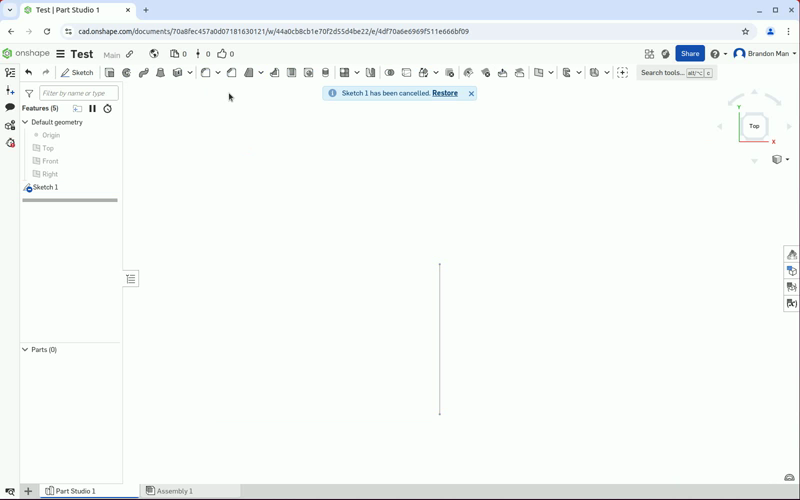
key(shift+h)
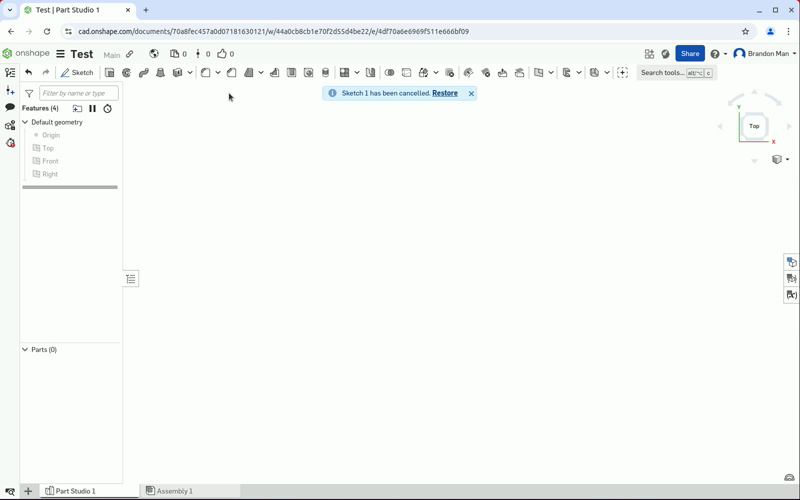
mouse_move(73, 352)
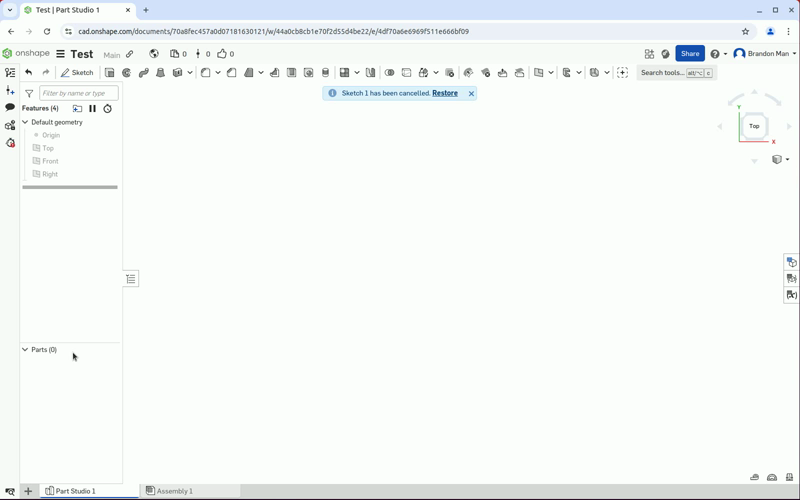
key(y)
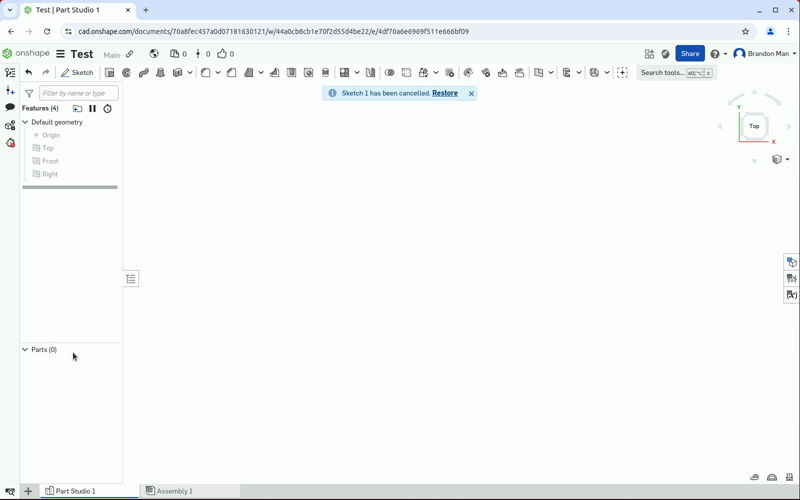
key(shift+p)
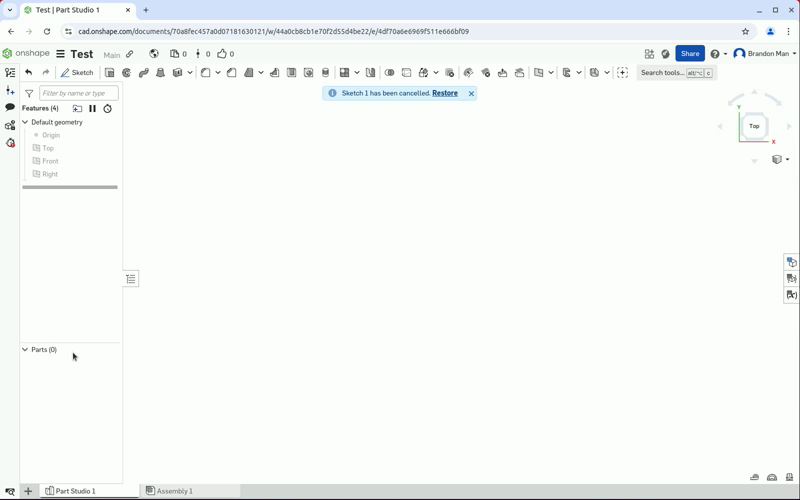
key(space)
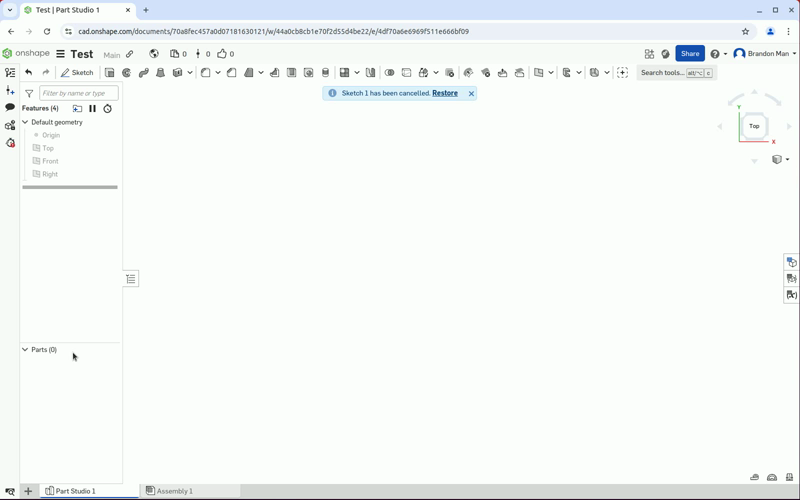
key_down(shift)
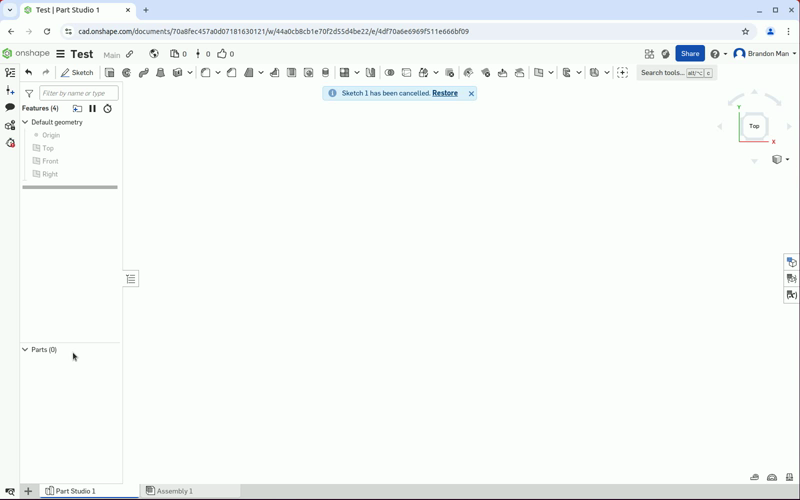
key(up)
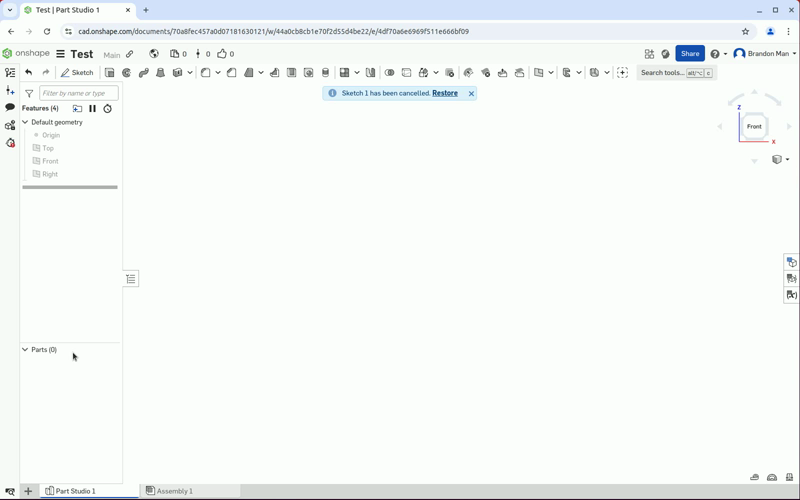
key_up(shift)
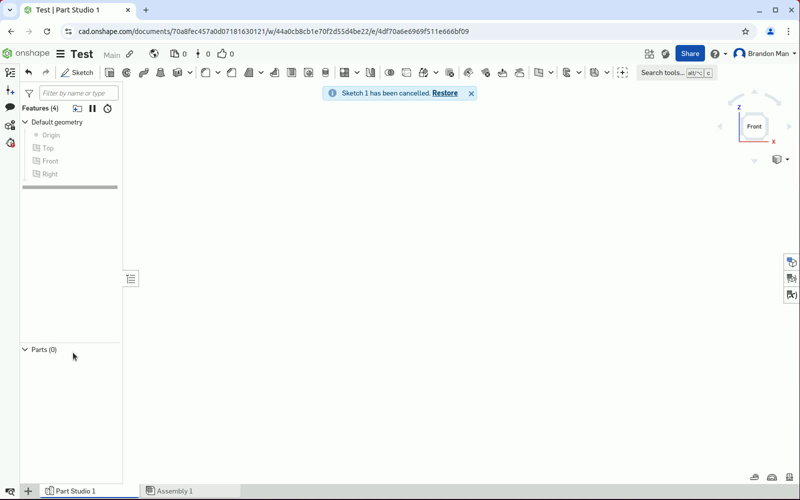
mouse_move(73, 352)
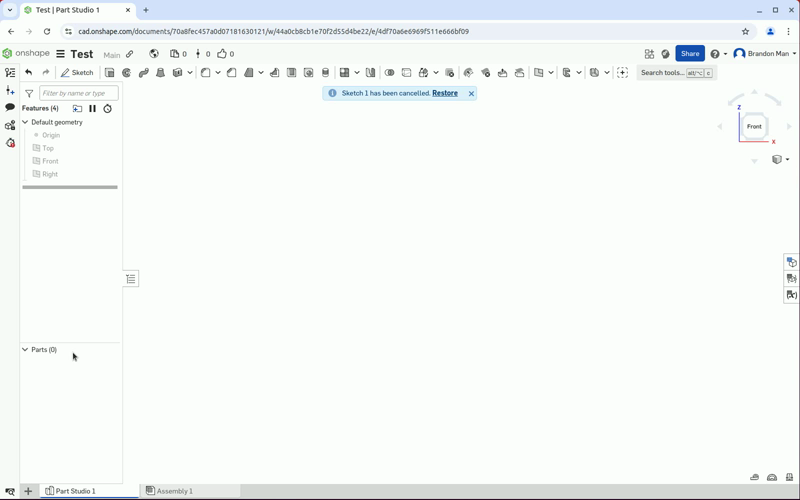
key(shift+y)
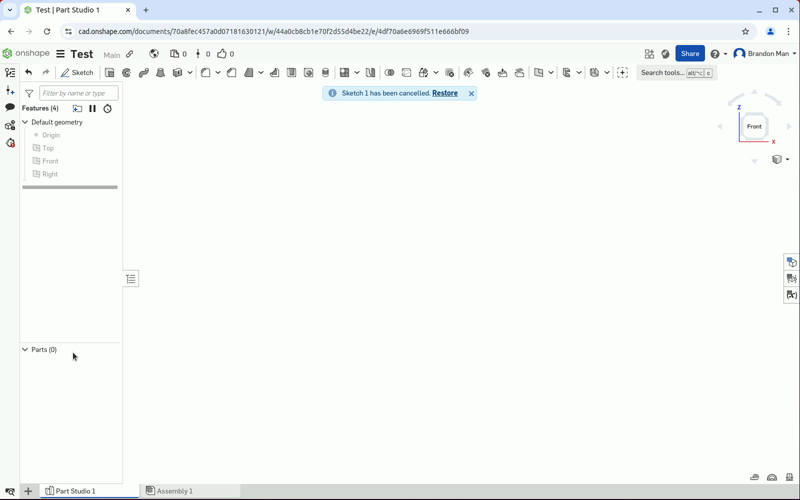
key(shift+s)
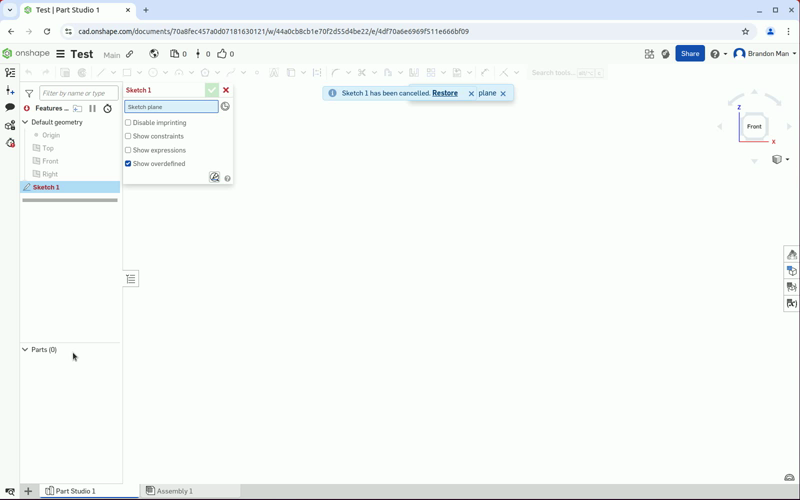
mouse_move(73, 163)
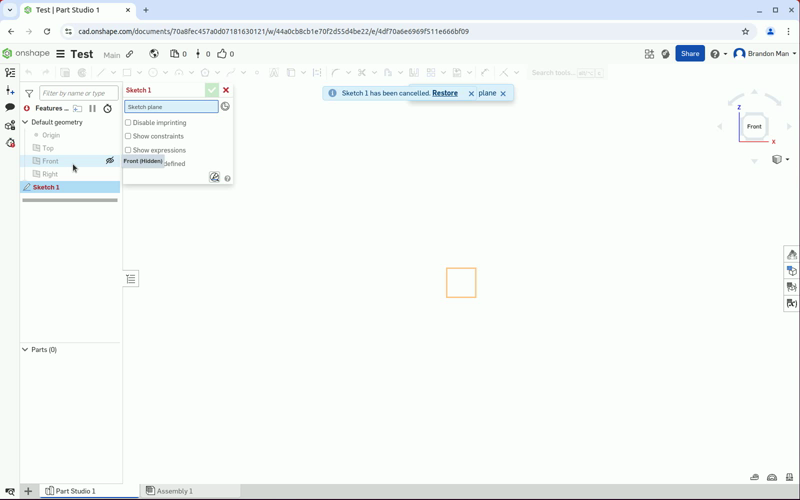
click(73, 163)
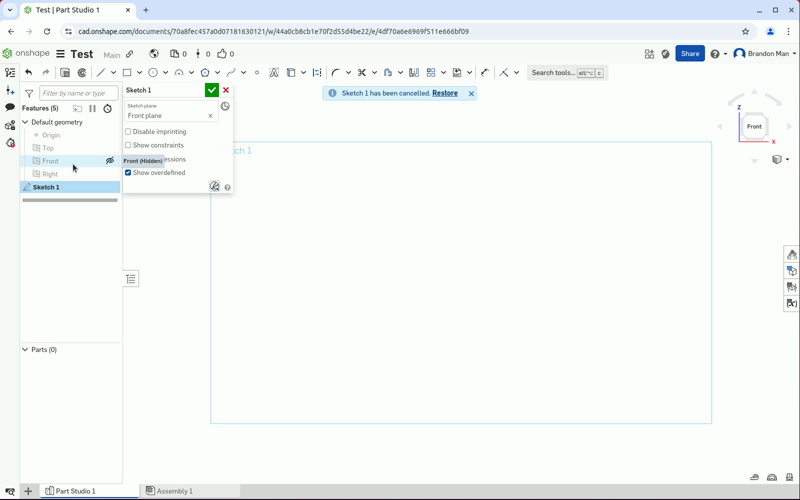
mouse_move(73, 352)
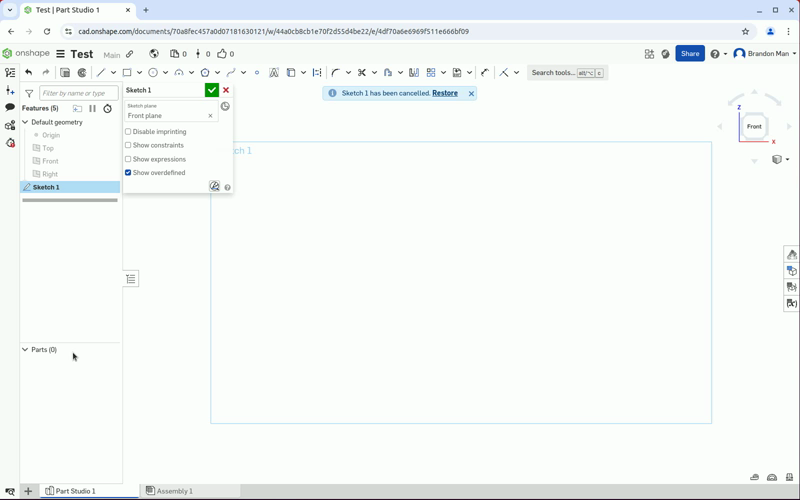
key(y)
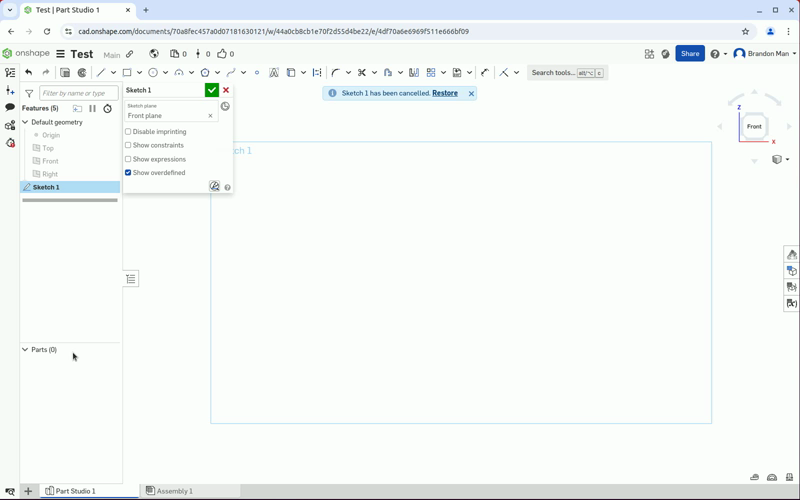
key(l)
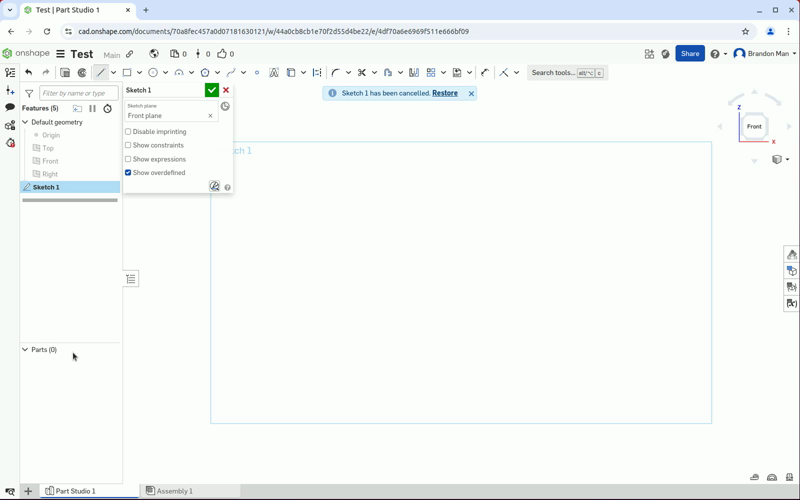
key_down(shift)
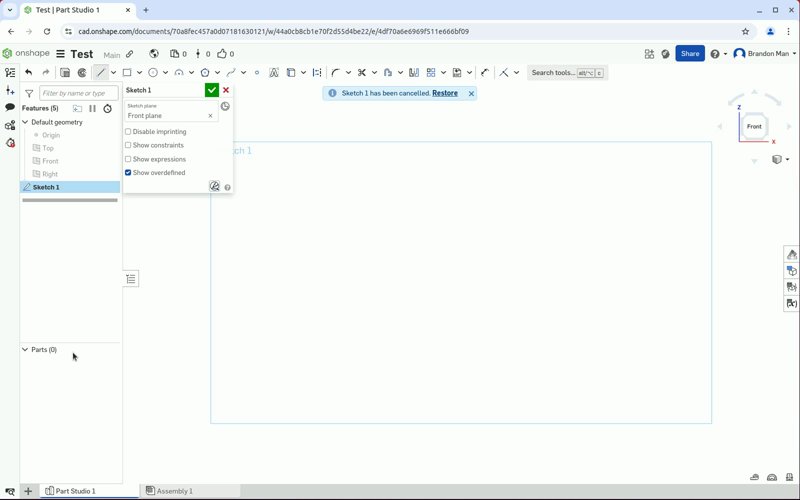
mouse_move(460, 282)
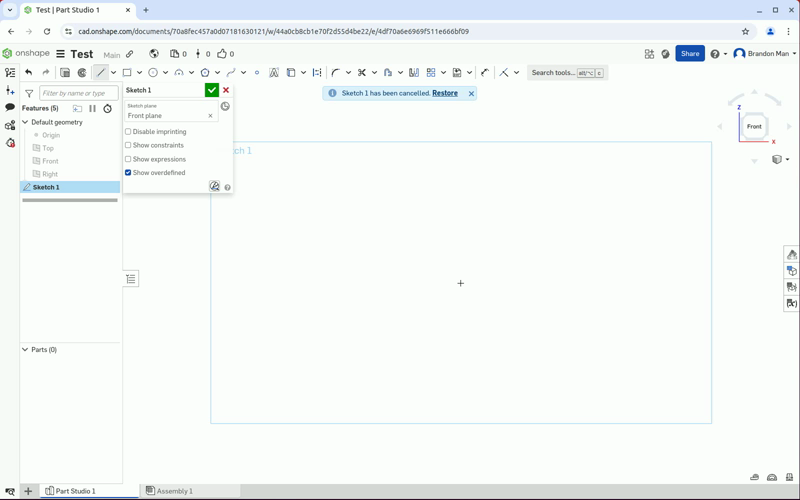
click(460, 282)
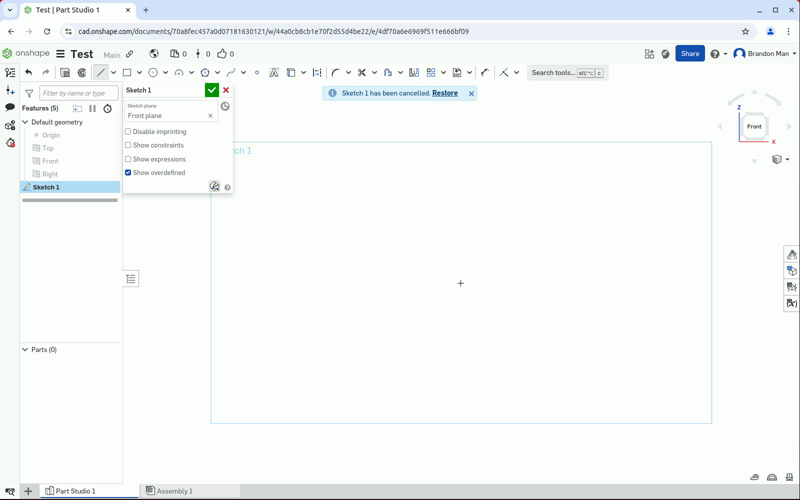
key_up(shift)
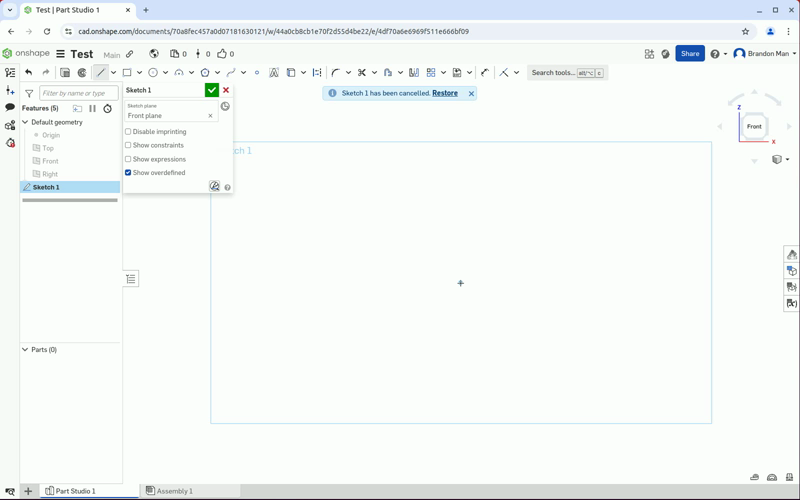
key_down(shift)
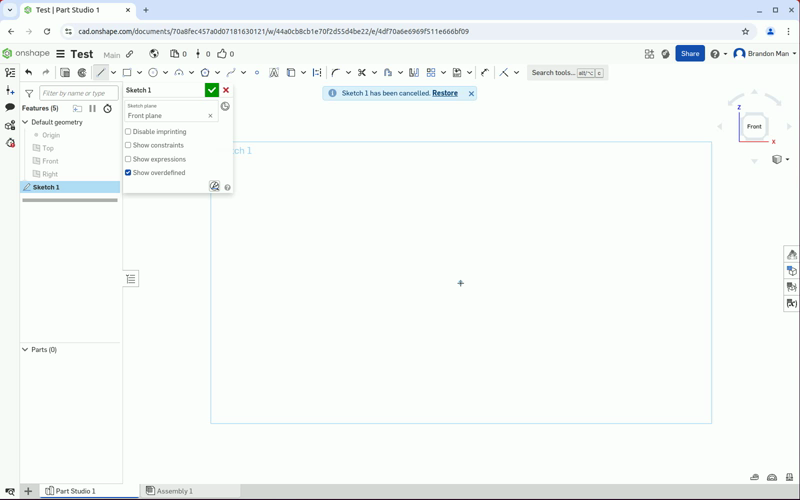
mouse_move(490, 282)
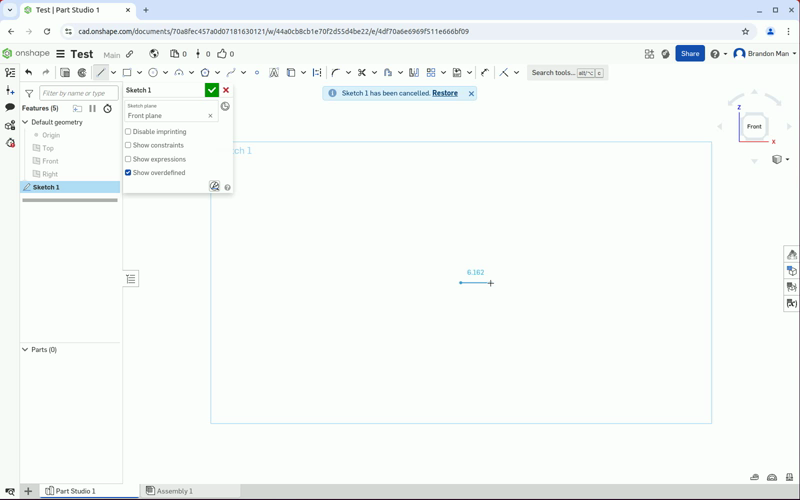
mouse_move(460, 276)
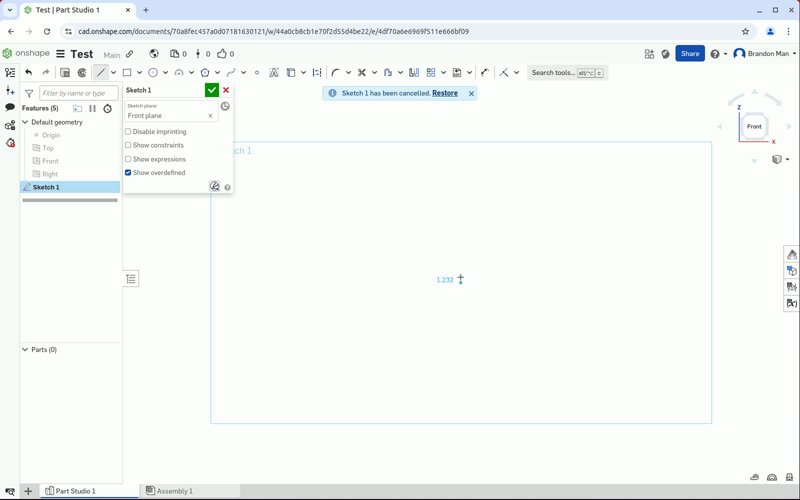
scroll(6)
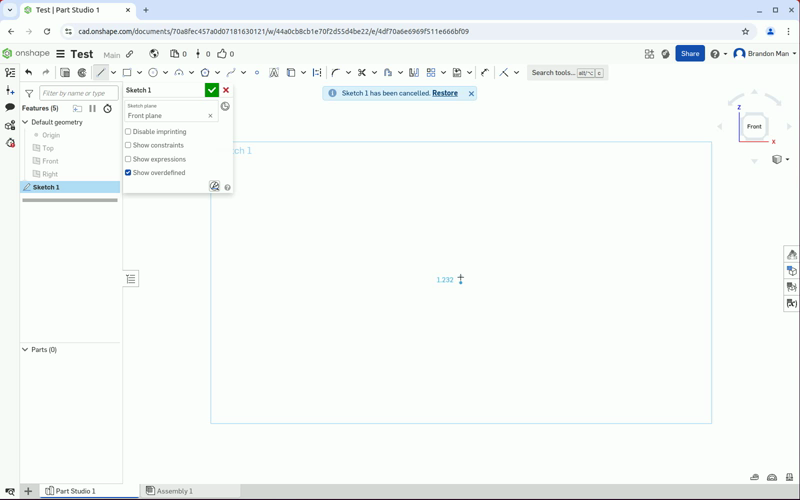
scroll(6)
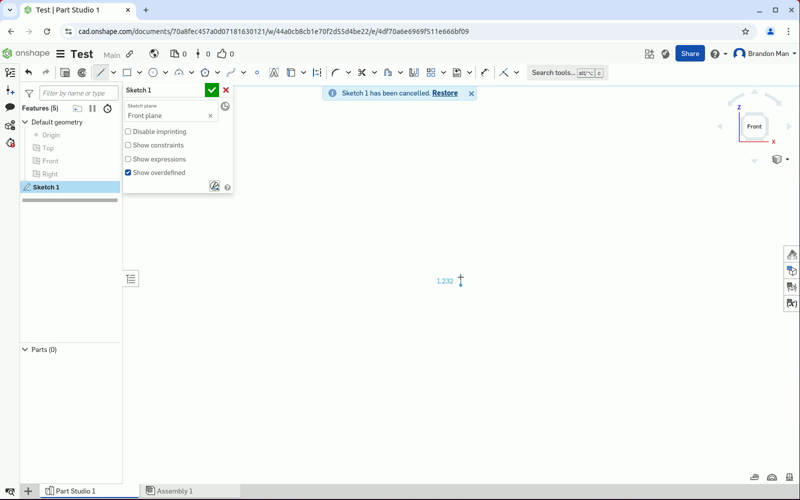
scroll(6)
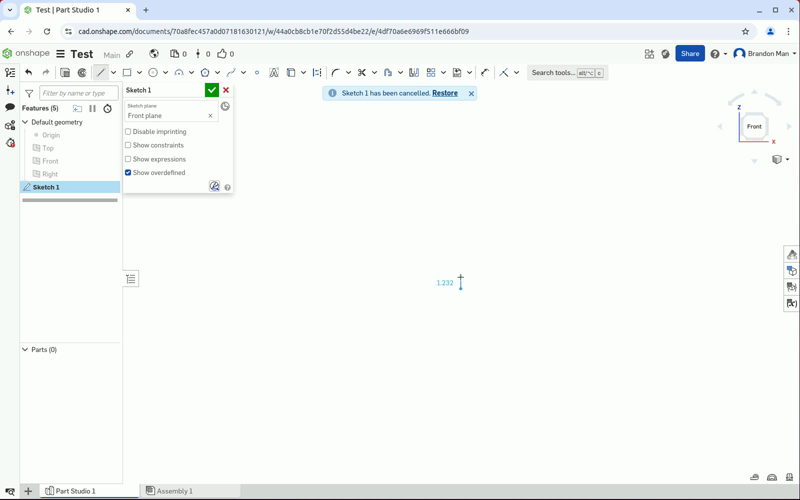
scroll(6)
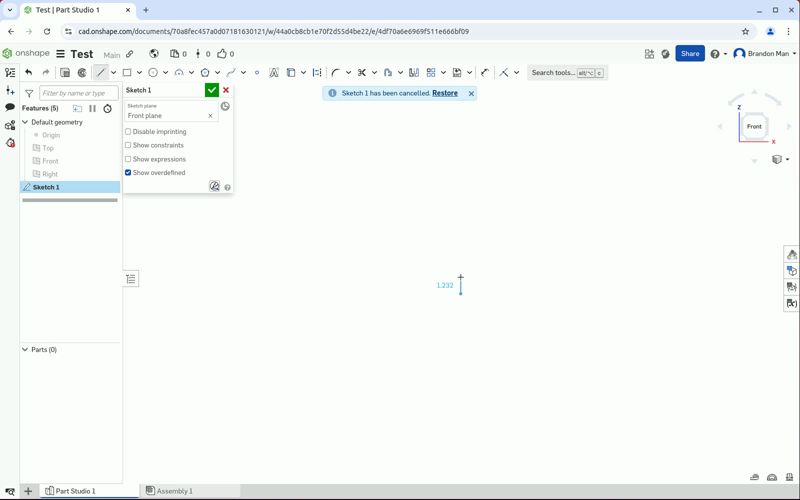
scroll(6)
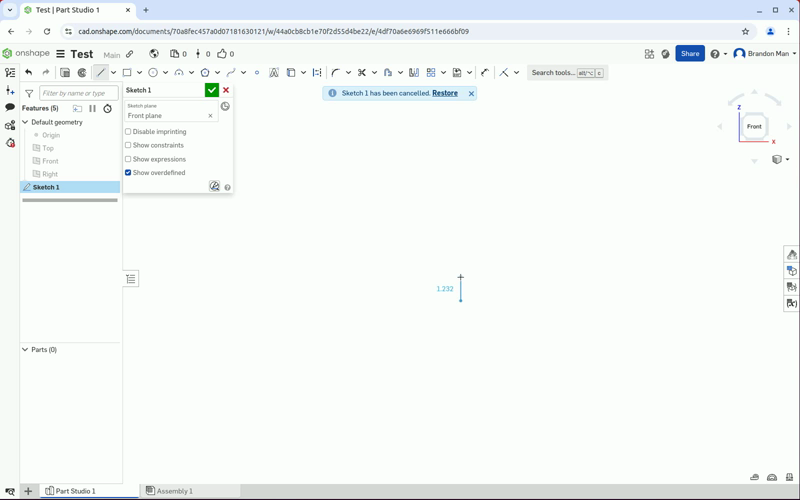
scroll(6)
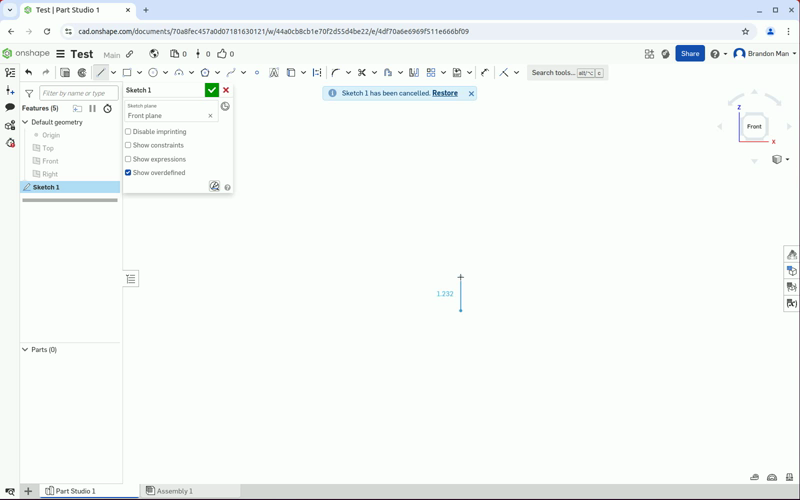
scroll(6)
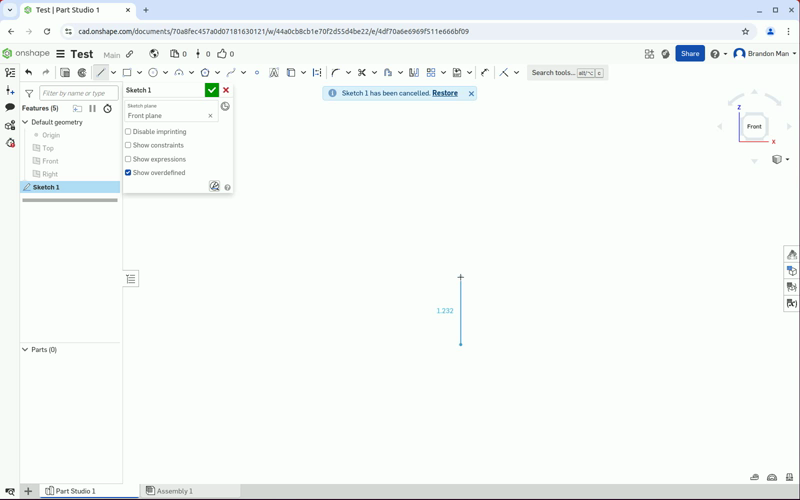
click(460, 276)
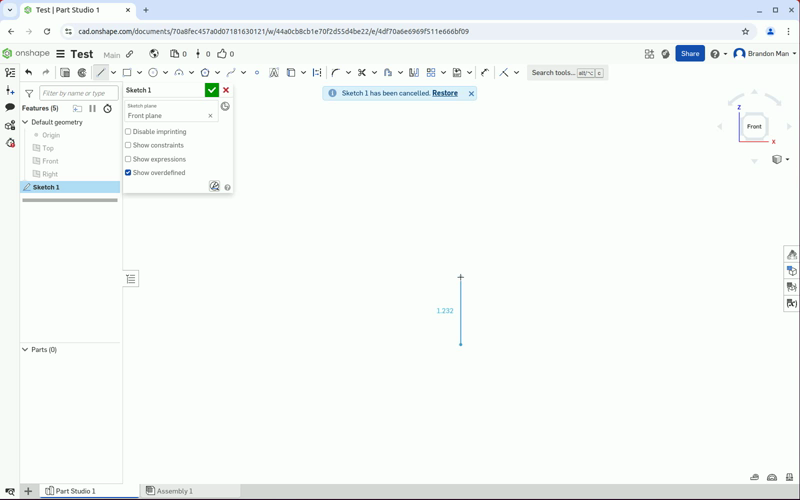
scroll(-6)
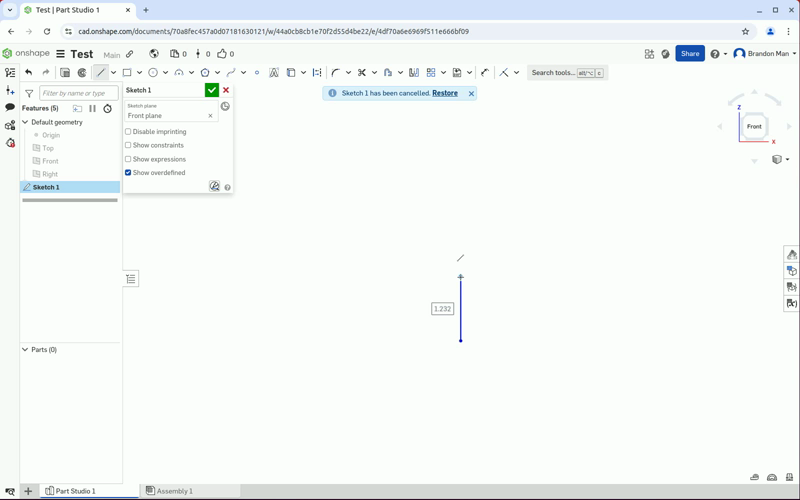
scroll(-6)
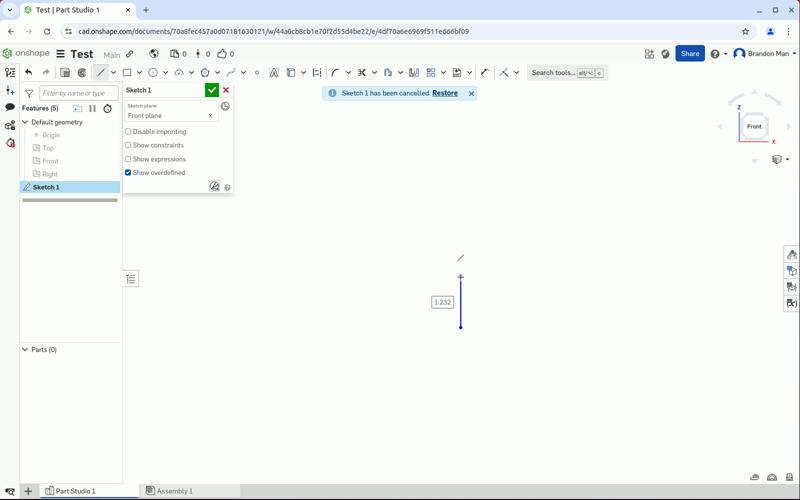
scroll(-6)
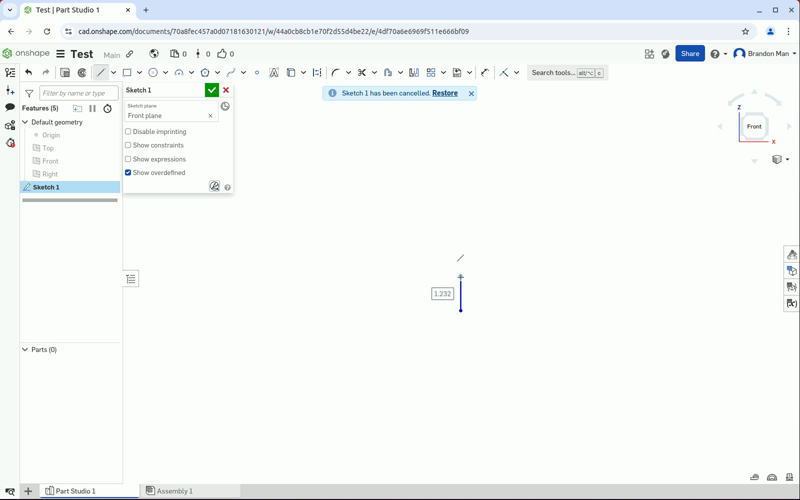
scroll(-6)
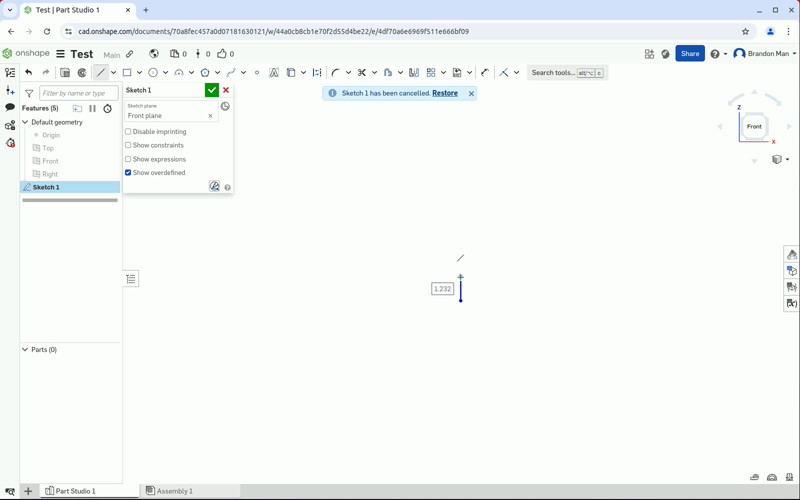
scroll(-6)
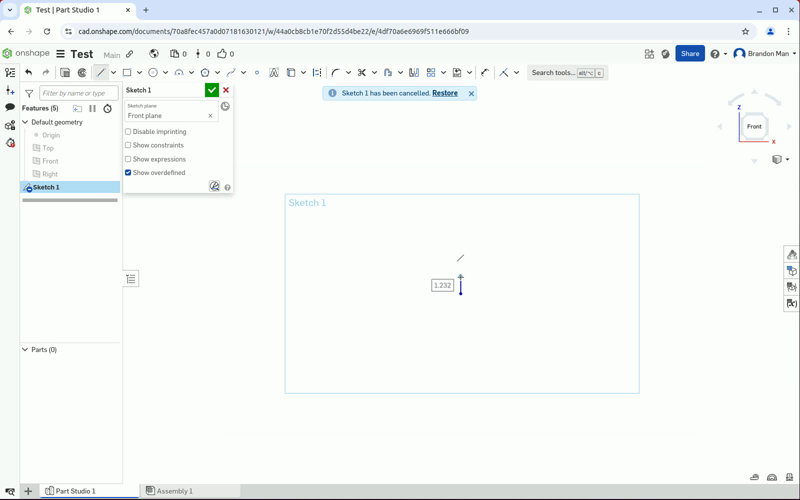
scroll(-6)
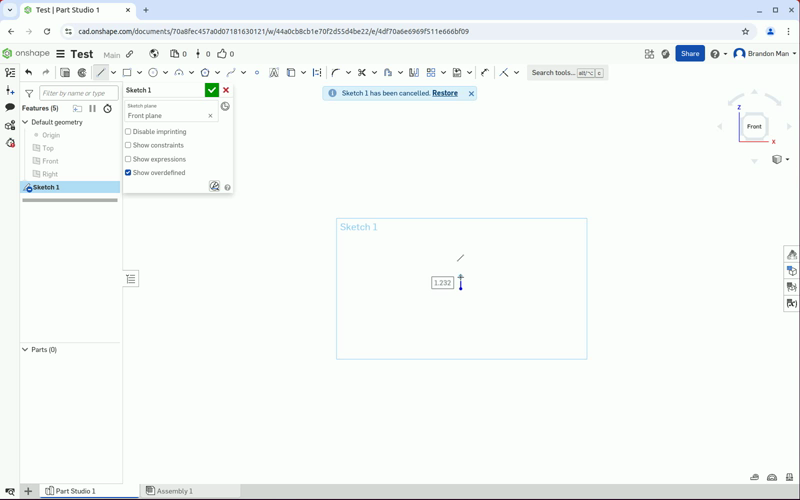
scroll(-6)
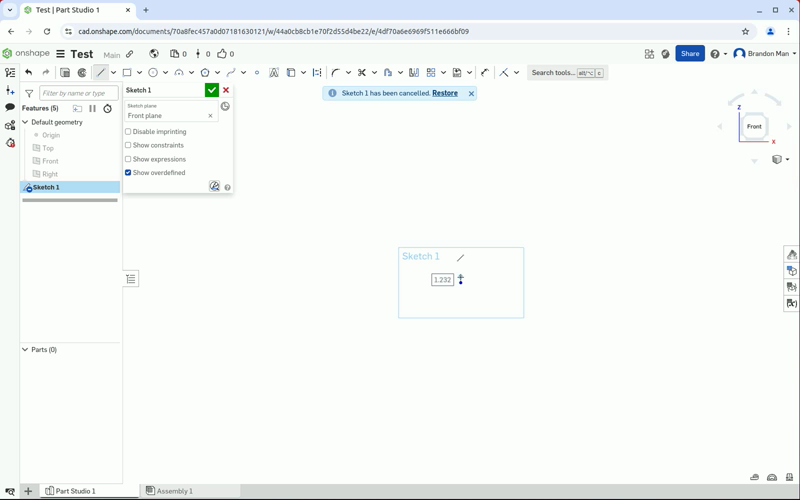
key_up(shift)
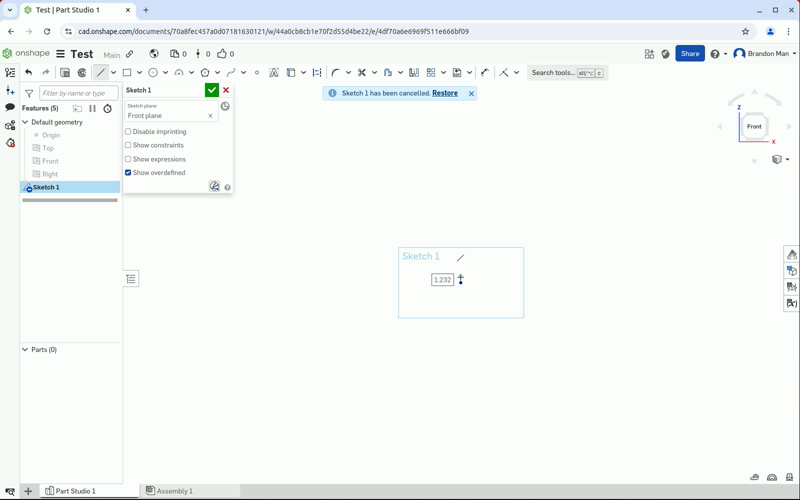
key(esc)
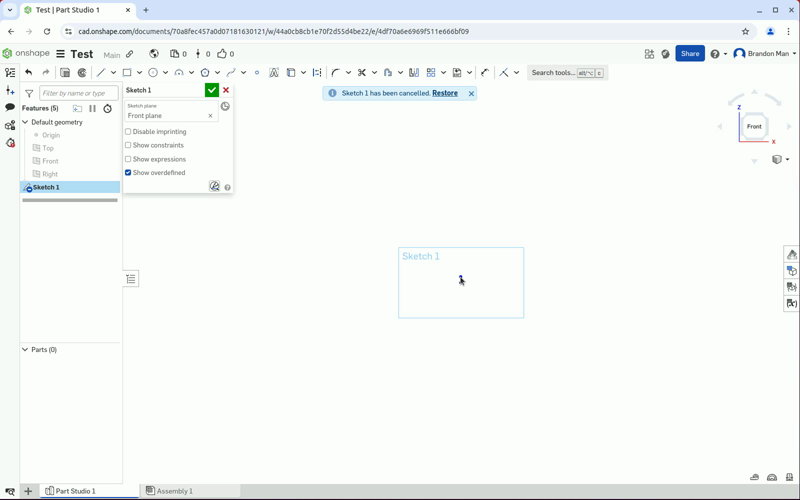
key(a)
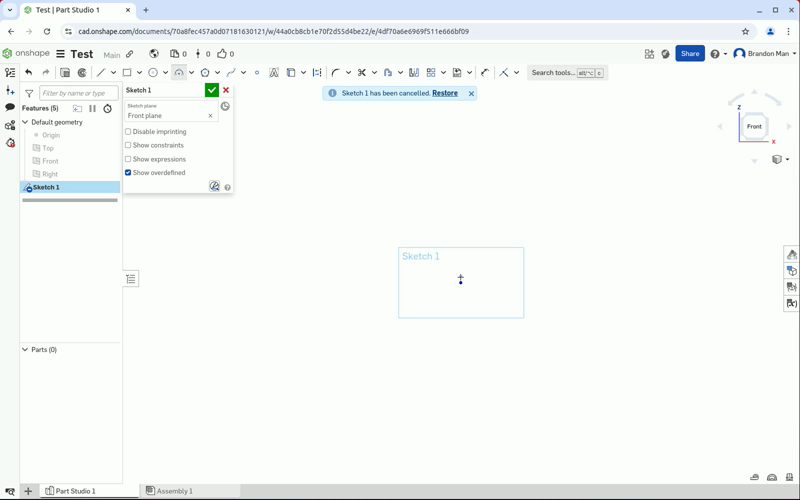
mouse_move(460, 276)
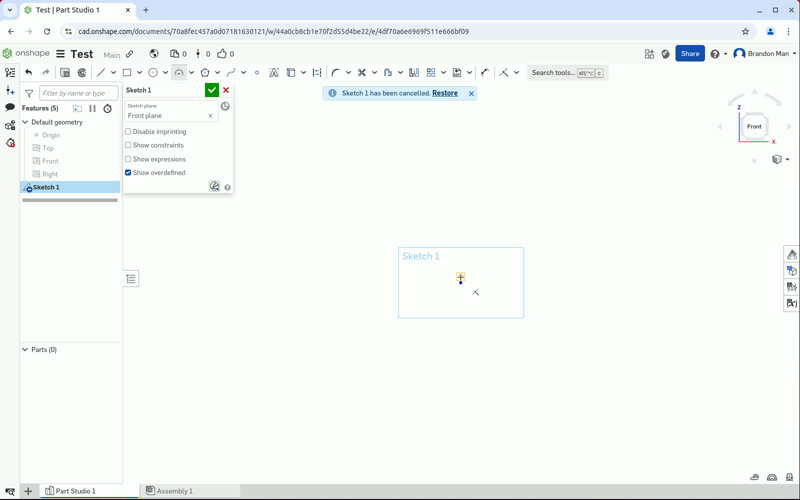
click(460, 276)
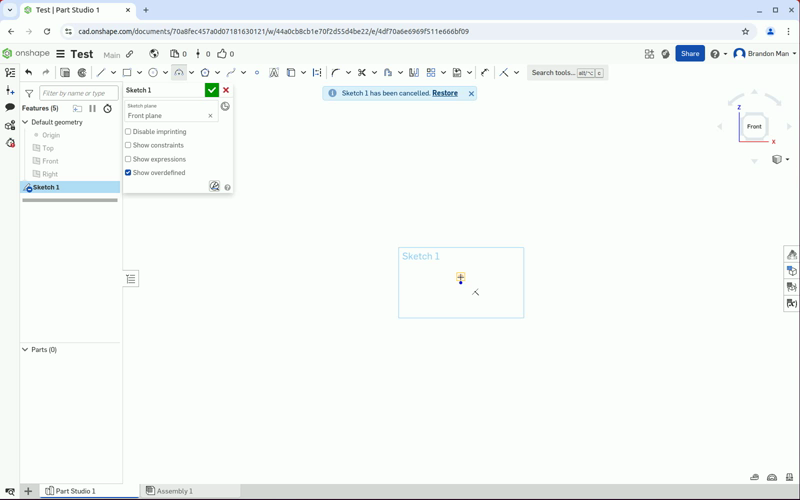
key_down(shift)
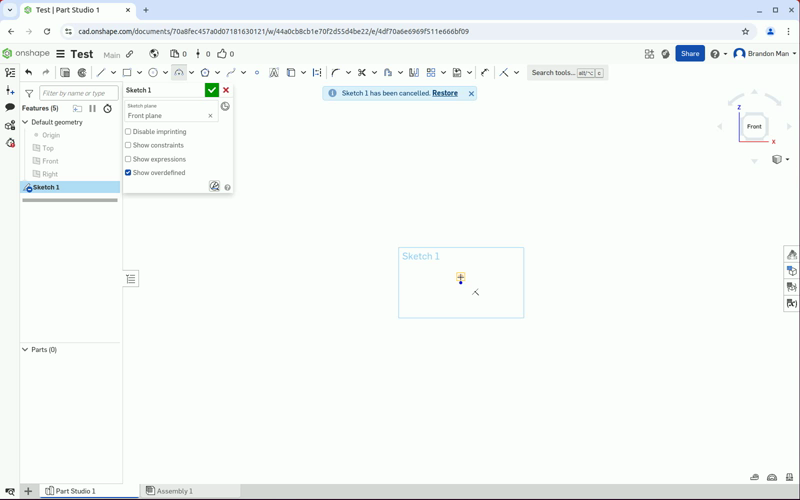
mouse_move(460, 263)
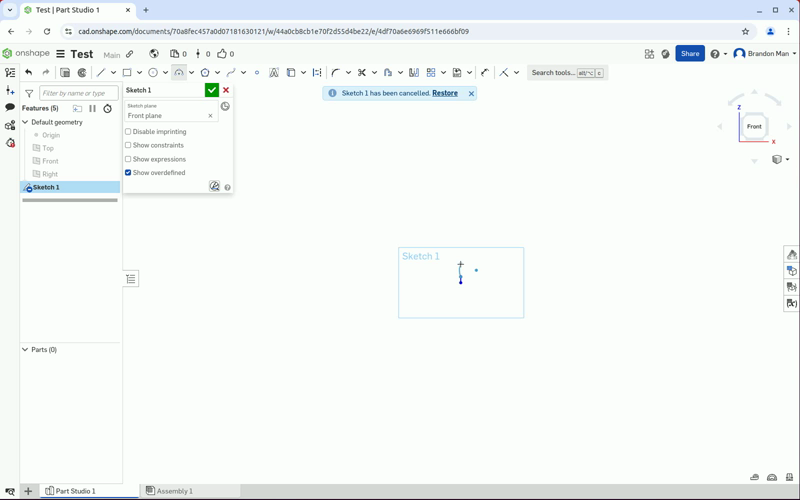
click(460, 263)
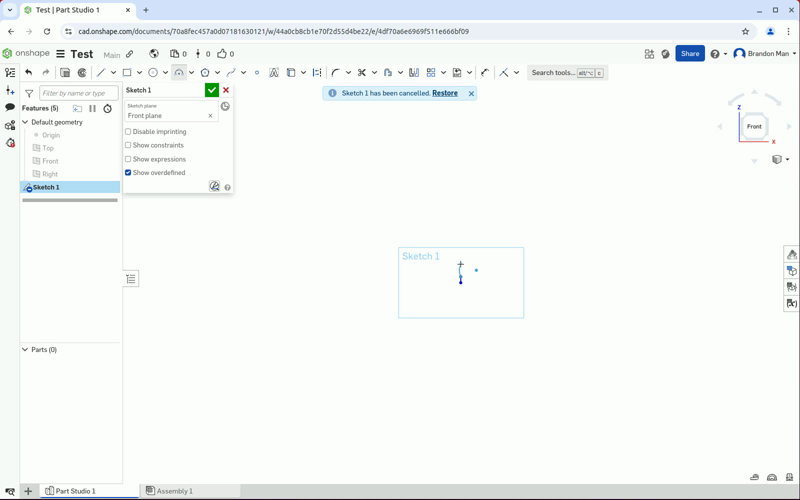
mouse_move(454, 270)
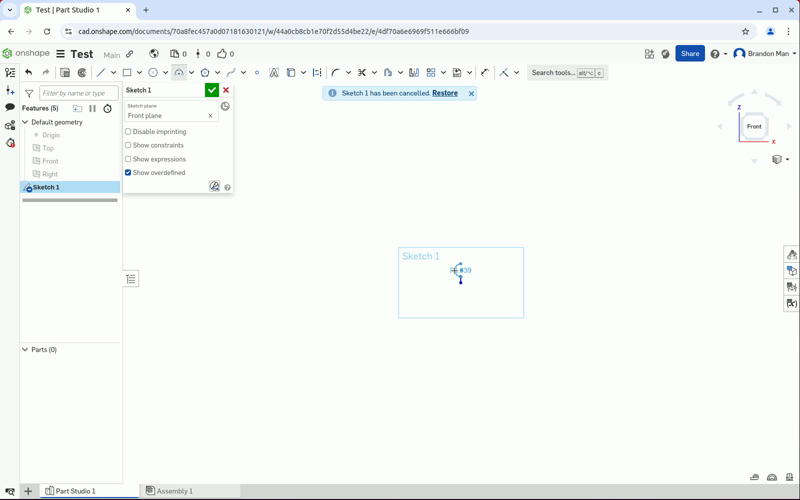
click(454, 270)
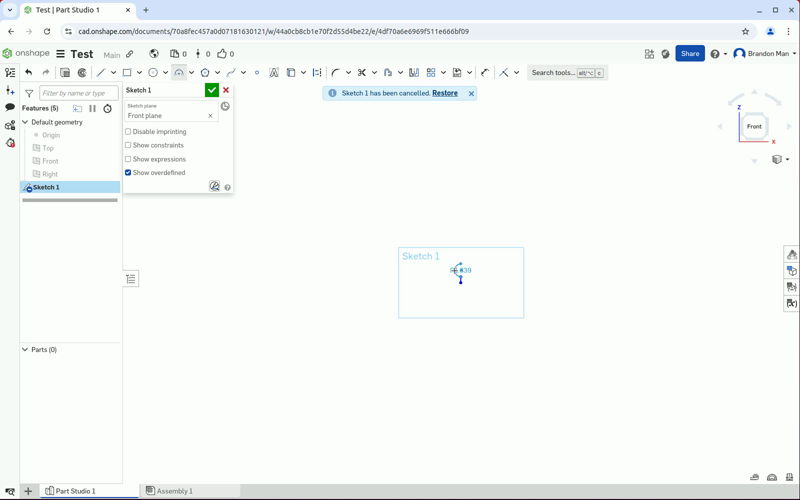
key_up(shift)
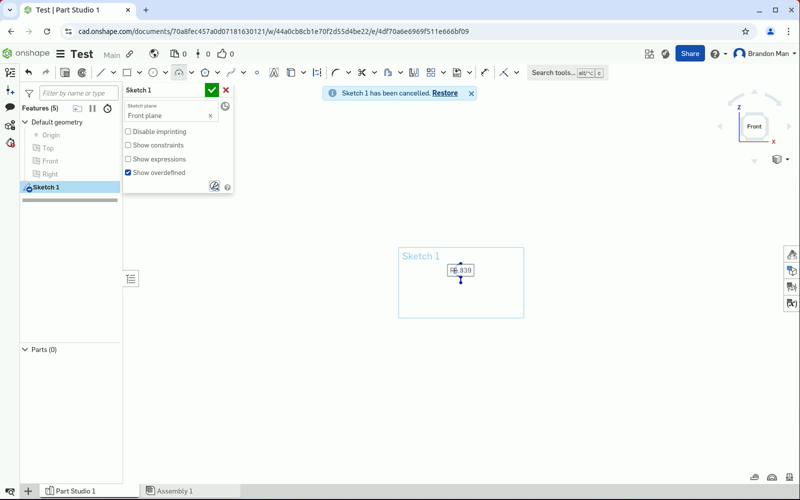
key(esc)
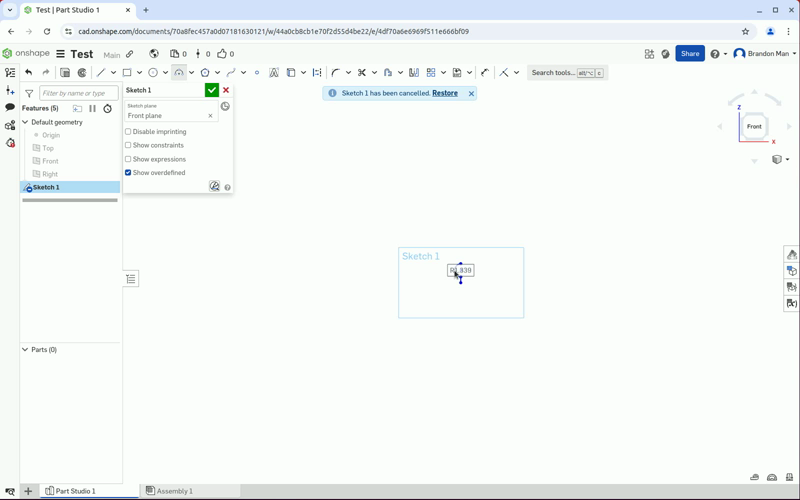
key(l)
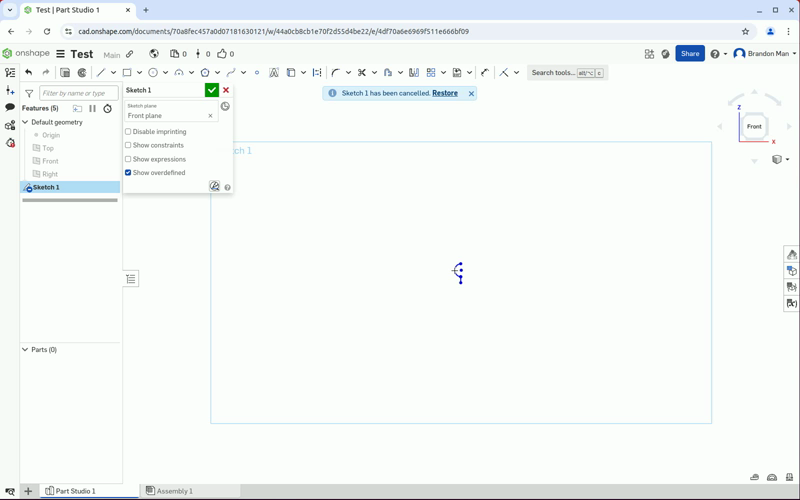
mouse_move(460, 263)
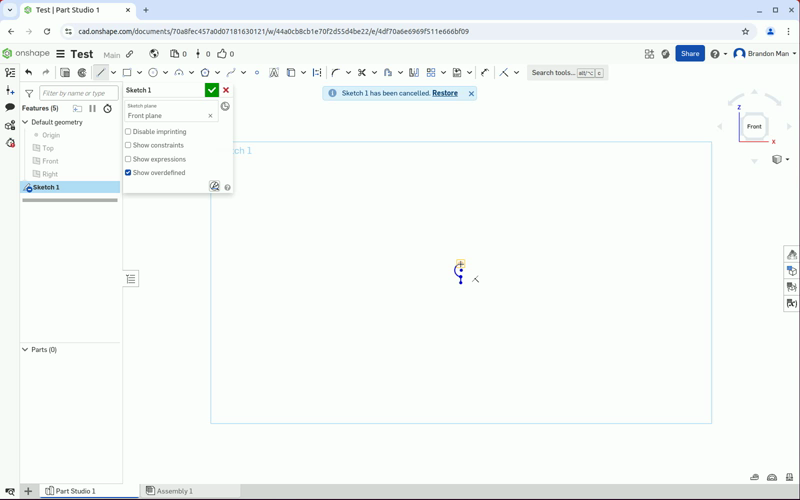
click(460, 263)
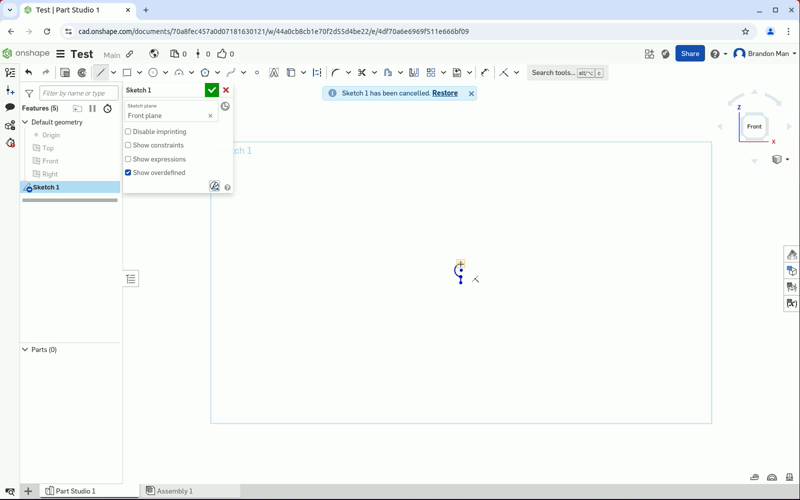
key_down(shift)
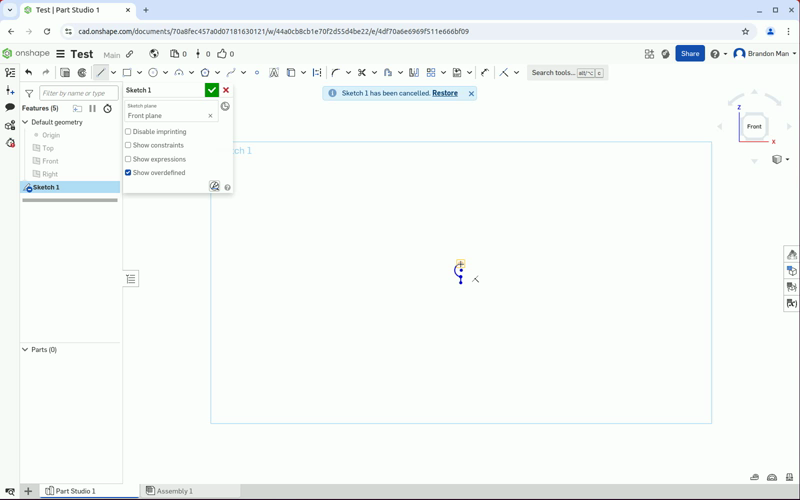
mouse_move(490, 263)
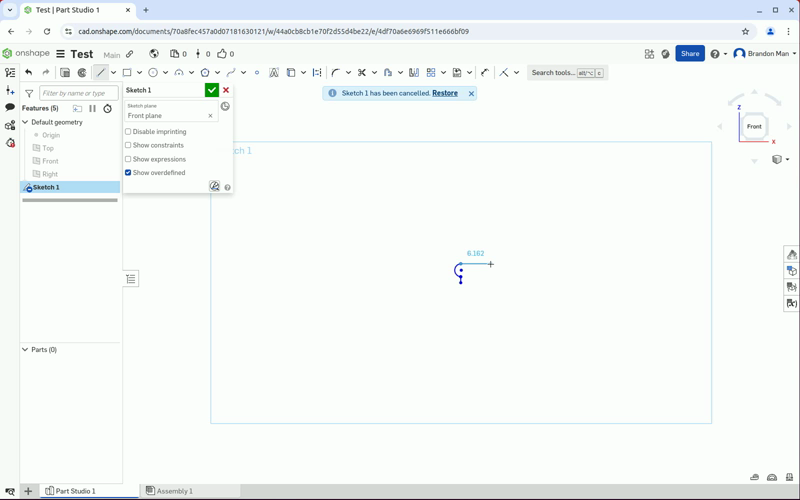
mouse_move(460, 257)
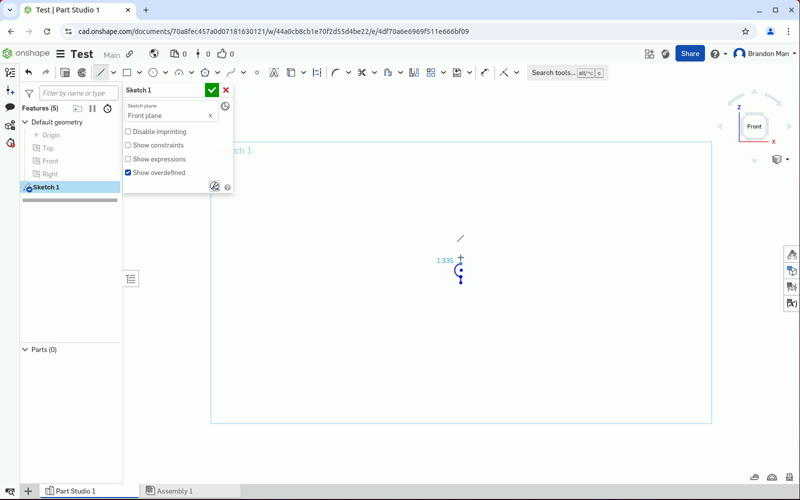
scroll(6)
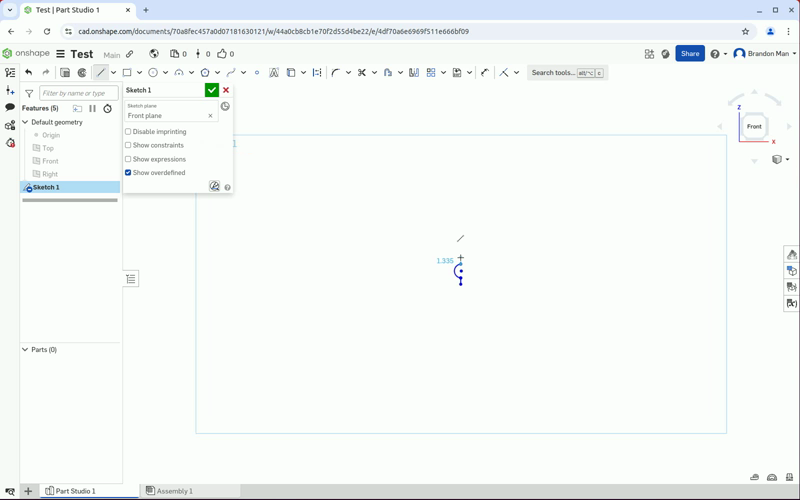
scroll(6)
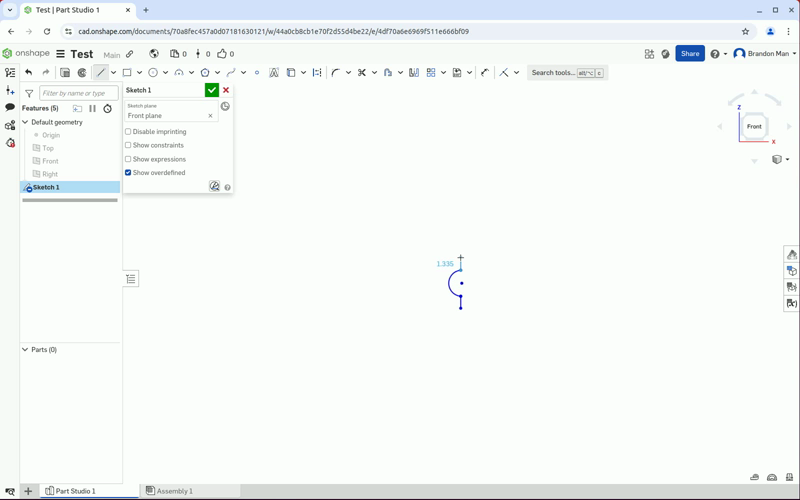
scroll(6)
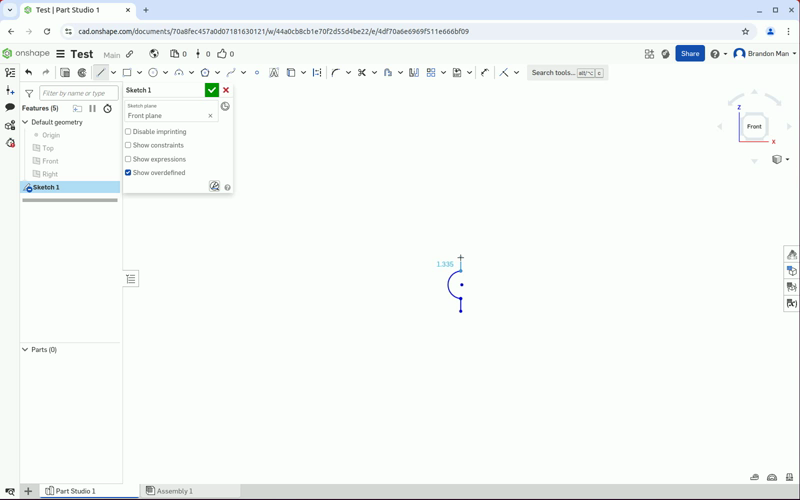
scroll(6)
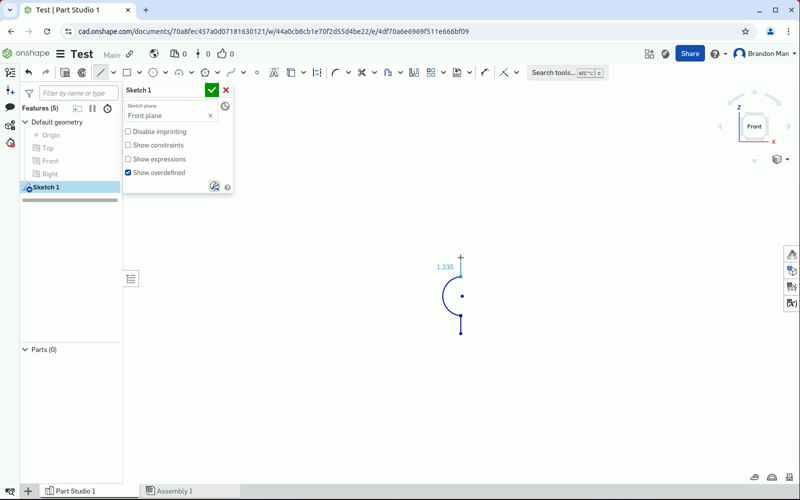
scroll(6)
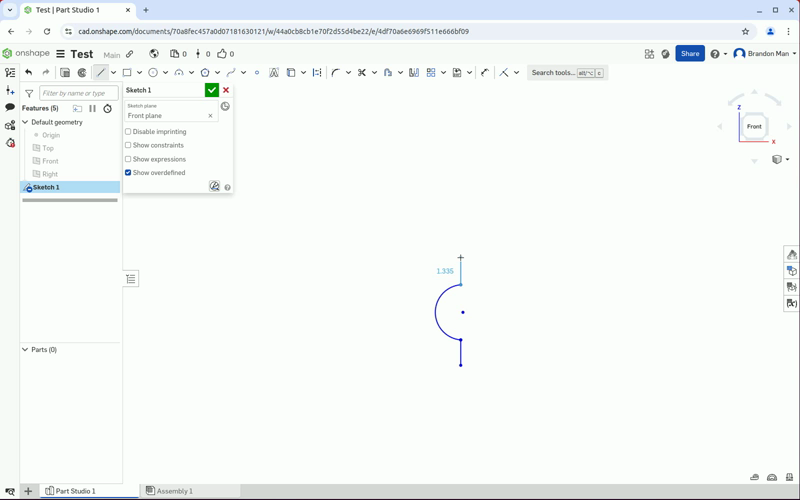
scroll(6)
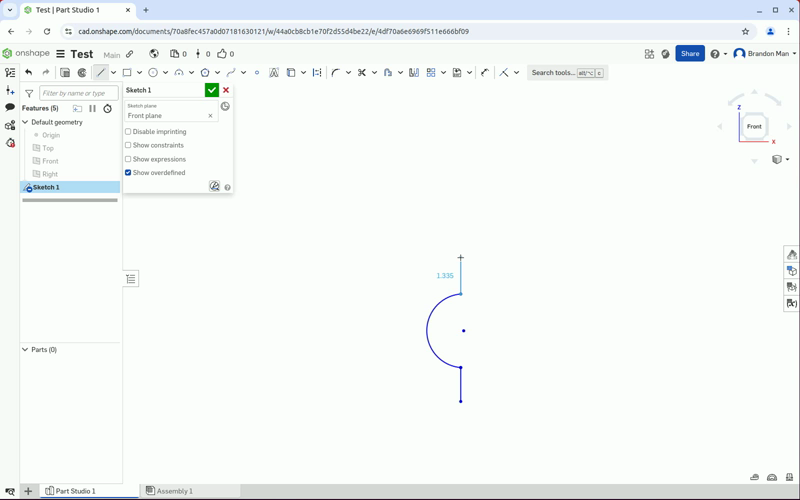
scroll(6)
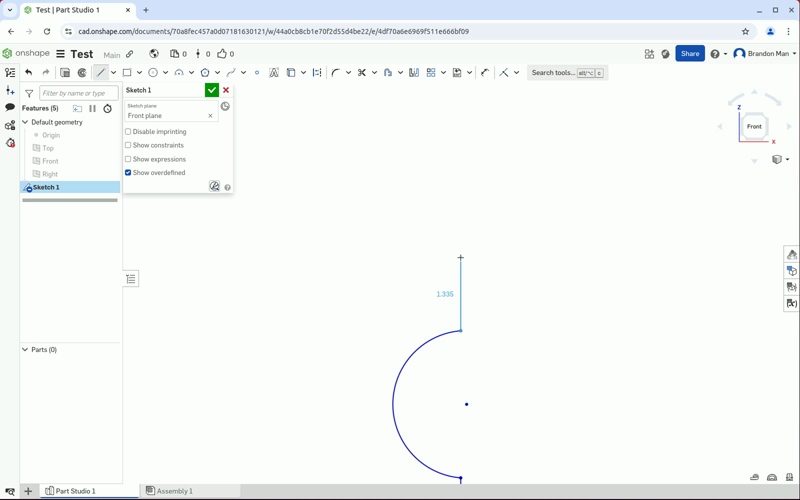
click(460, 257)
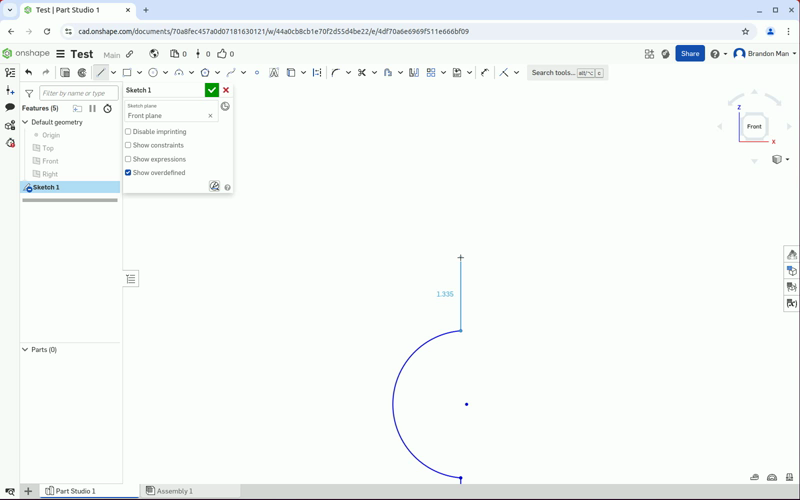
scroll(-6)
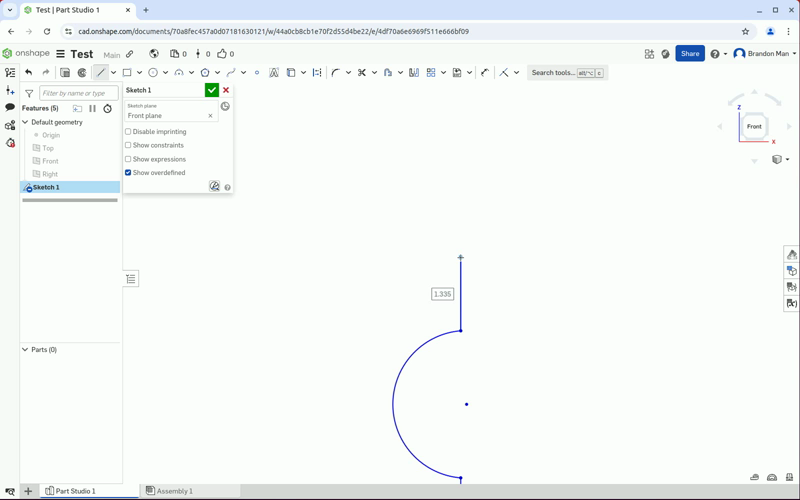
scroll(-6)
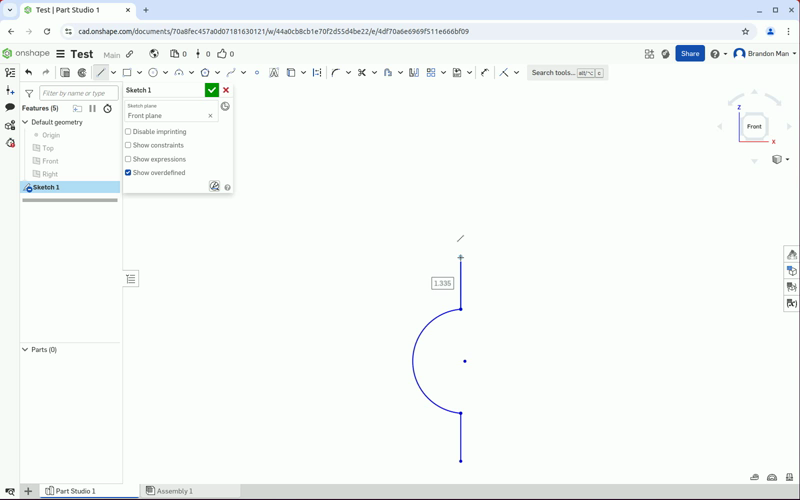
scroll(-6)
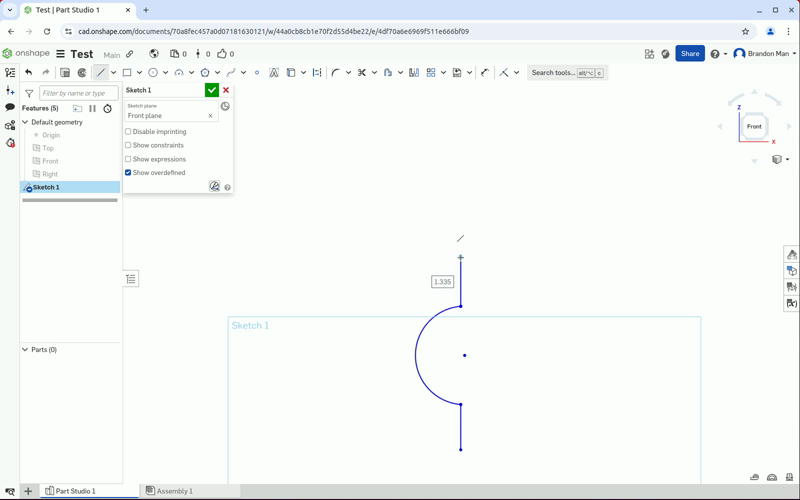
scroll(-6)
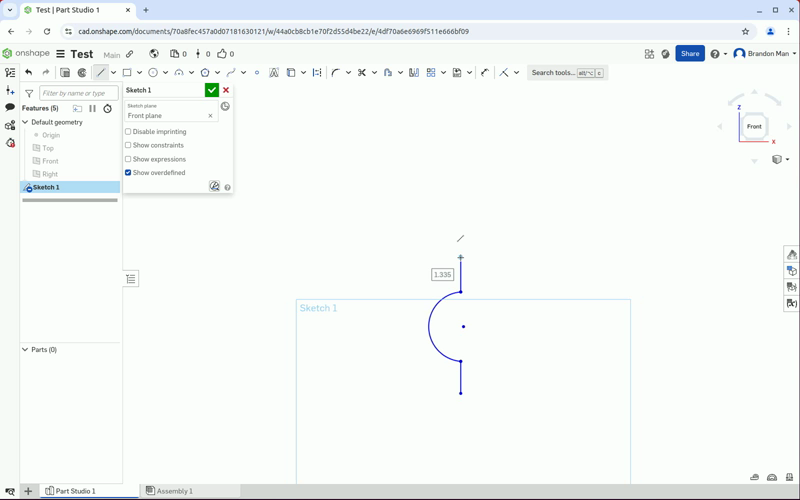
scroll(-6)
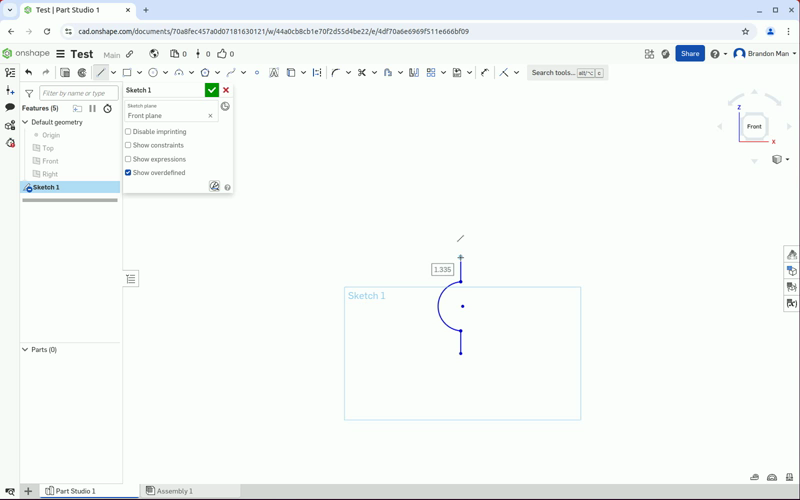
scroll(-6)
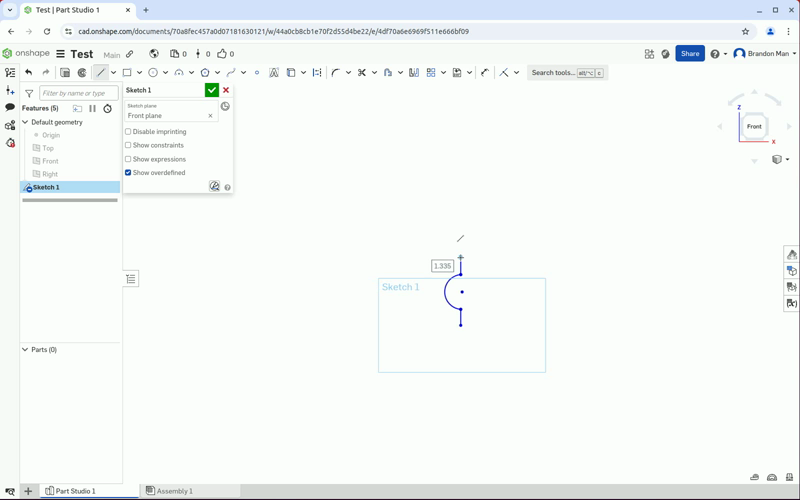
scroll(-6)
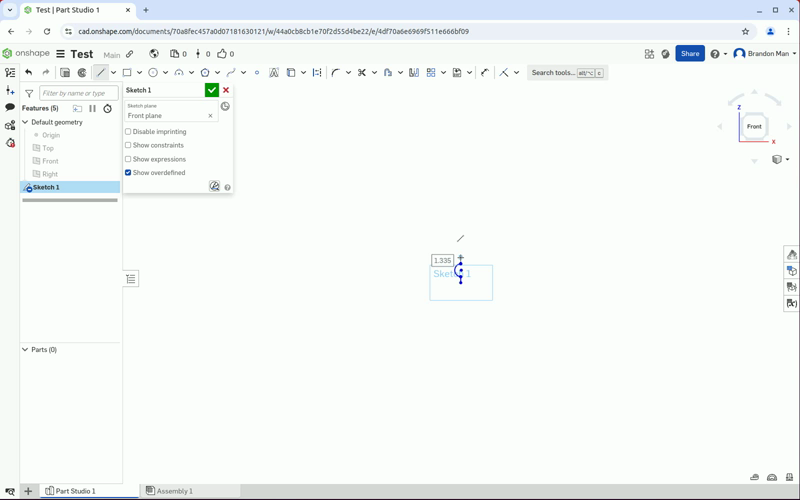
key_up(shift)
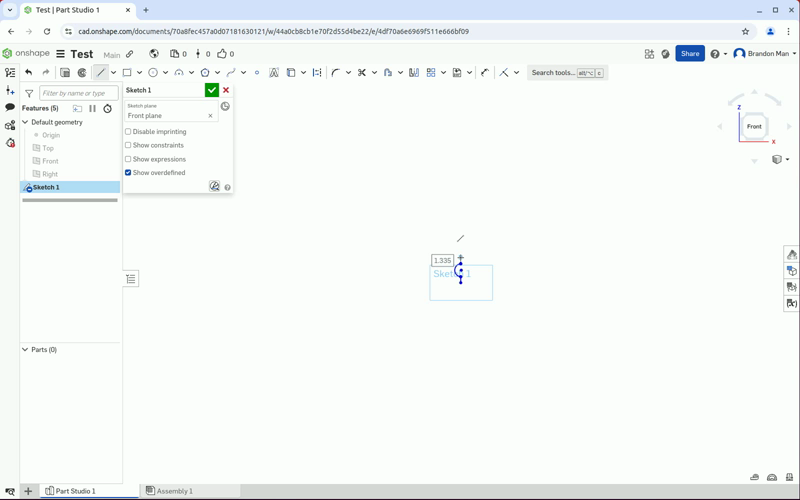
key(esc)
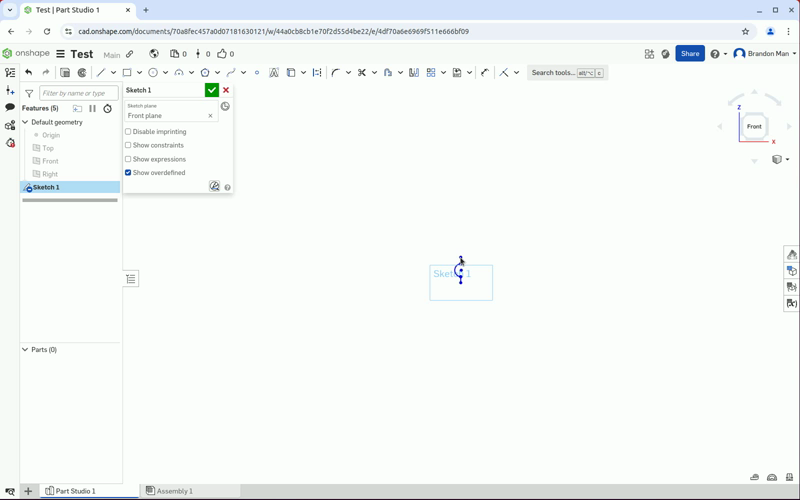
key(a)
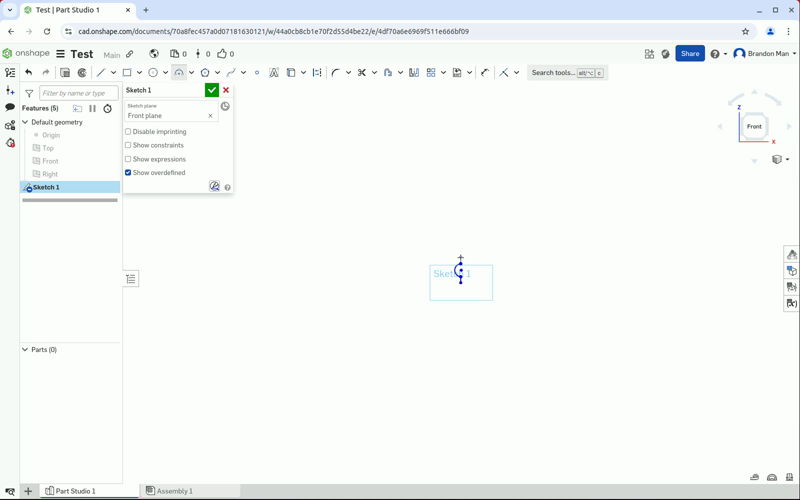
mouse_move(460, 257)
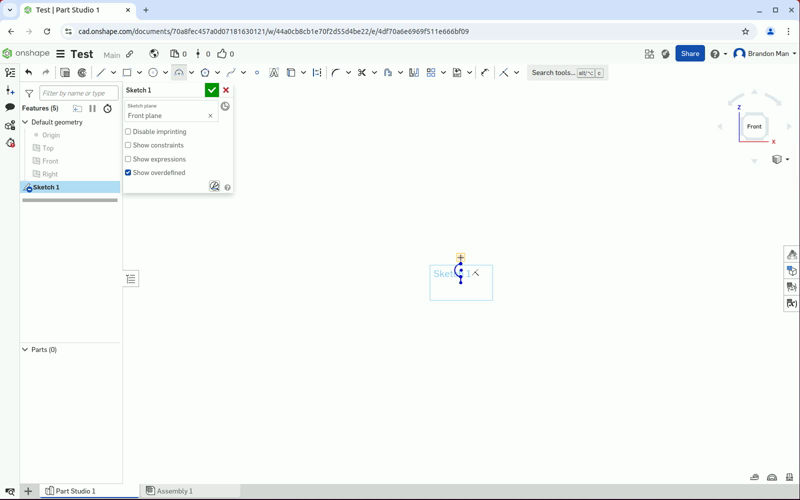
click(460, 257)
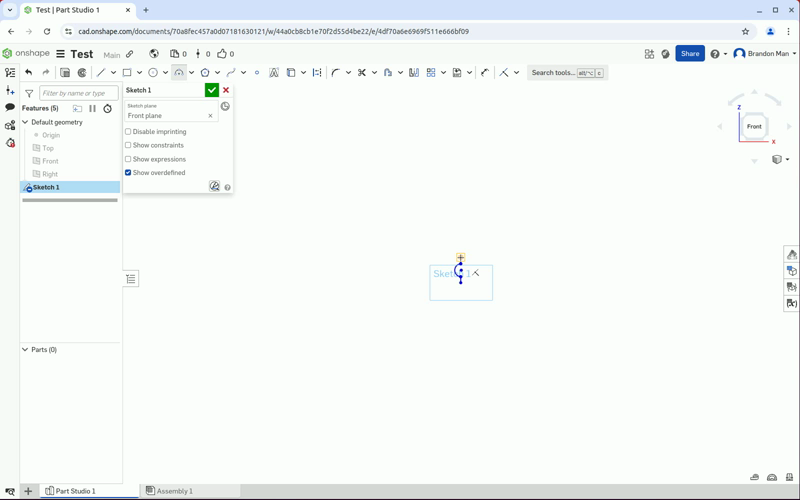
mouse_move(460, 282)
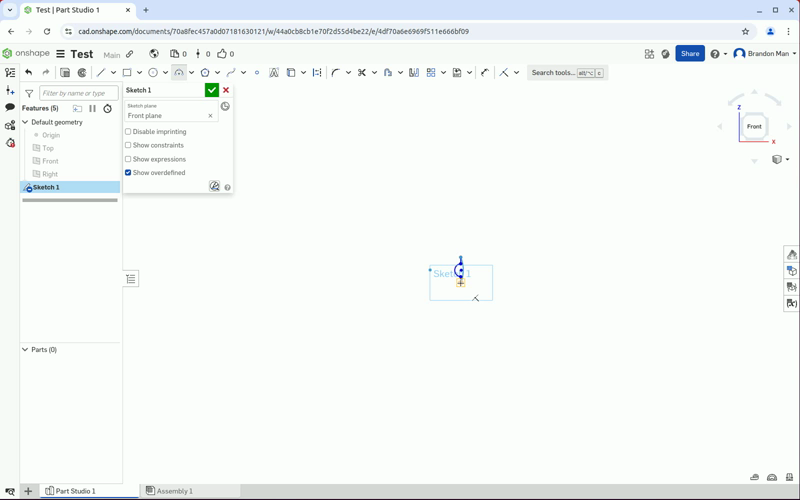
click(460, 282)
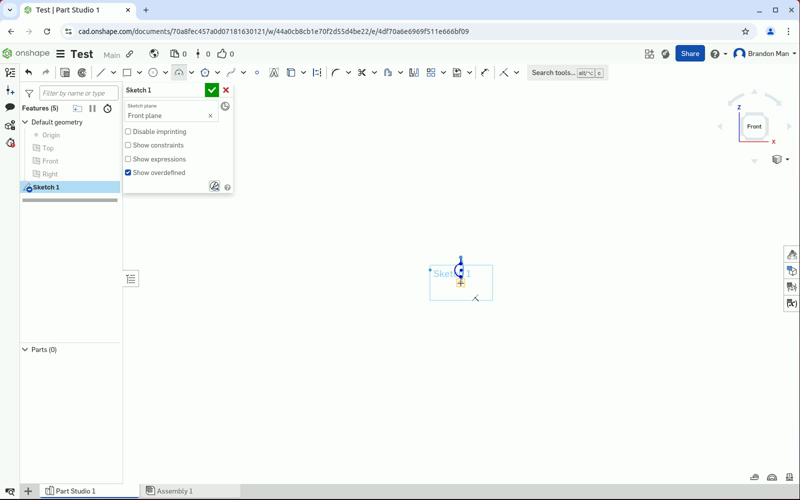
key_down(shift)
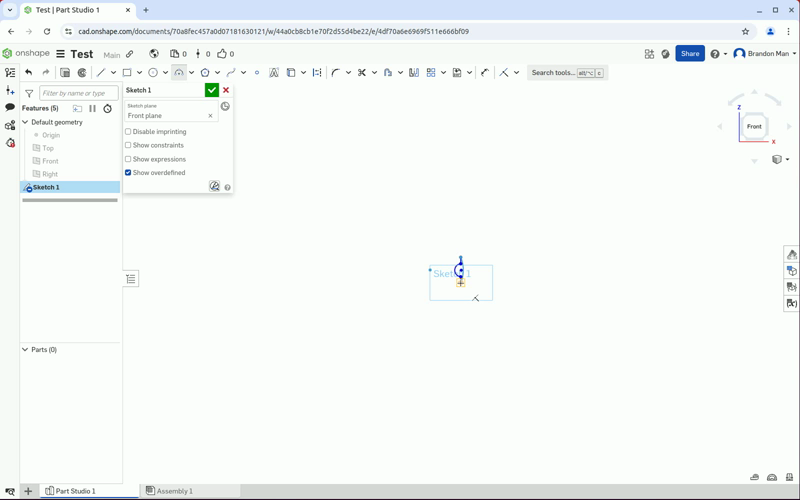
mouse_move(447, 270)
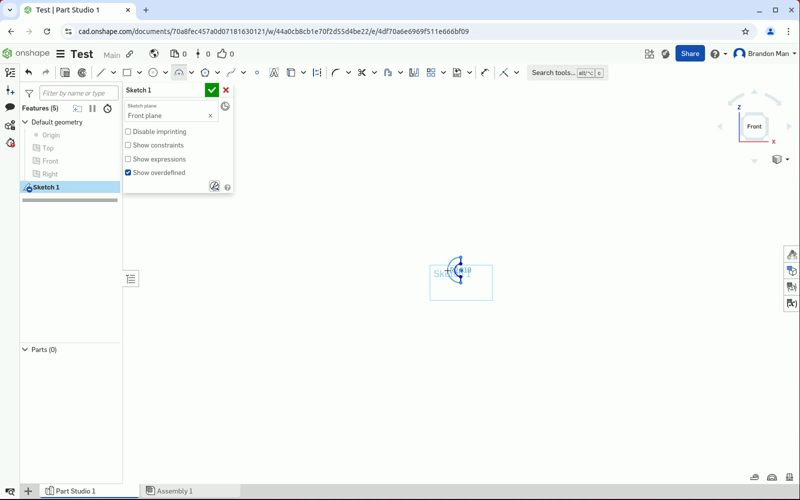
click(447, 270)
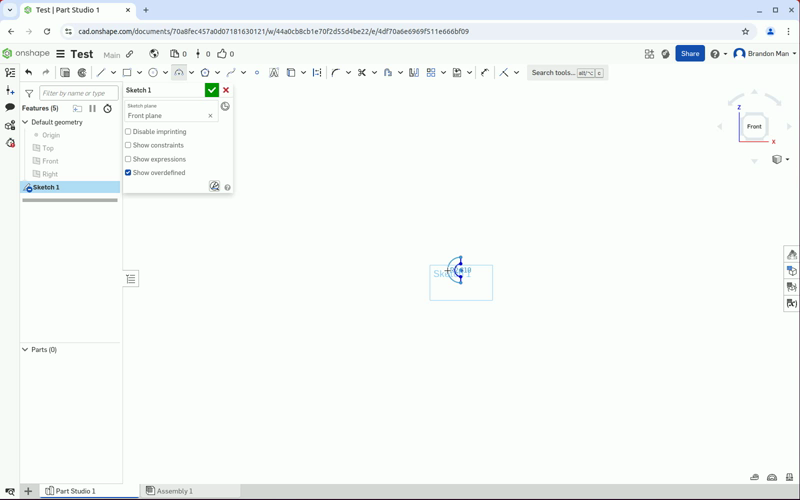
key_up(shift)
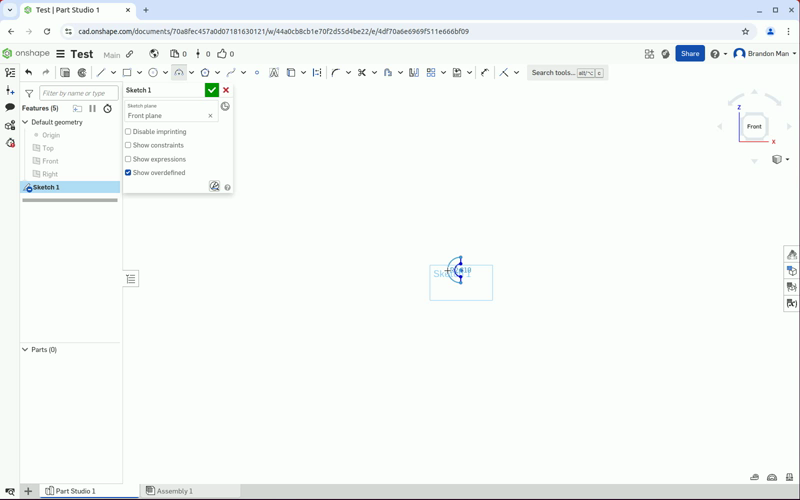
key(esc)
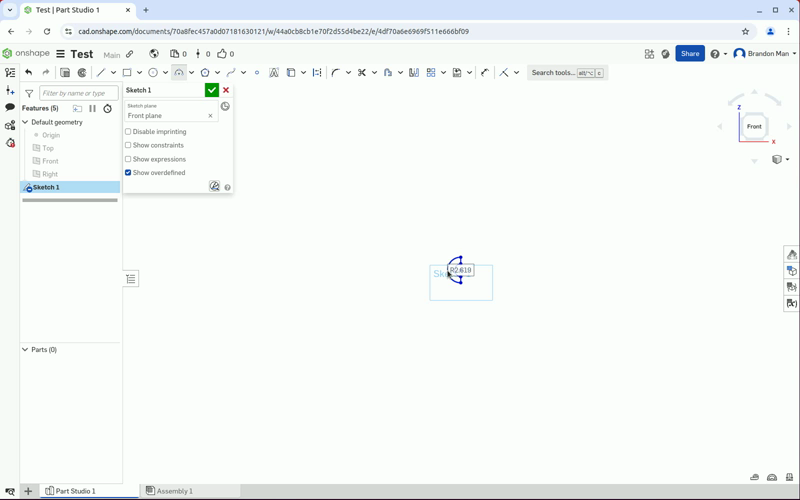
mouse_move(457, 258)
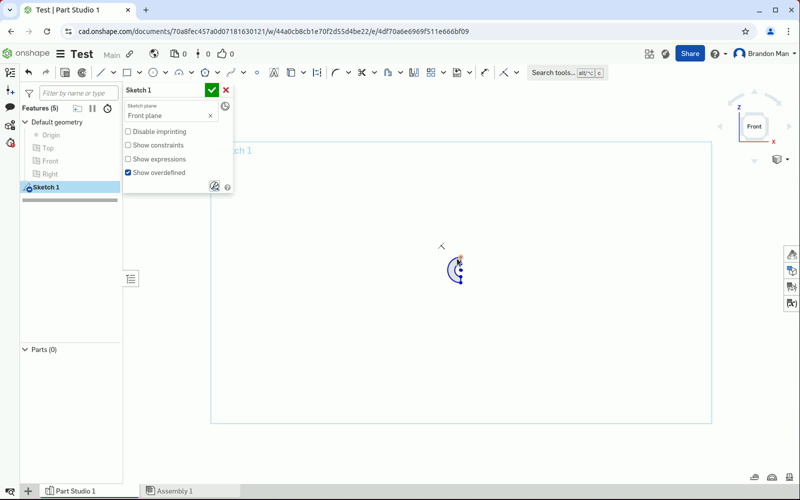
scroll(6)
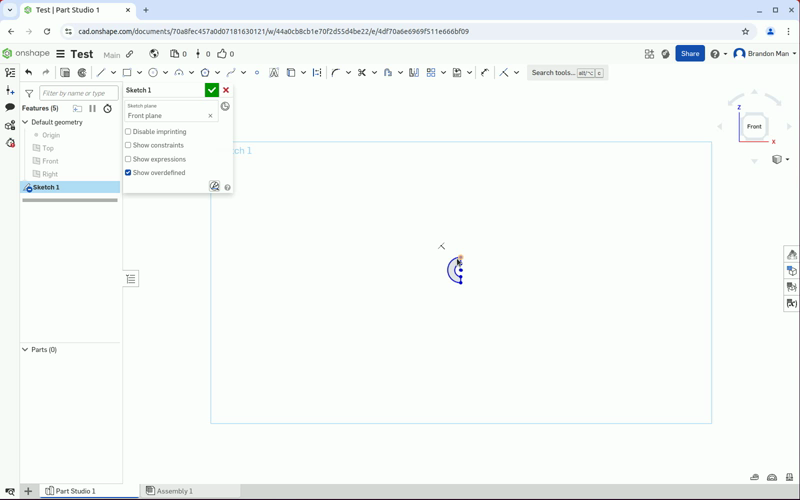
scroll(6)
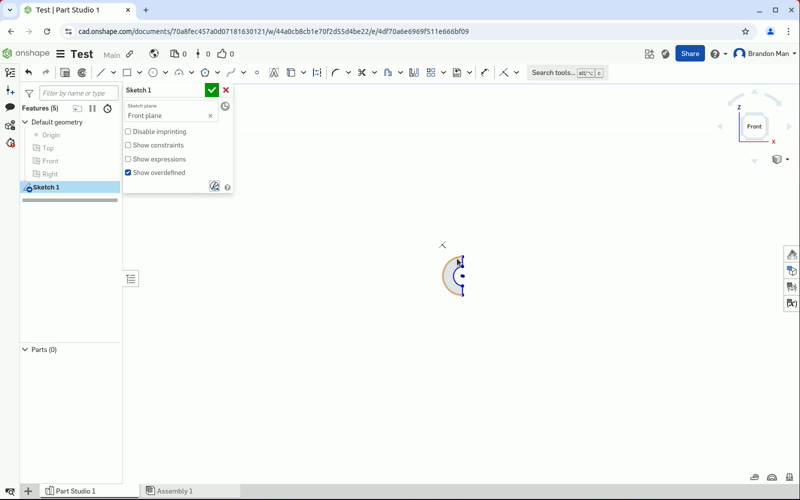
scroll(6)
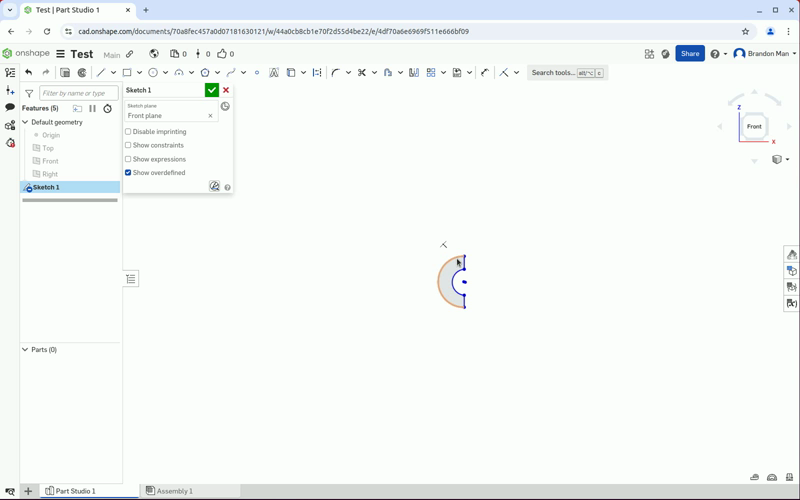
scroll(6)
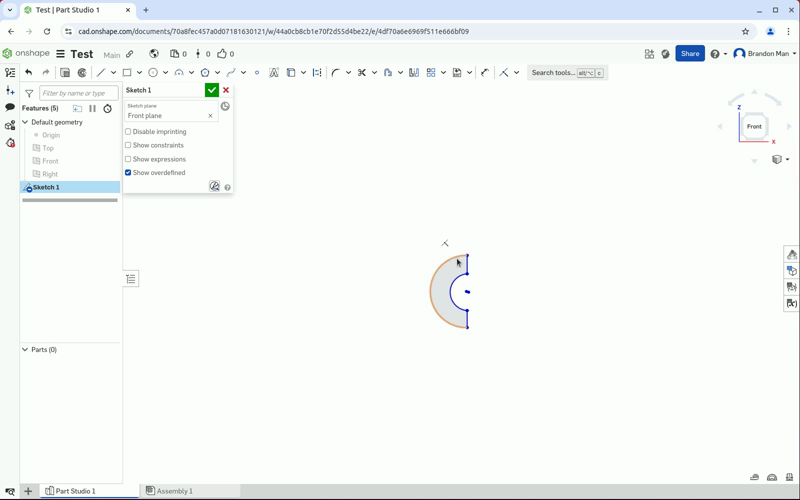
scroll(6)
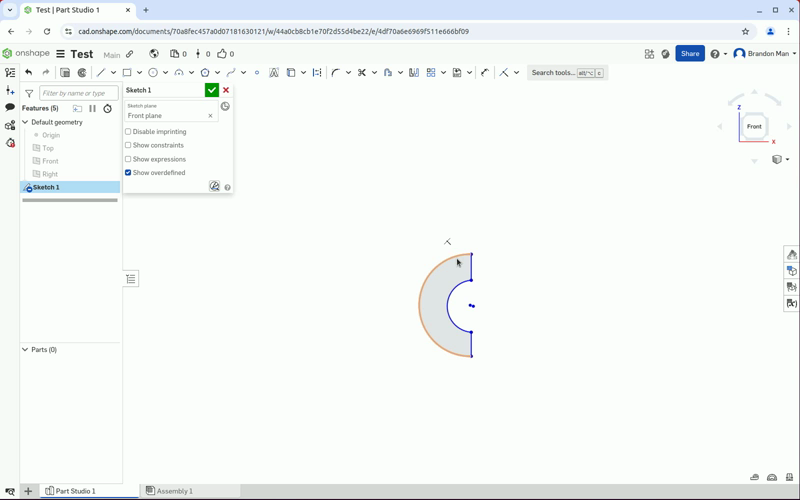
scroll(6)
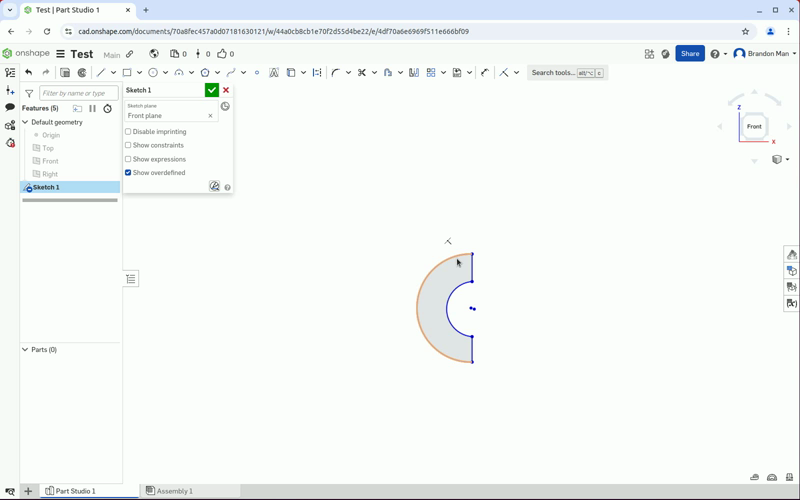
scroll(6)
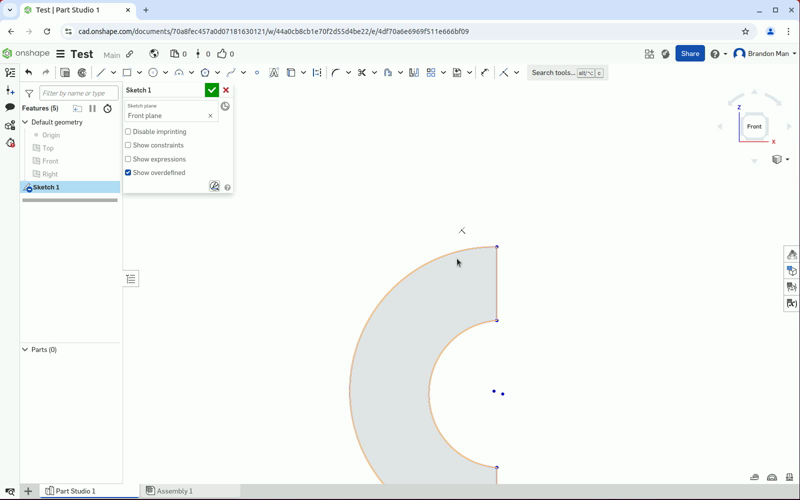
click(457, 258)
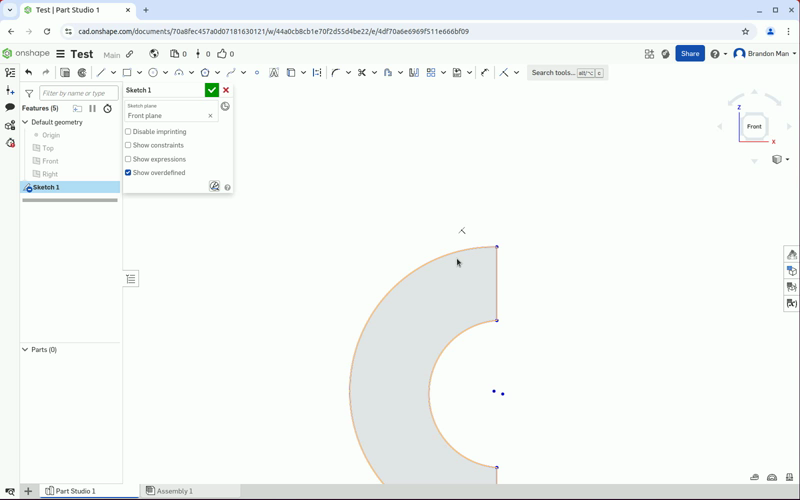
scroll(-6)
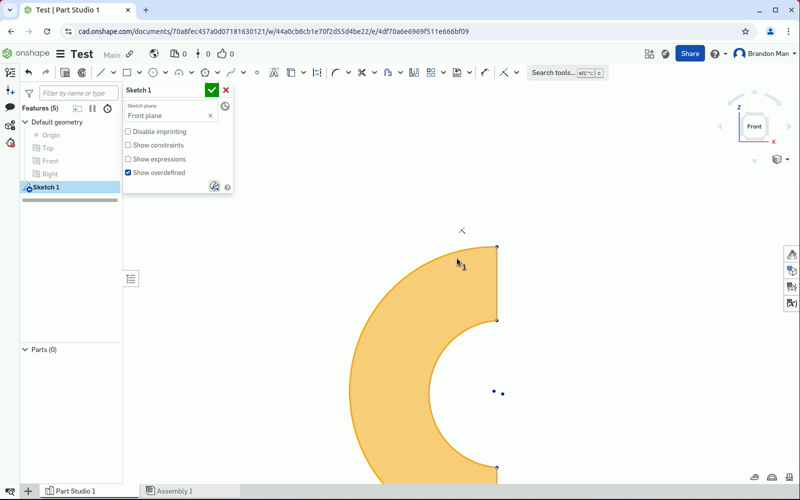
scroll(-6)
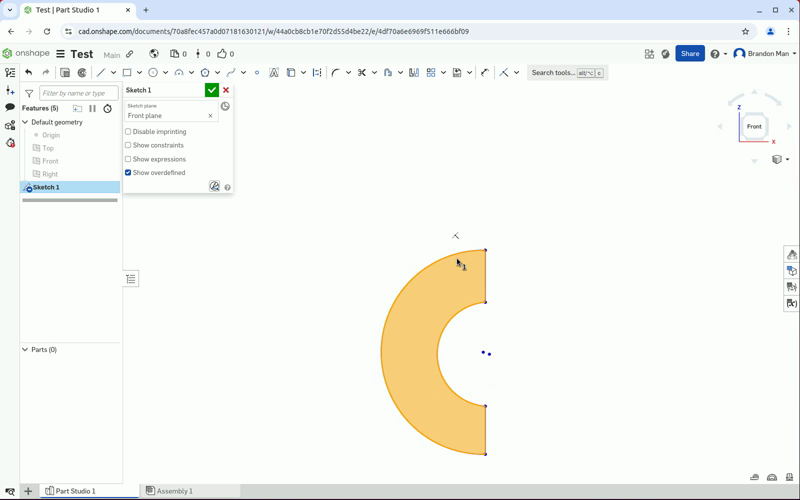
scroll(-6)
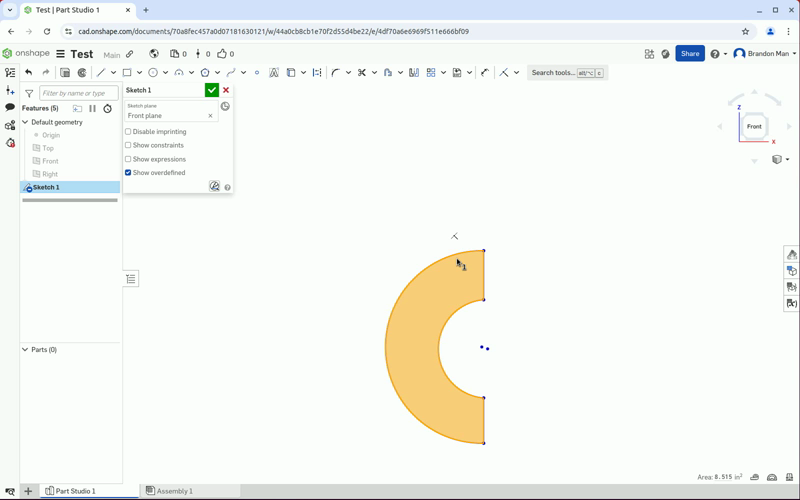
scroll(-6)
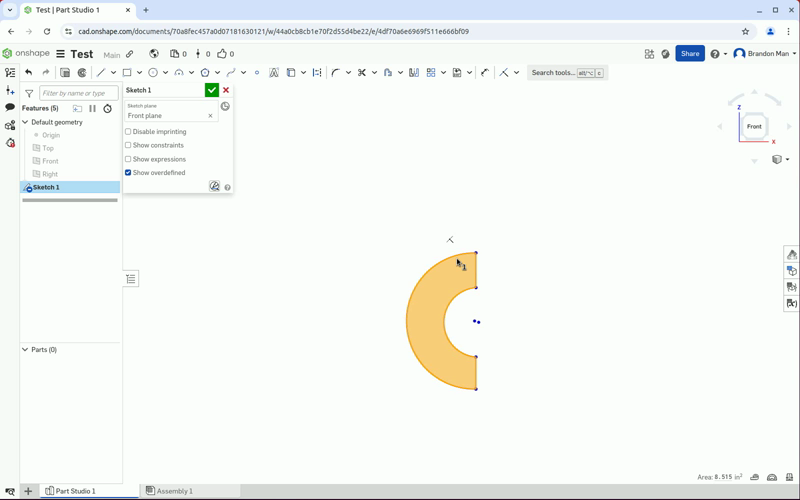
scroll(-6)
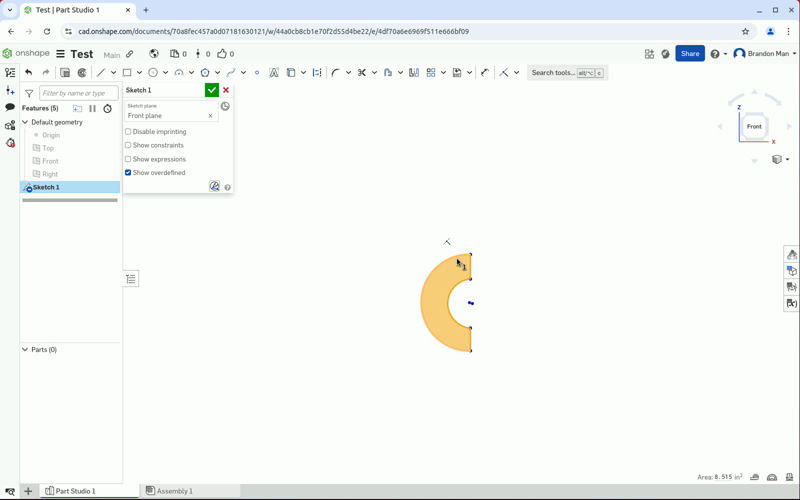
scroll(-6)
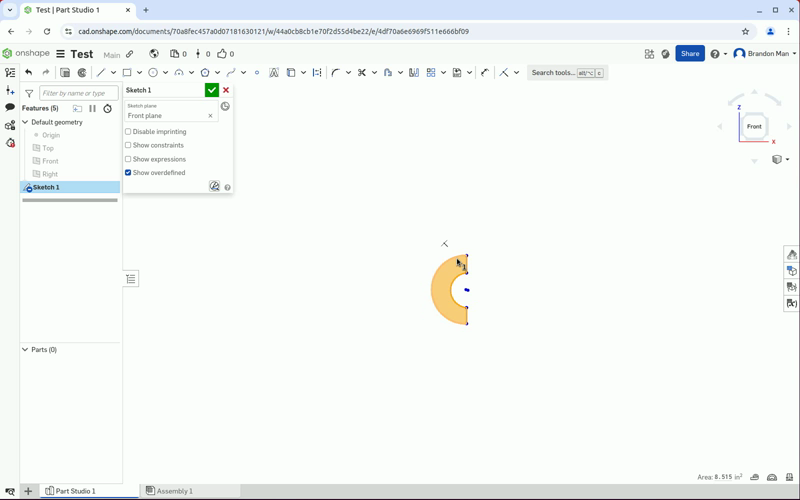
scroll(-6)
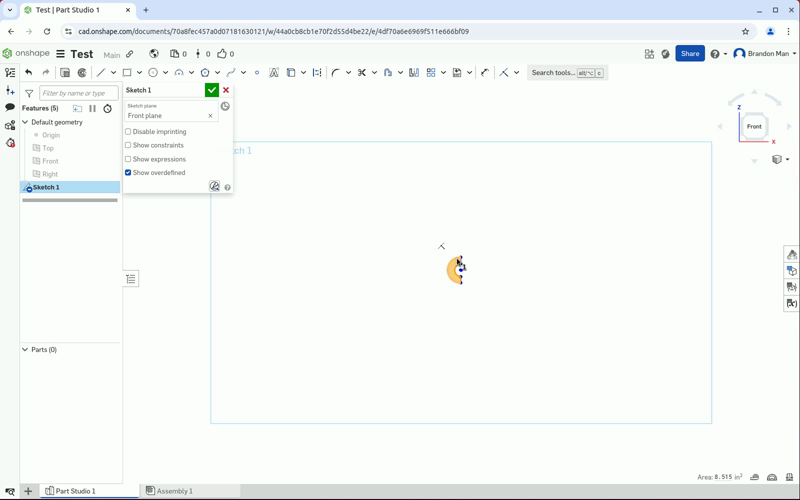
mouse_move(73, 352)
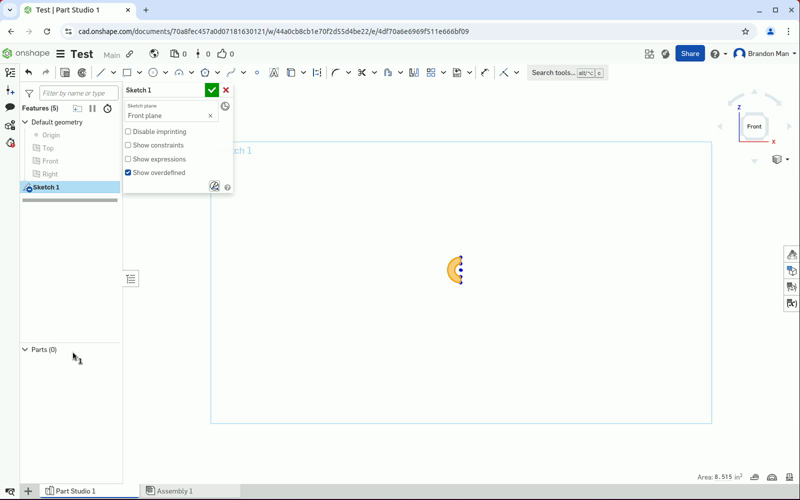
key(shift+y)
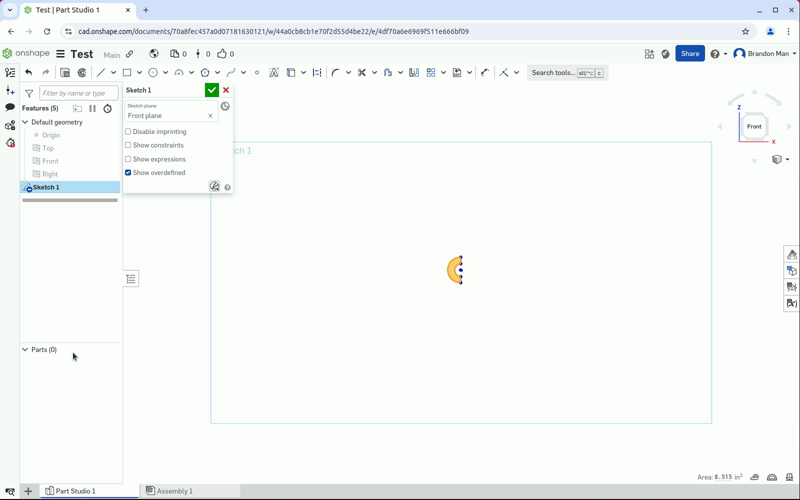
key(shift+e)
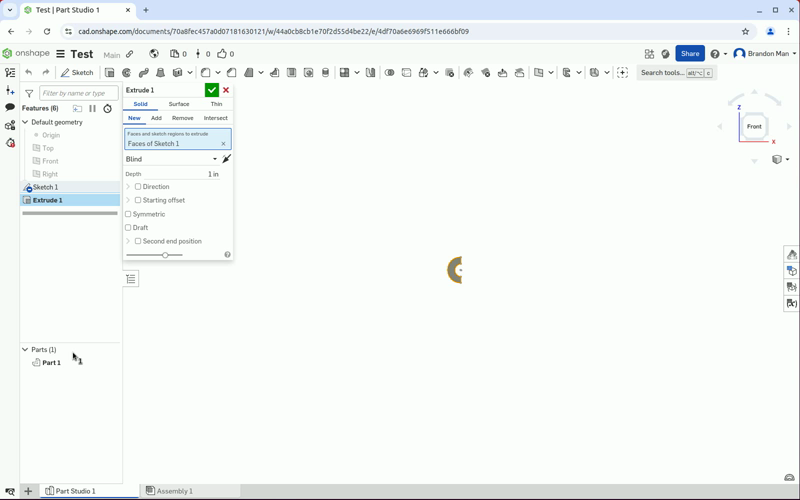
mouse_move(143, 106)
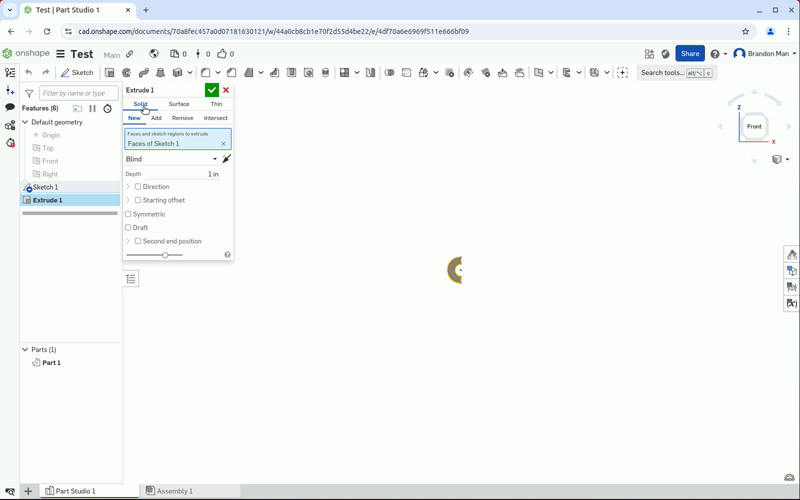
click(143, 106)
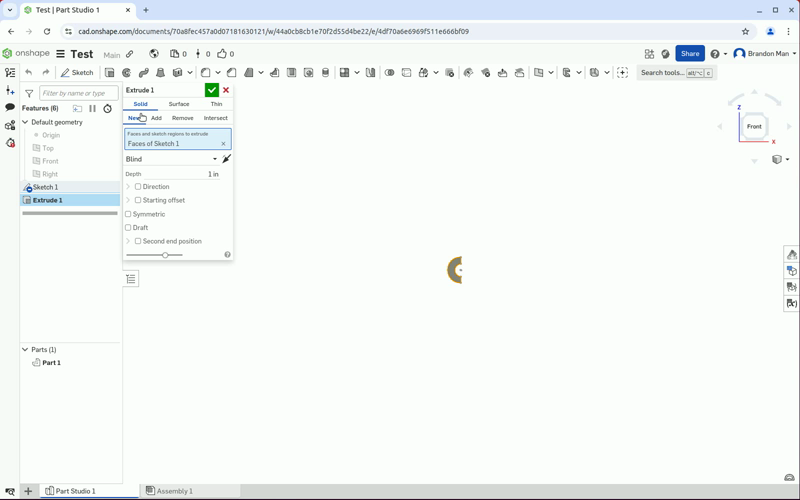
mouse_move(137, 120)
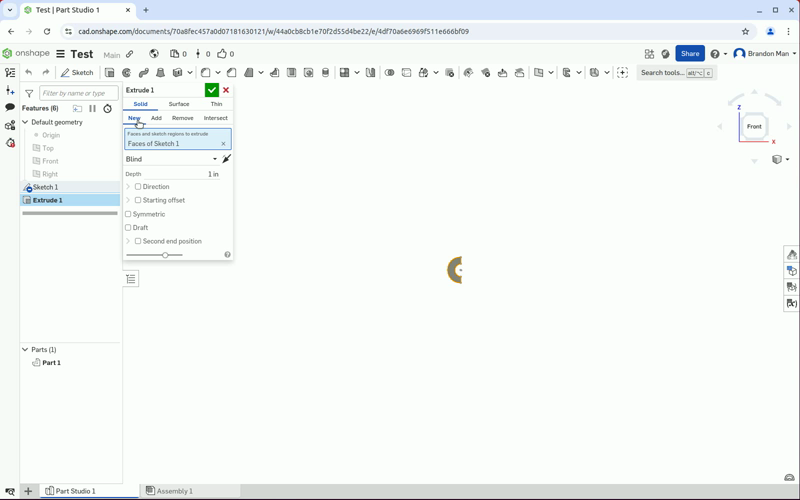
click(137, 120)
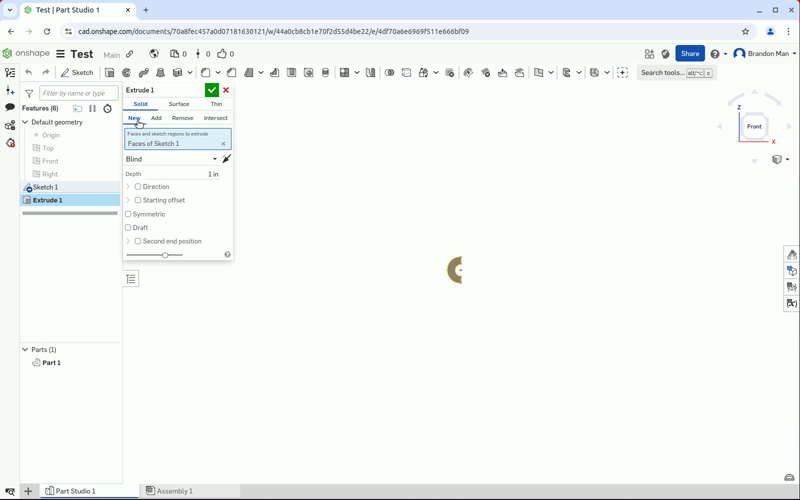
key(tab, 4)
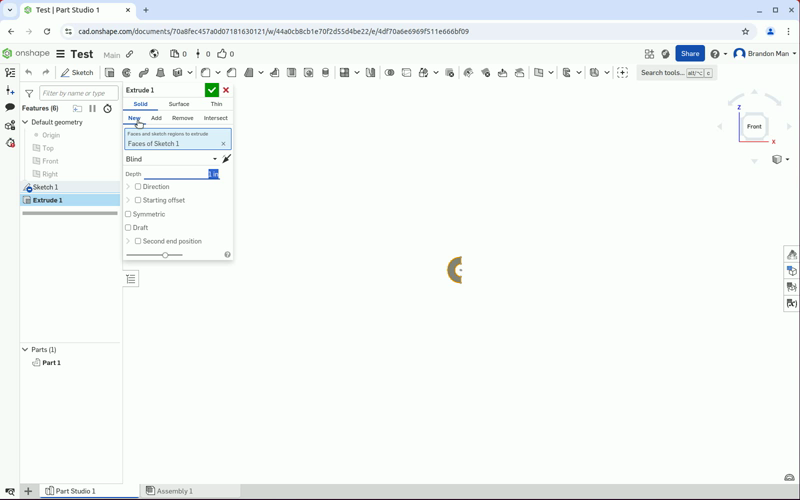
text(2.648)
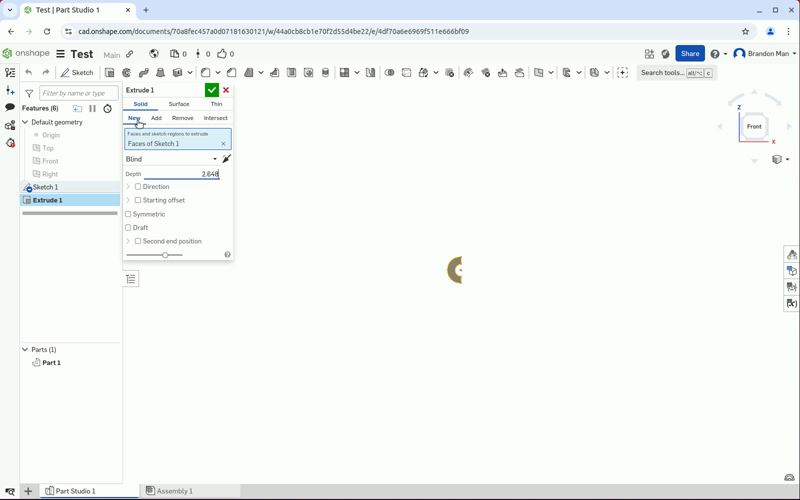
key(enter)
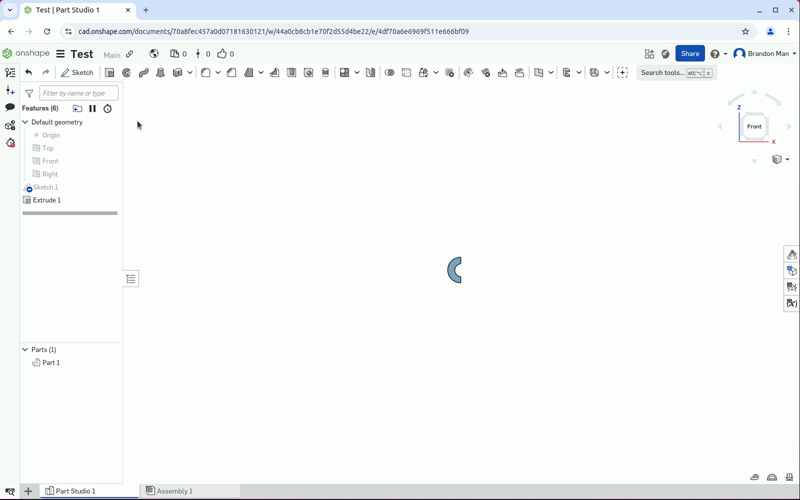
key(shift+h)
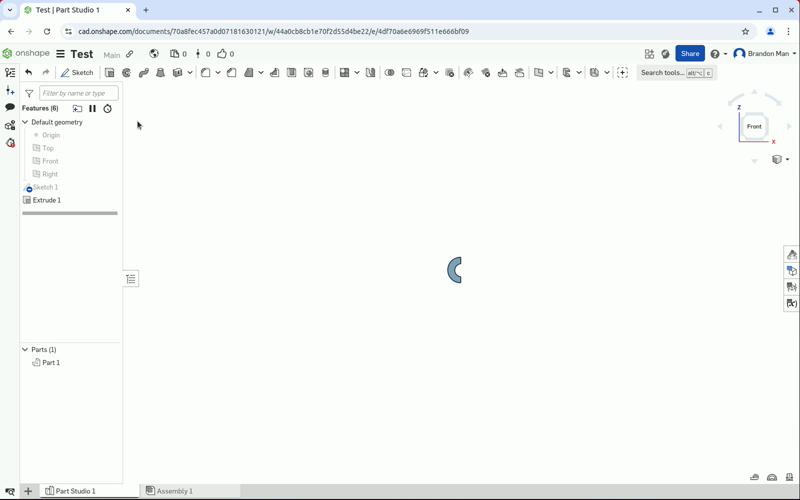
key(shift+h)
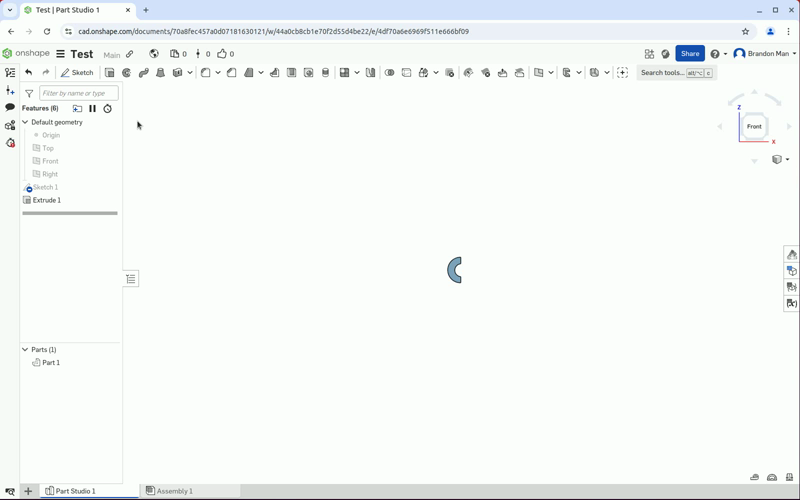
mouse_move(73, 189)
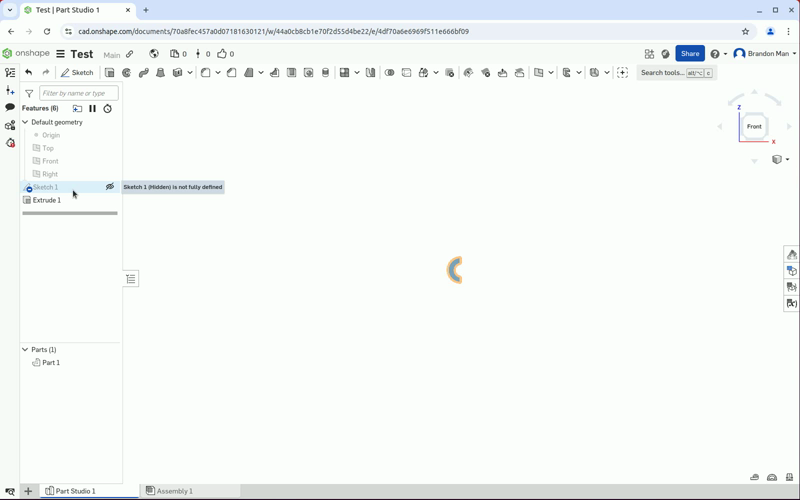
click(73, 189)
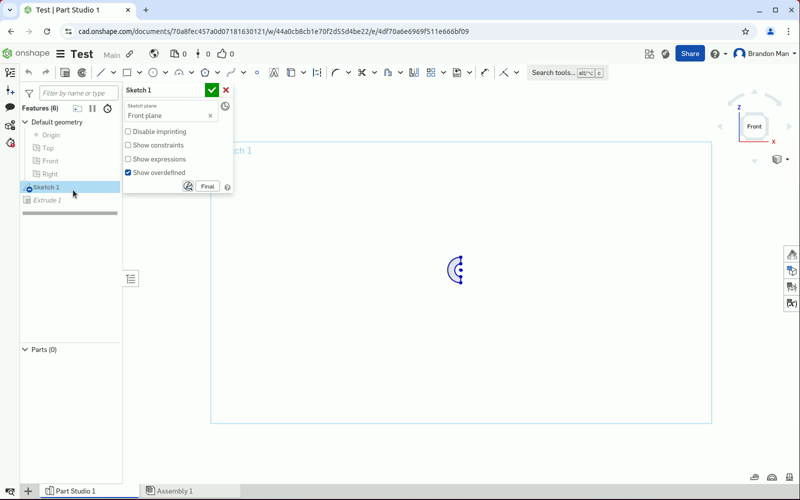
mouse_move(229, 92)
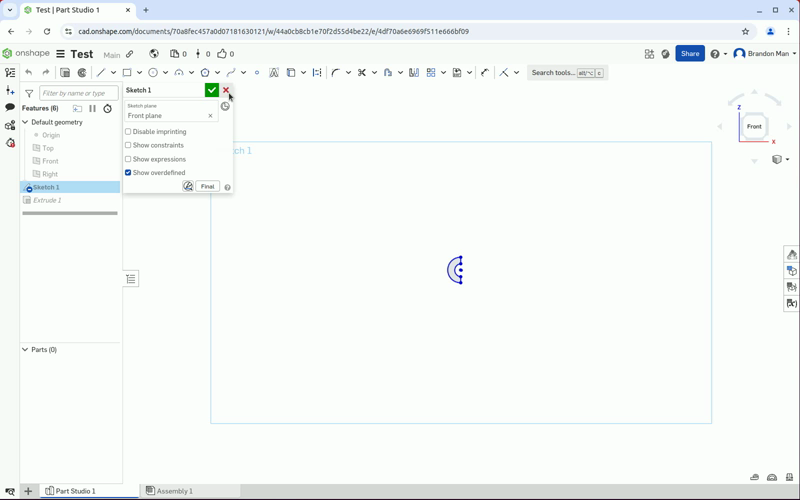
click(229, 92)
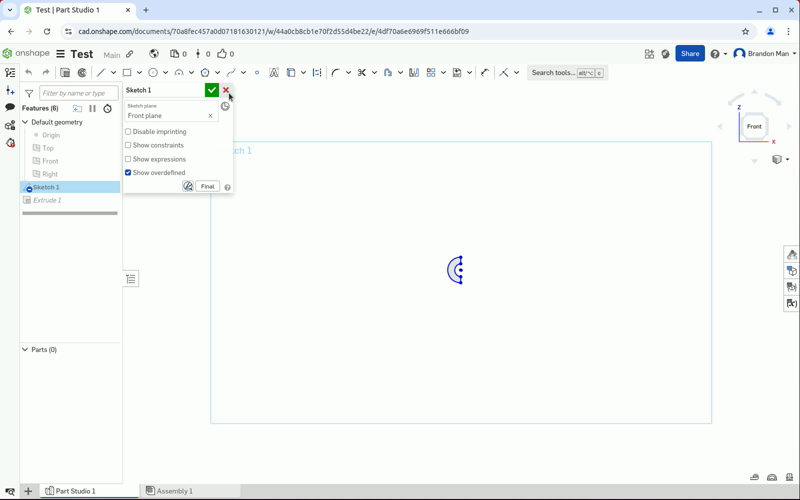
key(shift+s)
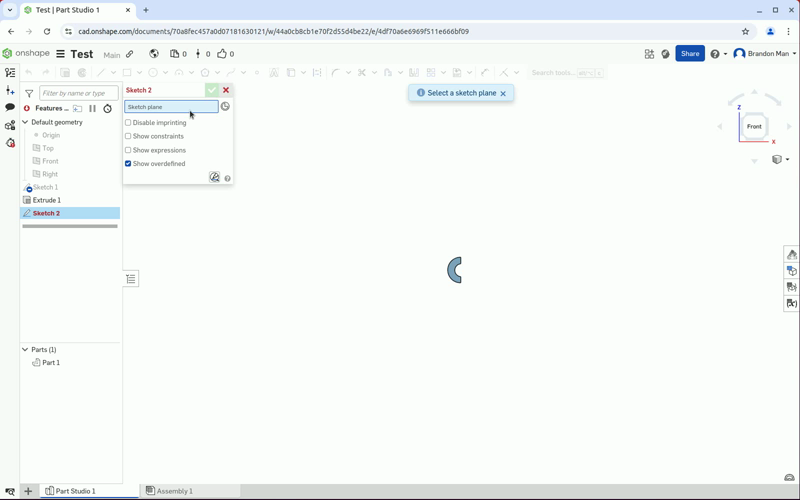
mouse_move(73, 163)
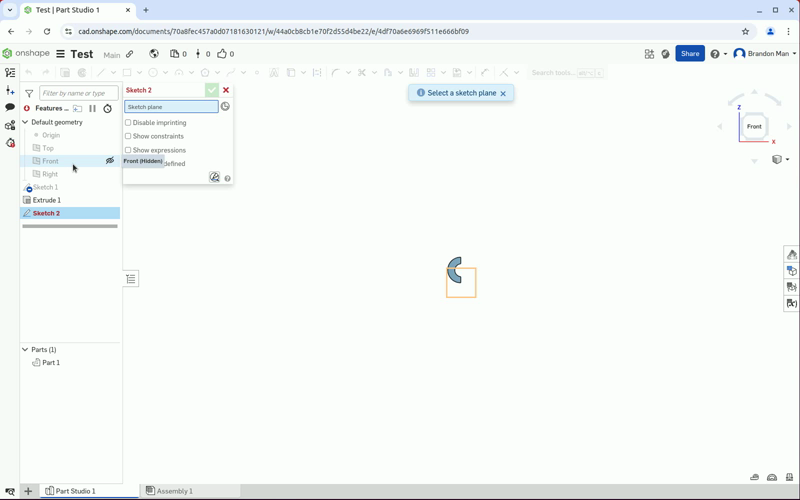
click(73, 163)
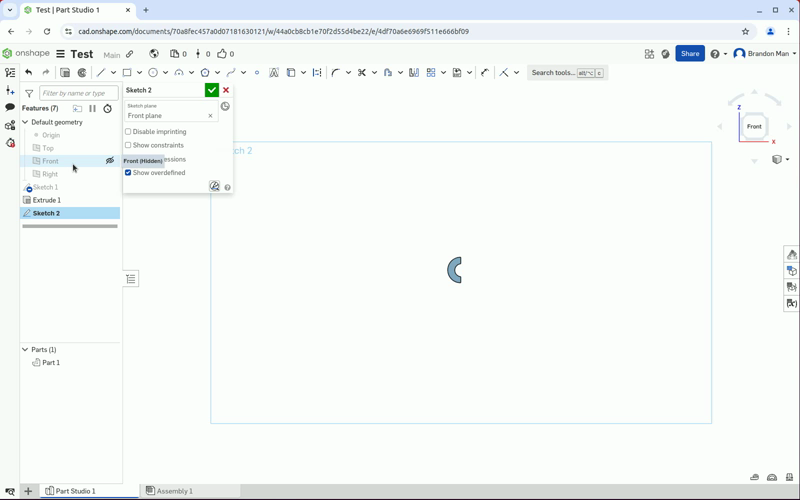
mouse_move(73, 352)
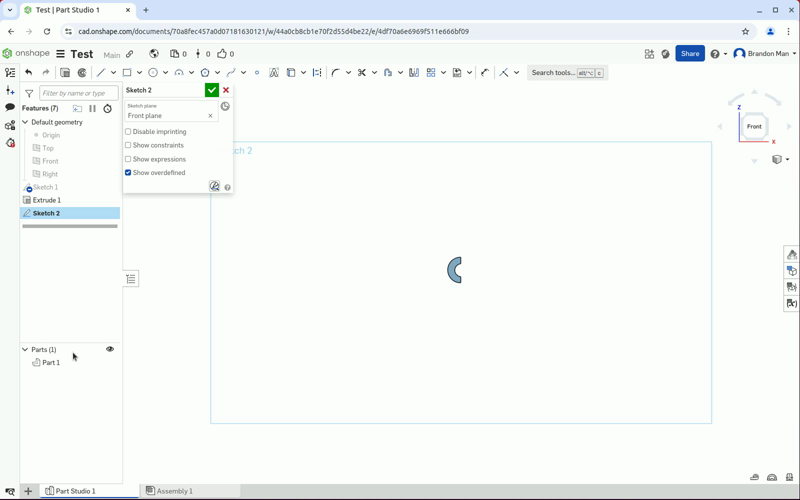
key(y)
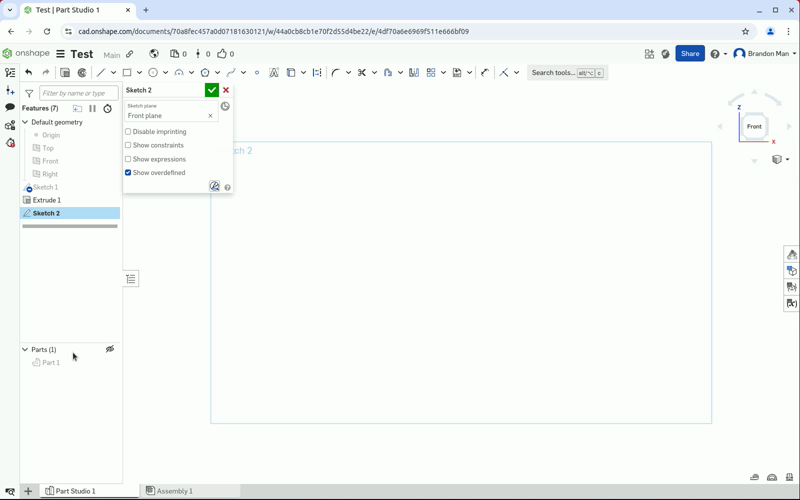
key(a)
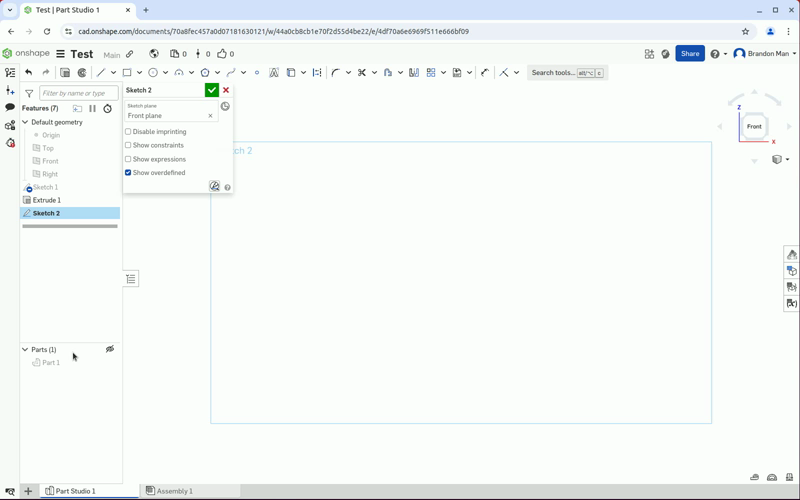
key_down(shift)
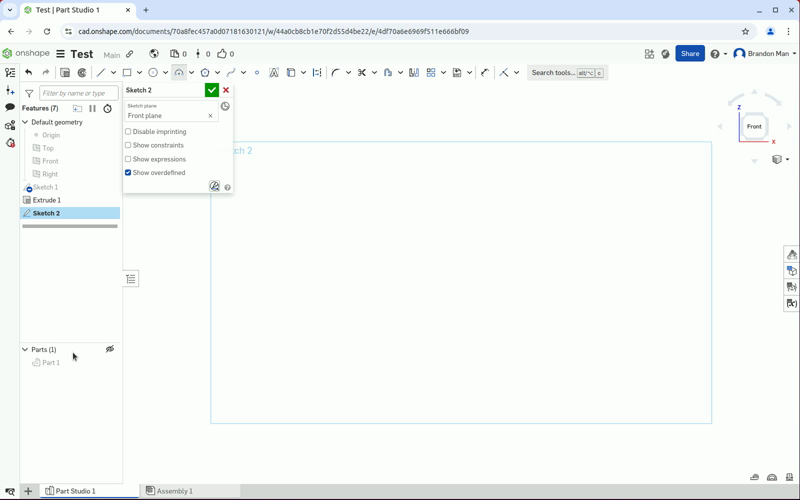
mouse_move(560, 282)
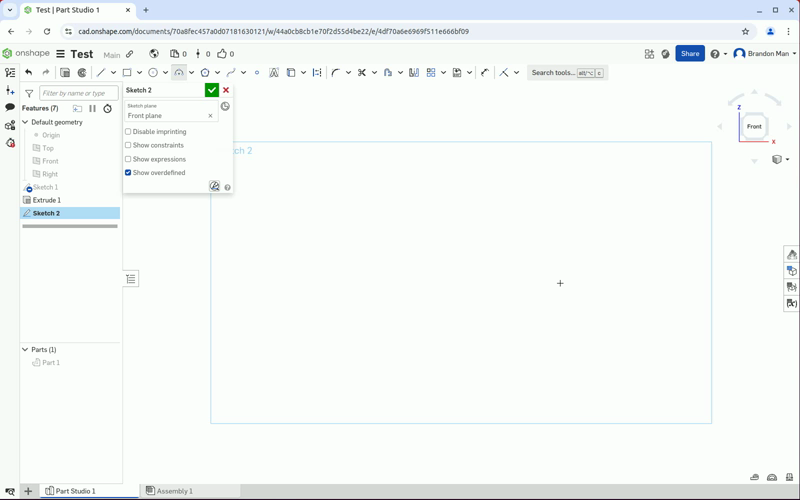
click(560, 282)
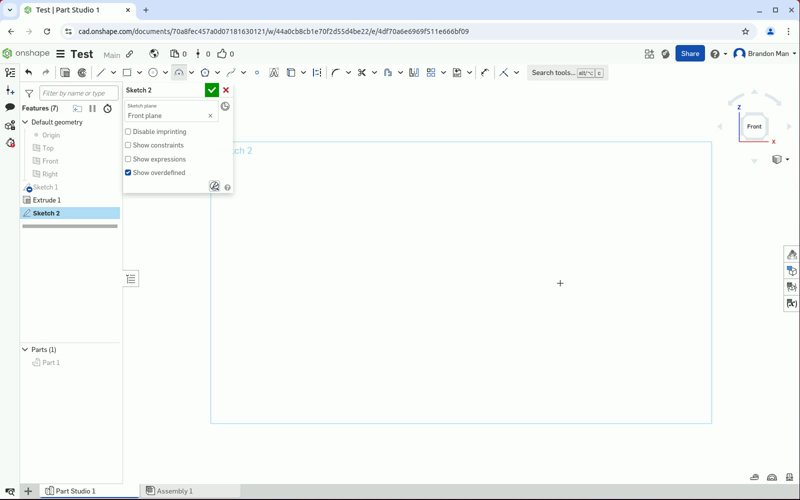
key_up(shift)
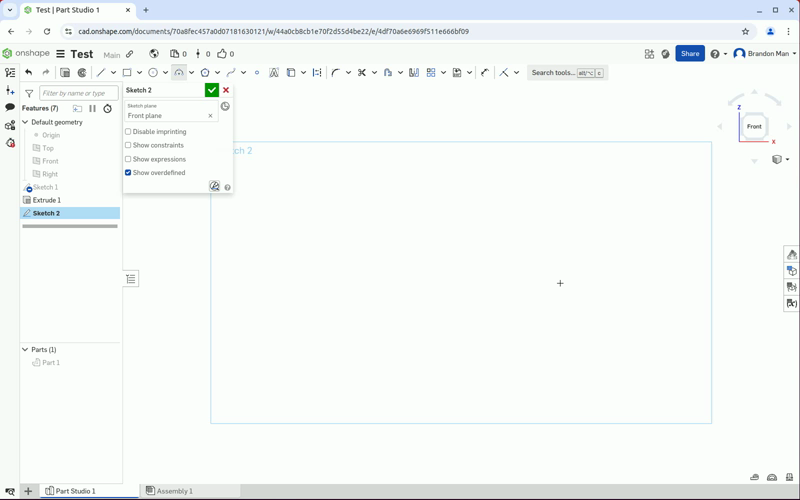
key_down(shift)
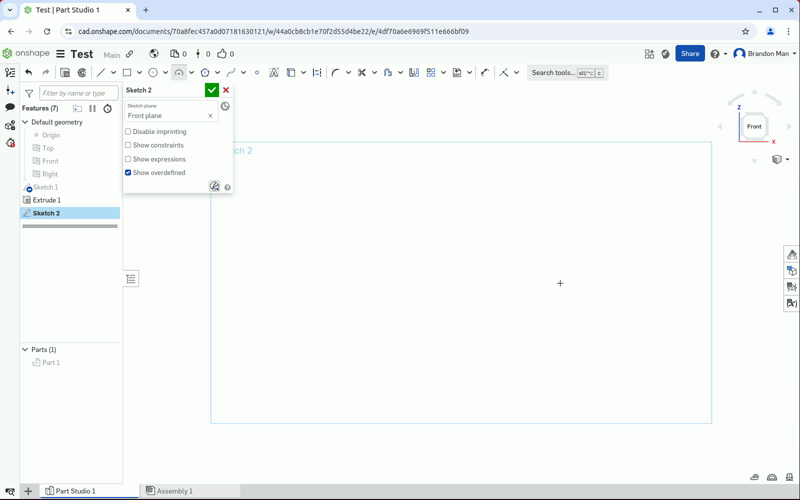
mouse_move(560, 257)
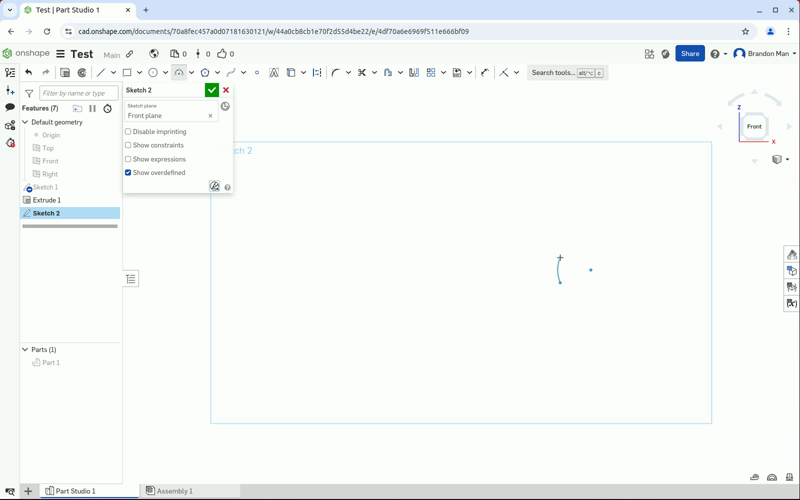
click(560, 257)
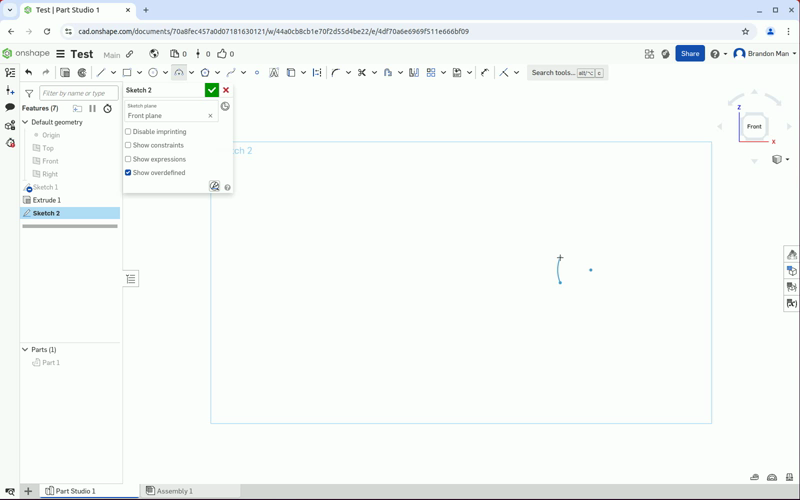
mouse_move(573, 270)
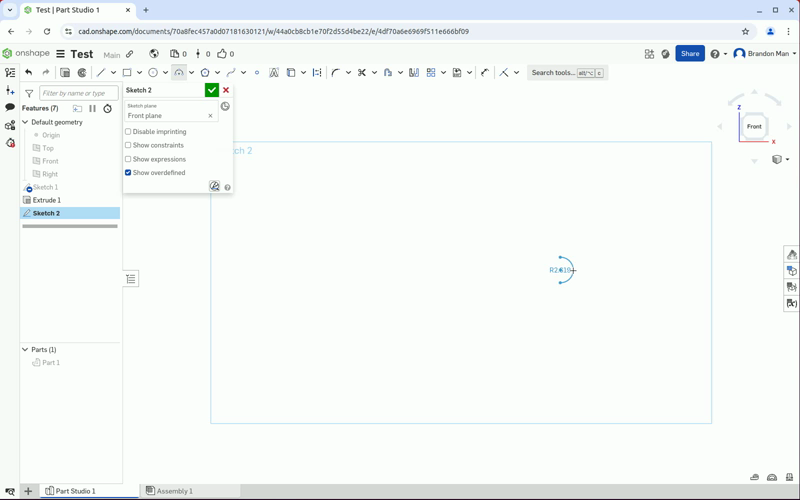
click(573, 270)
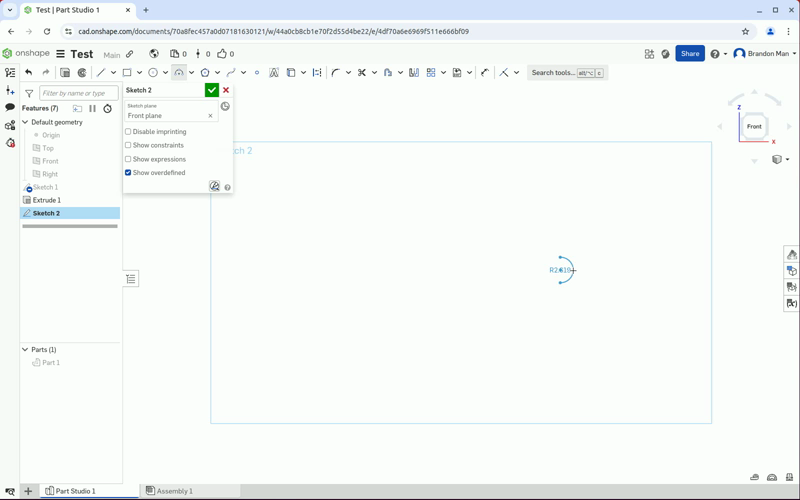
key_up(shift)
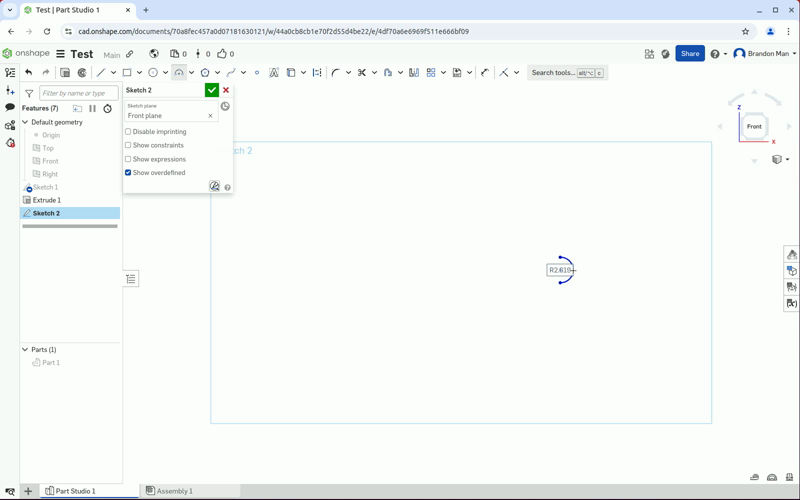
key(esc)
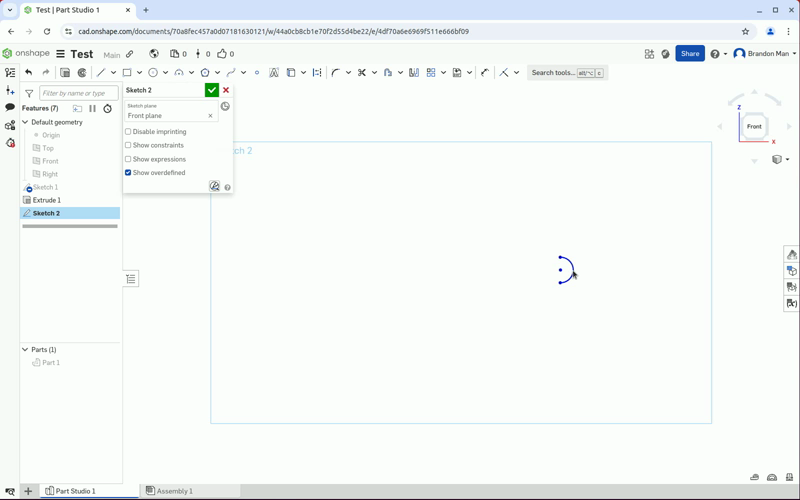
key(l)
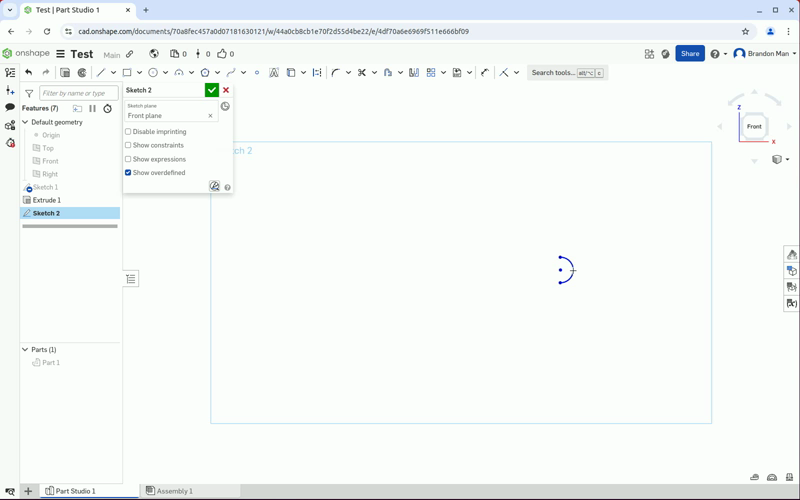
mouse_move(560, 257)
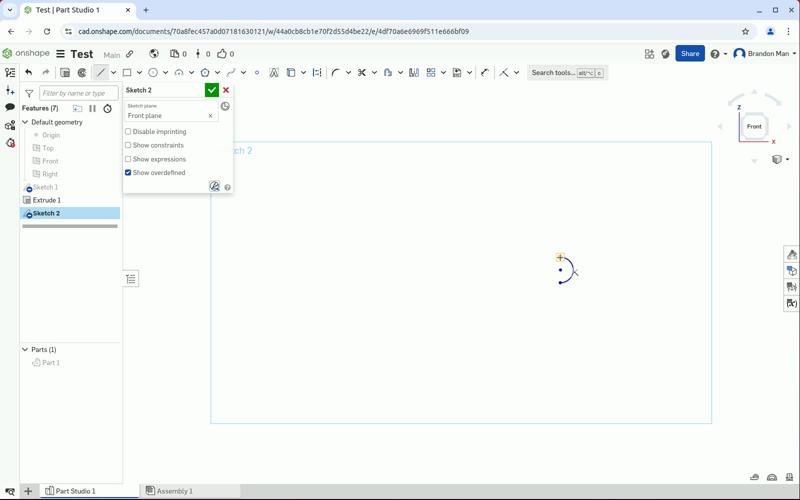
click(560, 257)
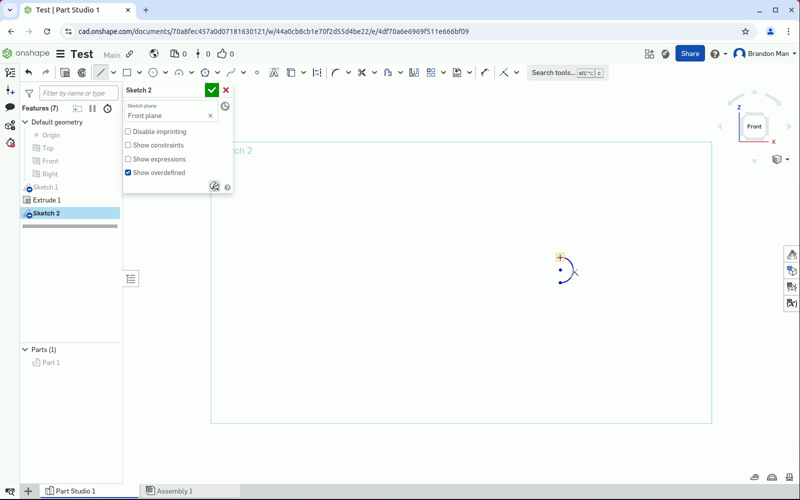
key_down(shift)
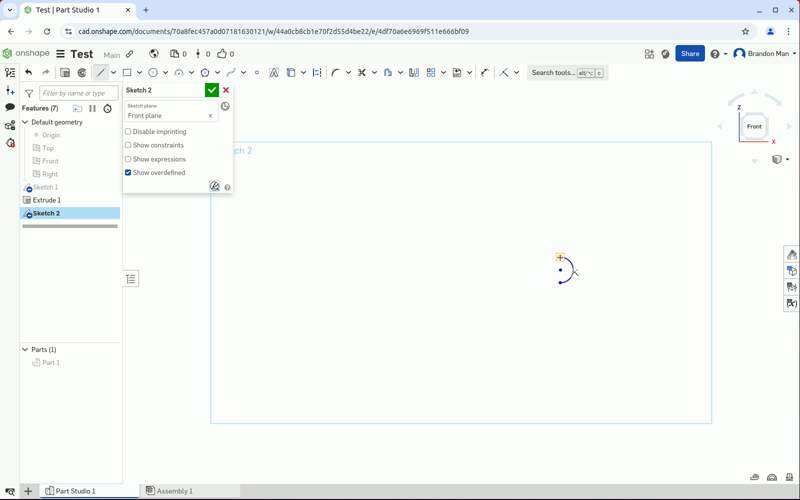
mouse_move(589, 257)
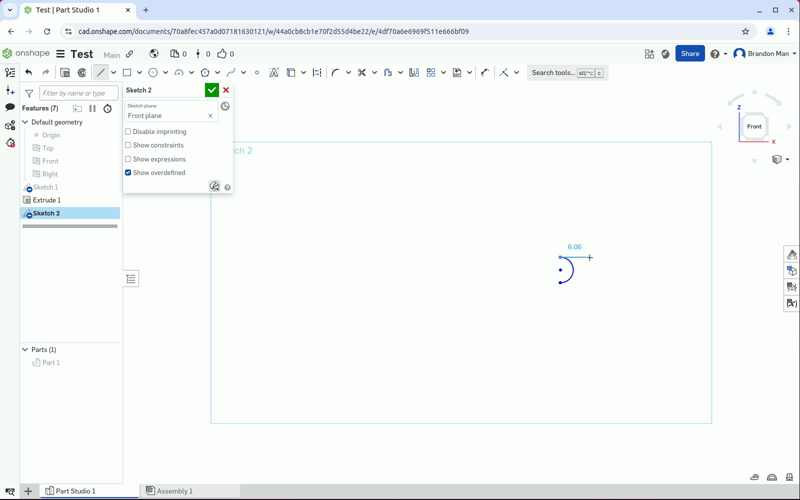
mouse_move(560, 263)
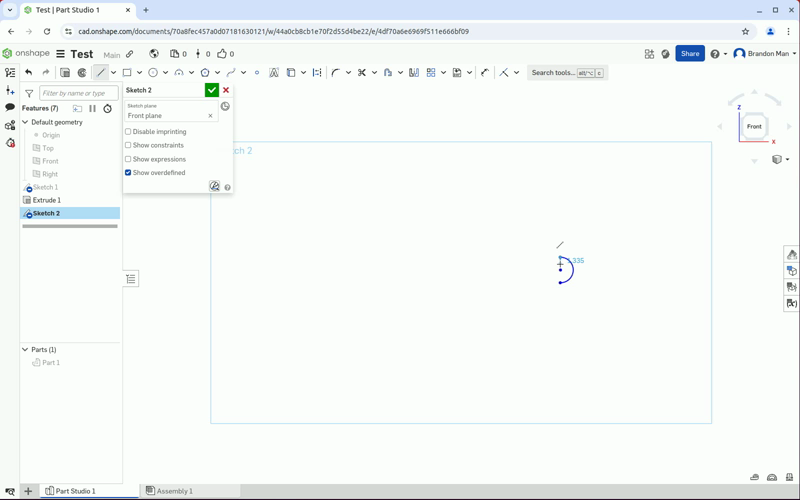
scroll(6)
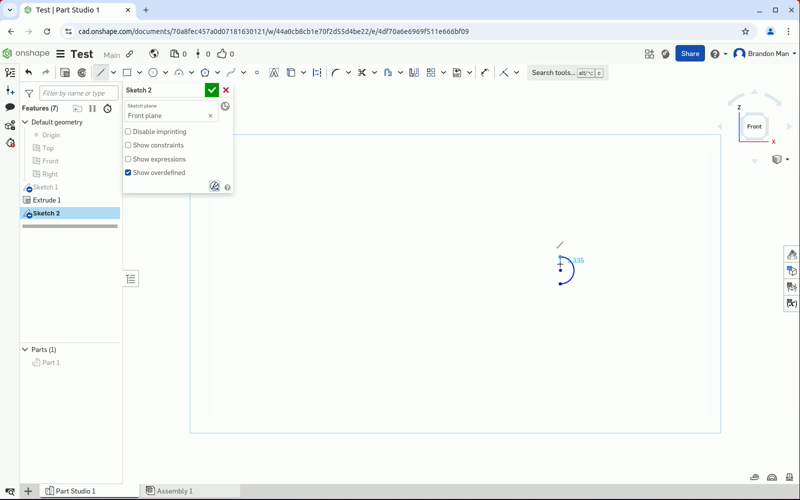
scroll(6)
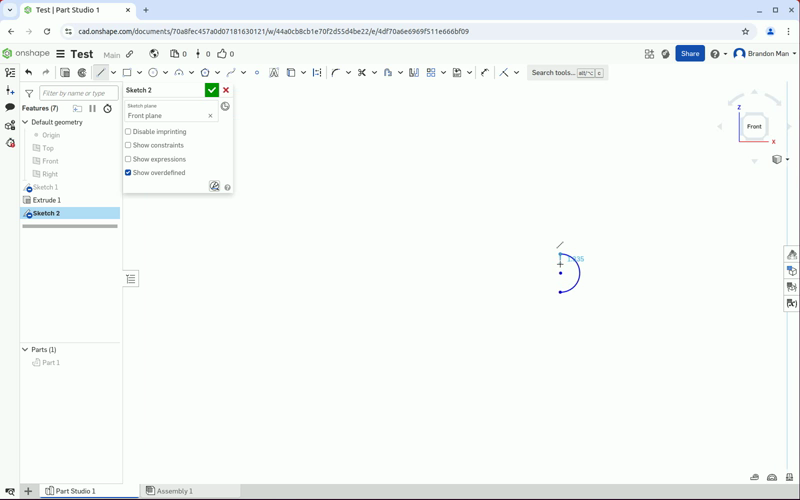
scroll(6)
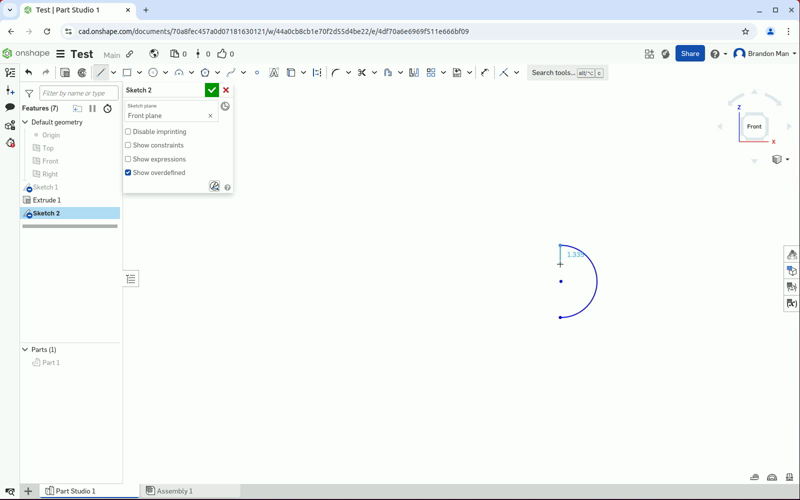
scroll(6)
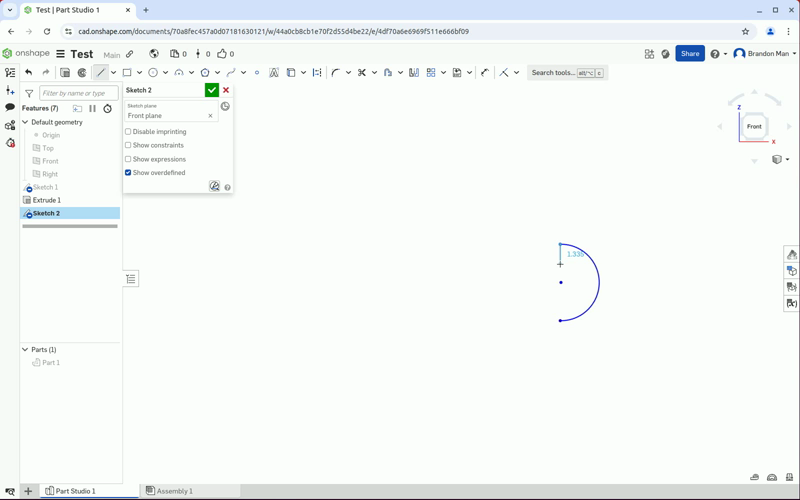
scroll(6)
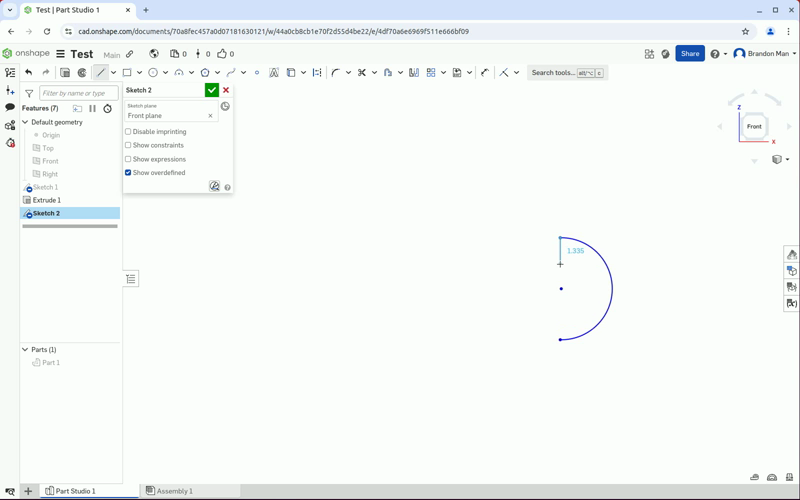
scroll(6)
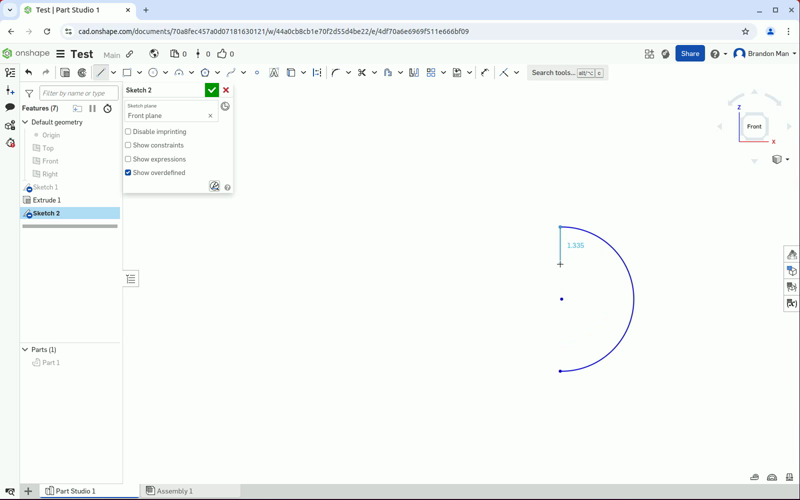
scroll(6)
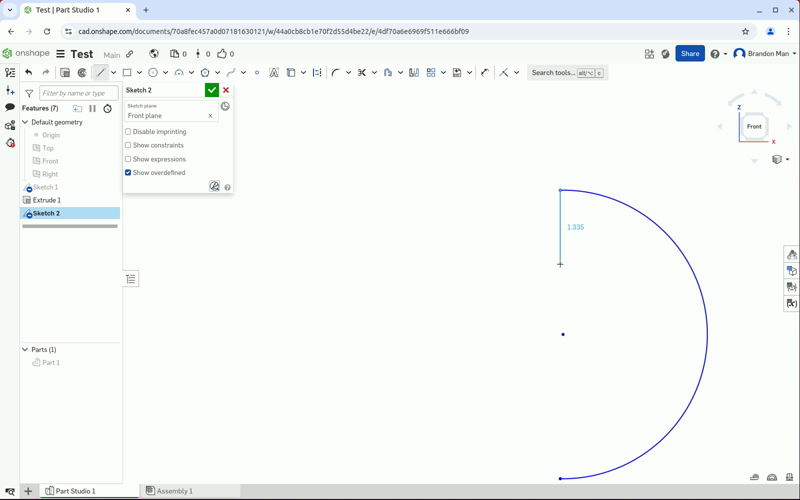
click(560, 263)
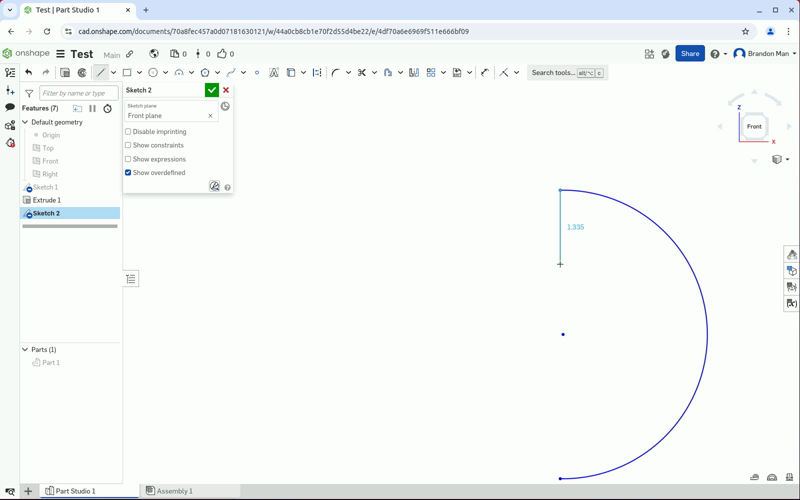
scroll(-6)
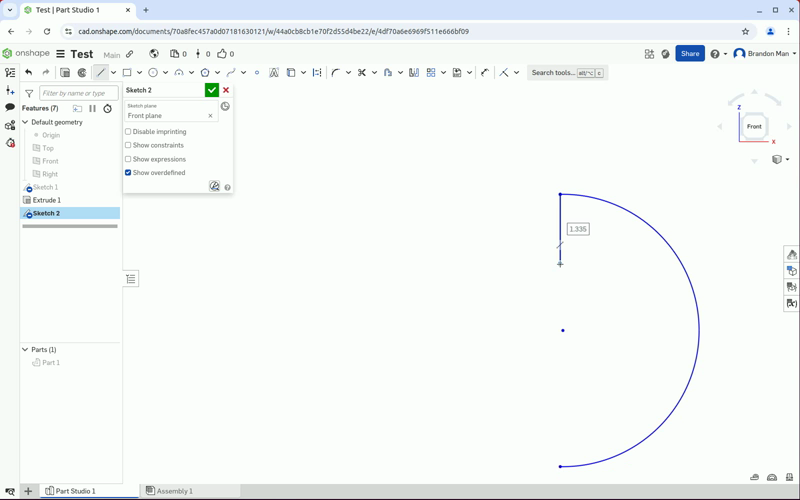
scroll(-6)
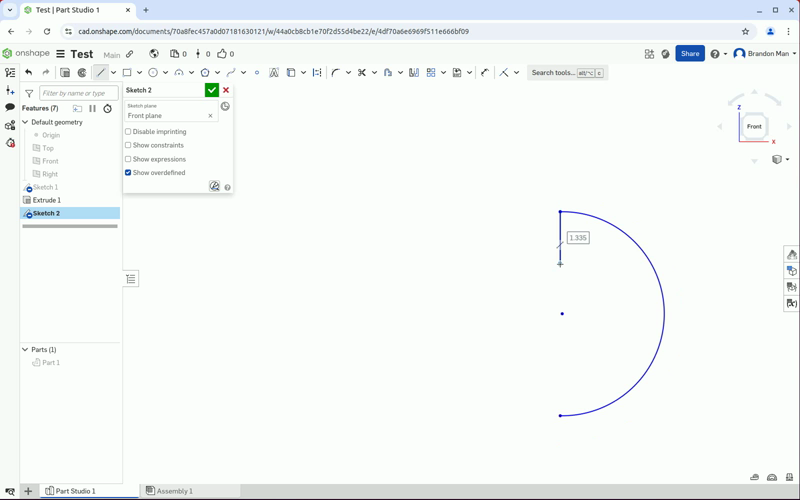
scroll(-6)
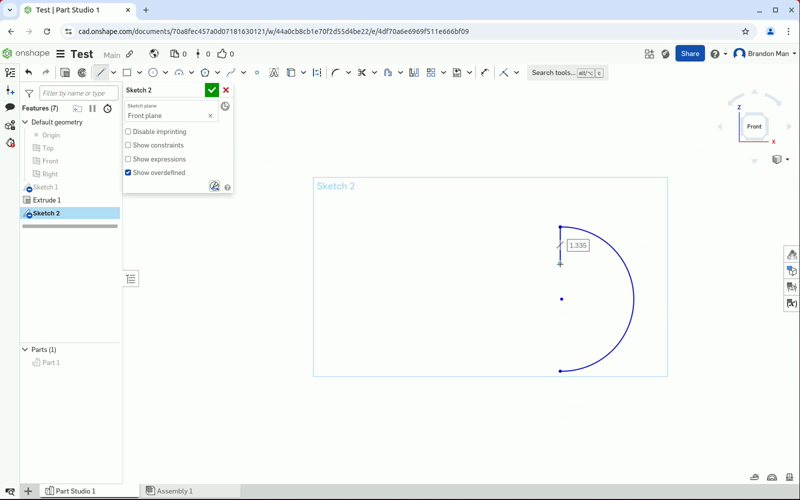
scroll(-6)
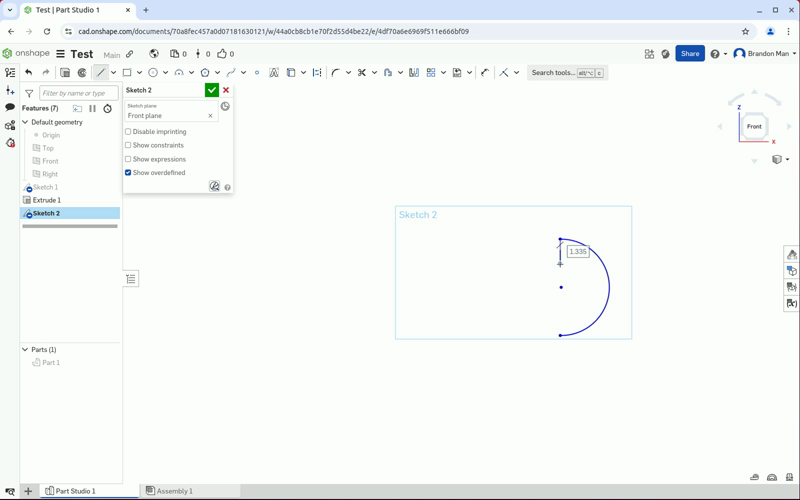
scroll(-6)
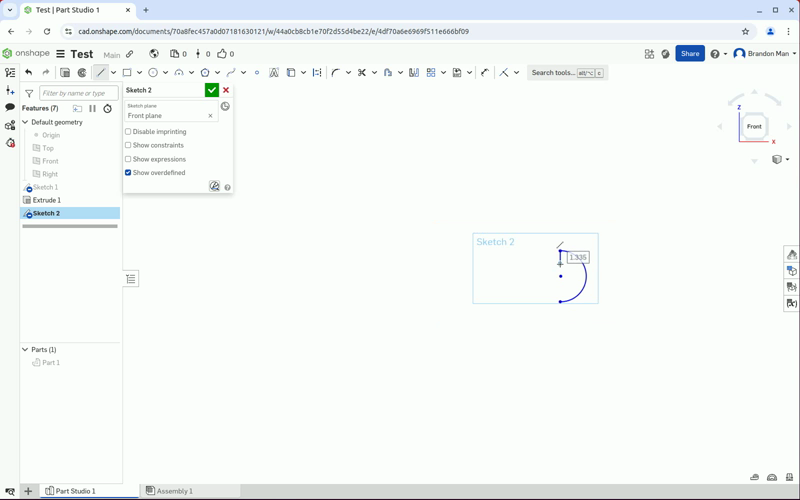
scroll(-6)
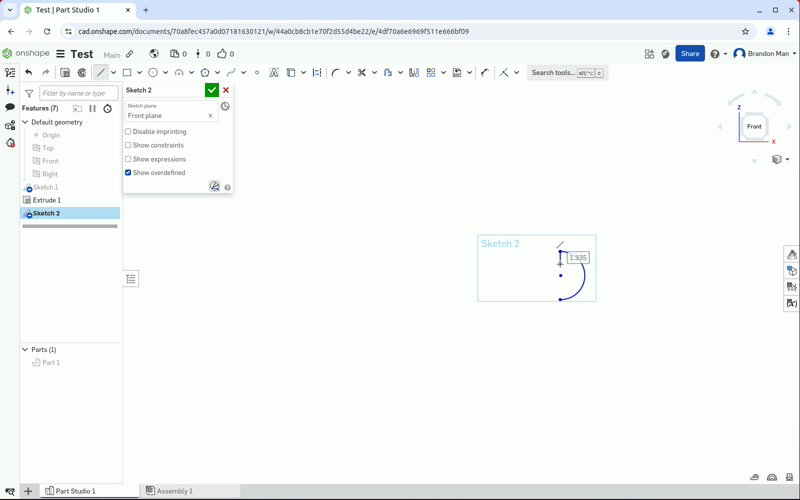
scroll(-6)
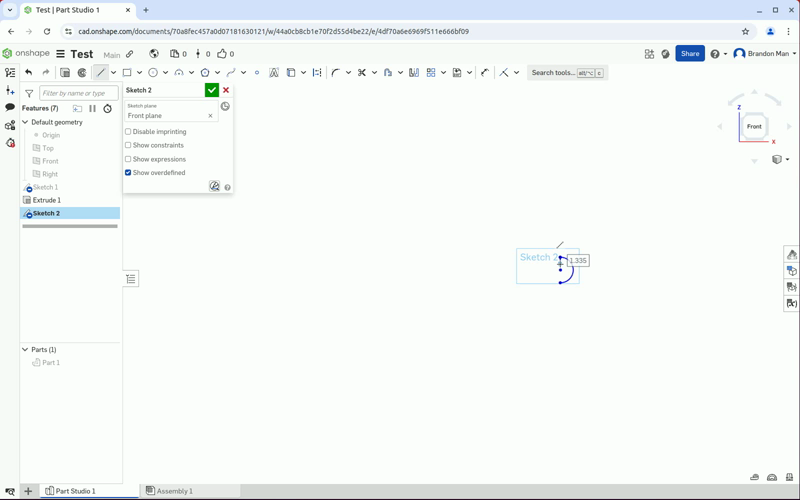
key_up(shift)
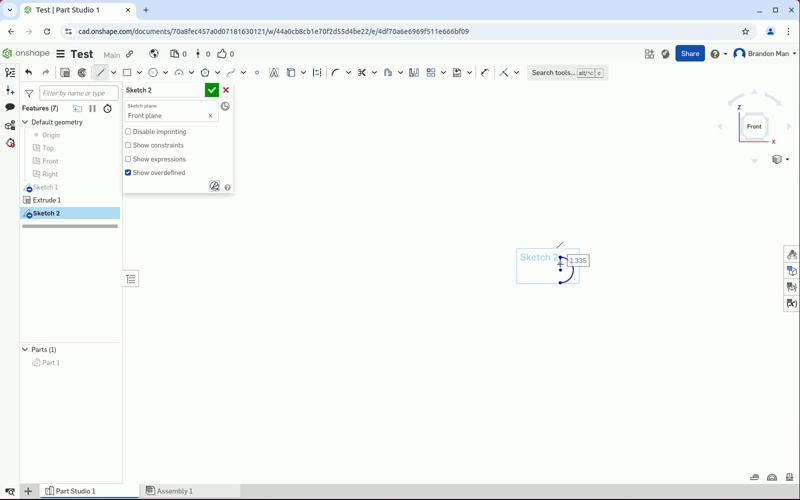
key(esc)
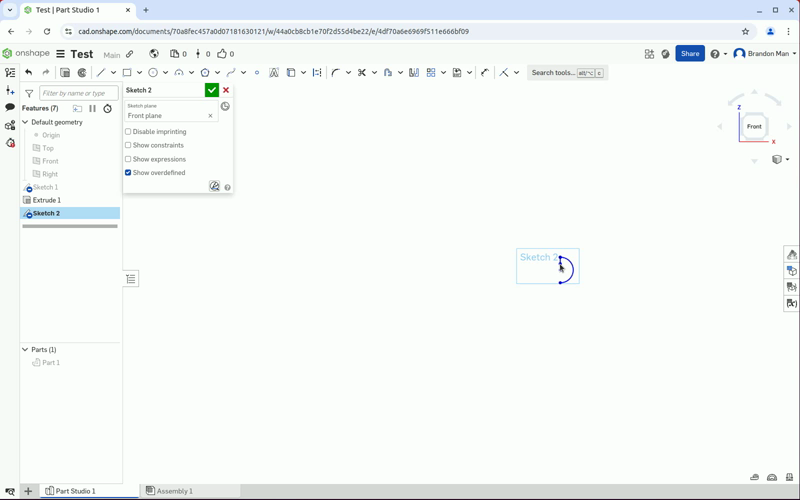
key(a)
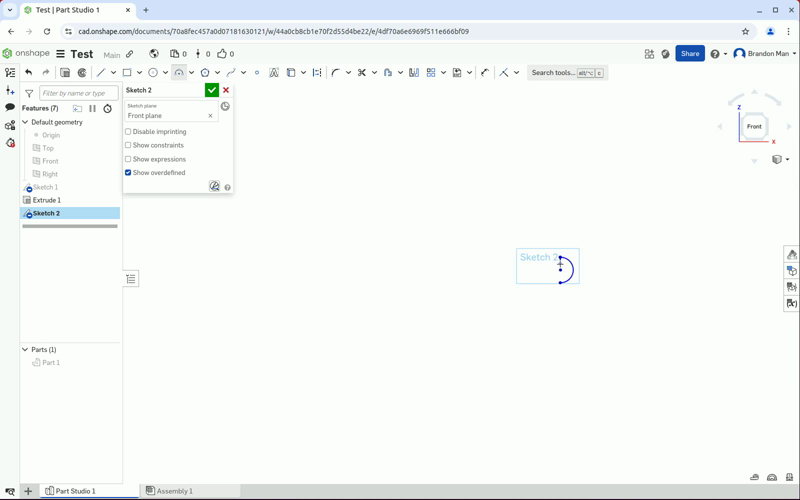
mouse_move(560, 263)
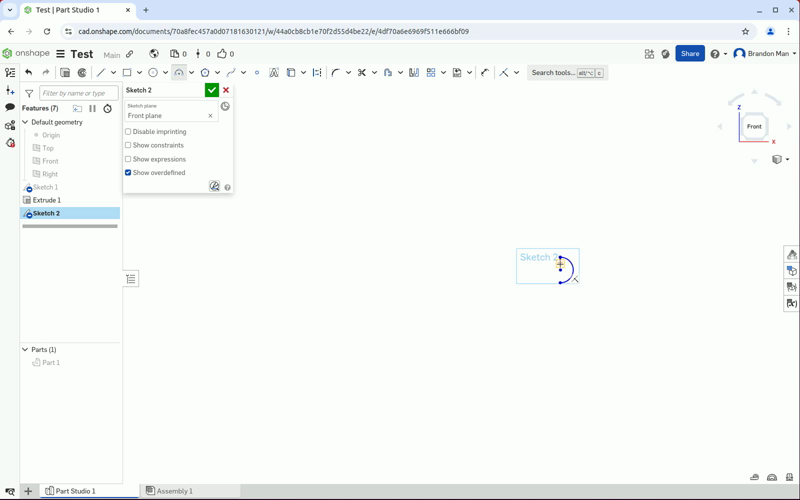
click(560, 263)
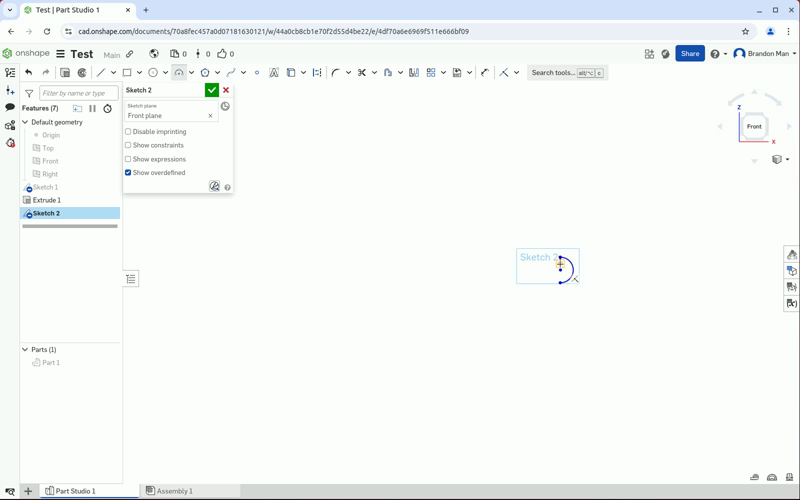
key_down(shift)
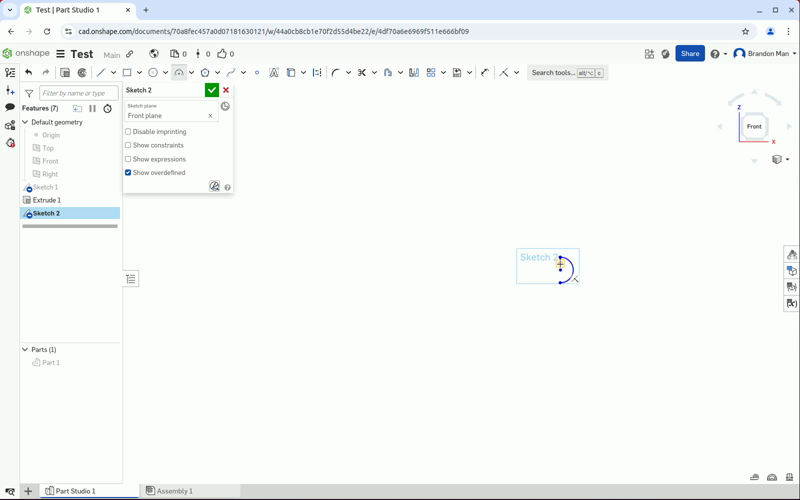
mouse_move(560, 276)
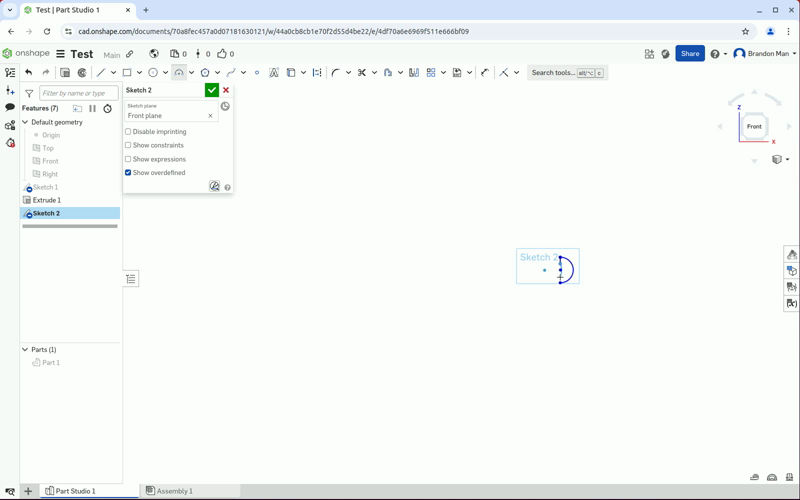
click(560, 276)
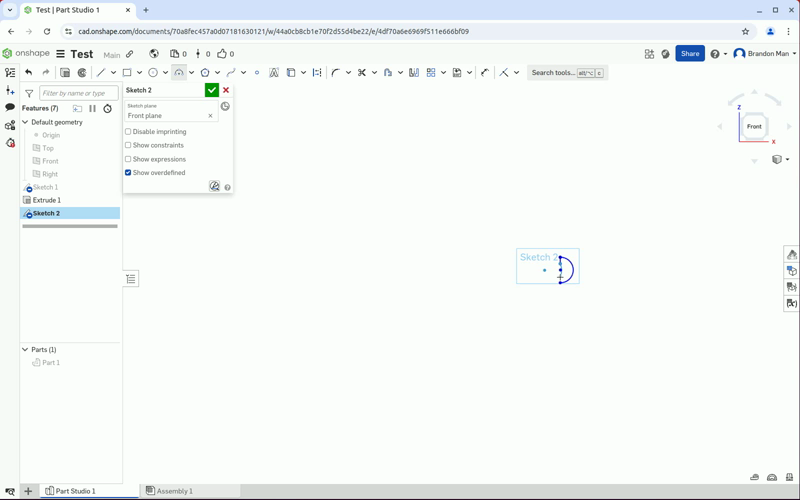
mouse_move(566, 270)
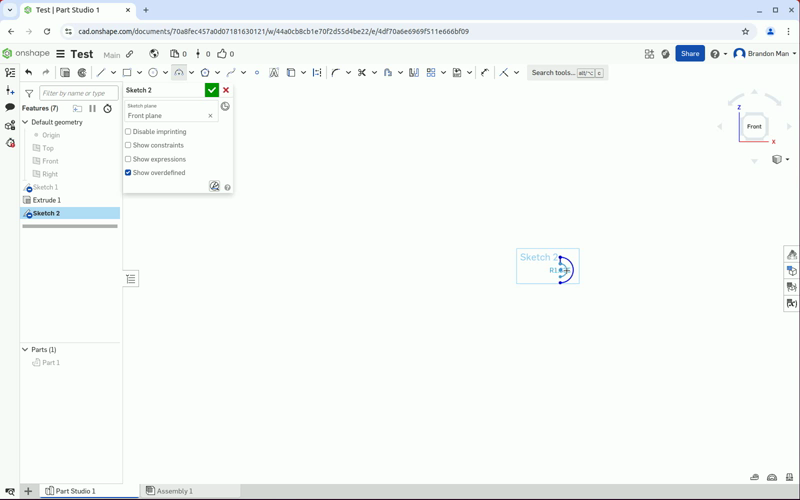
click(566, 270)
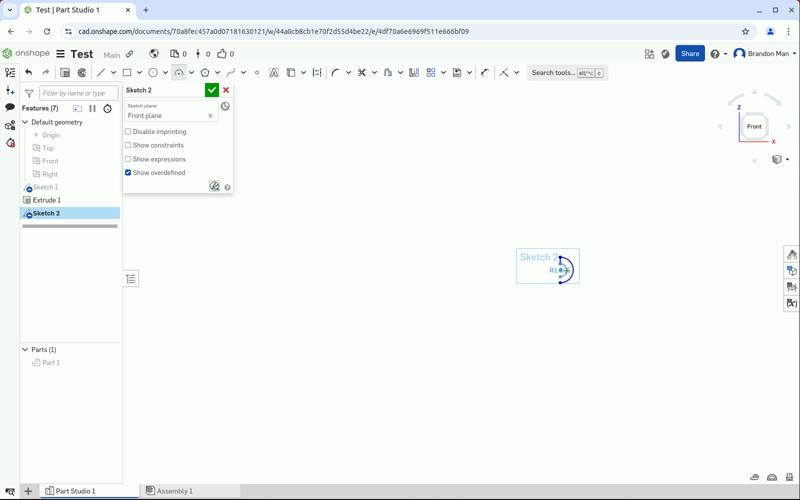
key_up(shift)
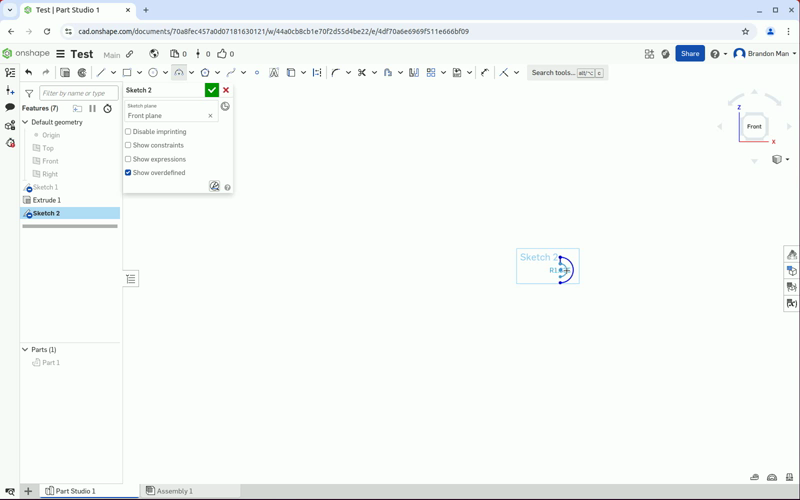
key(esc)
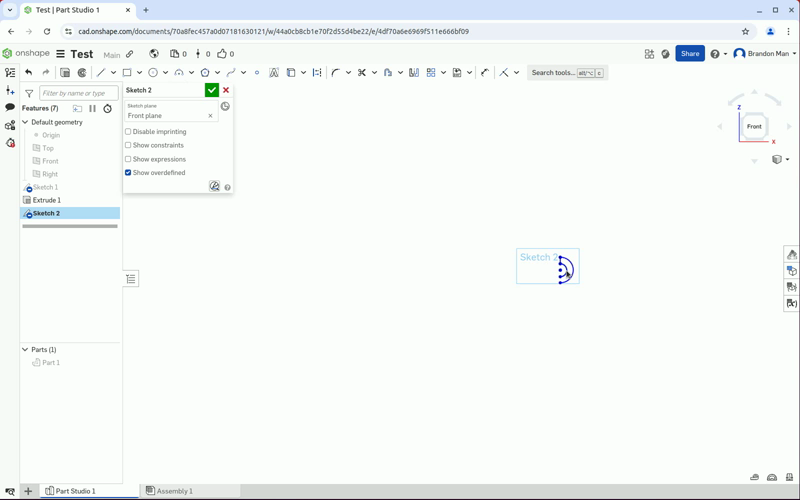
key(l)
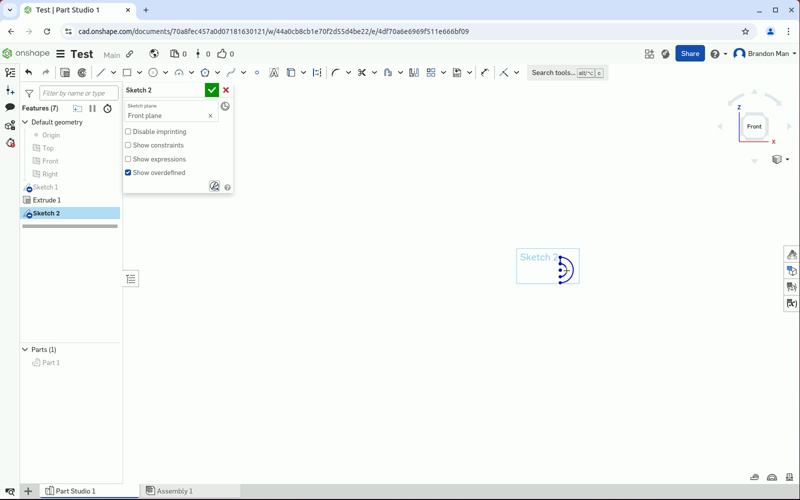
mouse_move(560, 276)
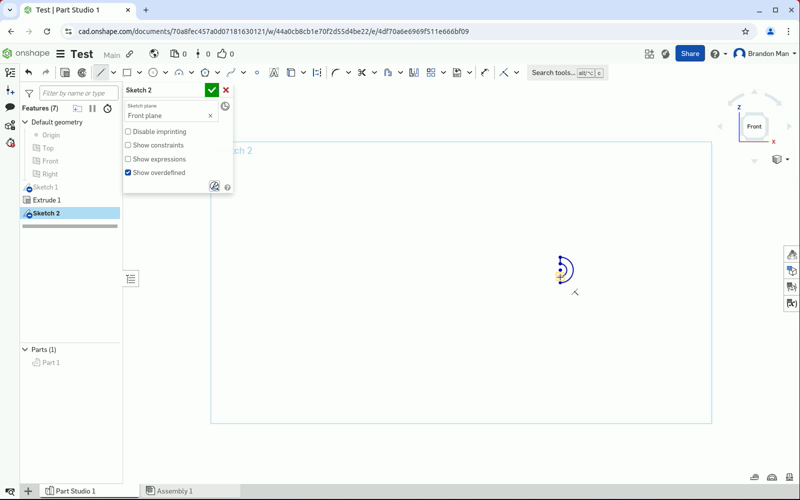
click(560, 276)
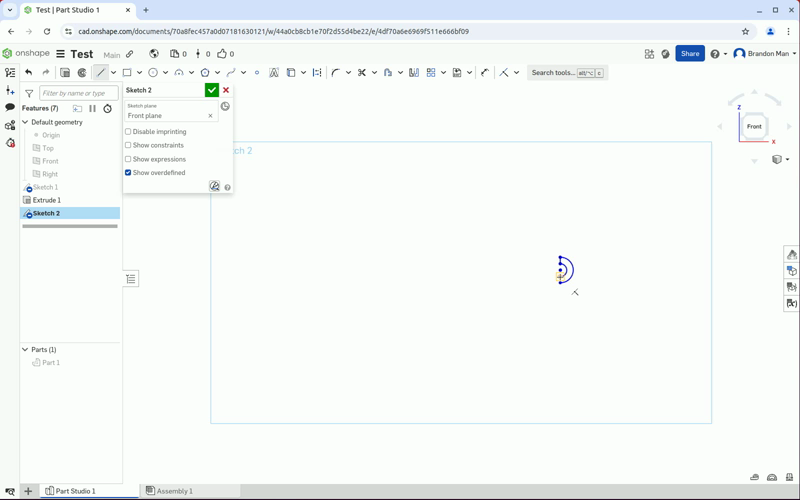
mouse_move(589, 276)
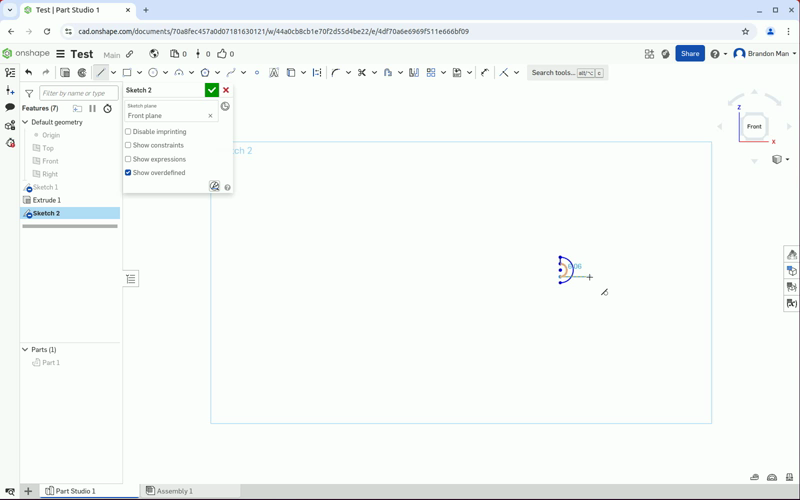
key_down(shift)
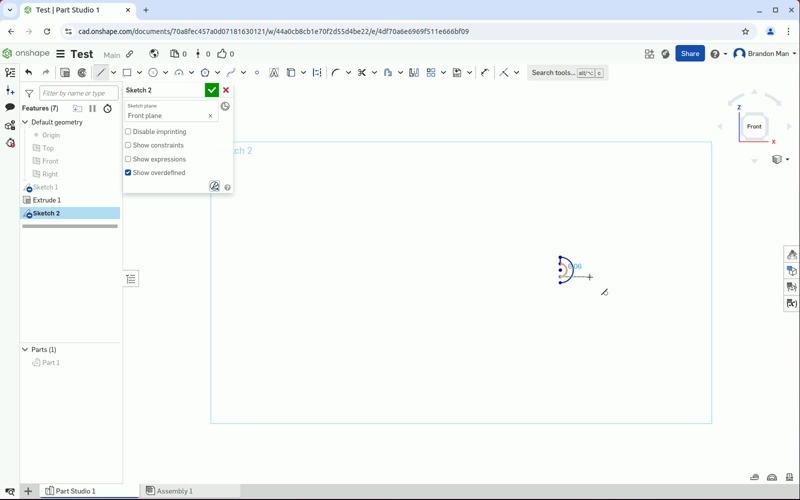
mouse_move(560, 282)
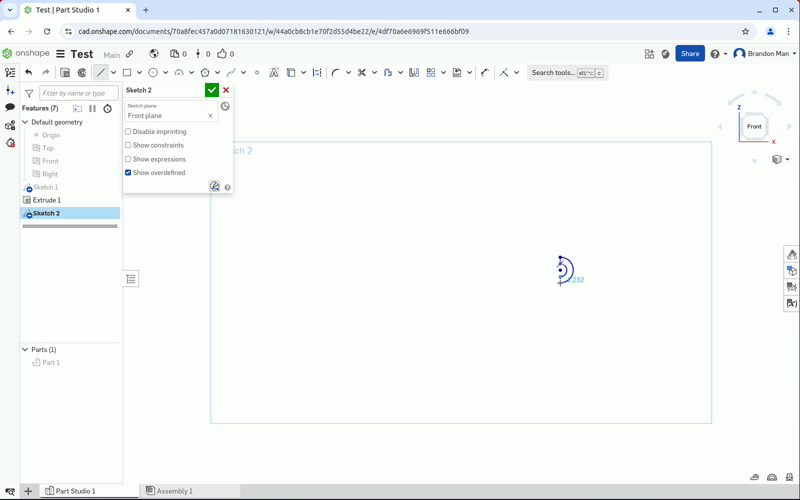
scroll(6)
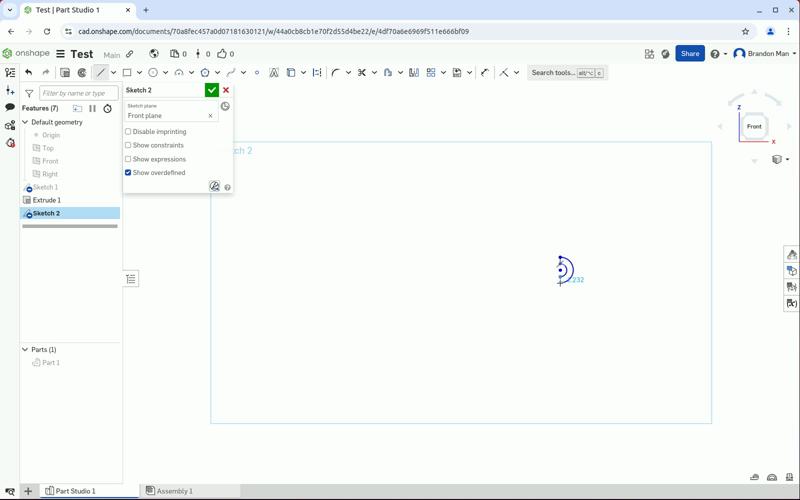
scroll(6)
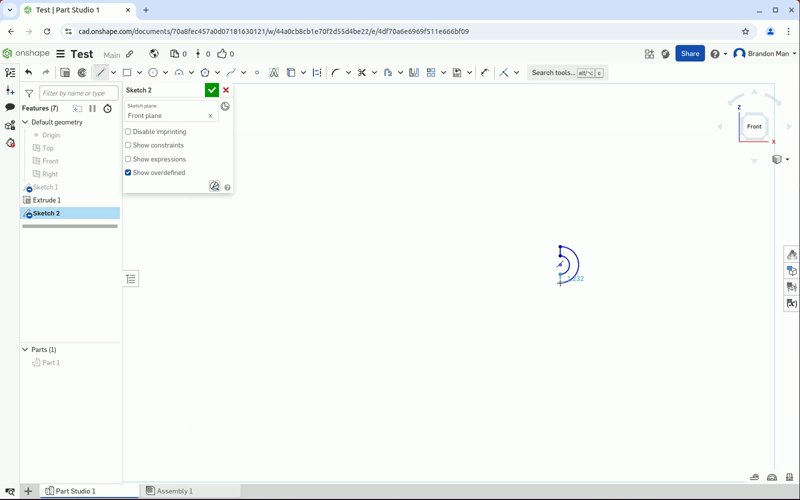
scroll(6)
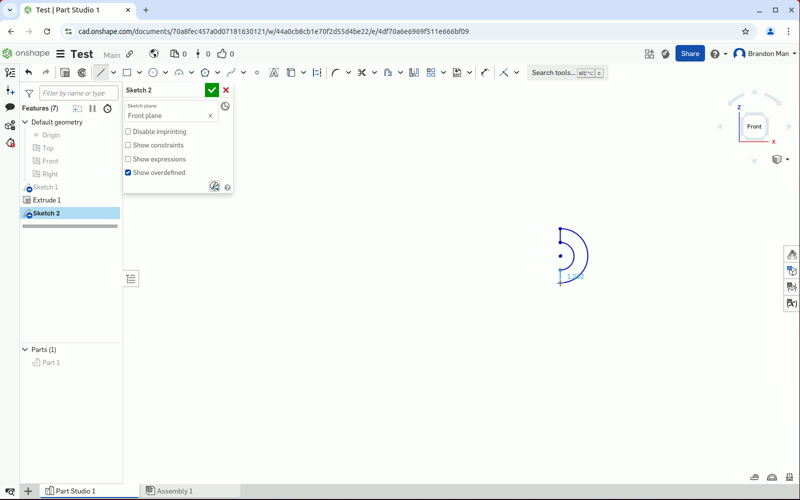
scroll(6)
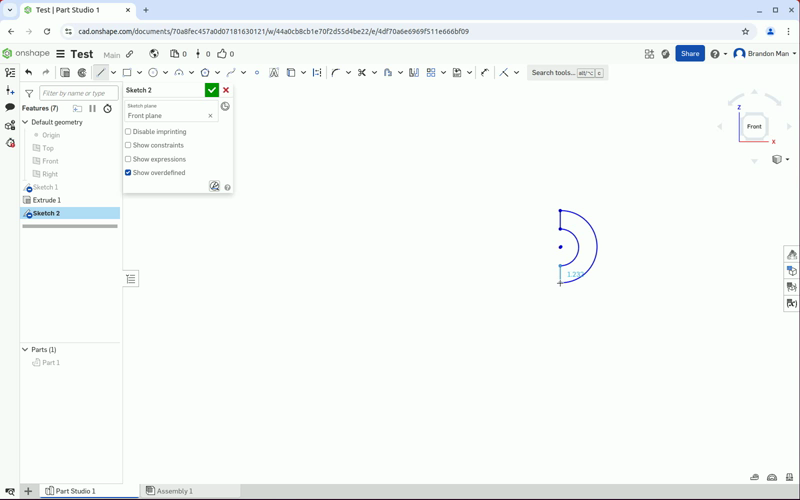
scroll(6)
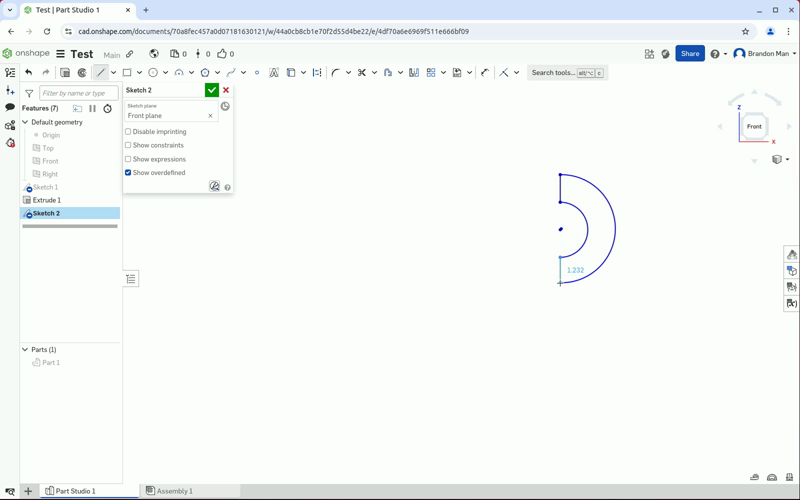
scroll(6)
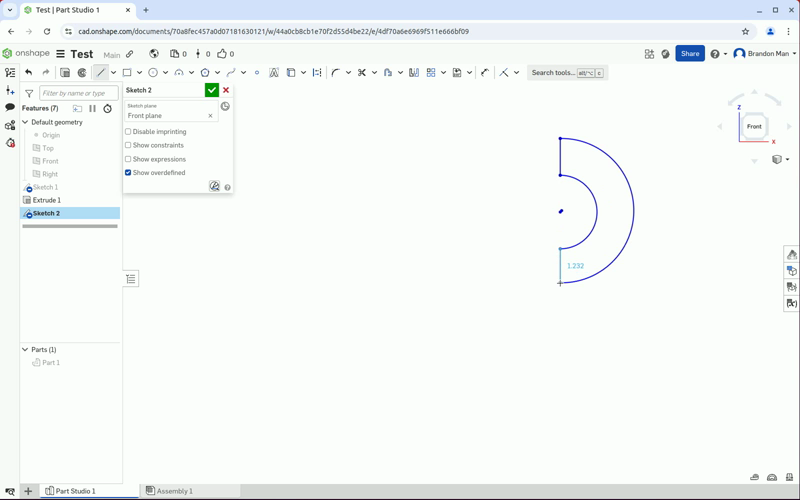
scroll(6)
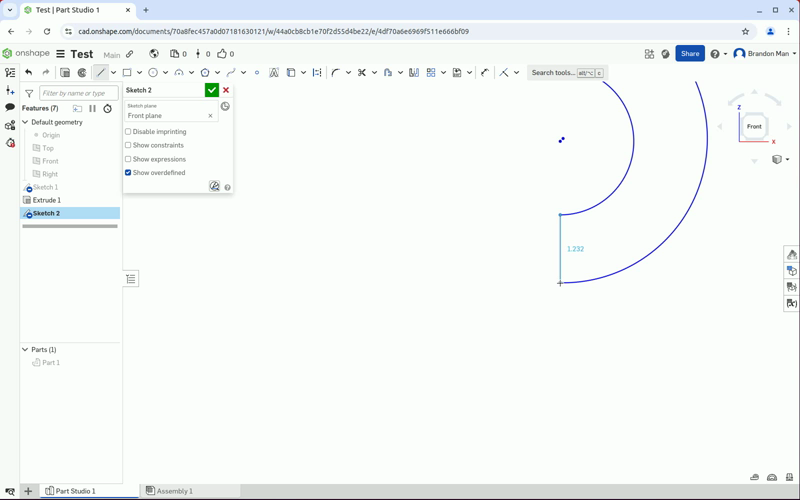
key_up(shift)
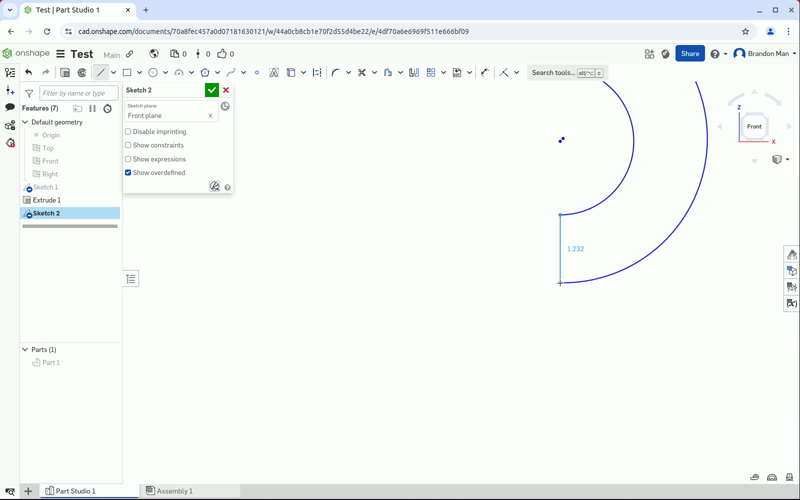
click(560, 282)
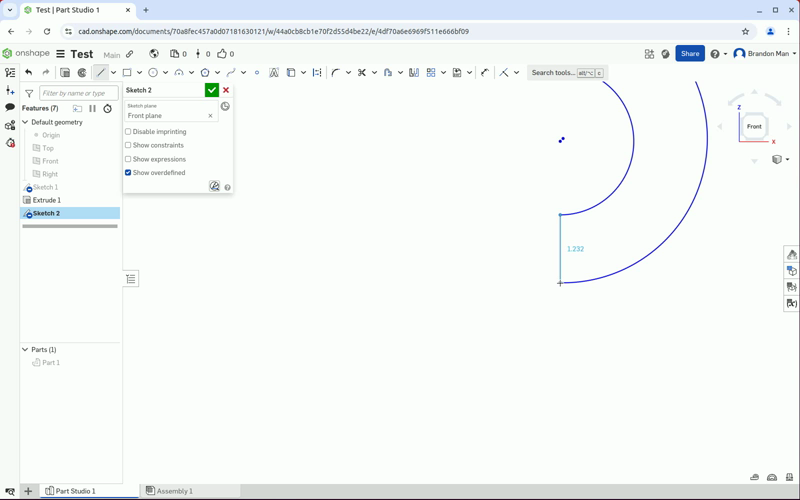
scroll(-6)
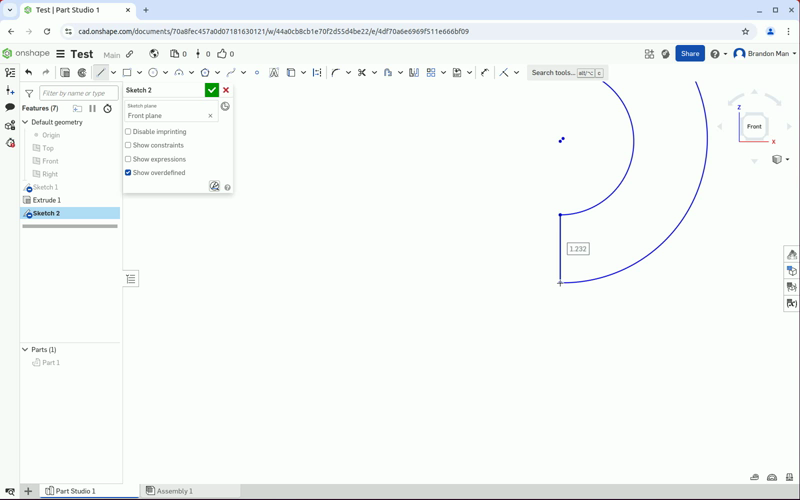
scroll(-6)
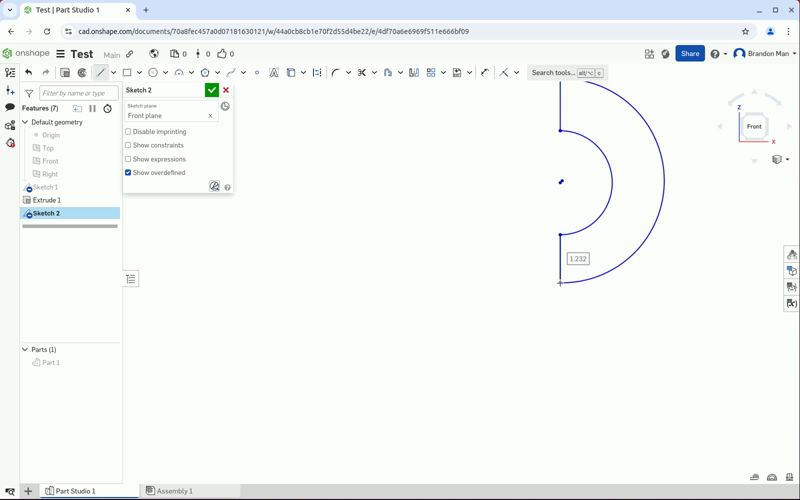
scroll(-6)
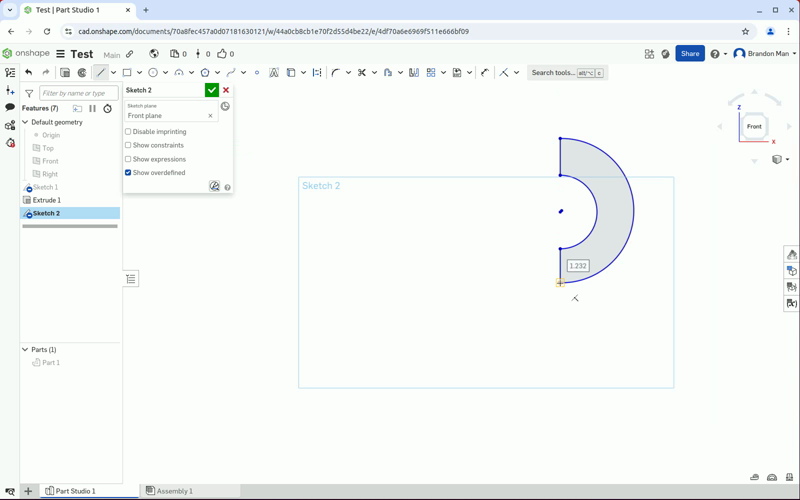
scroll(-6)
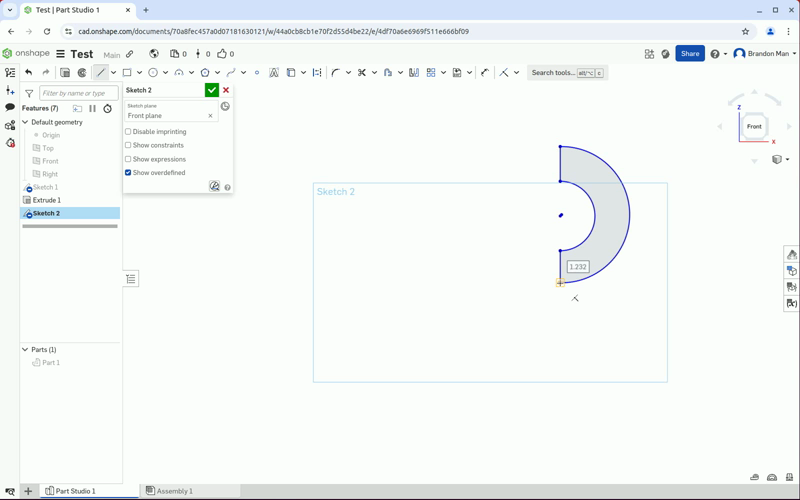
scroll(-6)
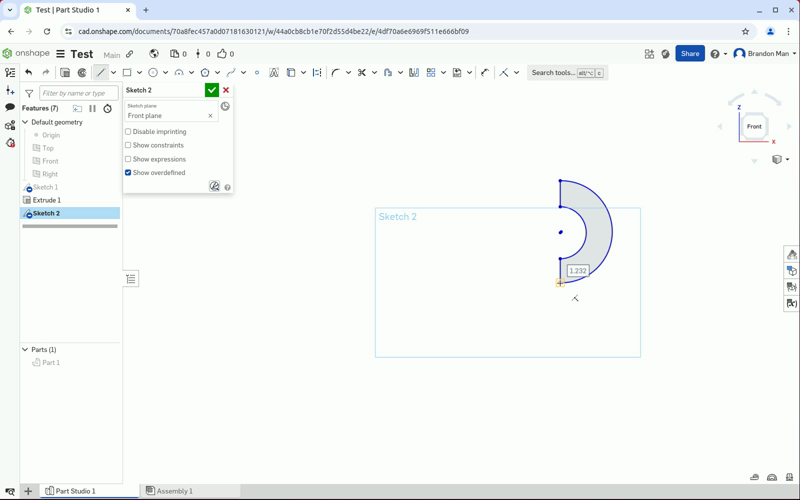
scroll(-6)
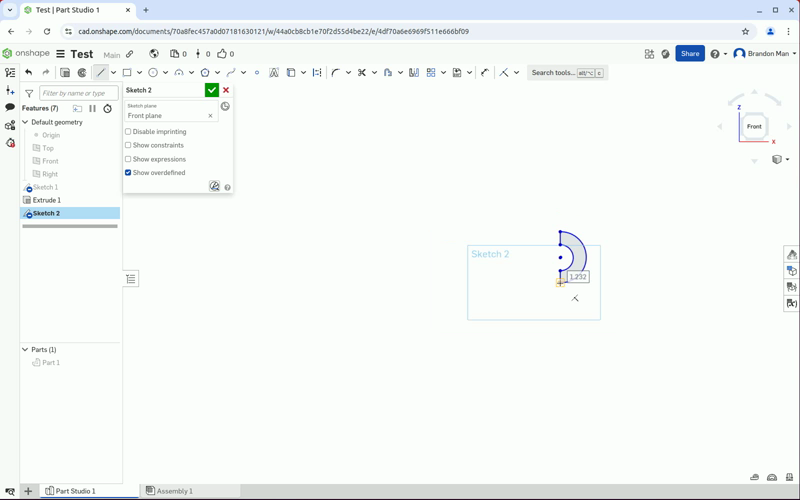
scroll(-6)
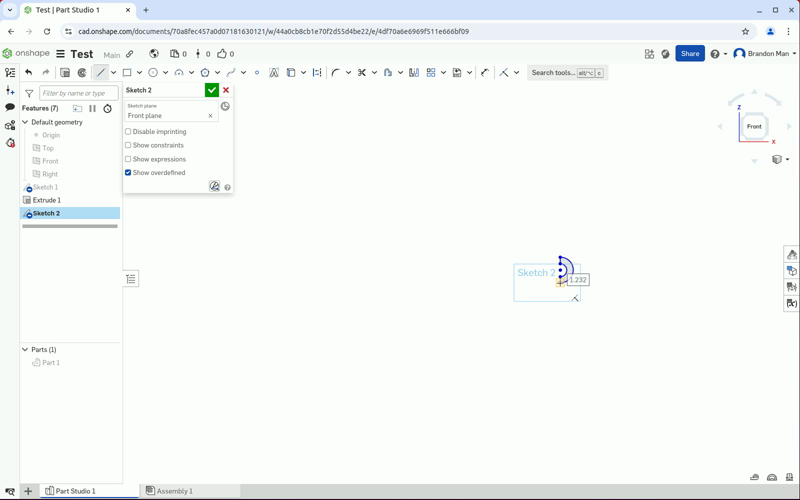
key(esc)
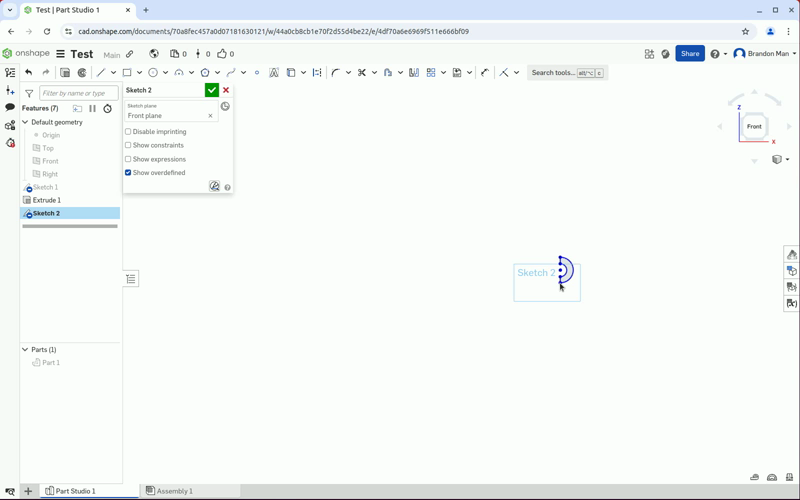
mouse_move(568, 261)
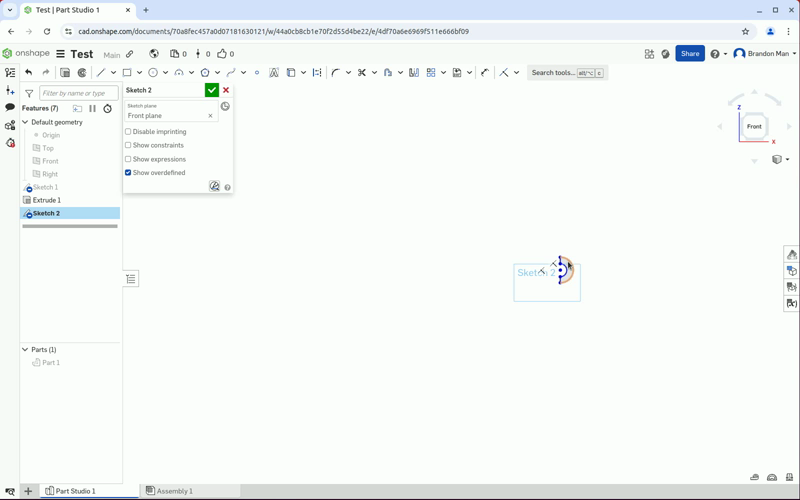
scroll(6)
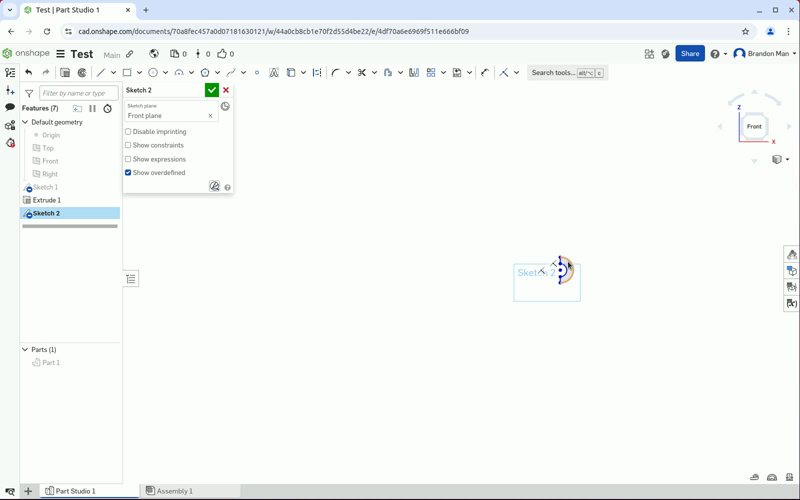
scroll(6)
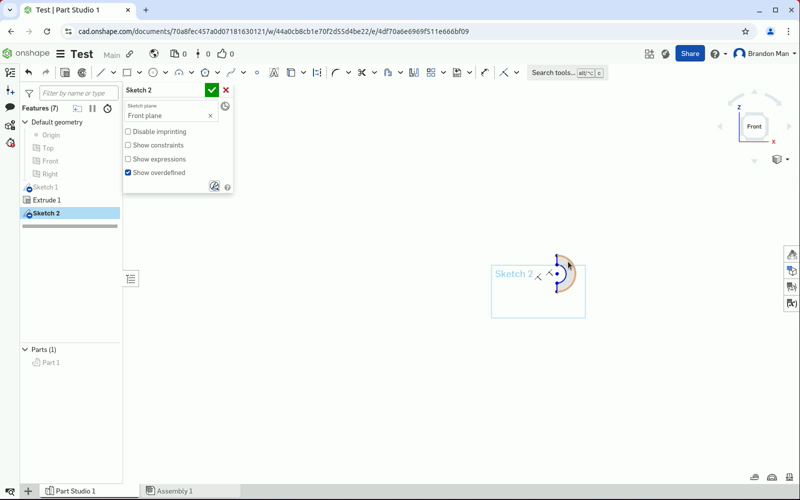
scroll(6)
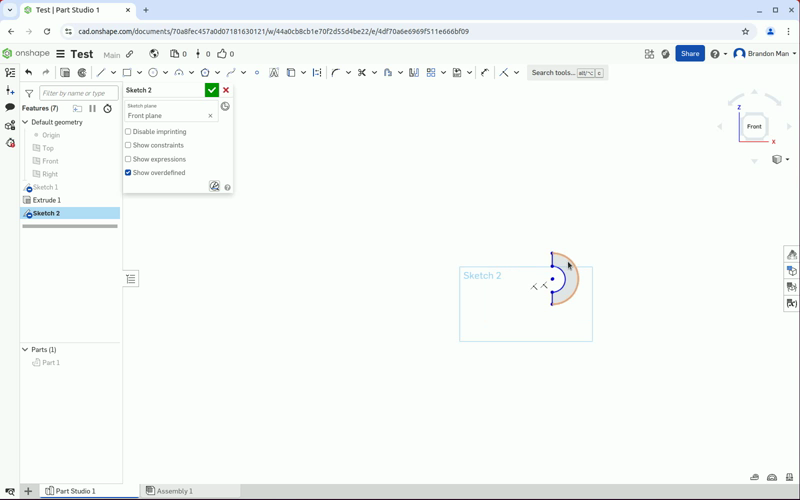
scroll(6)
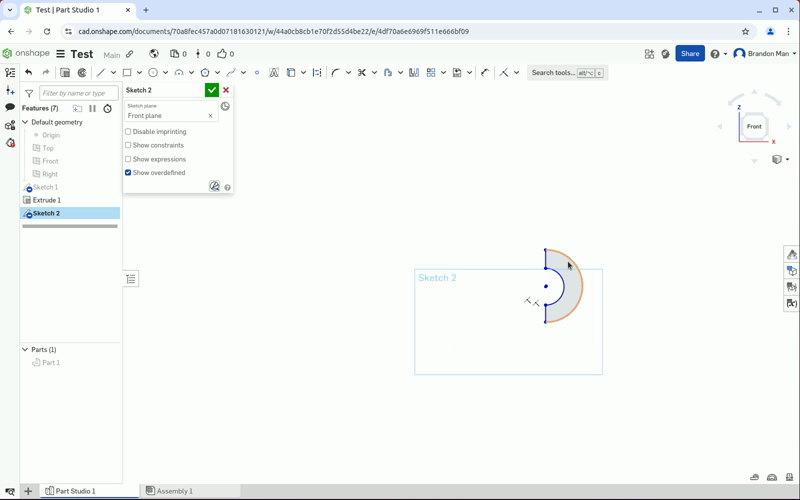
scroll(6)
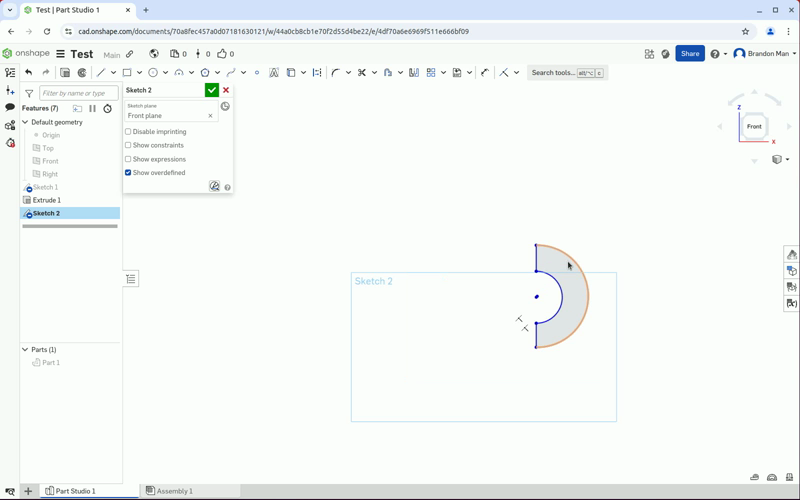
scroll(6)
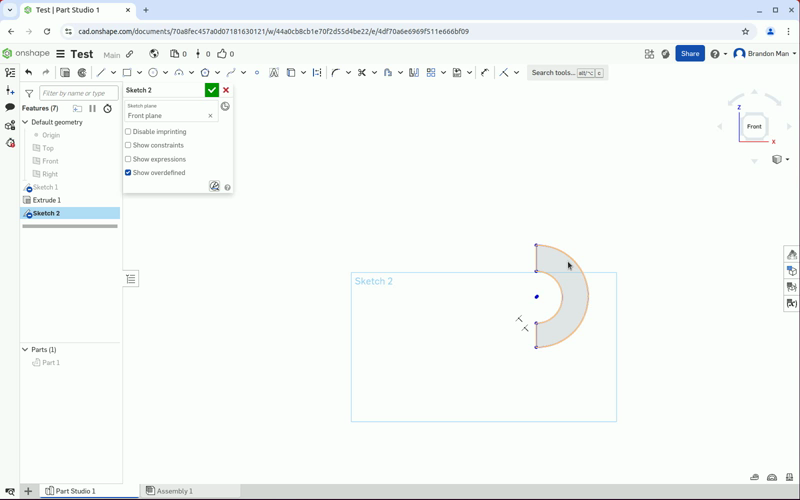
scroll(6)
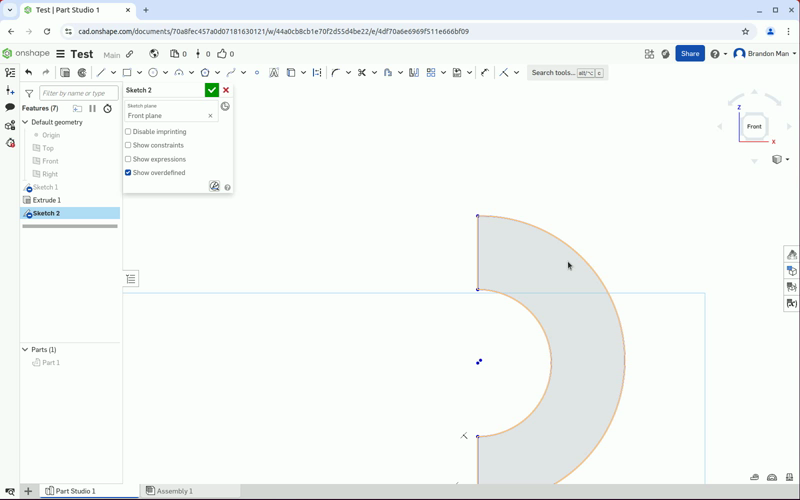
click(568, 261)
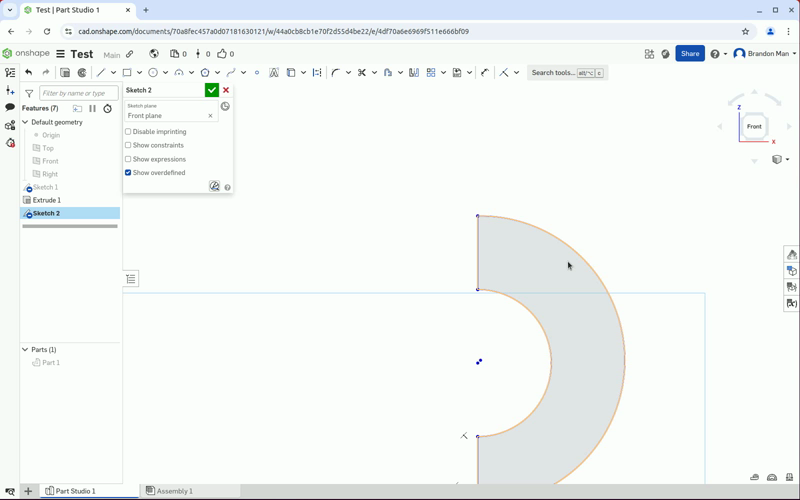
scroll(-6)
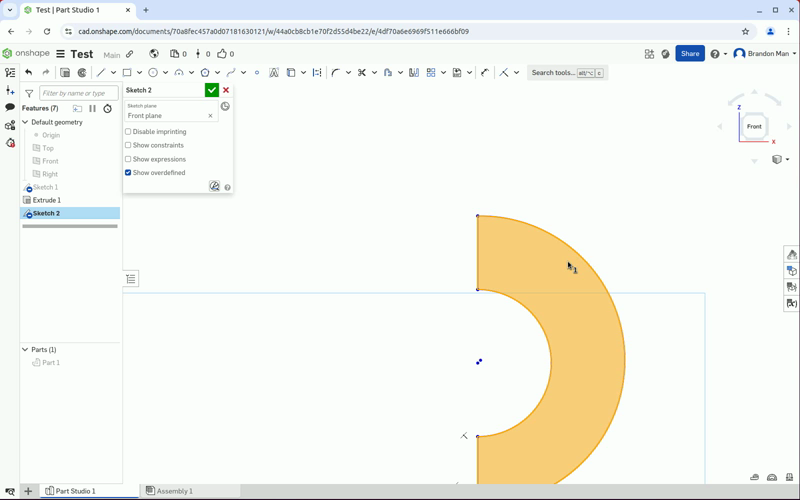
scroll(-6)
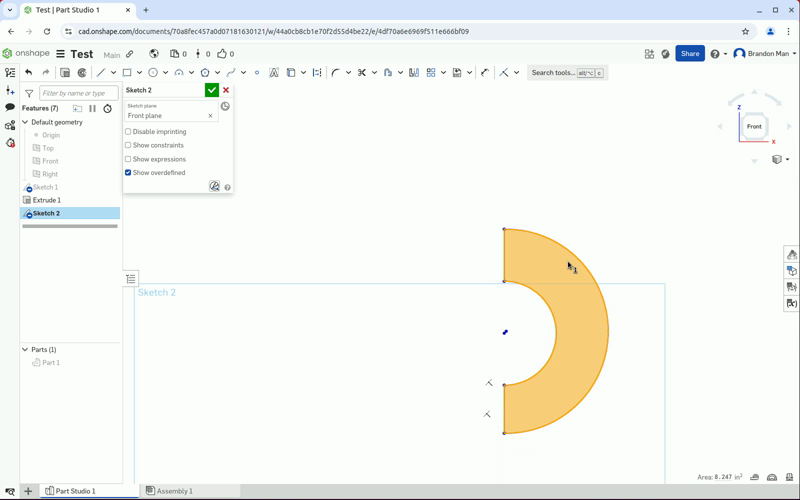
scroll(-6)
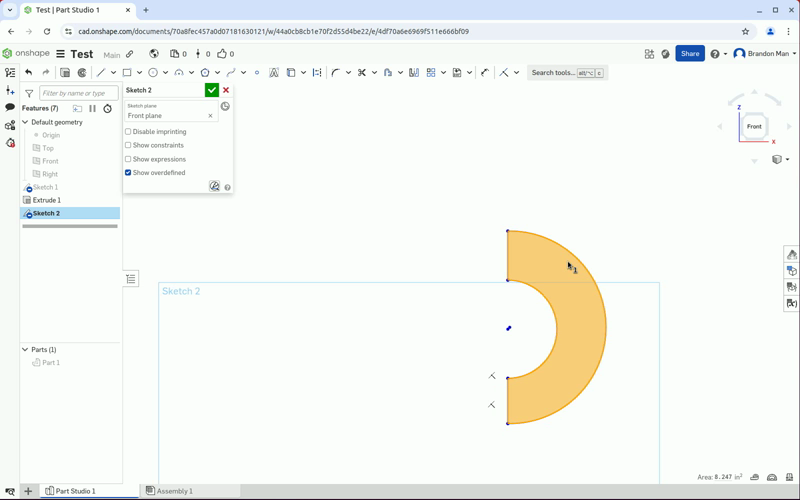
scroll(-6)
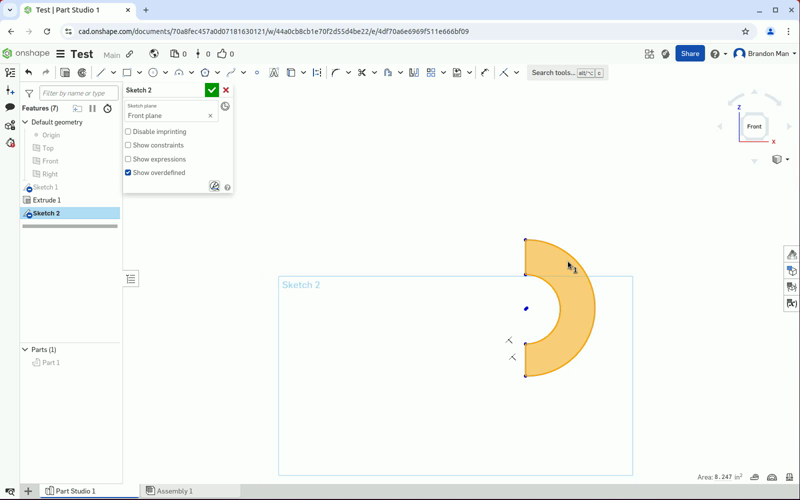
scroll(-6)
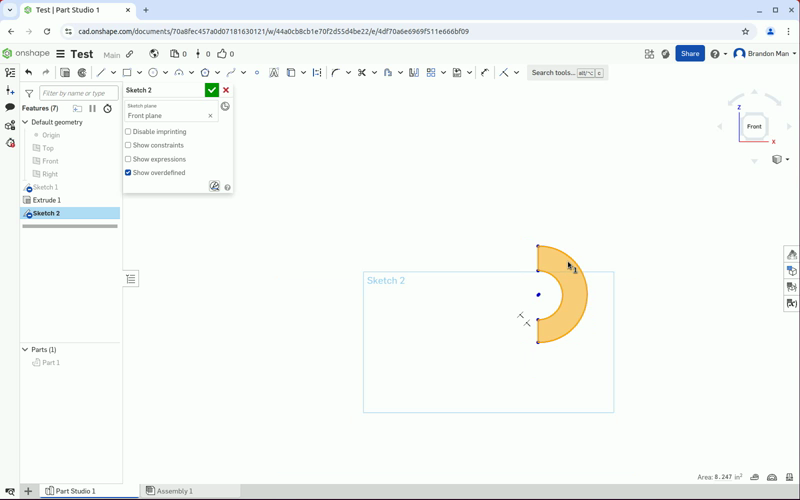
scroll(-6)
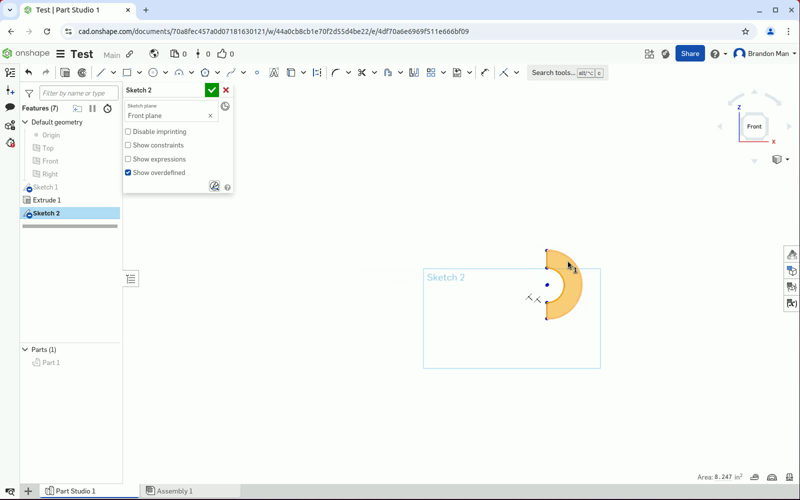
scroll(-6)
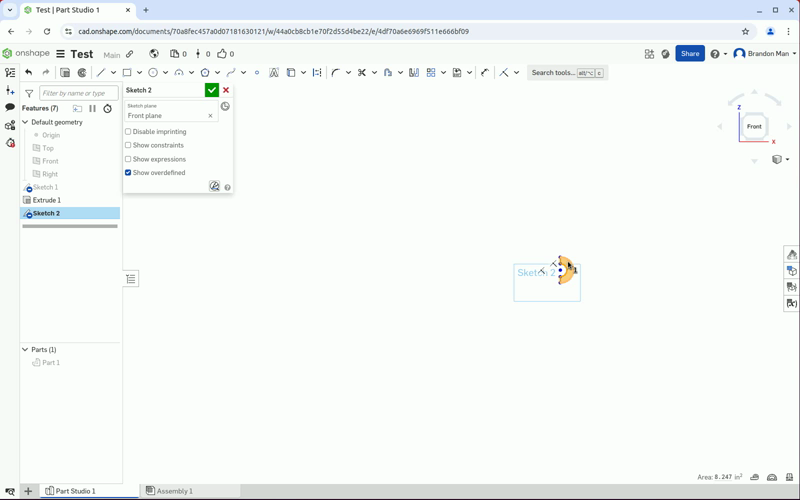
mouse_move(73, 352)
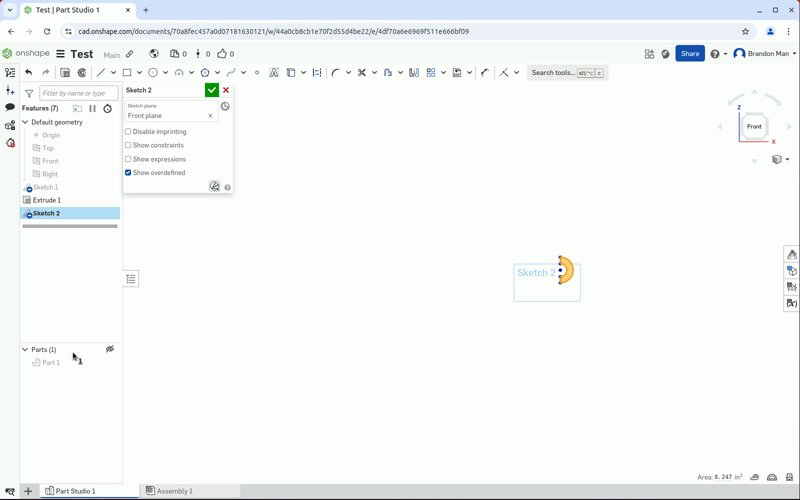
key(shift+y)
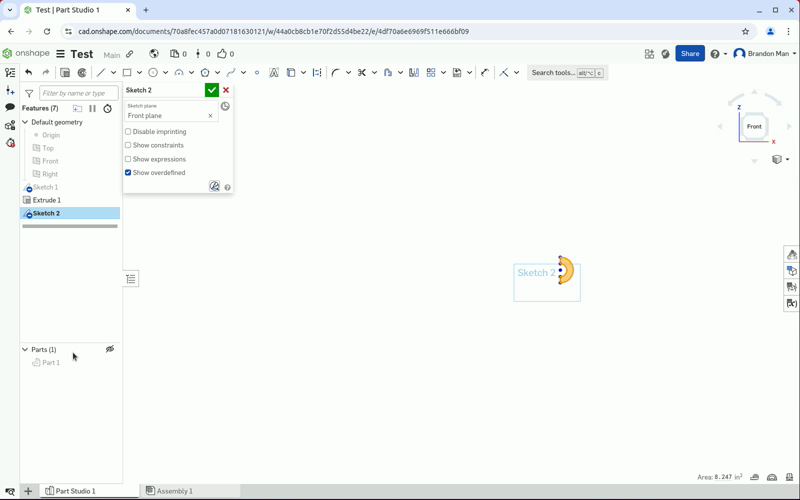
key(shift+e)
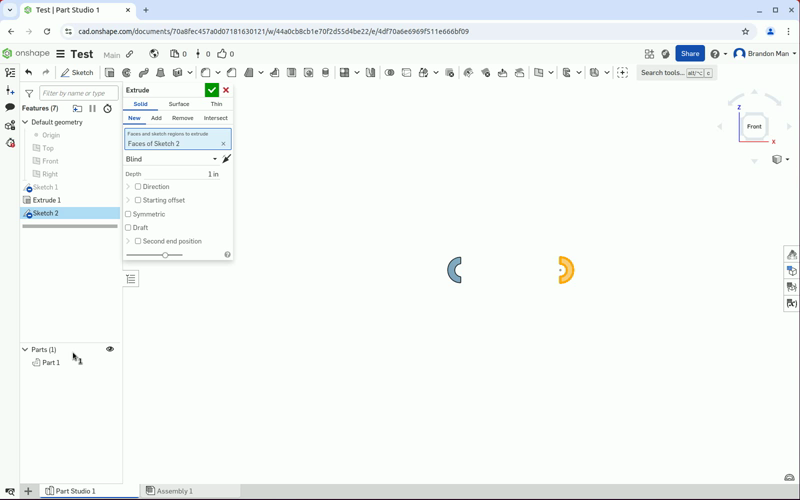
mouse_move(143, 106)
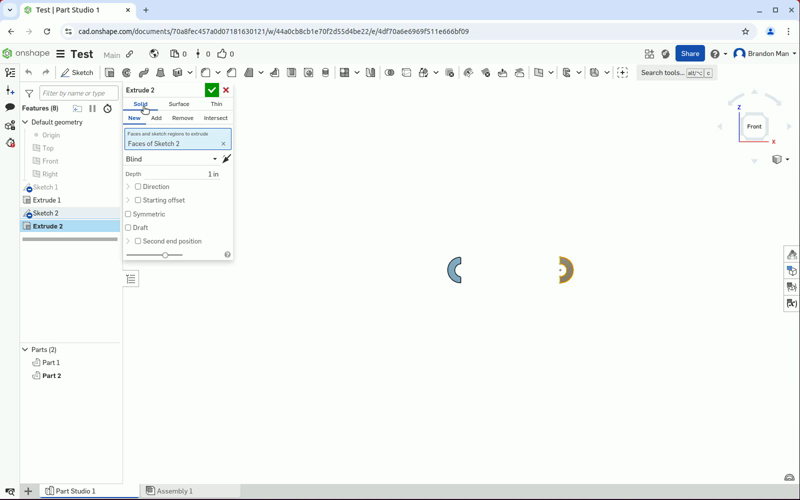
click(143, 106)
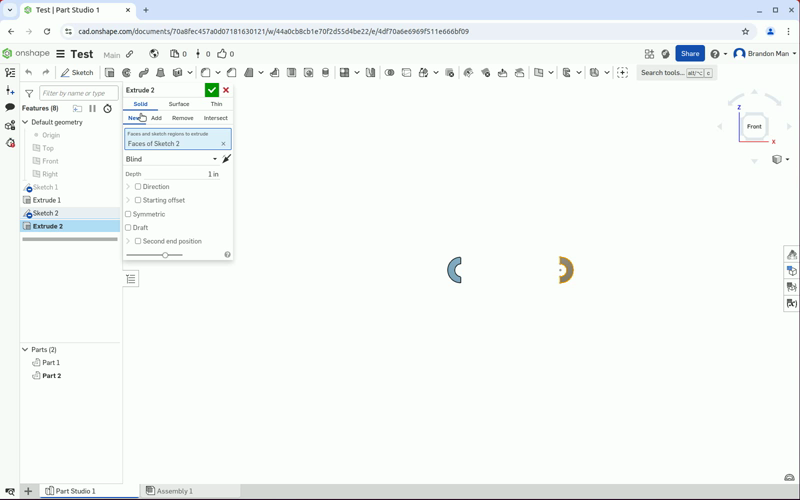
mouse_move(137, 120)
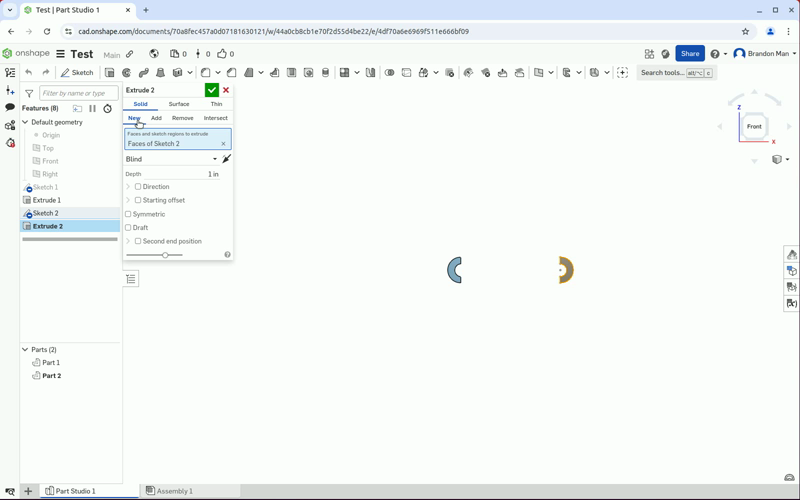
click(137, 120)
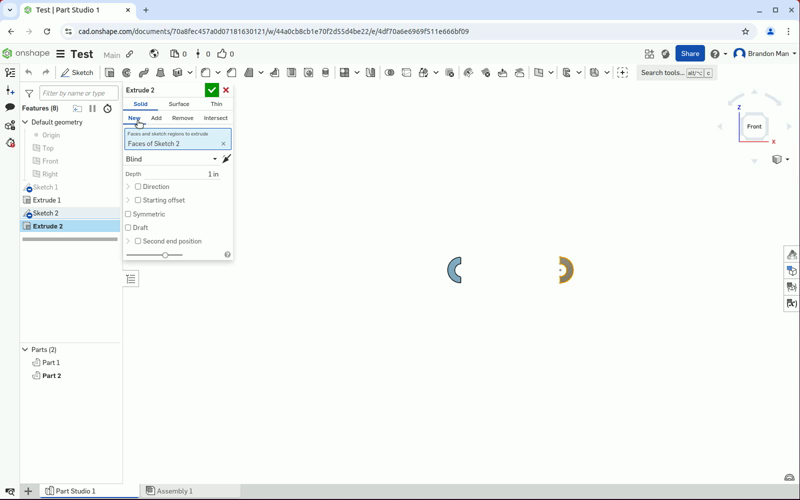
key(tab, 4)
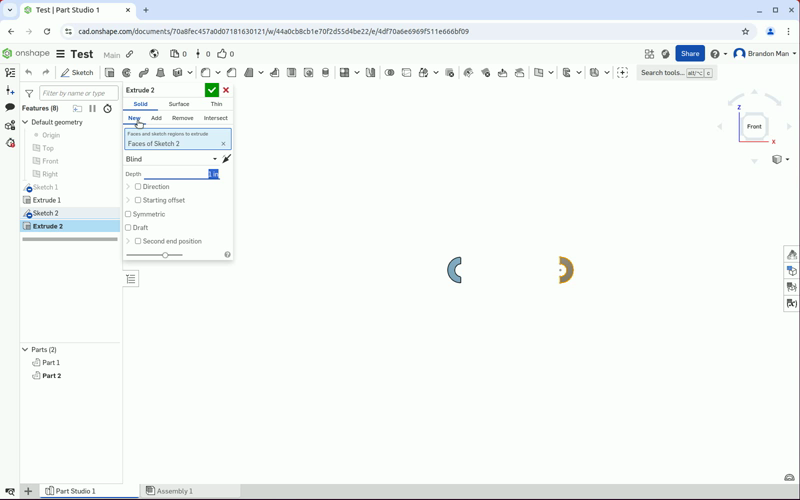
text(2.648)
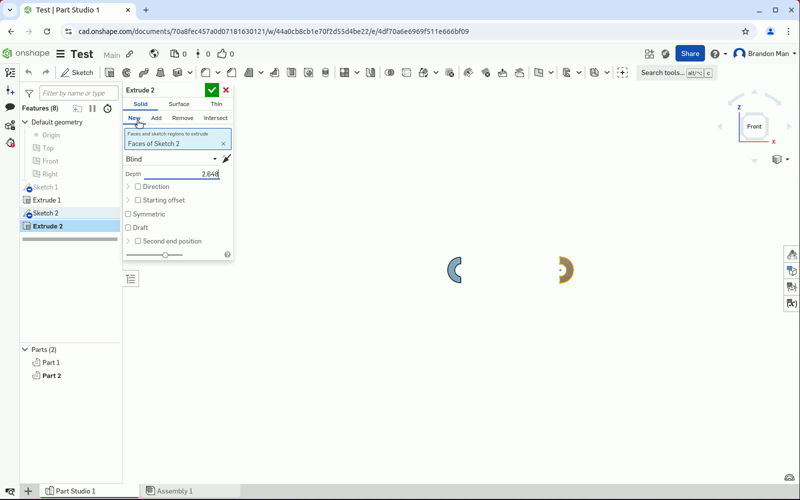
key(enter)
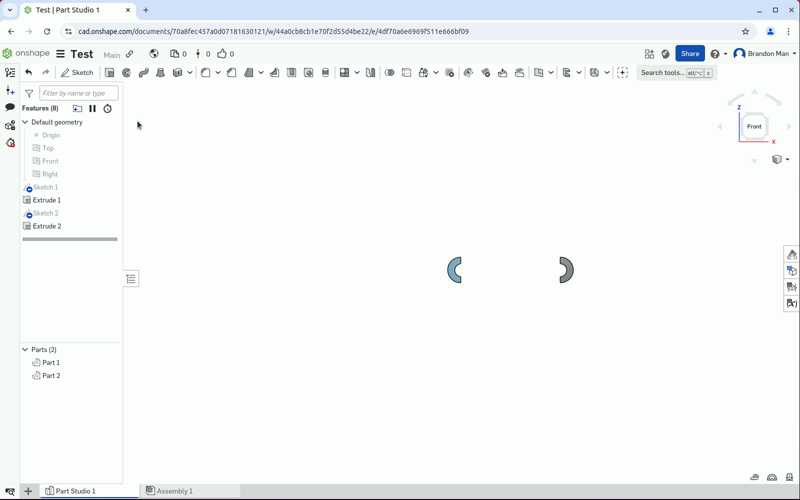
key(shift+h)
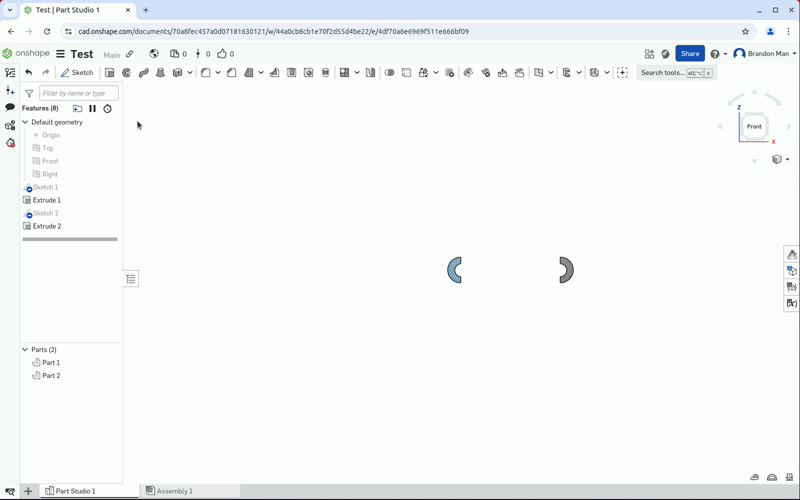
key(shift+h)
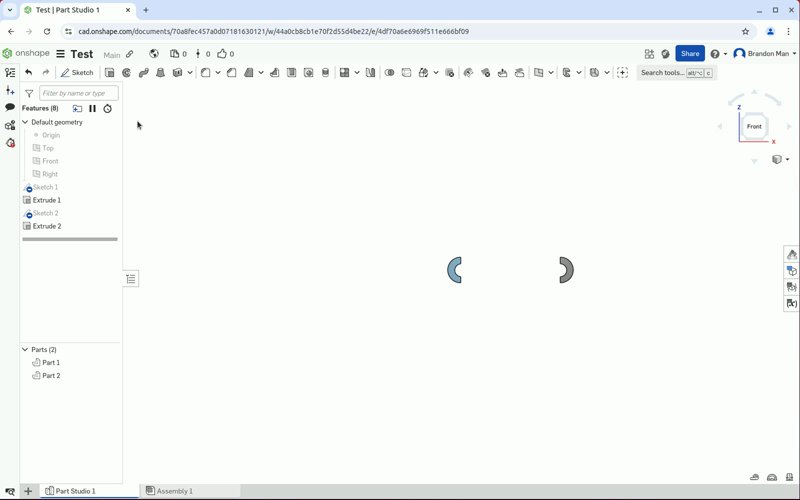
mouse_move(73, 189)
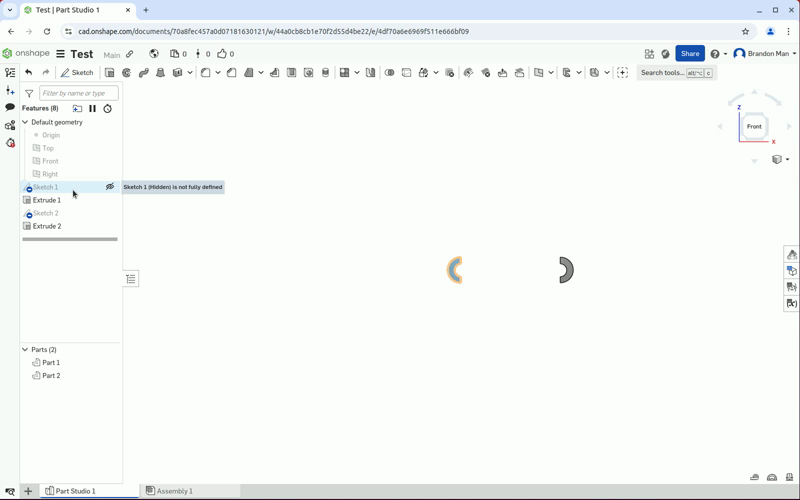
click(73, 189)
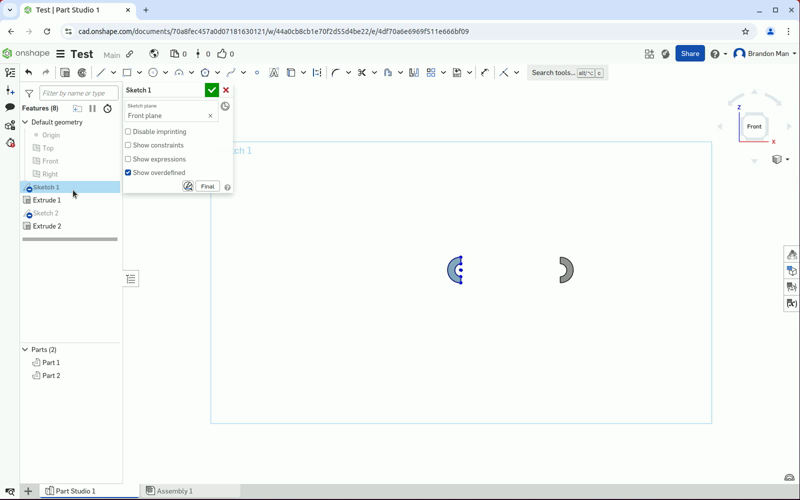
mouse_move(229, 92)
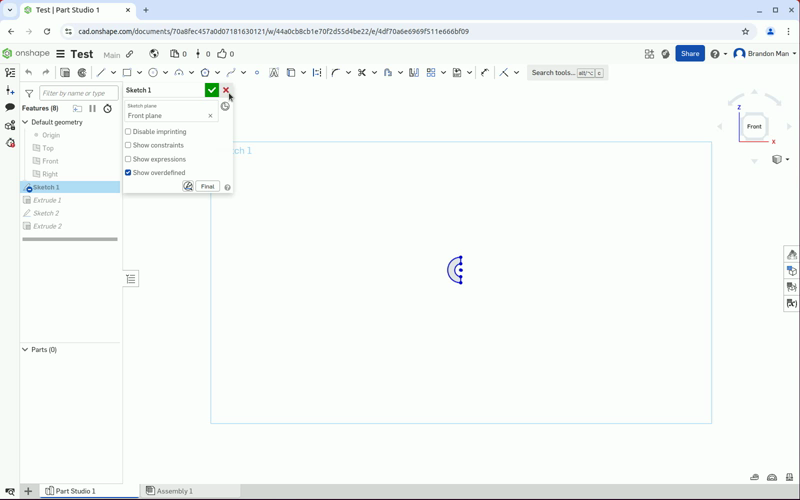
click(229, 92)
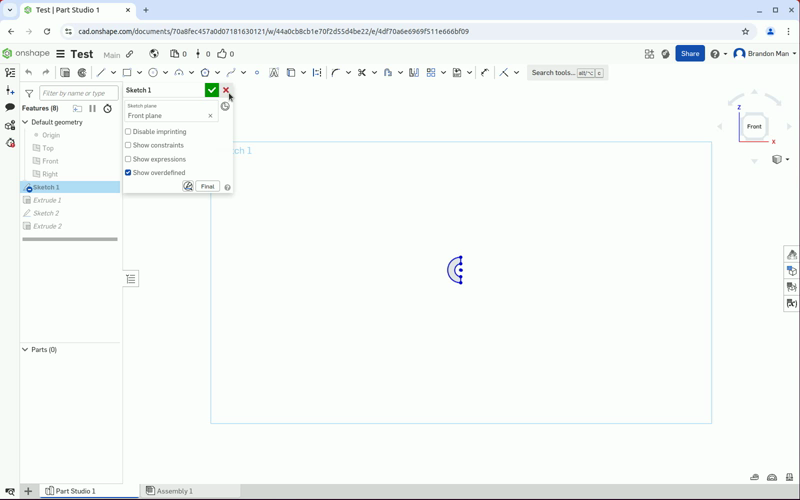
key(shift+s)
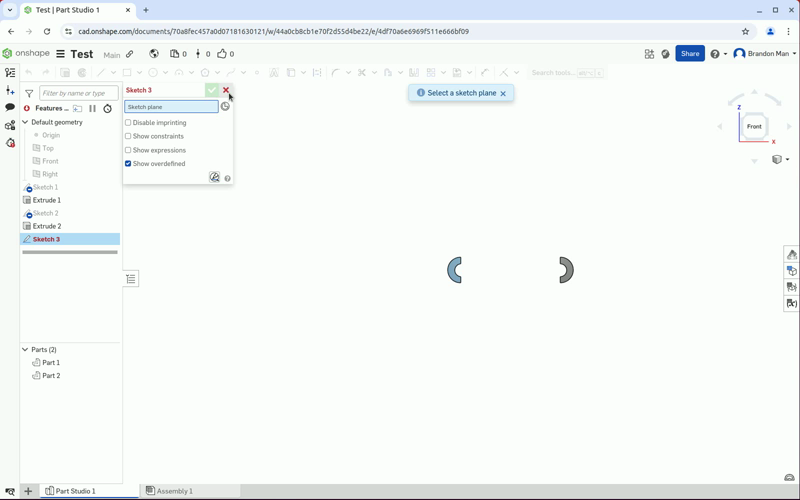
mouse_move(73, 163)
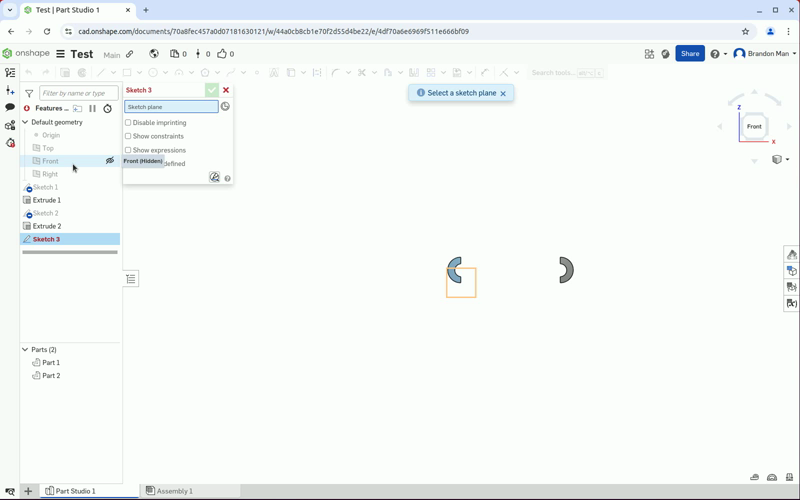
click(73, 163)
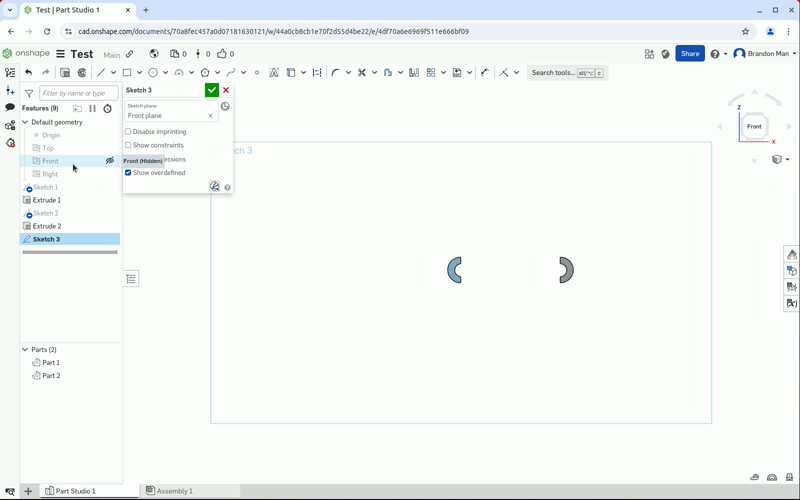
mouse_move(73, 352)
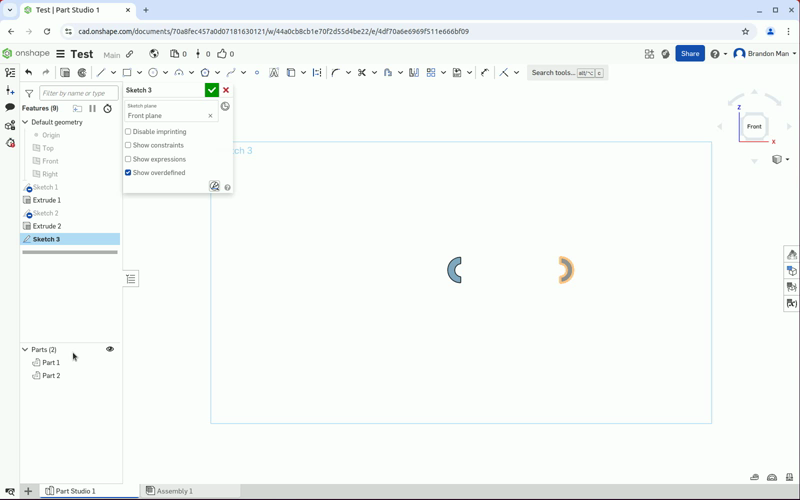
key(y)
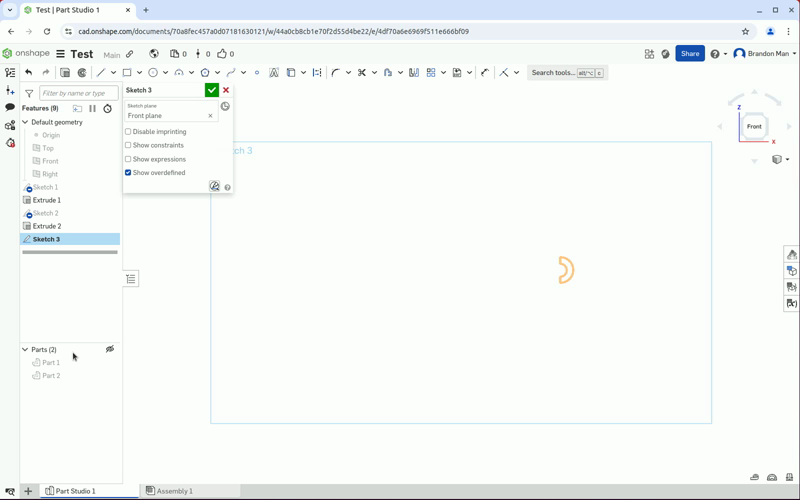
key(l)
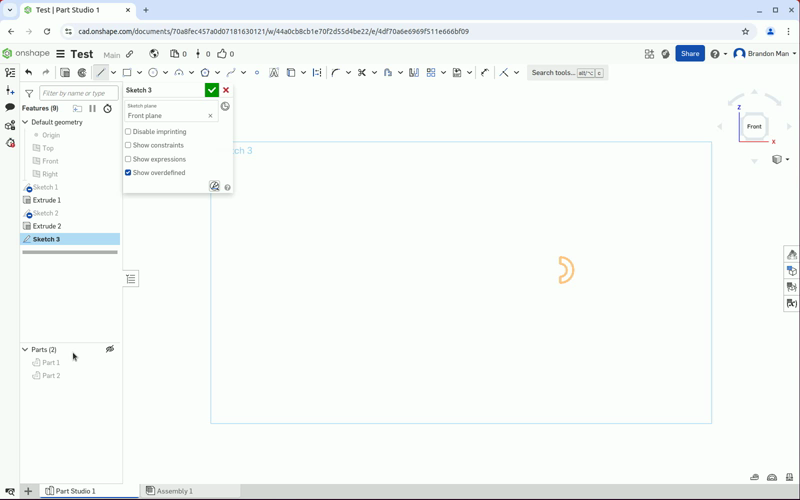
key_down(shift)
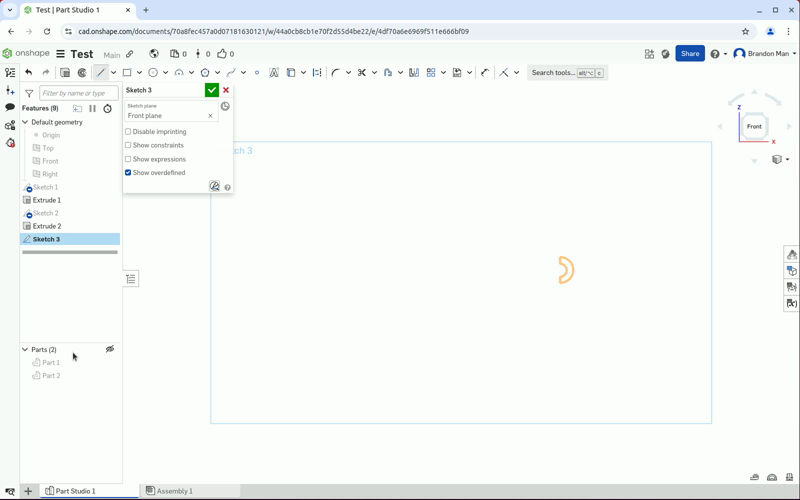
mouse_move(460, 282)
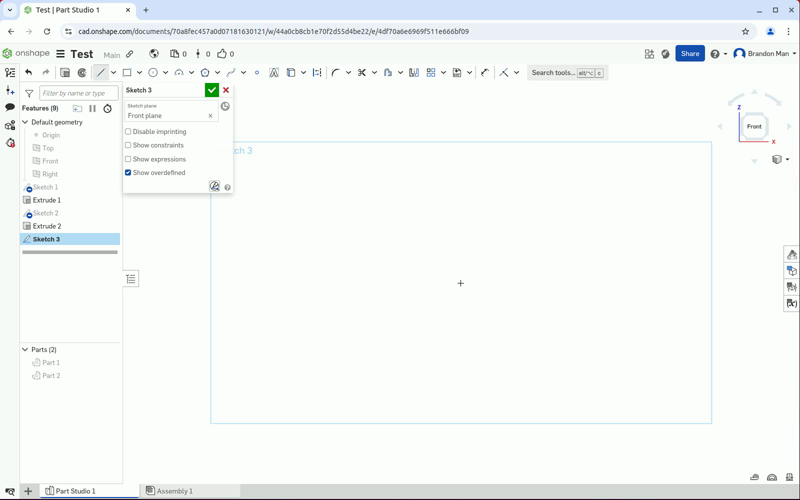
click(460, 282)
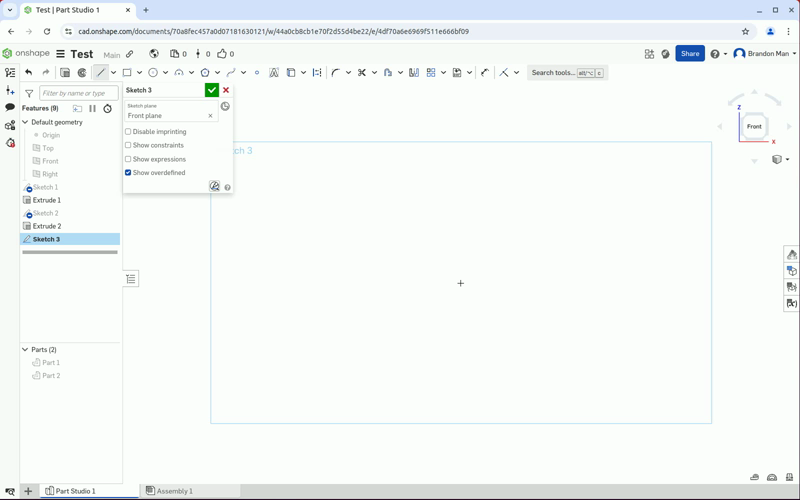
key_up(shift)
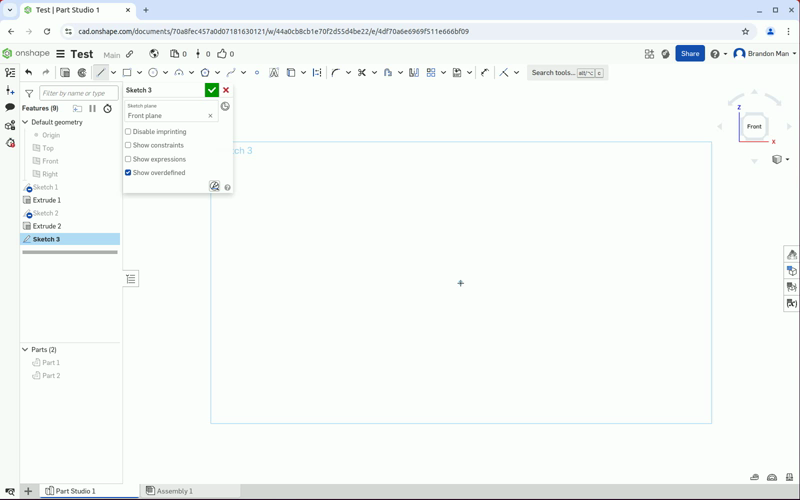
key_down(shift)
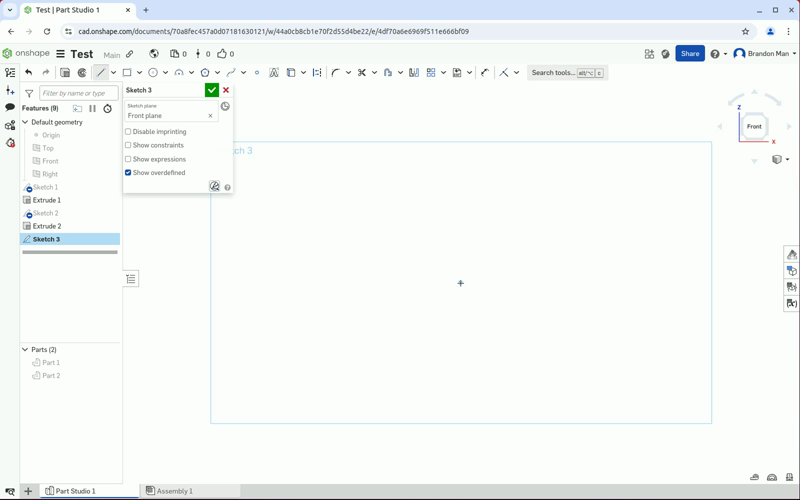
mouse_move(560, 282)
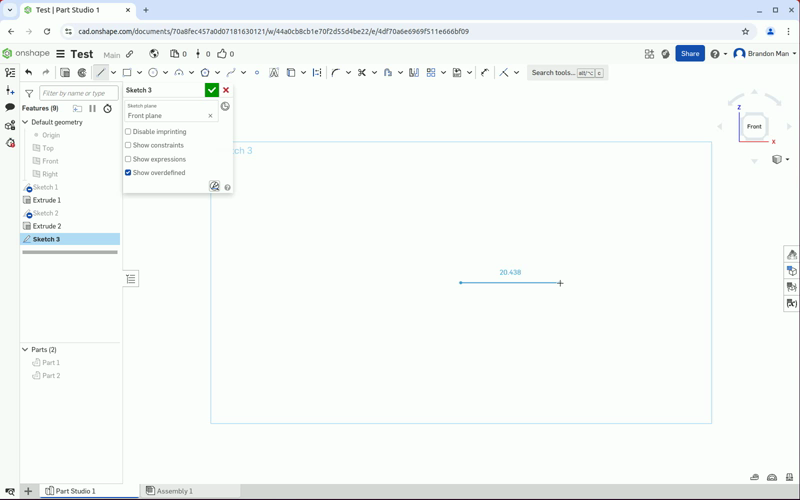
click(560, 282)
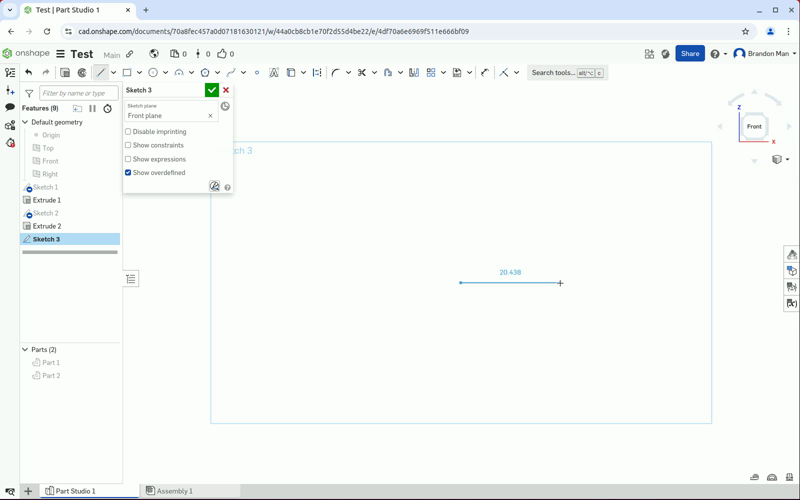
key_up(shift)
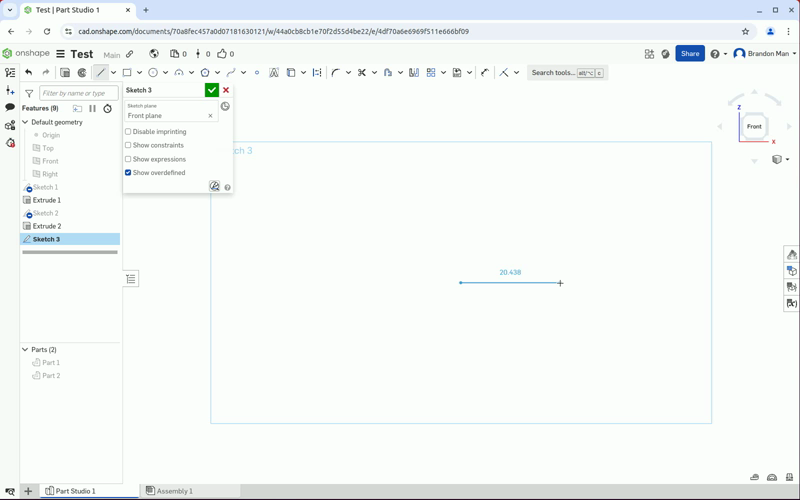
key_down(shift)
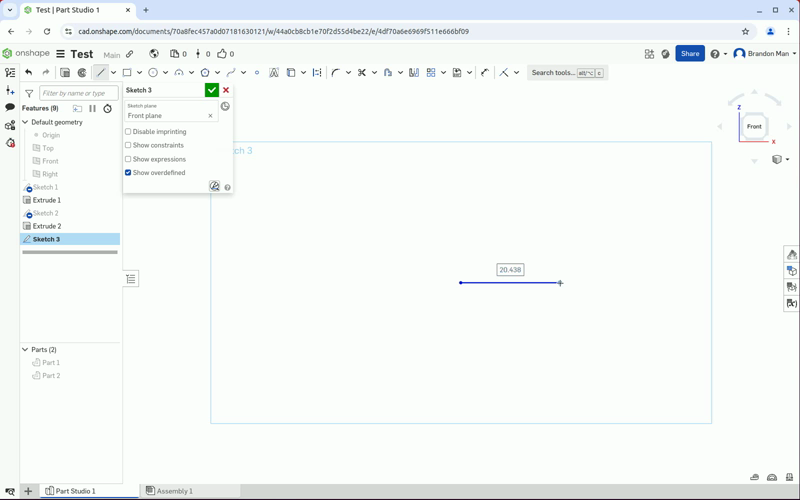
mouse_move(589, 282)
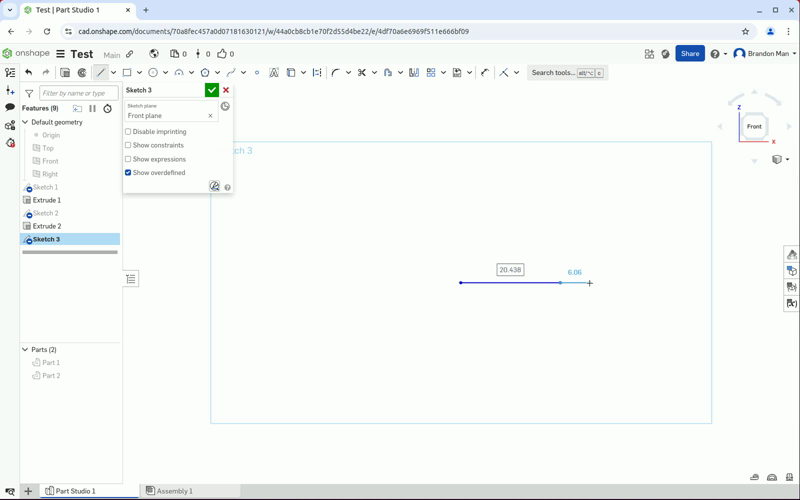
mouse_move(560, 276)
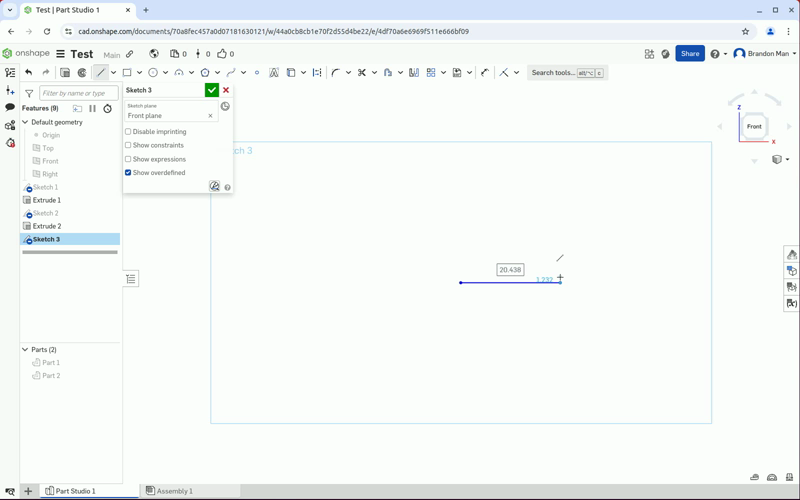
scroll(6)
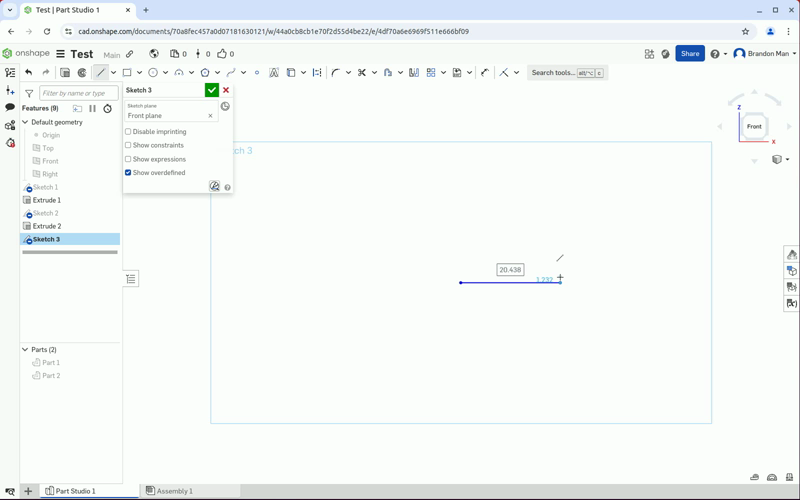
scroll(6)
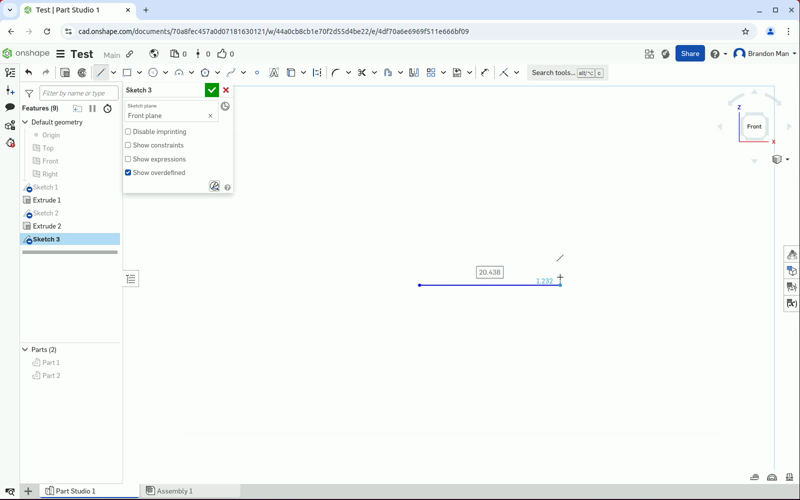
scroll(6)
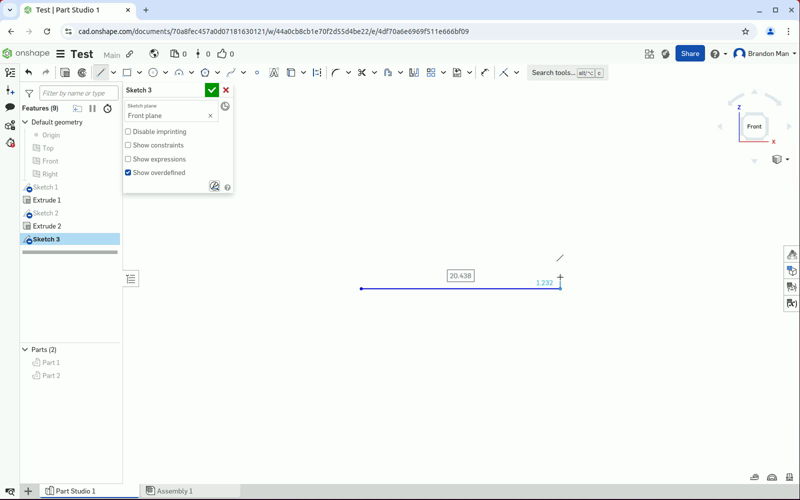
scroll(6)
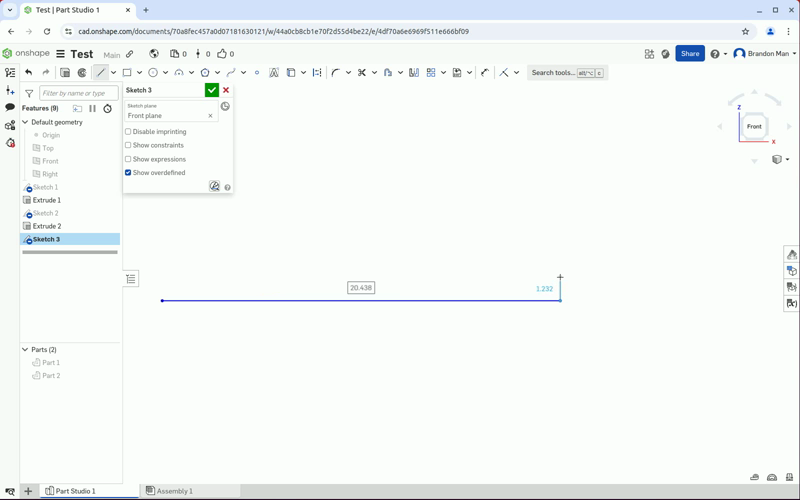
scroll(6)
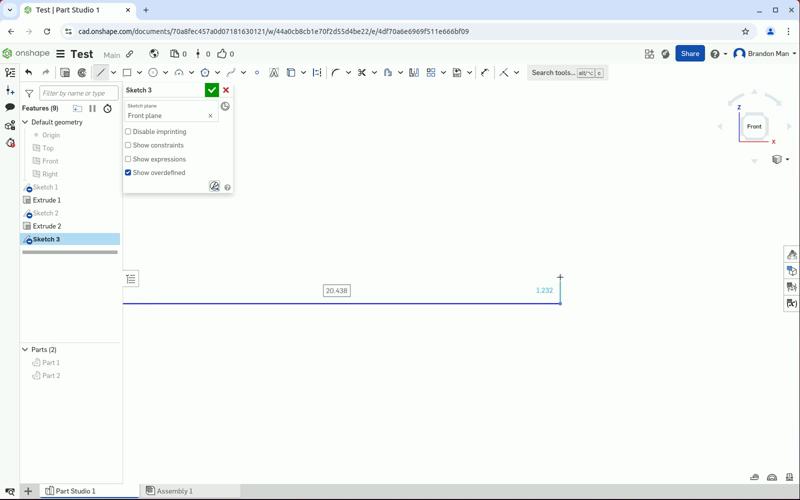
scroll(6)
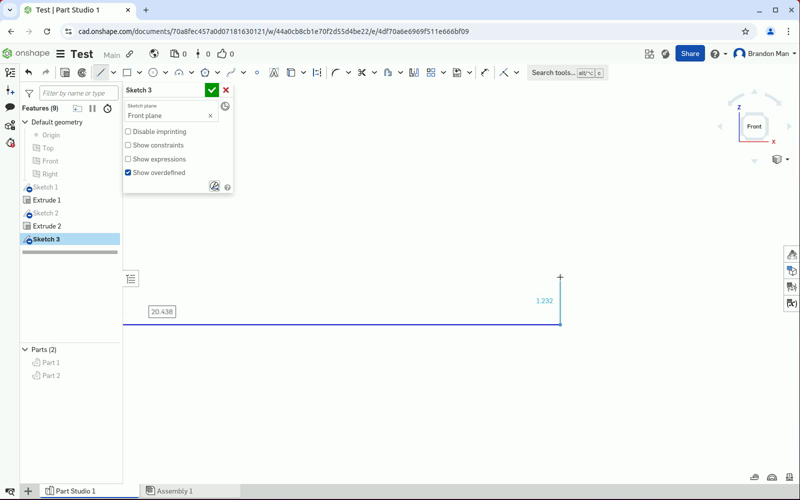
scroll(6)
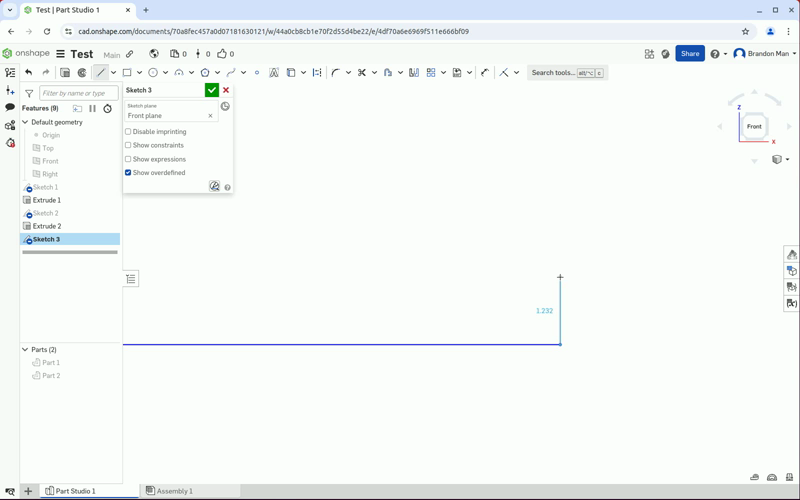
click(560, 276)
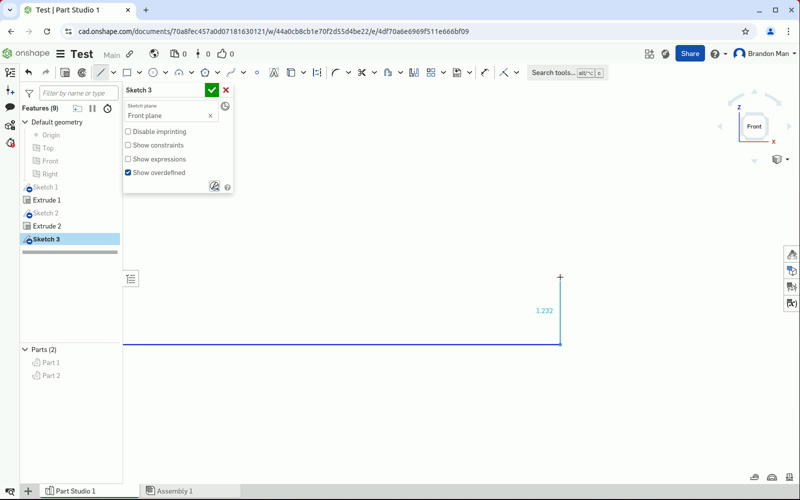
scroll(-6)
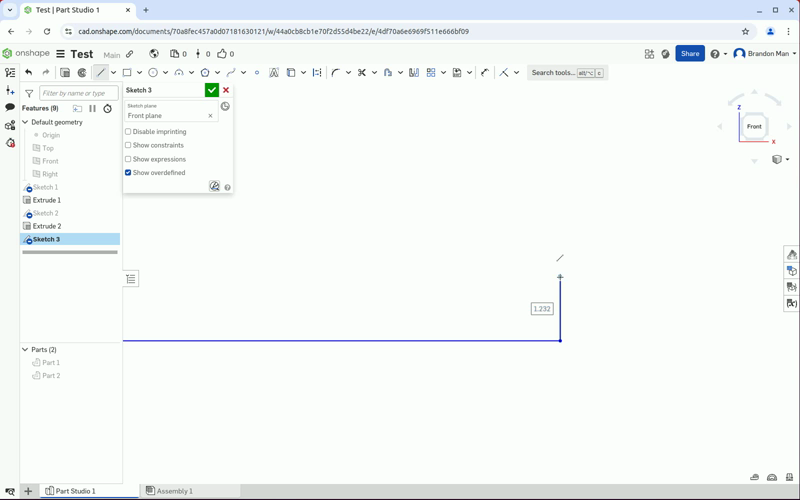
scroll(-6)
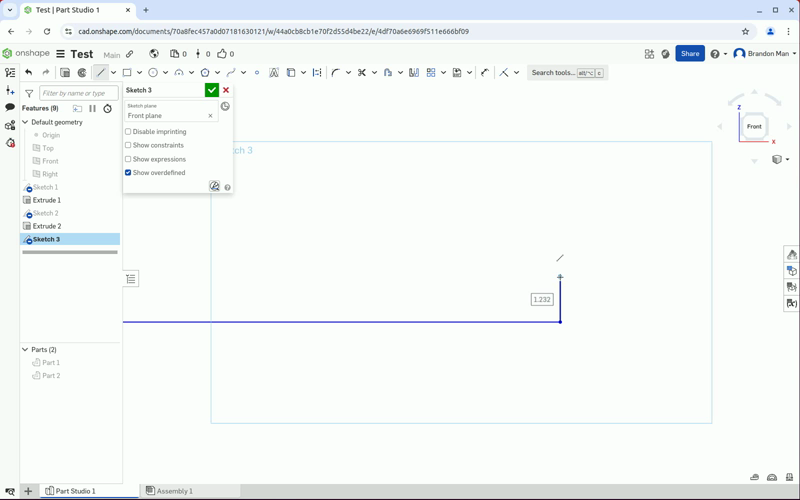
scroll(-6)
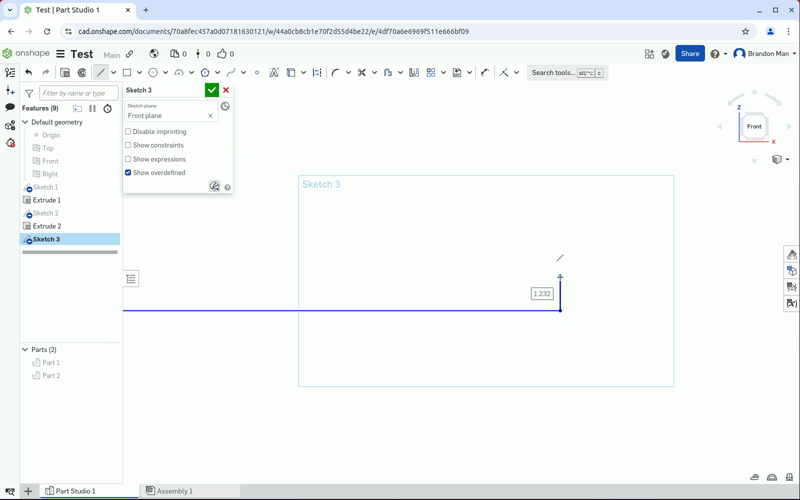
scroll(-6)
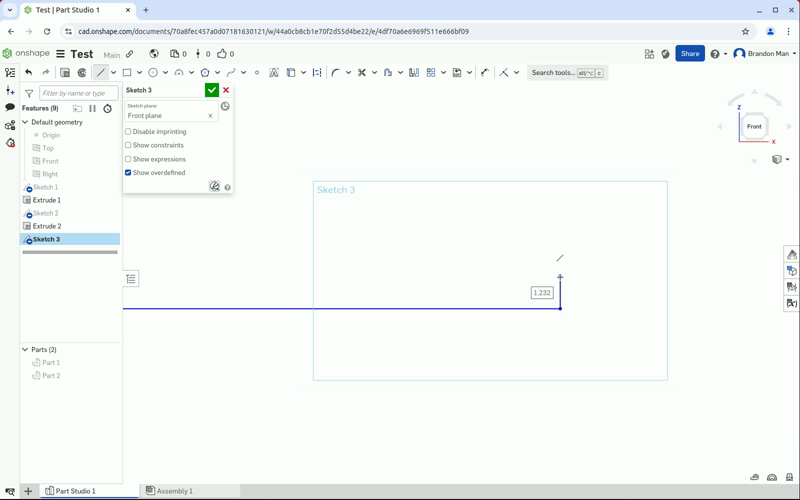
scroll(-6)
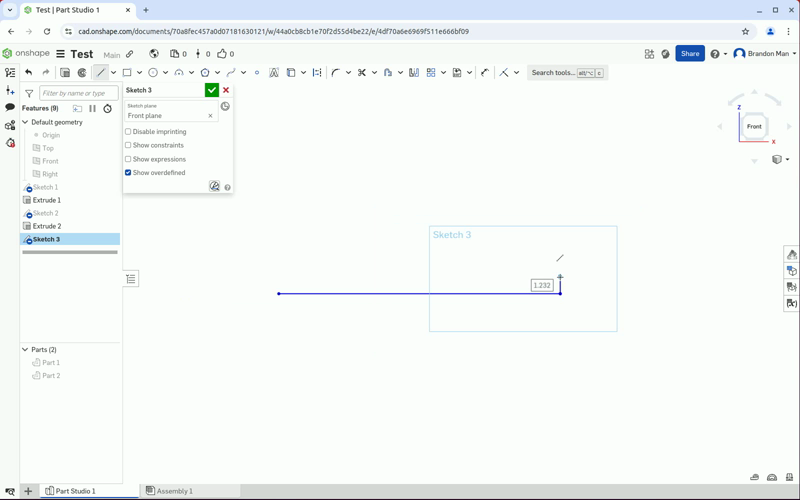
scroll(-6)
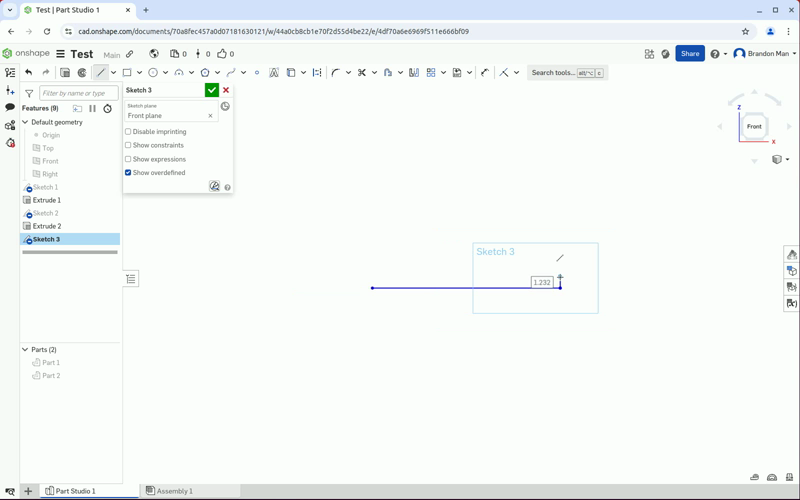
scroll(-6)
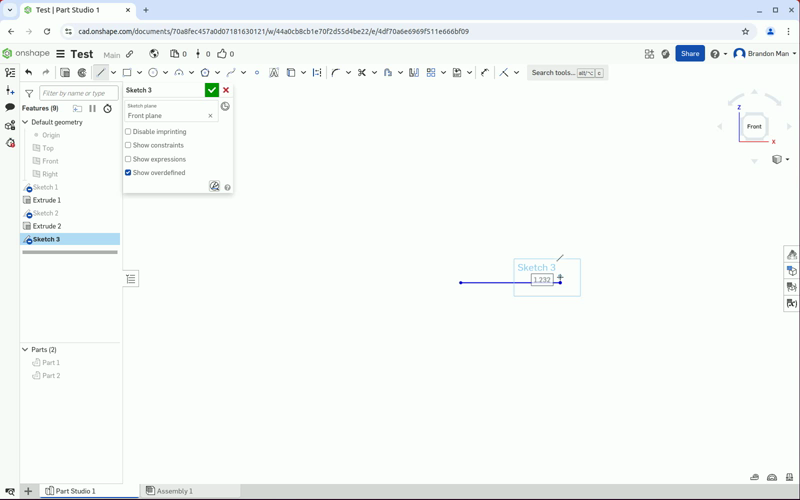
key_up(shift)
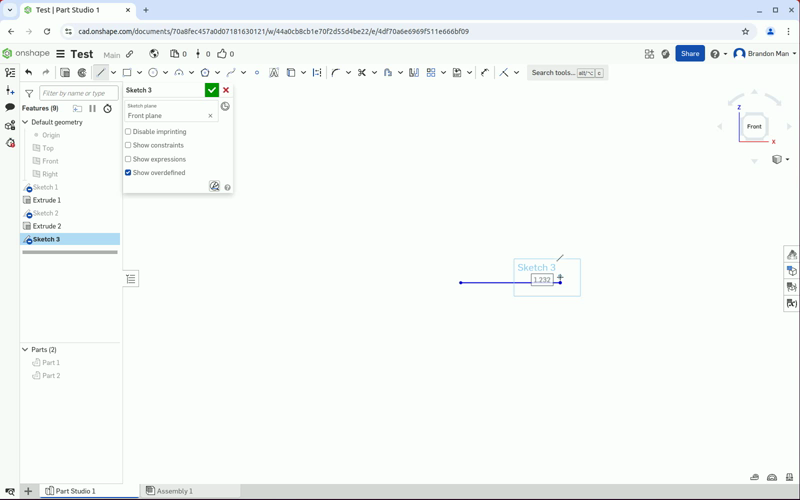
key(esc)
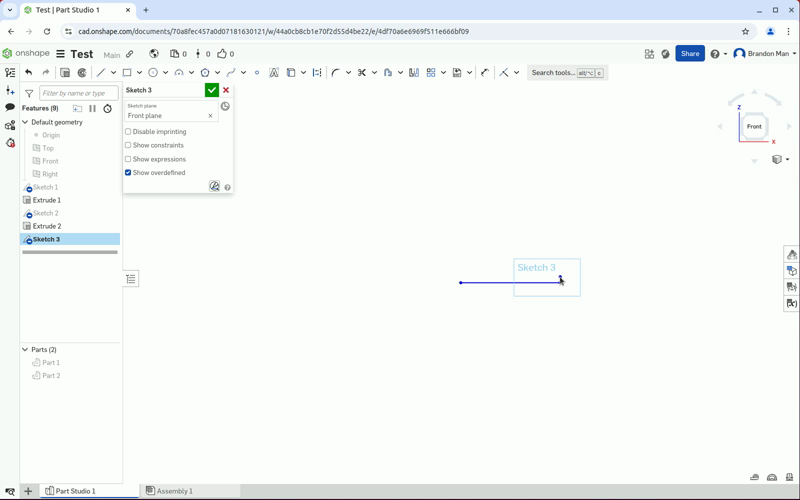
key(a)
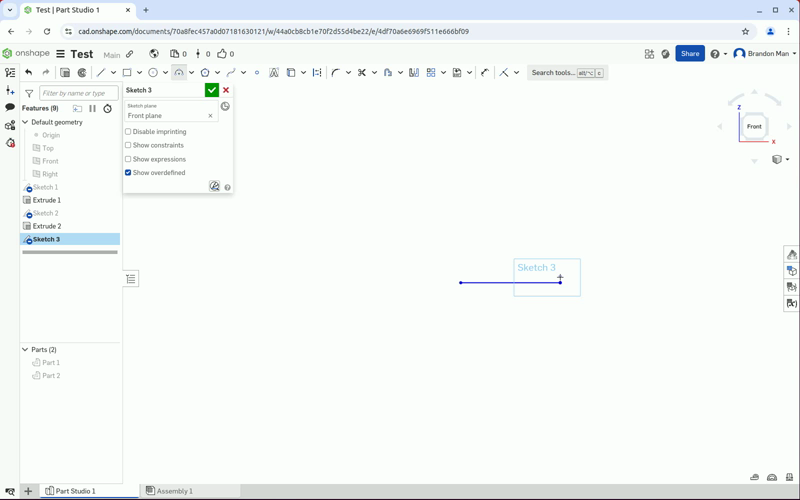
mouse_move(560, 276)
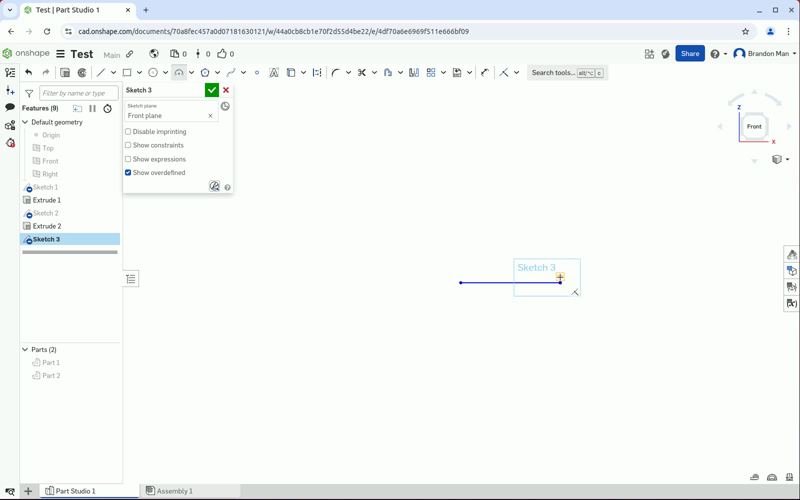
click(560, 276)
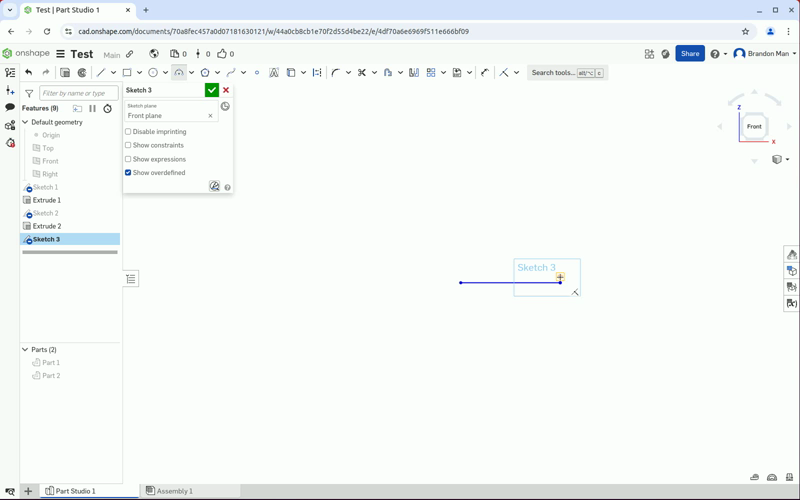
key_down(shift)
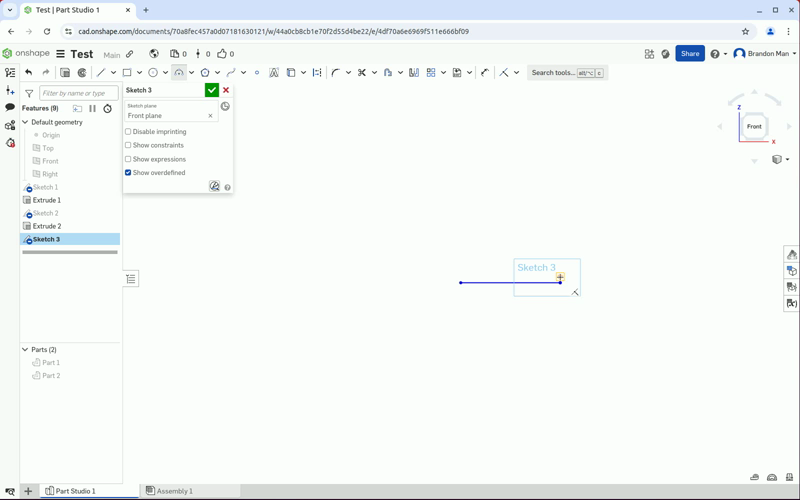
mouse_move(560, 264)
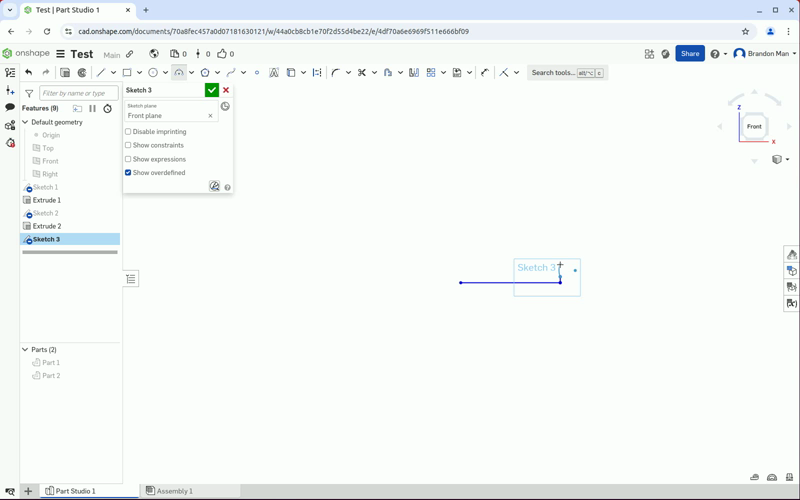
click(560, 264)
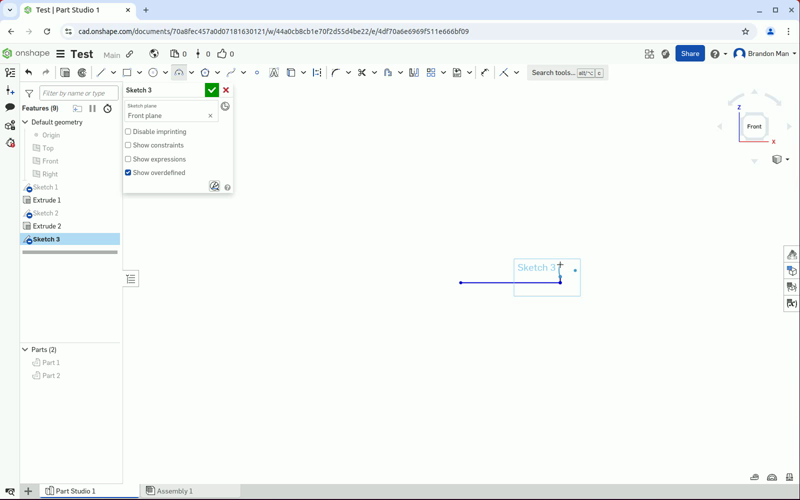
mouse_move(554, 270)
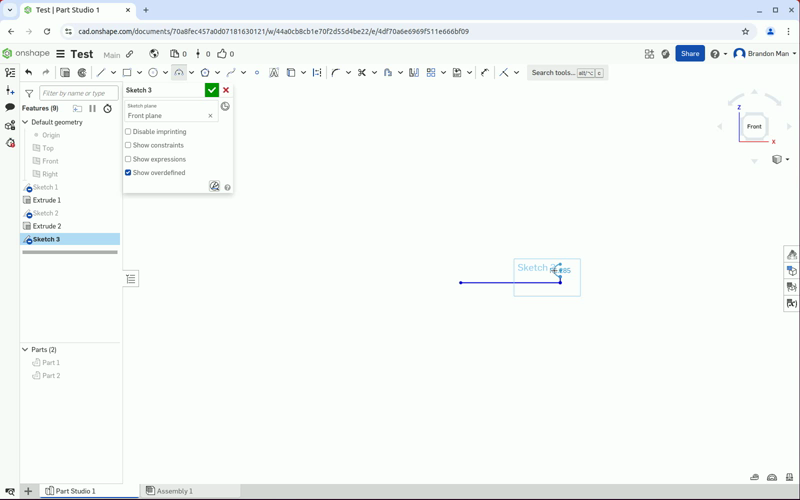
click(554, 270)
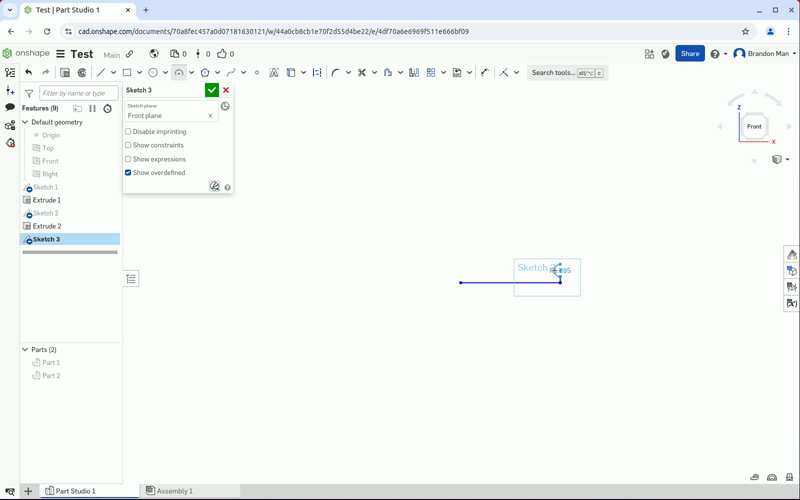
key_up(shift)
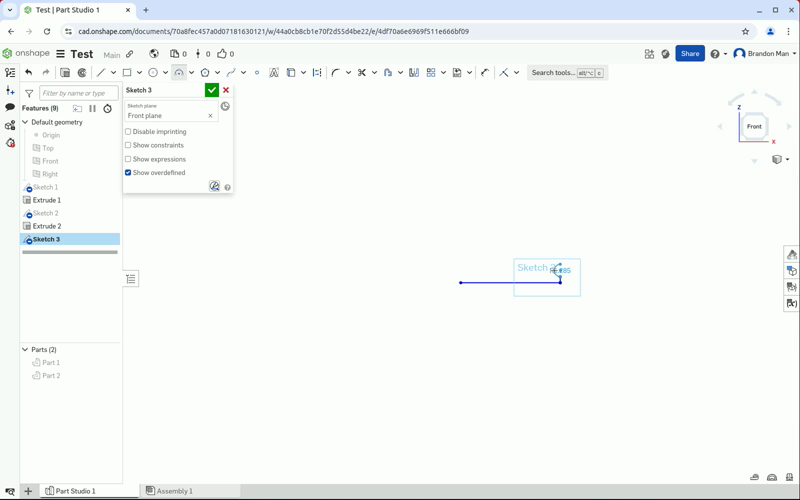
key(esc)
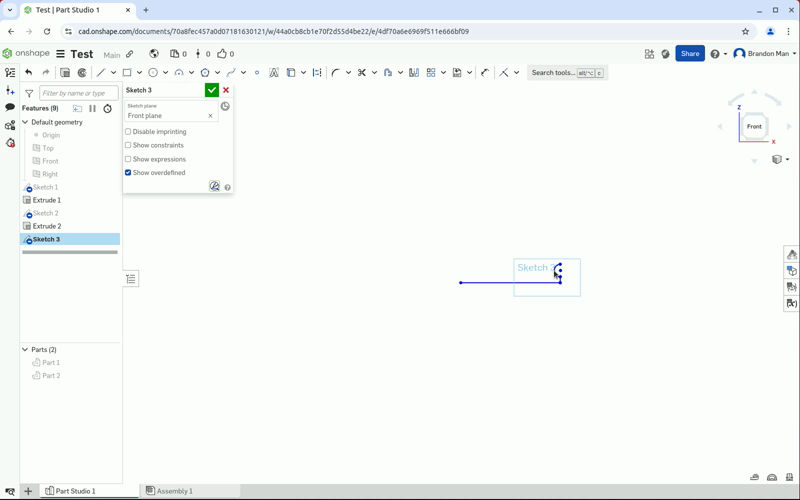
key(l)
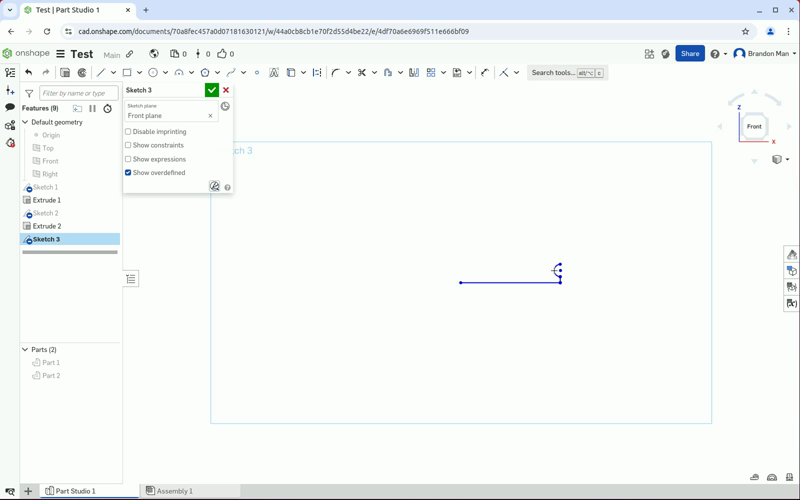
mouse_move(560, 264)
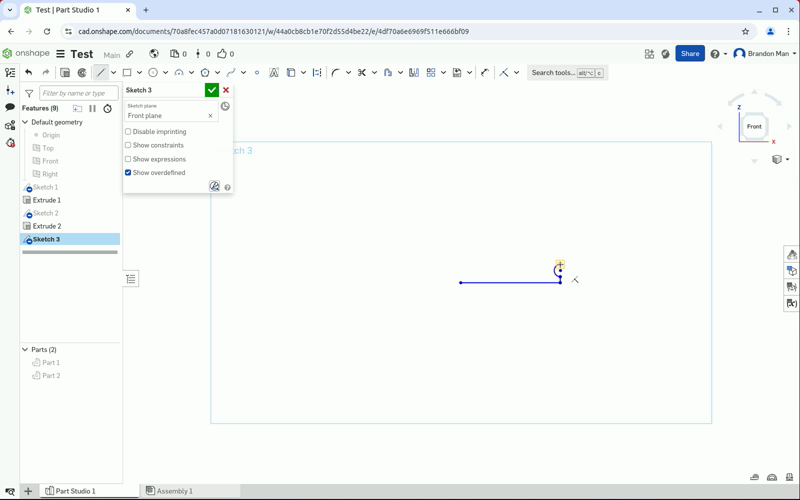
click(560, 264)
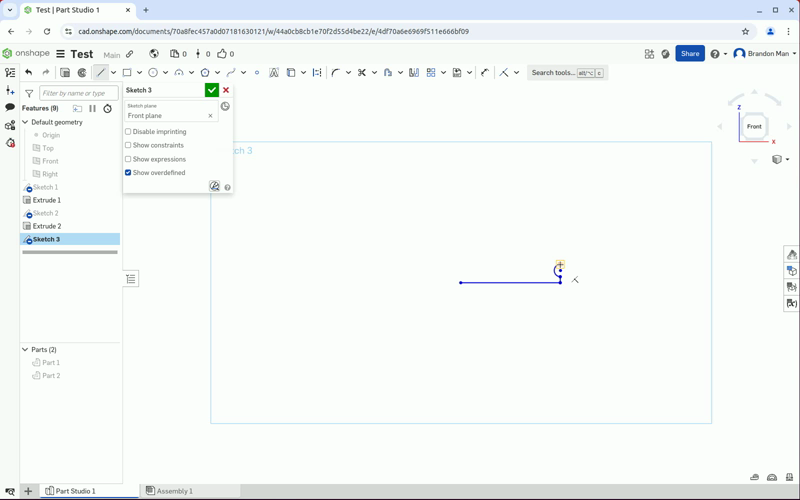
key_down(shift)
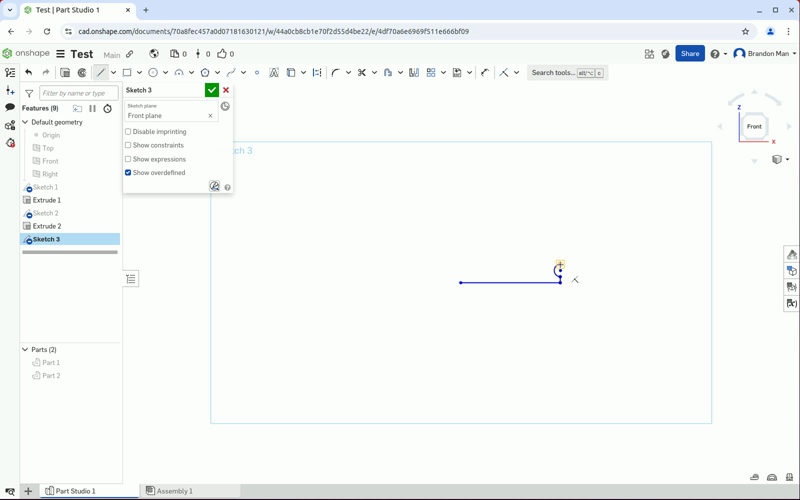
mouse_move(589, 264)
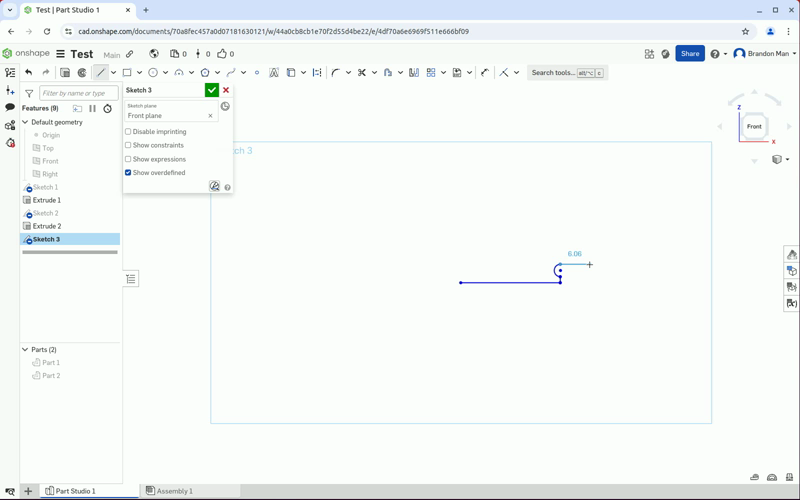
mouse_move(560, 257)
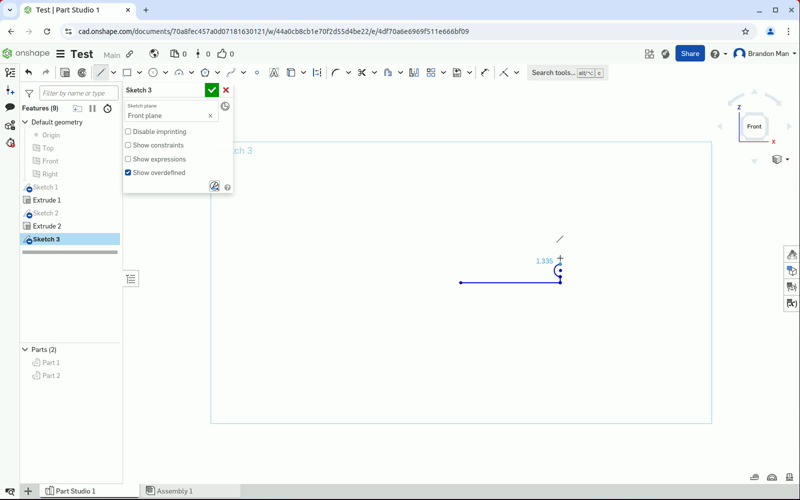
scroll(6)
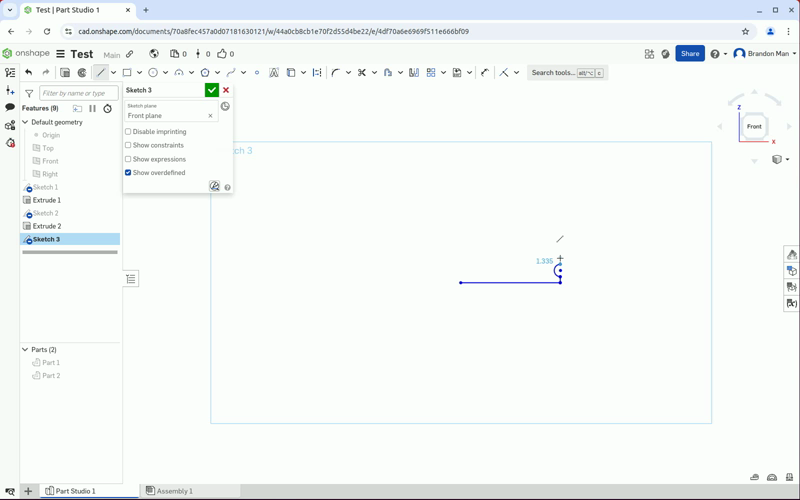
scroll(6)
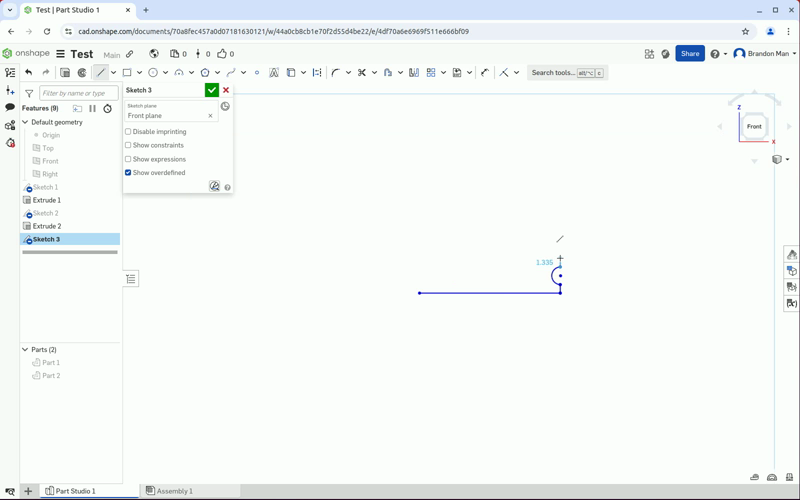
scroll(6)
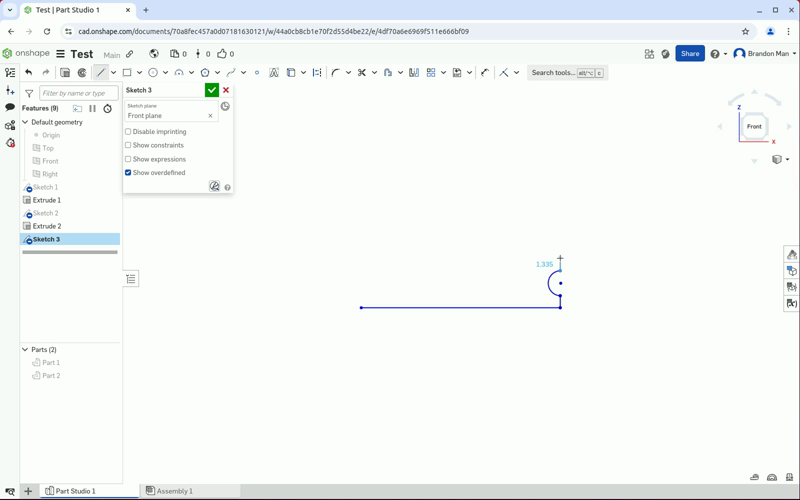
scroll(6)
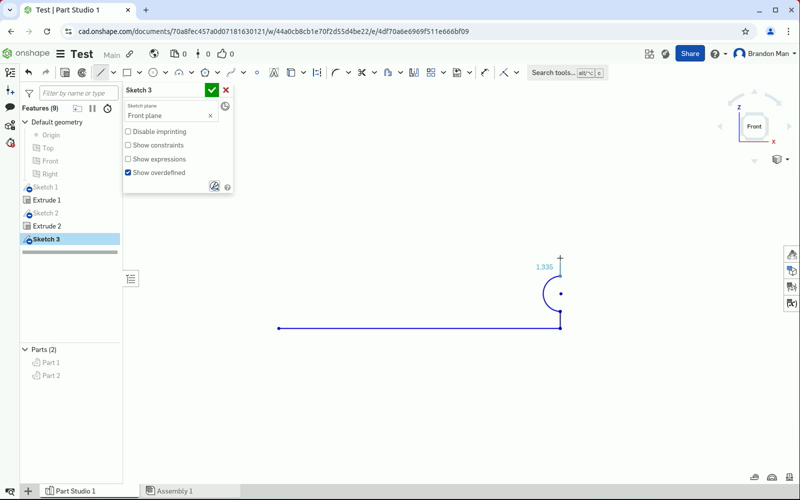
scroll(6)
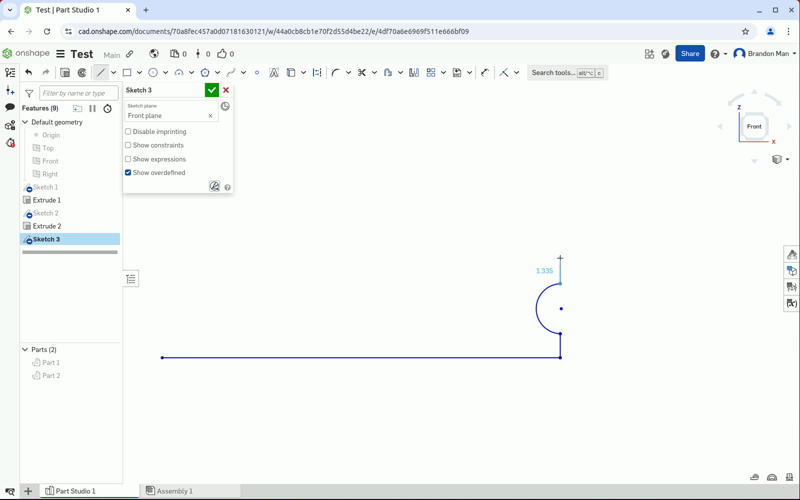
scroll(6)
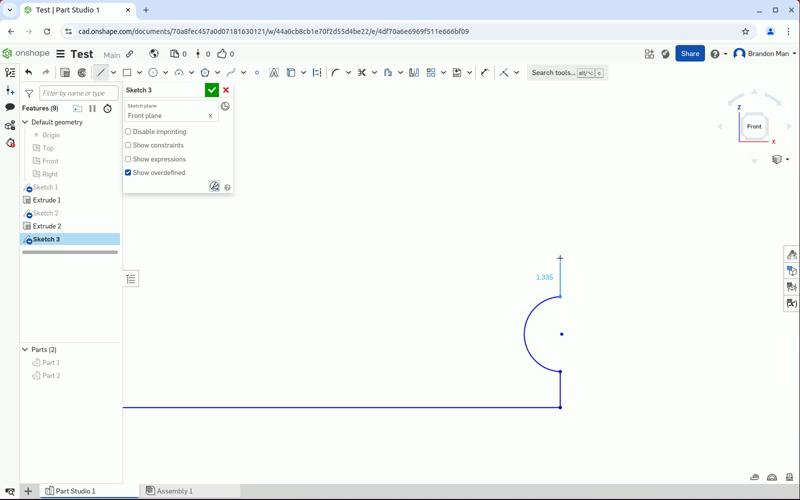
scroll(6)
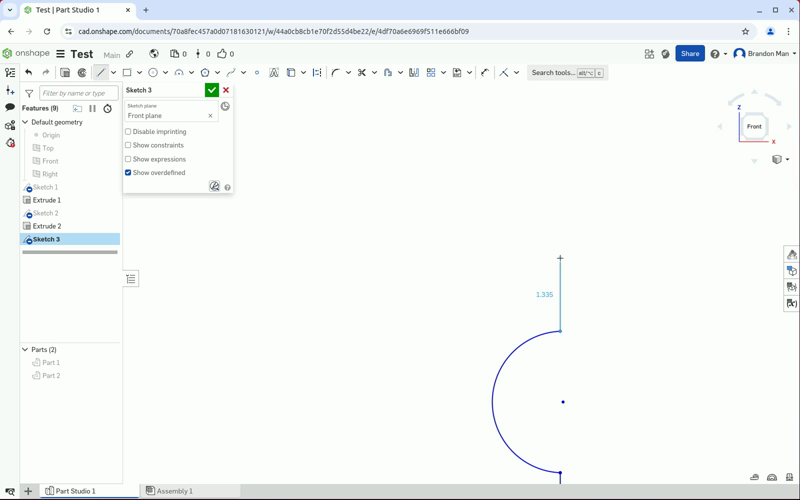
click(560, 257)
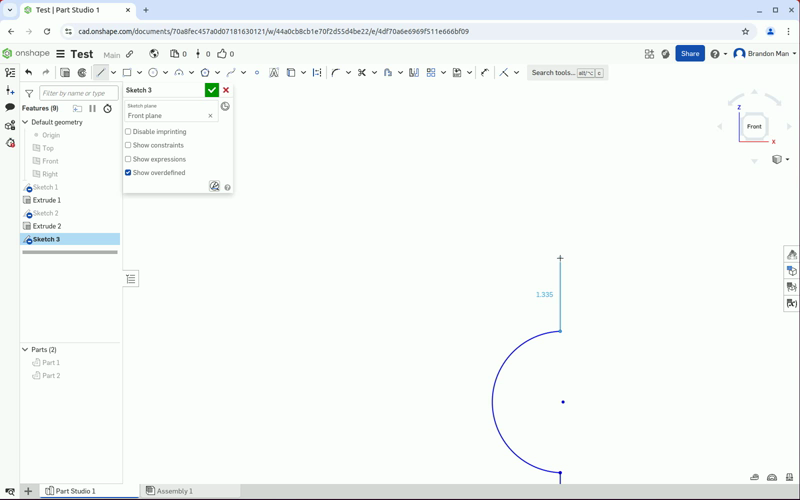
scroll(-6)
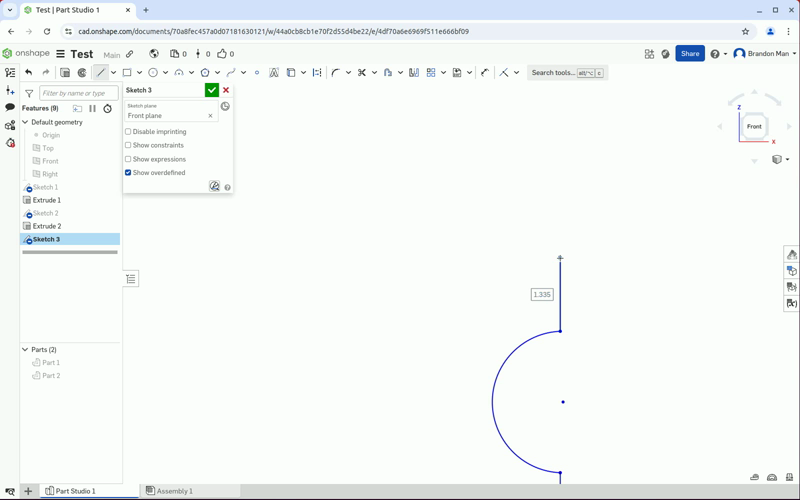
scroll(-6)
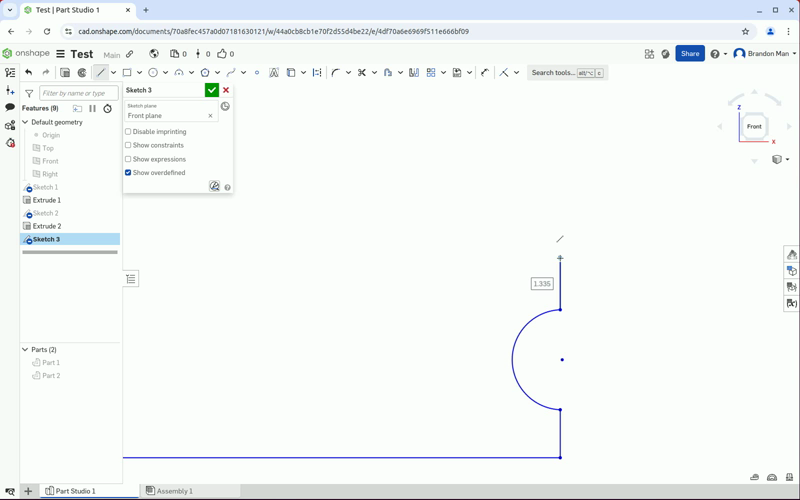
scroll(-6)
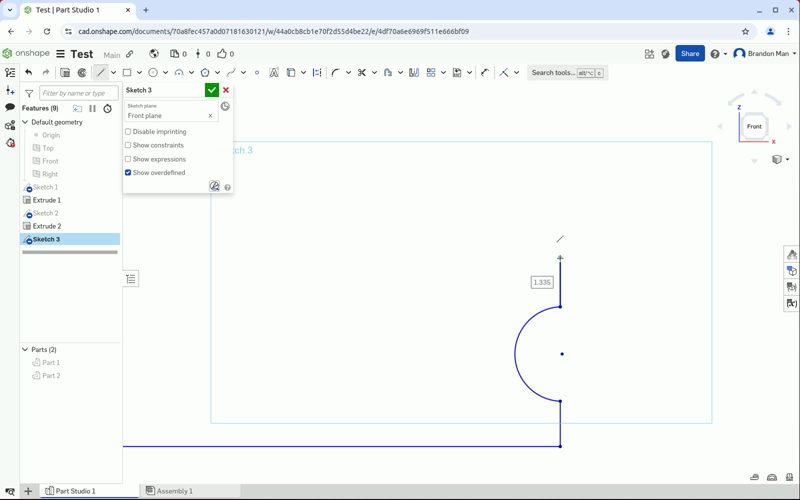
scroll(-6)
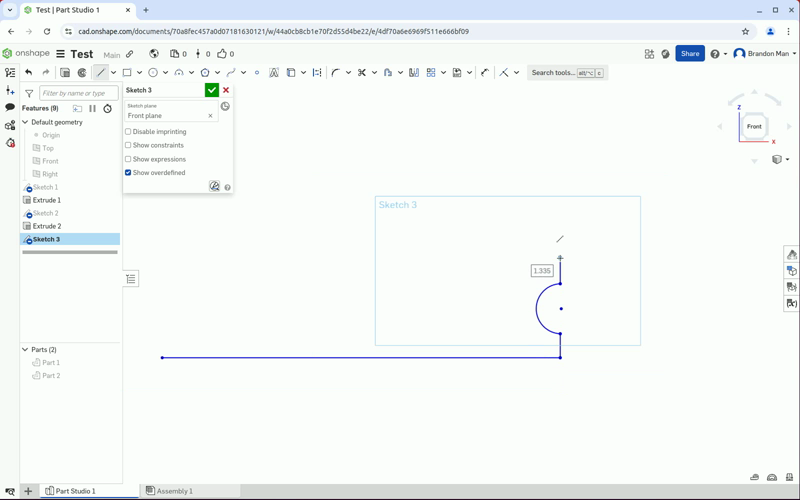
scroll(-6)
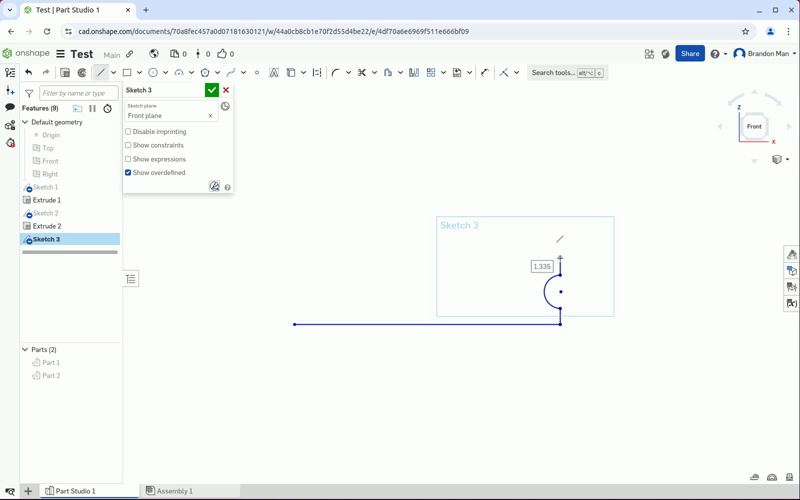
scroll(-6)
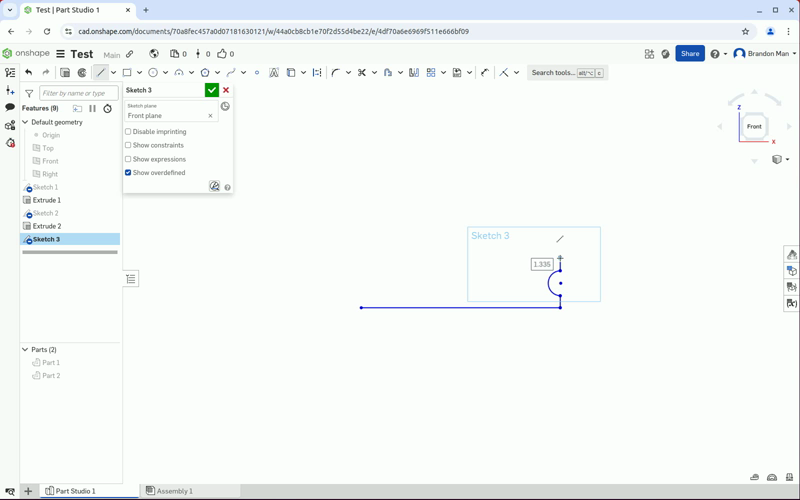
scroll(-6)
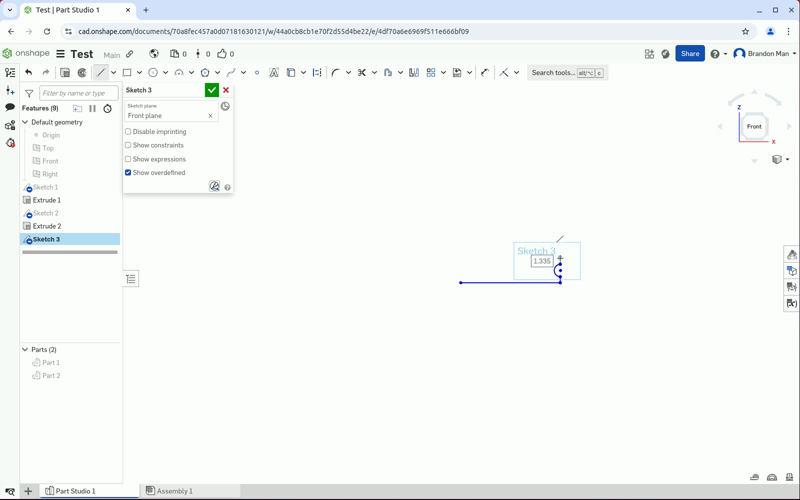
key_up(shift)
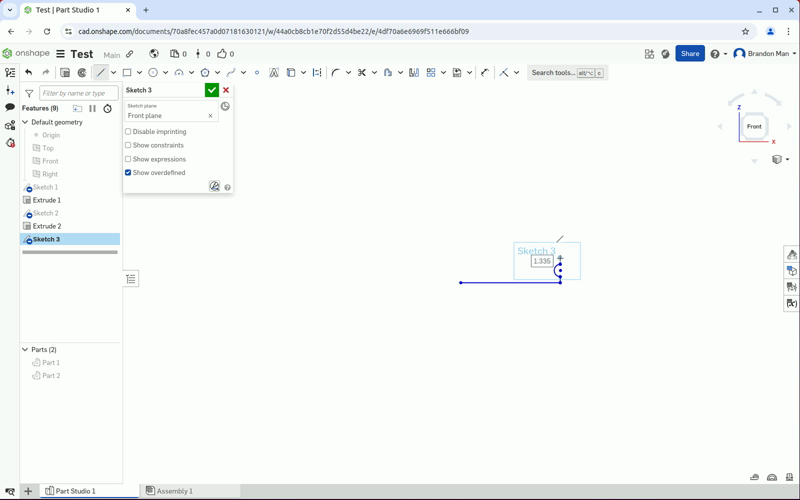
key_down(shift)
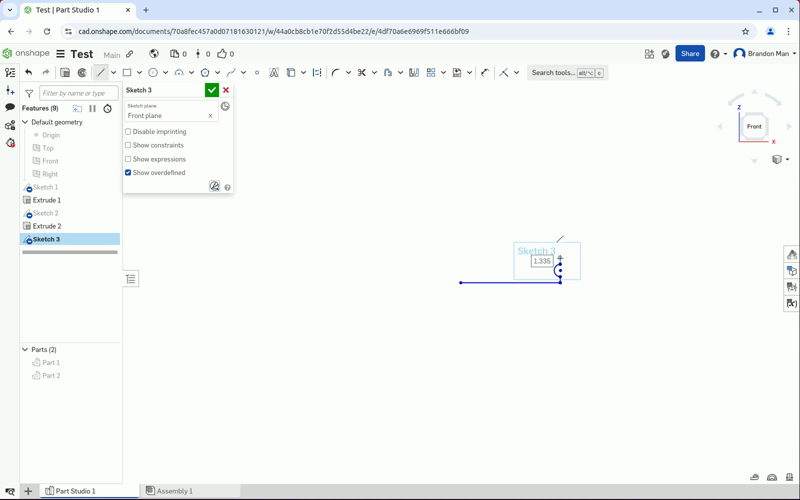
mouse_move(460, 257)
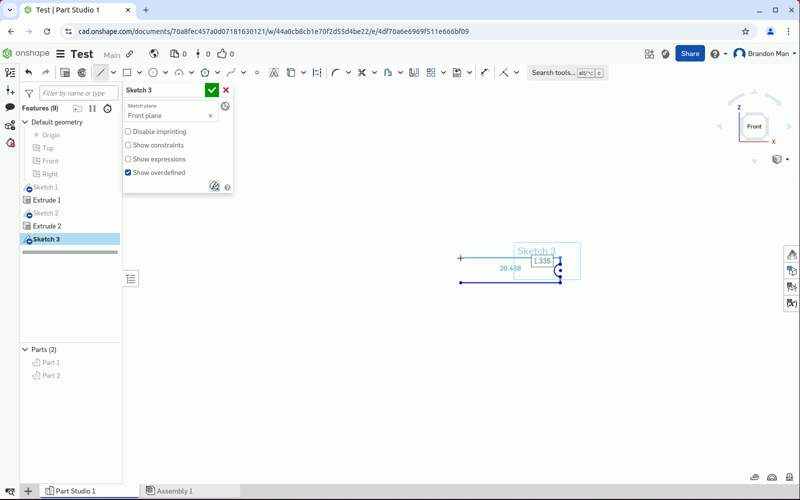
click(460, 257)
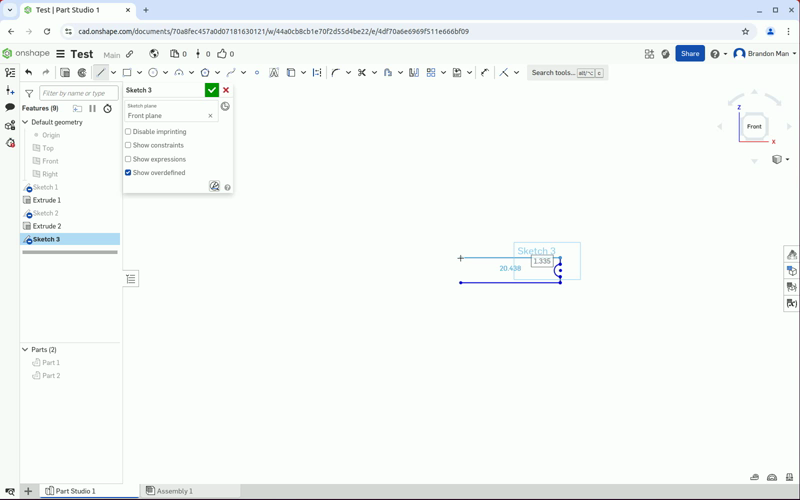
key_up(shift)
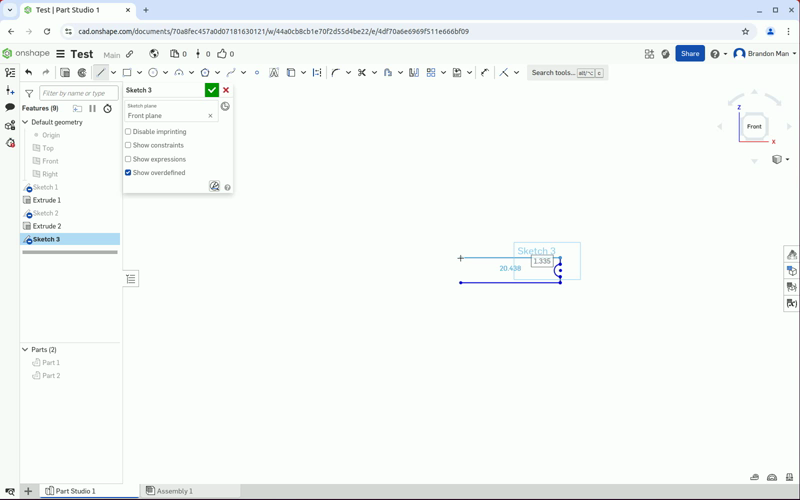
key_down(shift)
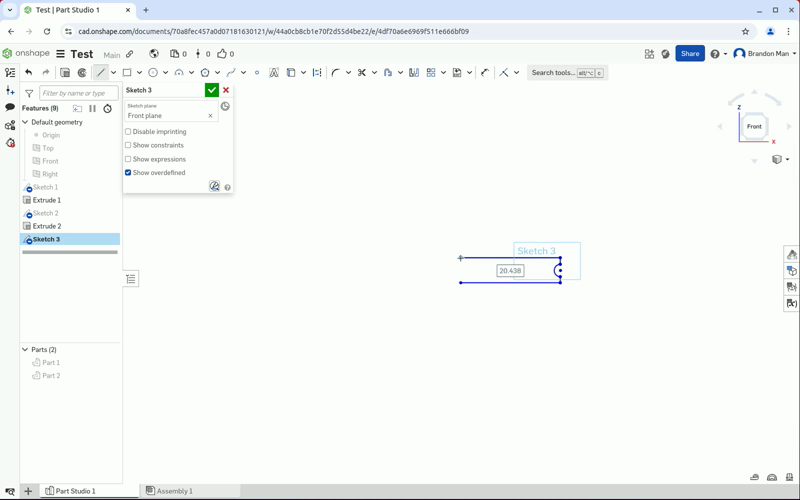
mouse_move(490, 257)
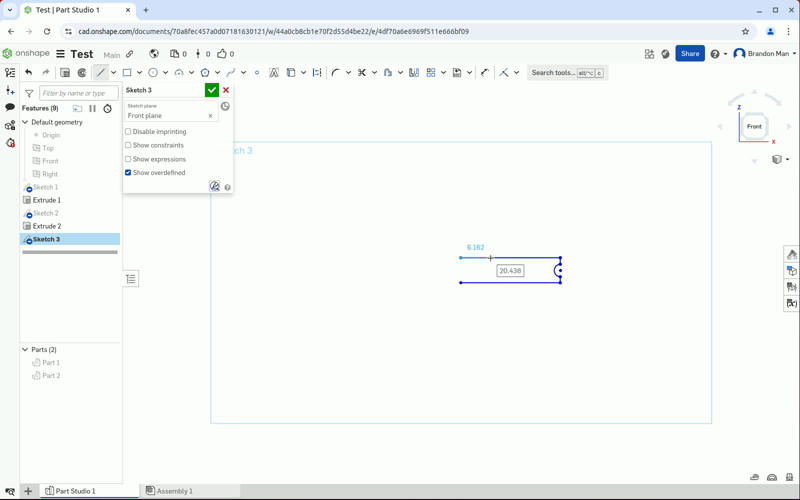
mouse_move(460, 264)
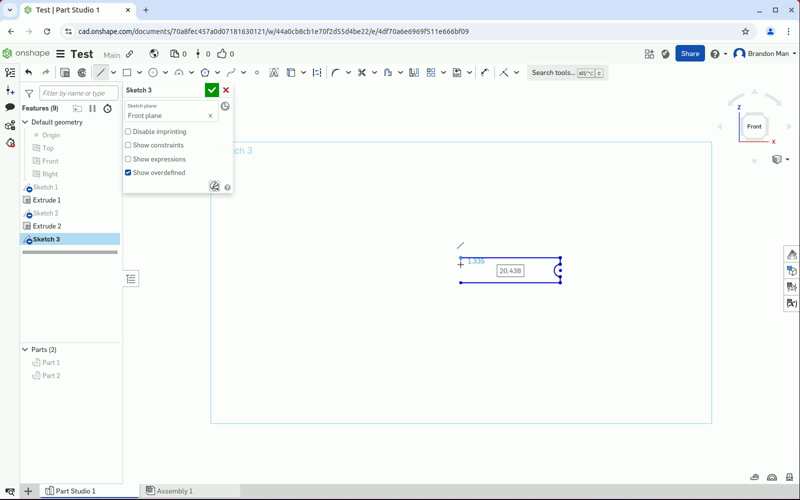
scroll(6)
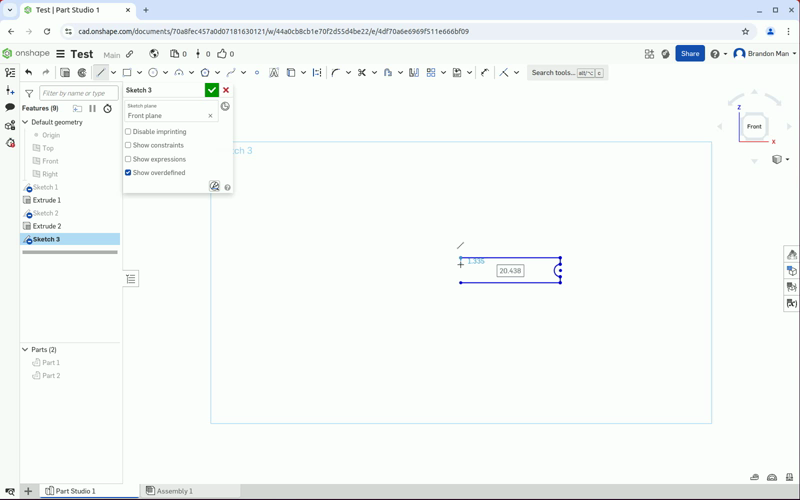
scroll(6)
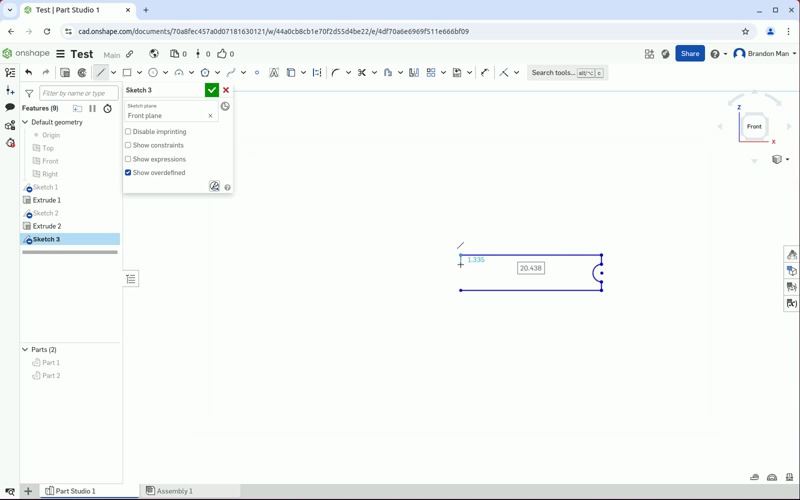
scroll(6)
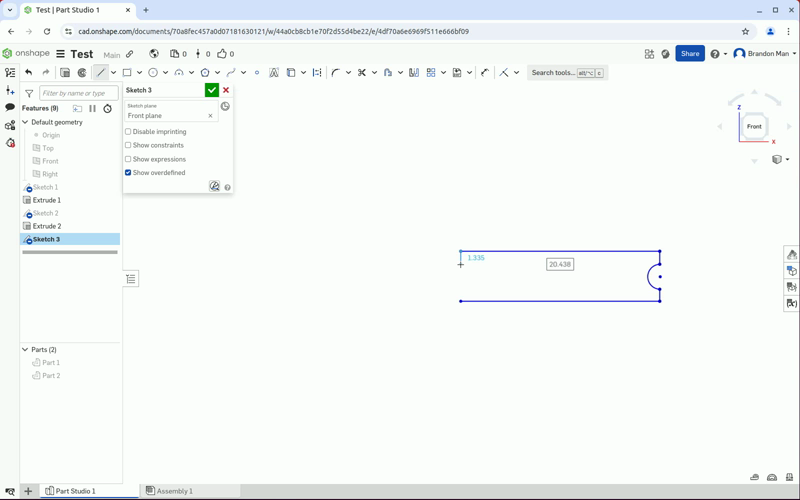
scroll(6)
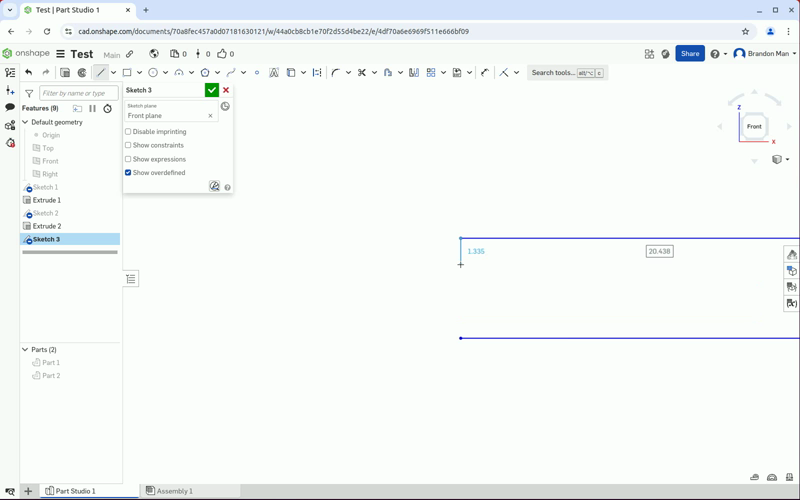
scroll(6)
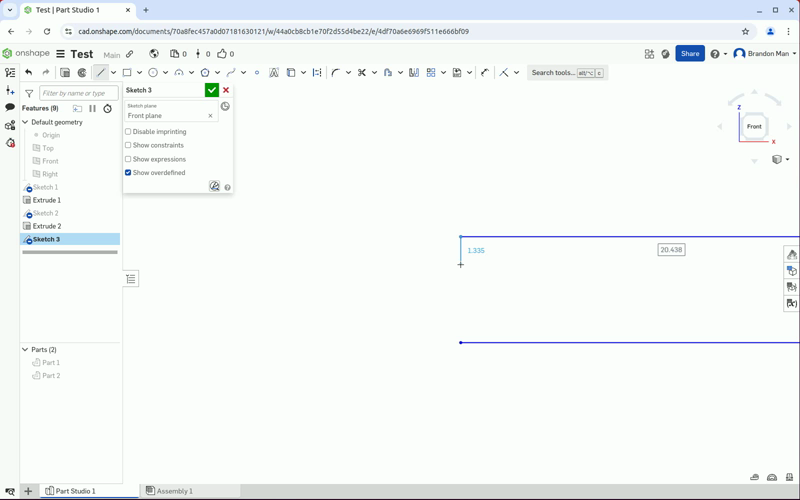
scroll(6)
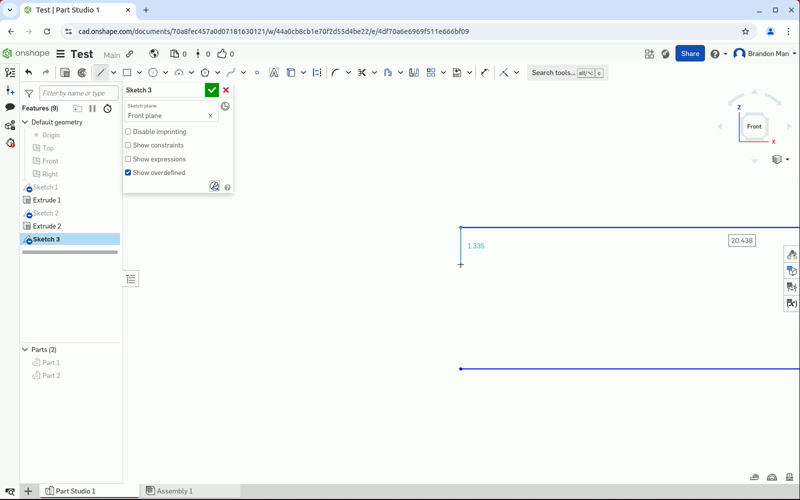
scroll(6)
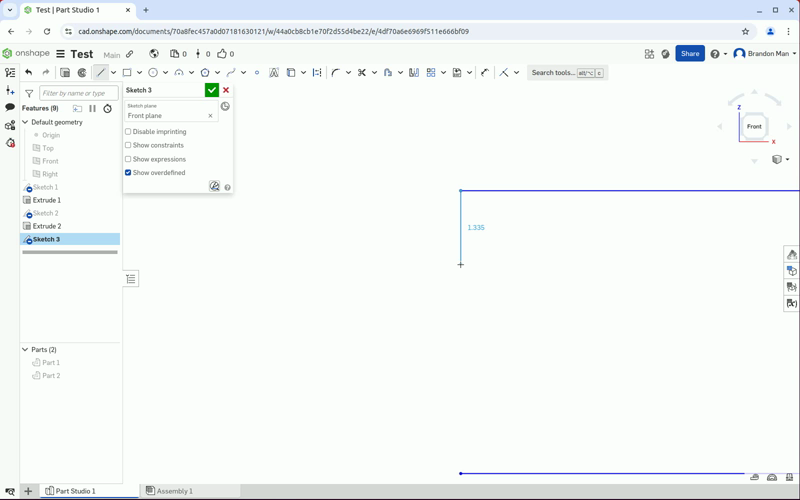
click(460, 264)
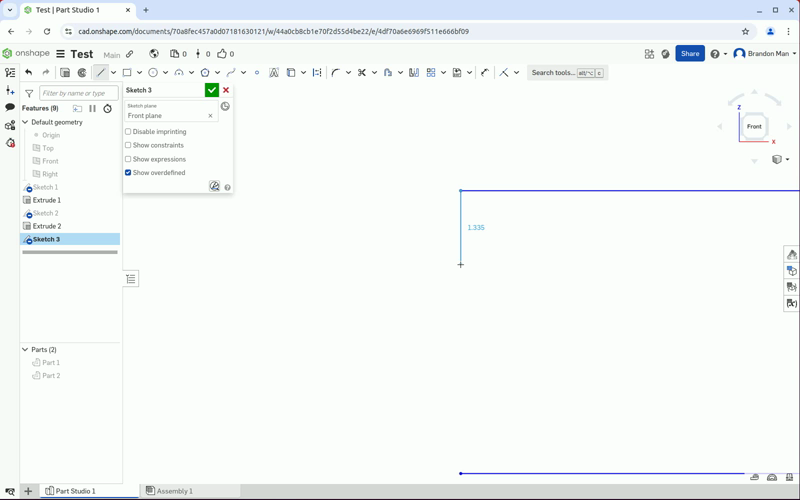
scroll(-6)
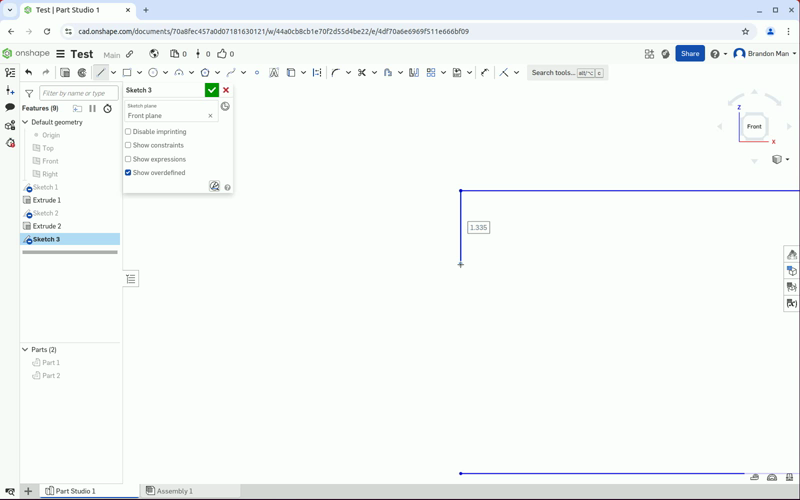
scroll(-6)
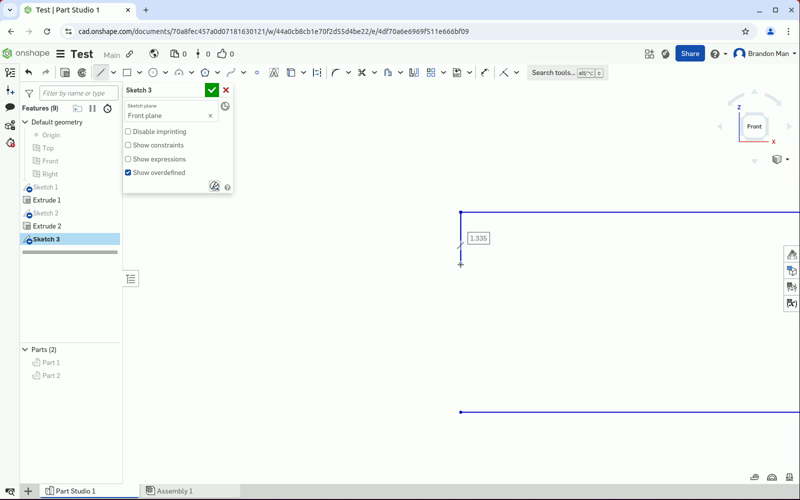
scroll(-6)
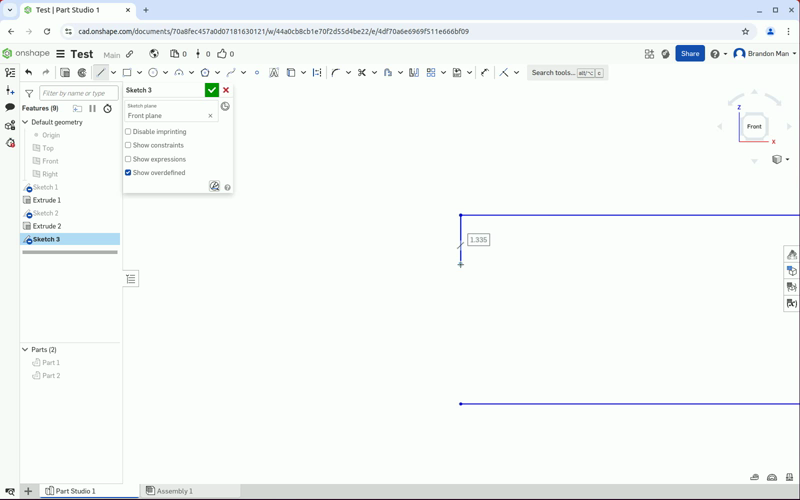
scroll(-6)
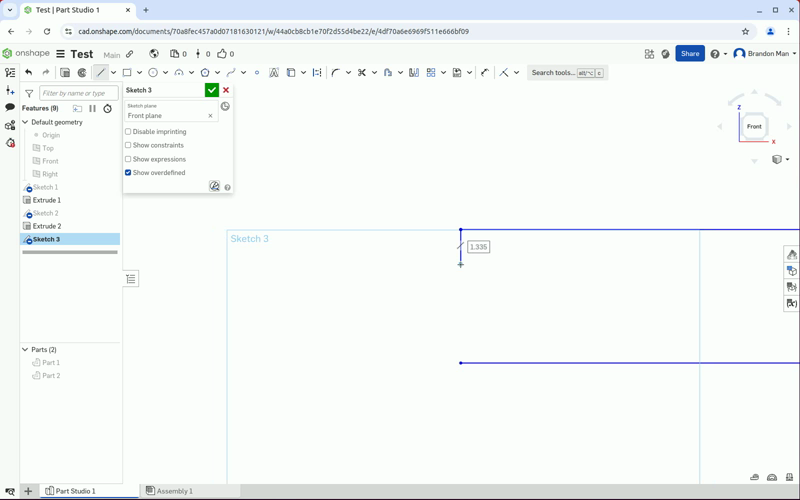
scroll(-6)
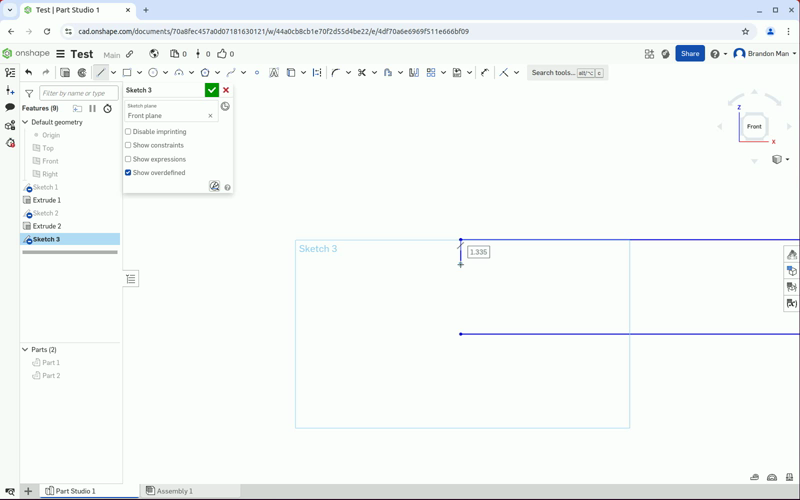
scroll(-6)
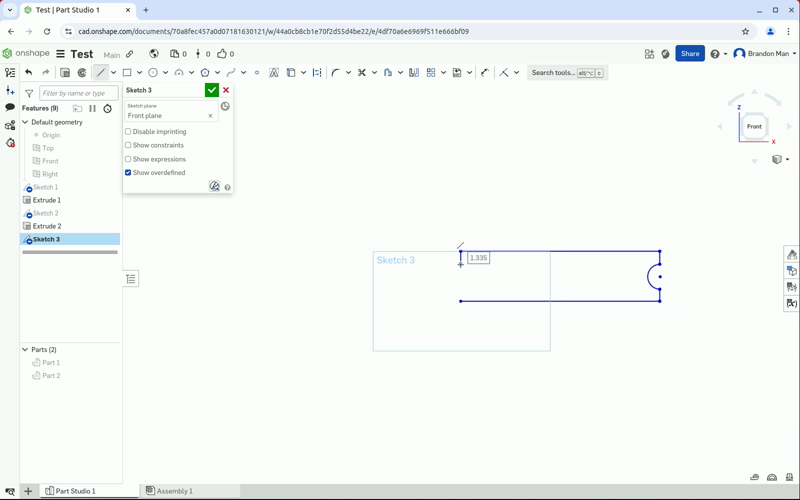
scroll(-6)
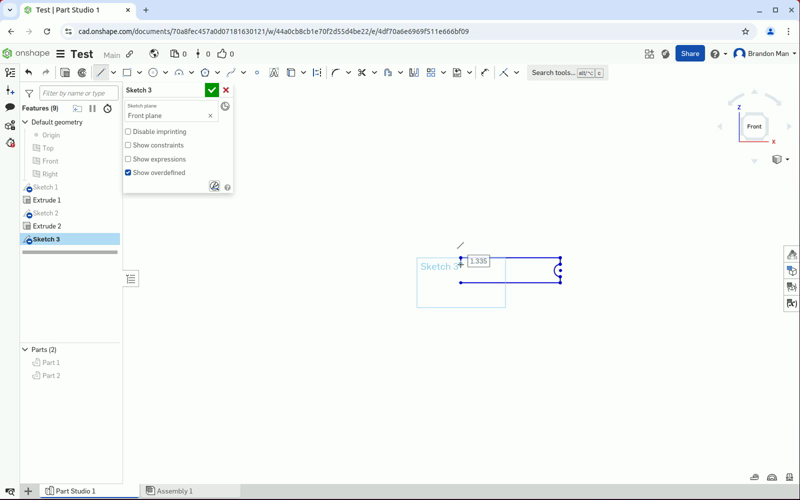
key_up(shift)
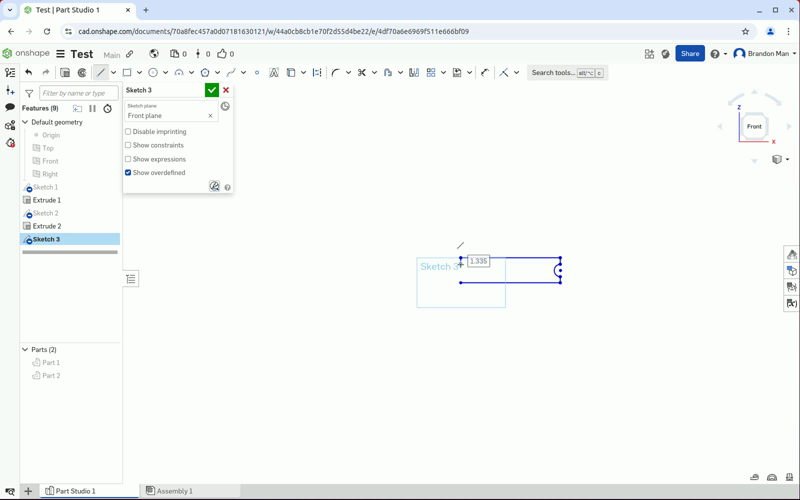
key(esc)
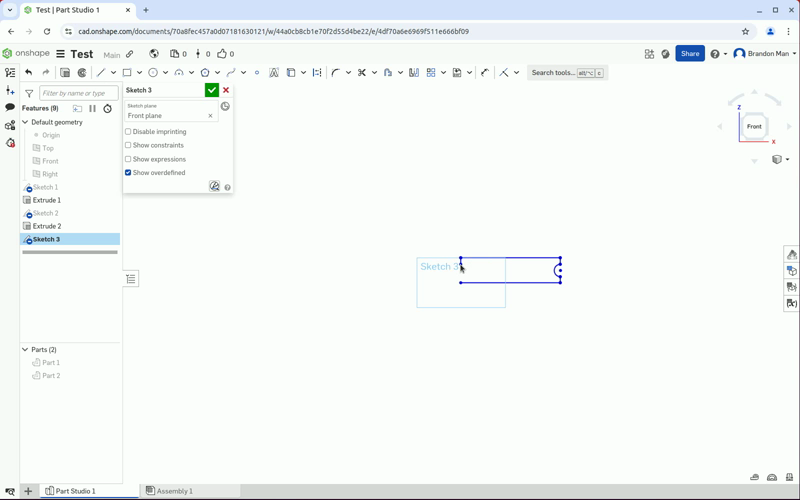
key(a)
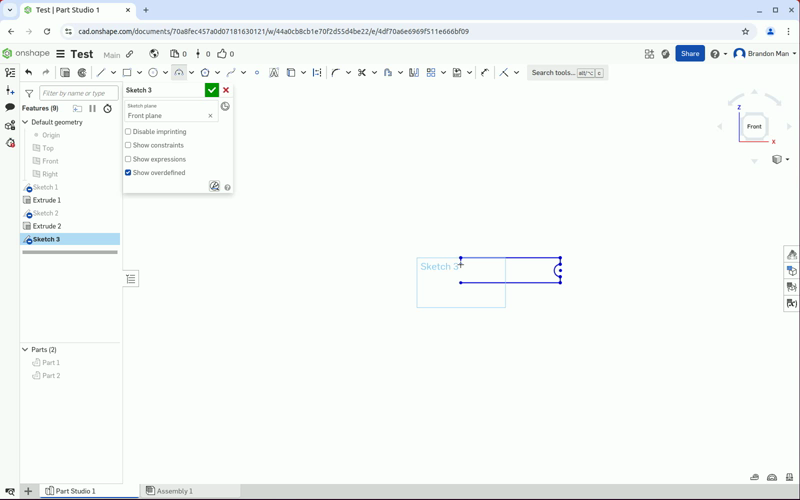
mouse_move(460, 264)
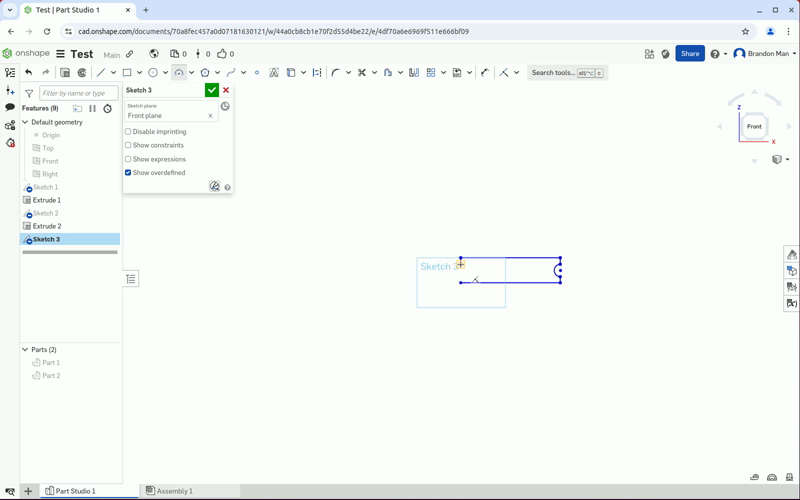
click(460, 264)
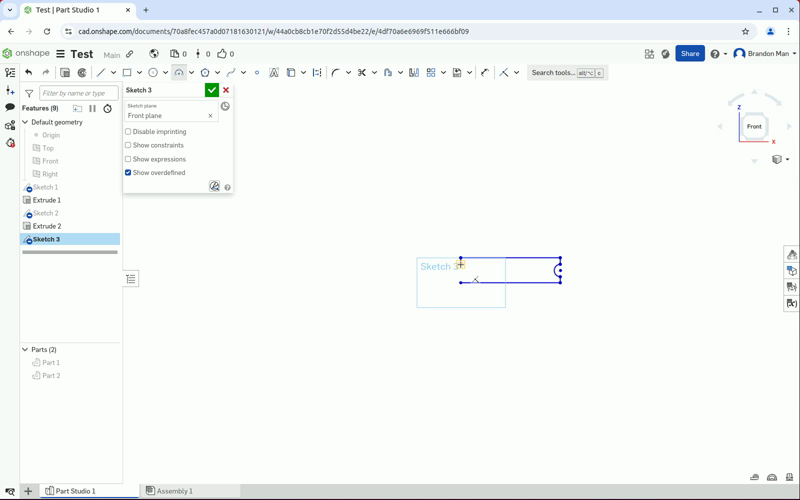
key_down(shift)
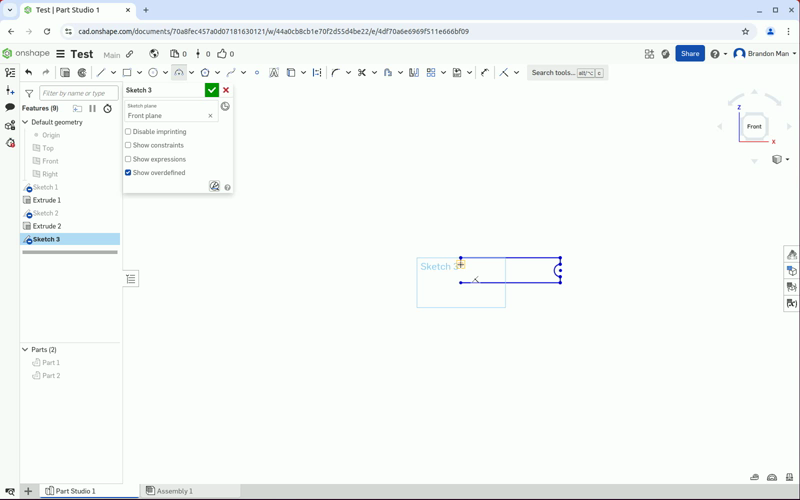
mouse_move(460, 276)
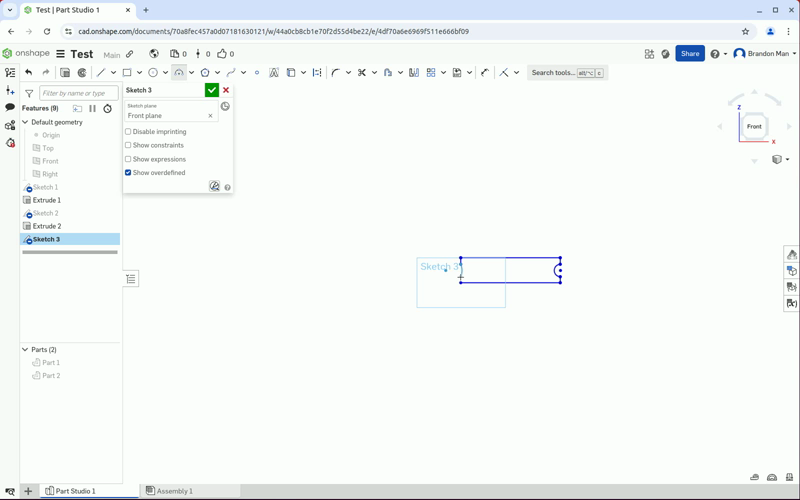
click(460, 276)
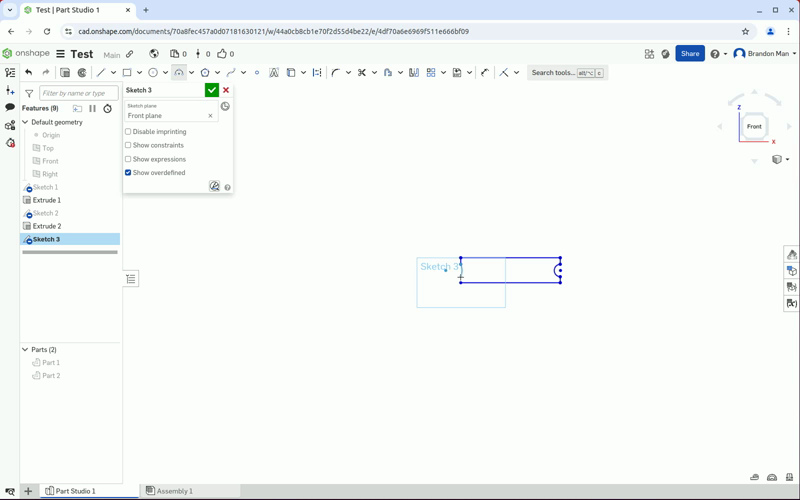
mouse_move(467, 270)
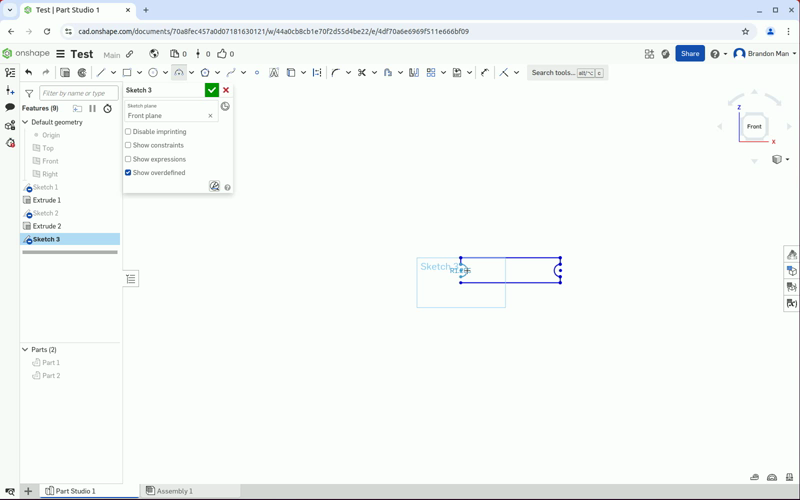
click(467, 270)
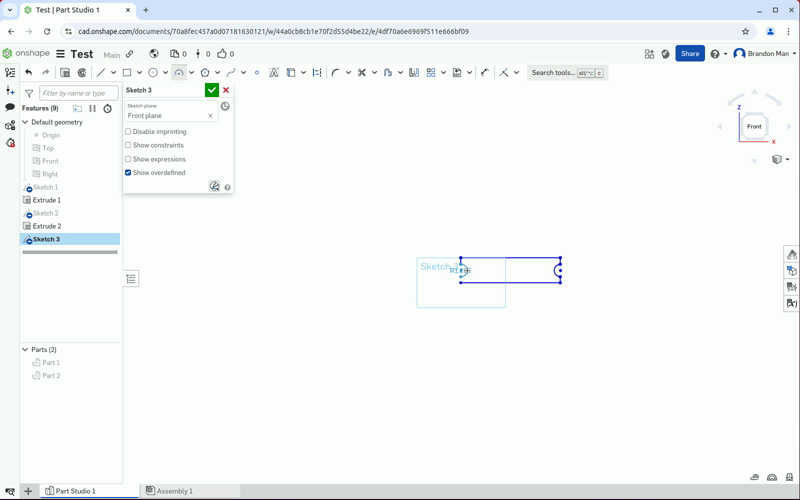
key_up(shift)
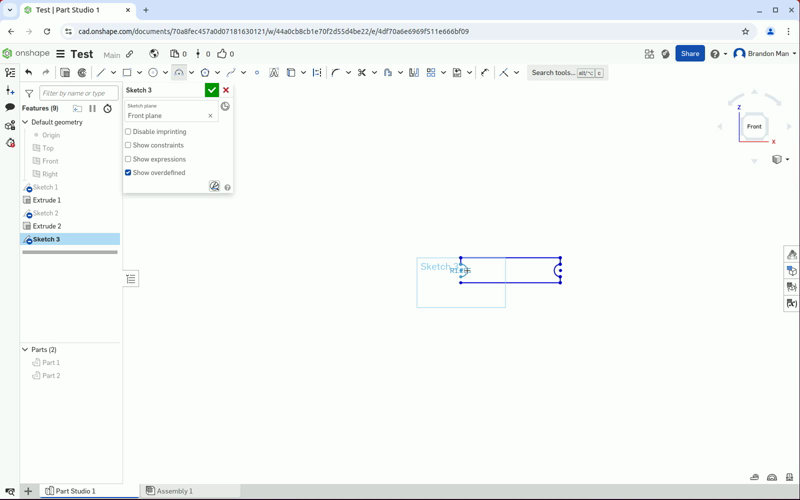
key(esc)
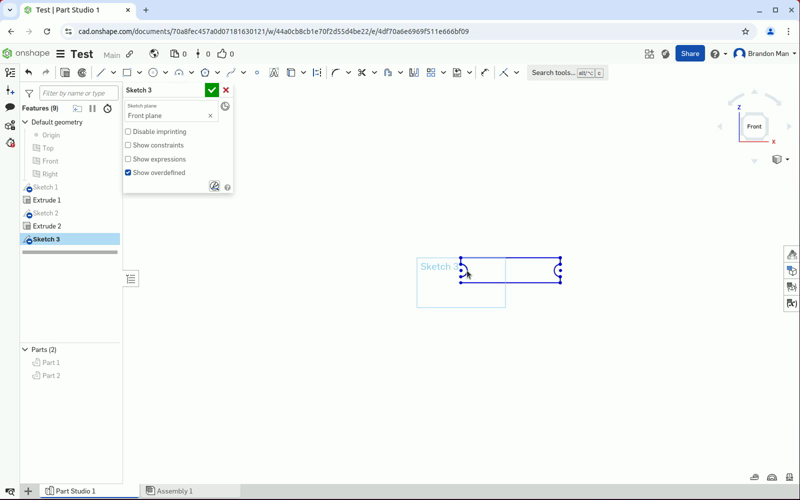
key(l)
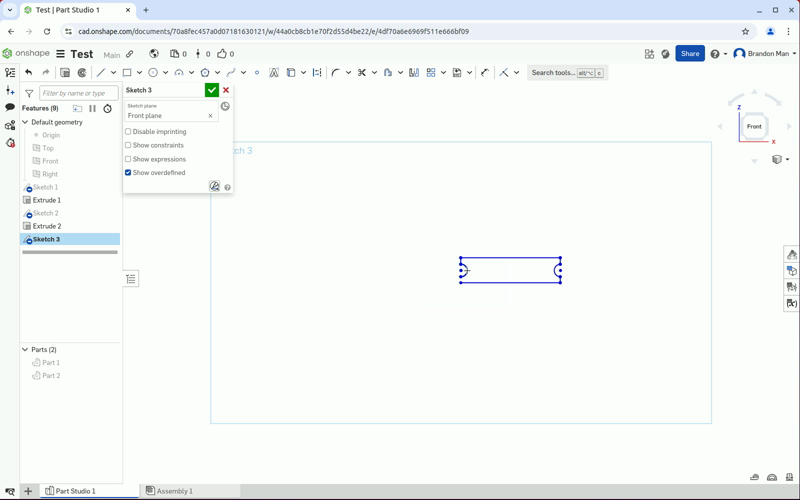
mouse_move(460, 276)
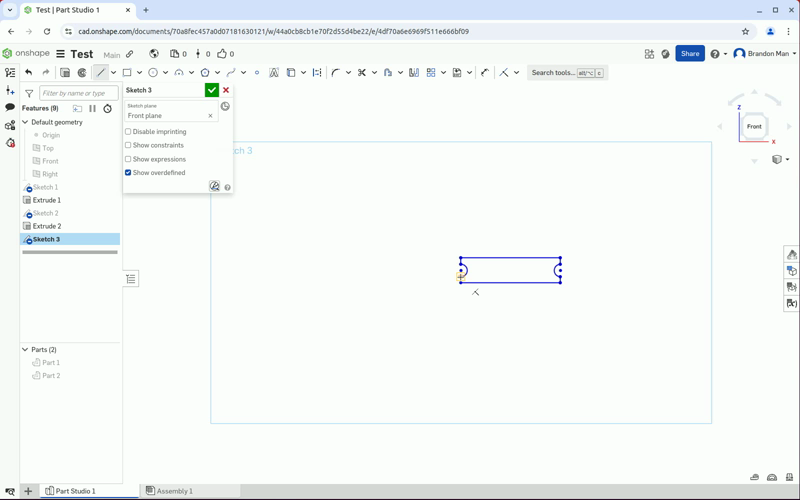
click(460, 276)
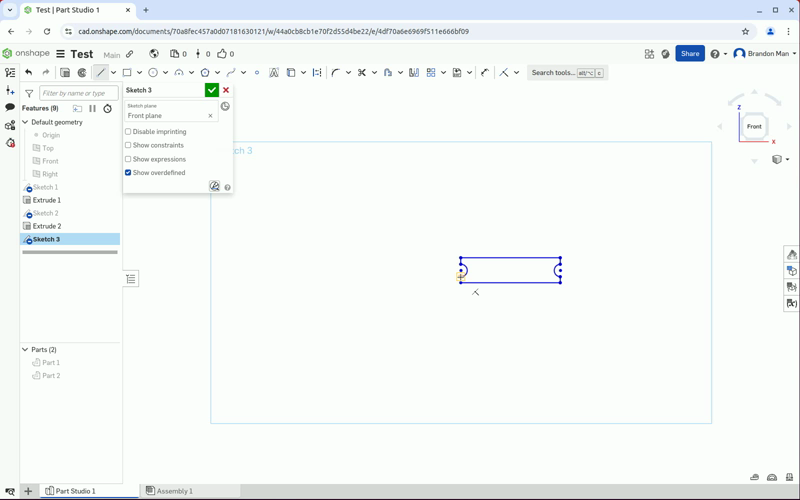
mouse_move(490, 276)
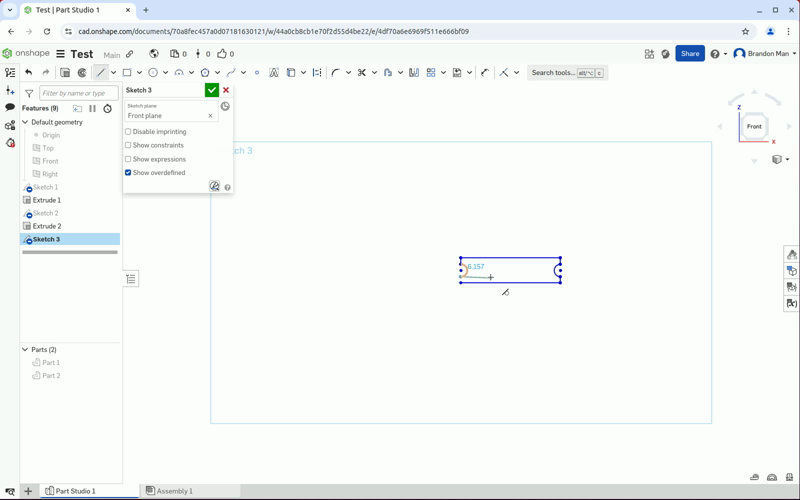
key_down(shift)
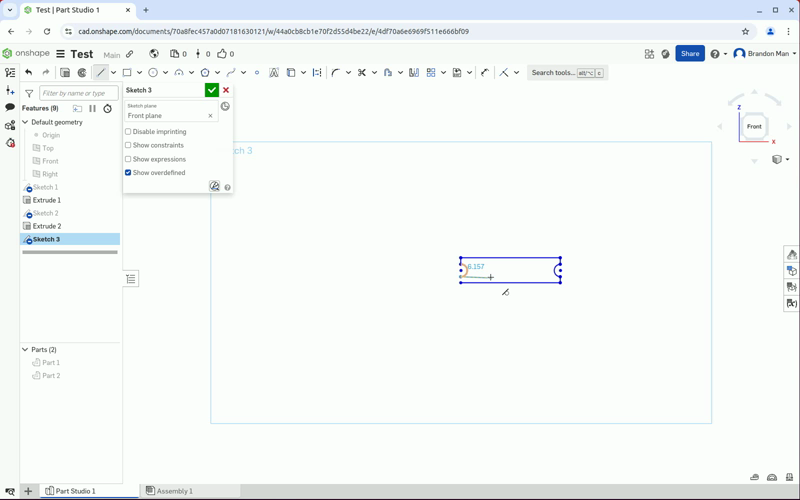
mouse_move(460, 282)
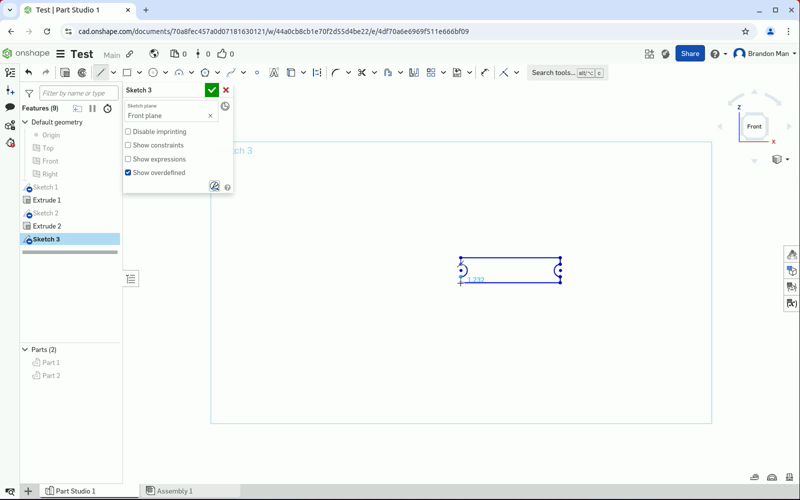
scroll(6)
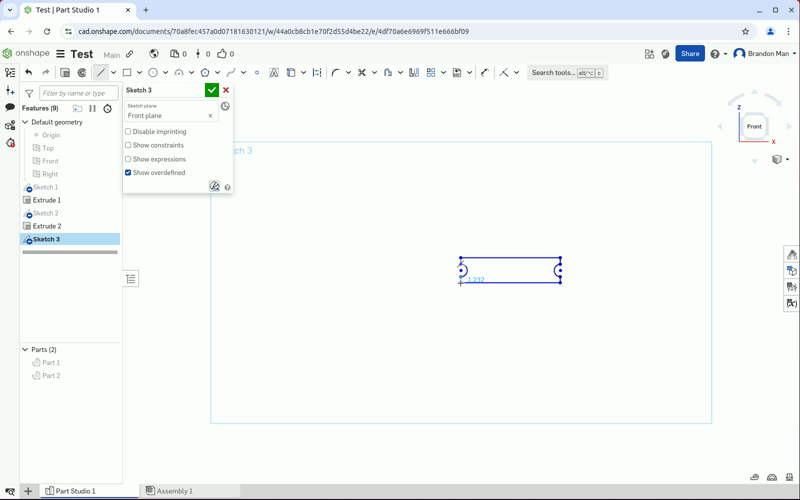
scroll(6)
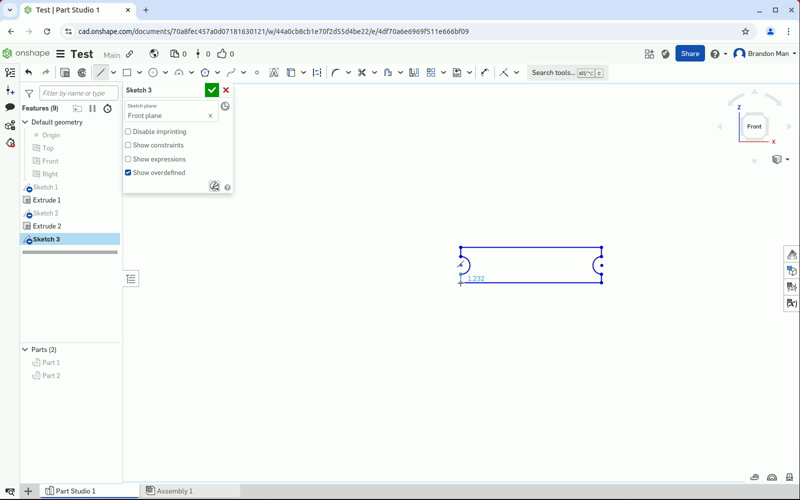
scroll(6)
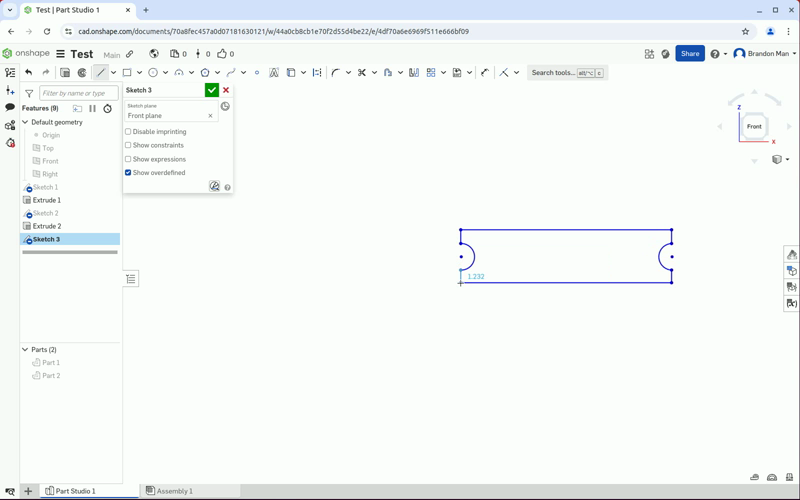
scroll(6)
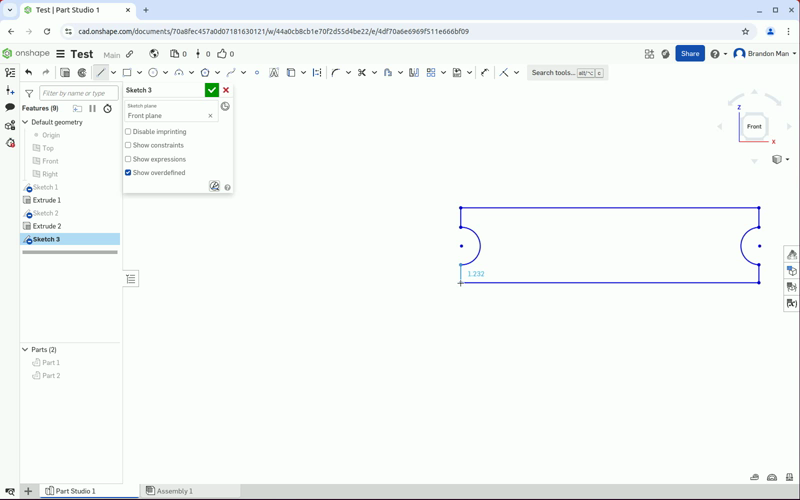
scroll(6)
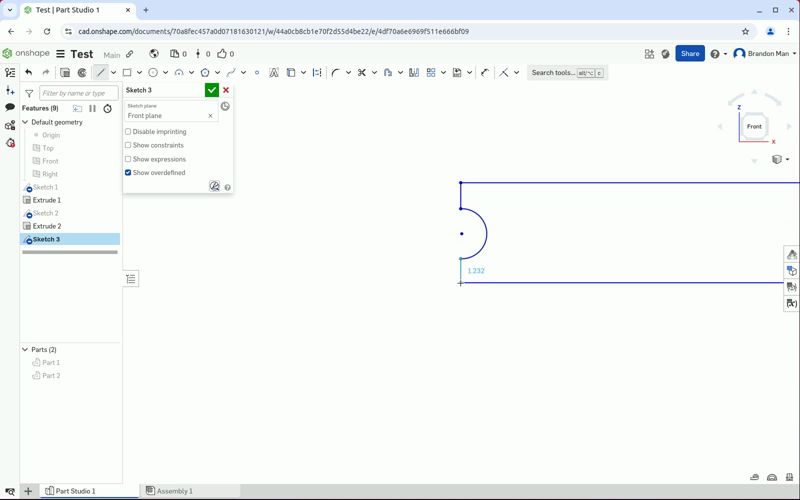
scroll(6)
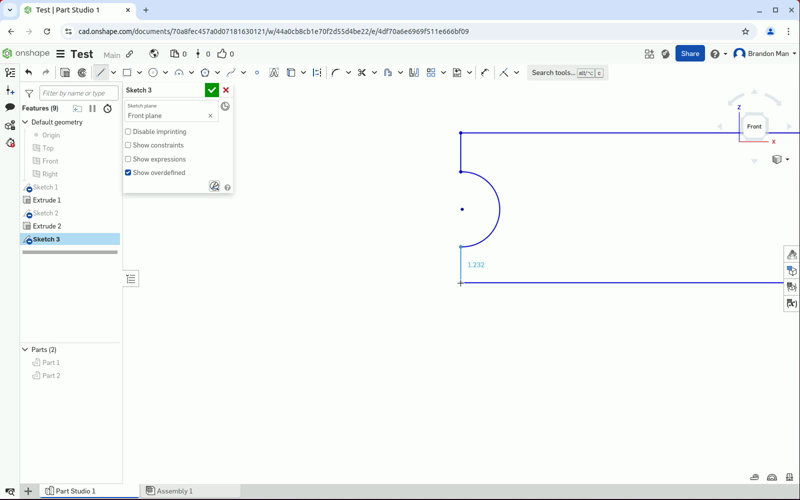
scroll(6)
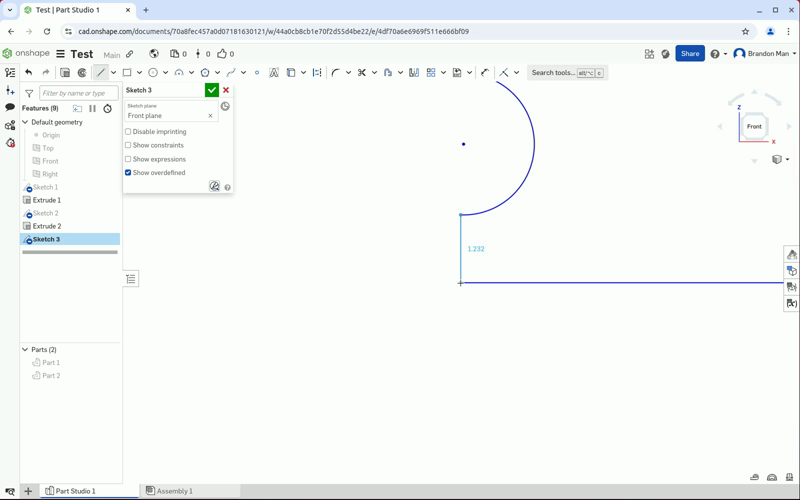
key_up(shift)
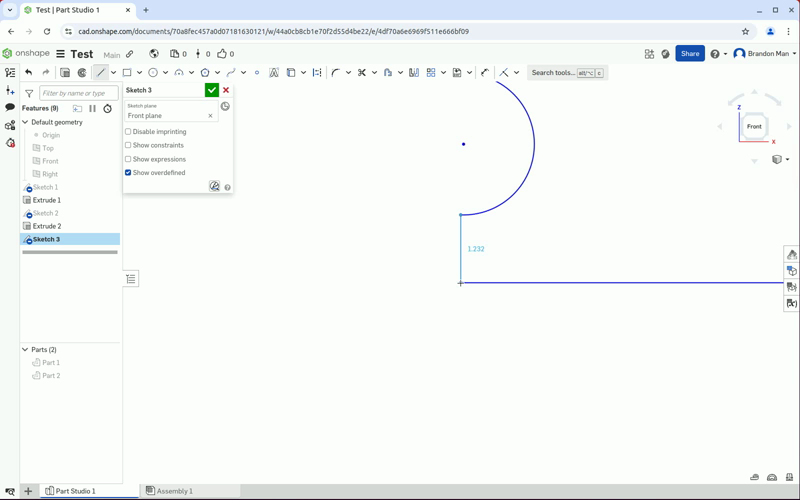
click(460, 282)
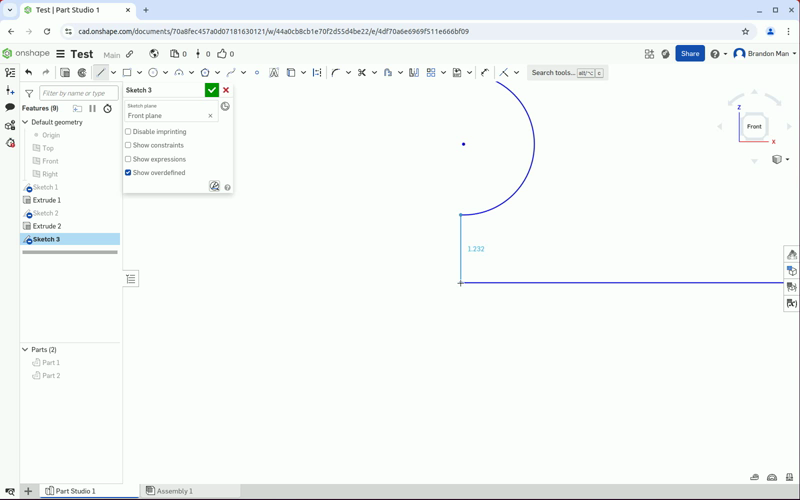
scroll(-6)
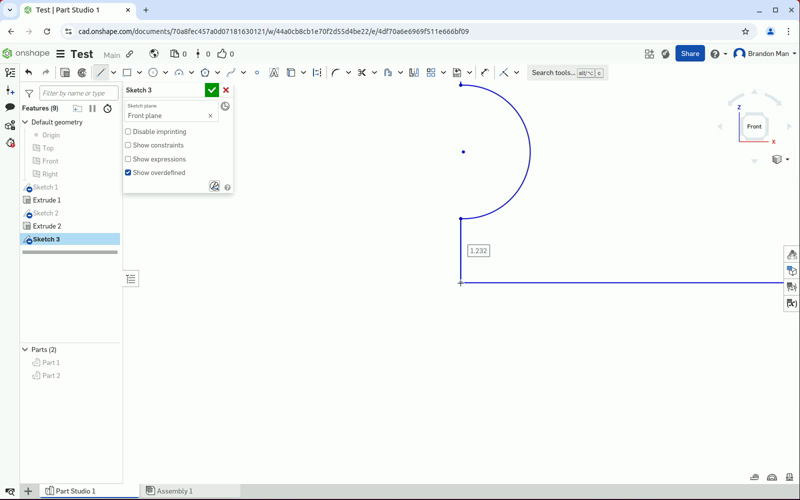
scroll(-6)
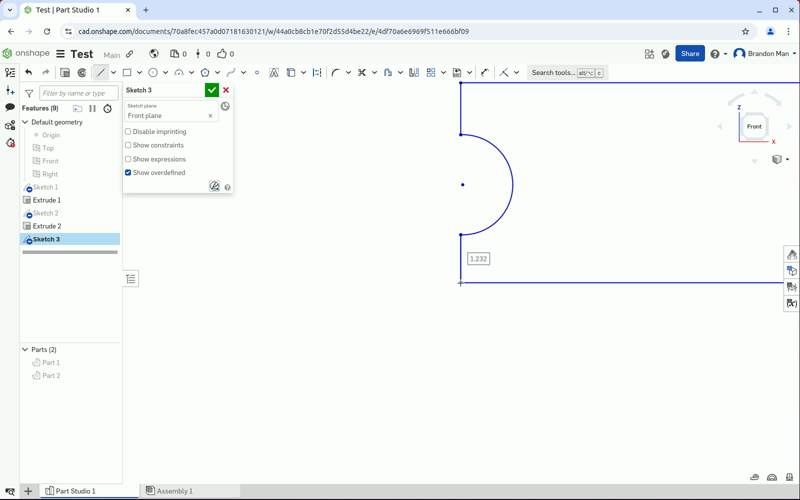
scroll(-6)
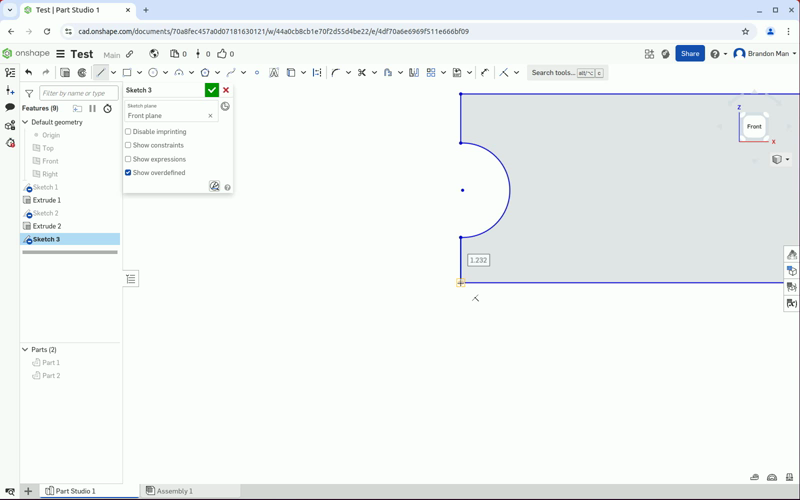
scroll(-6)
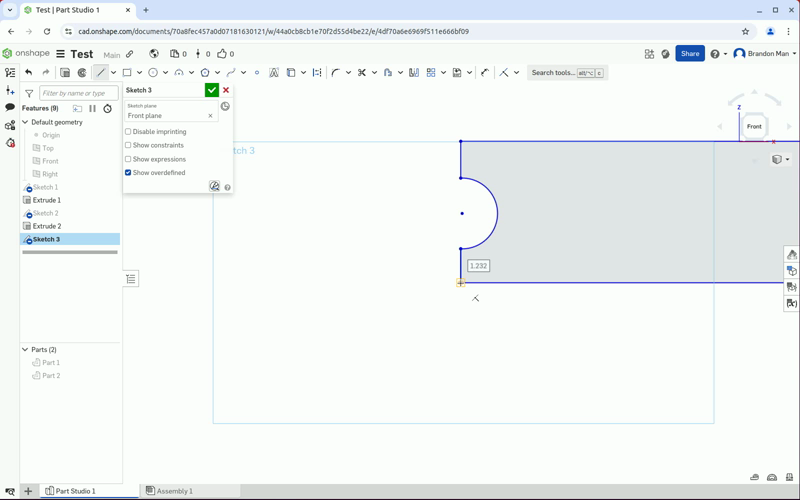
scroll(-6)
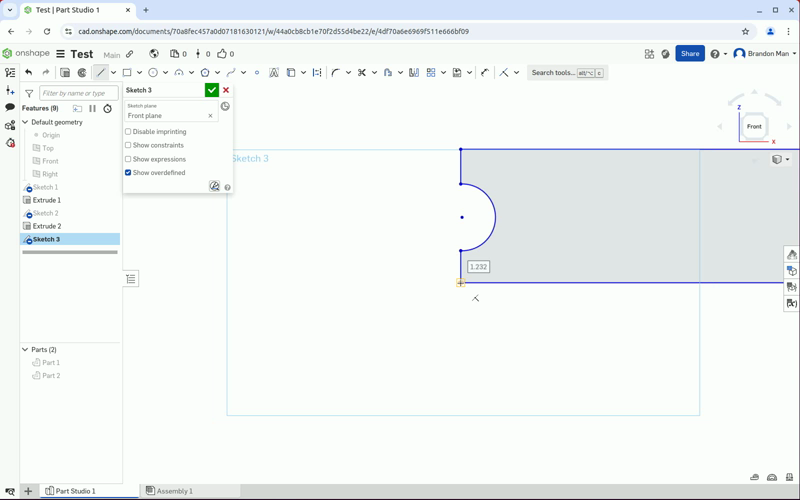
scroll(-6)
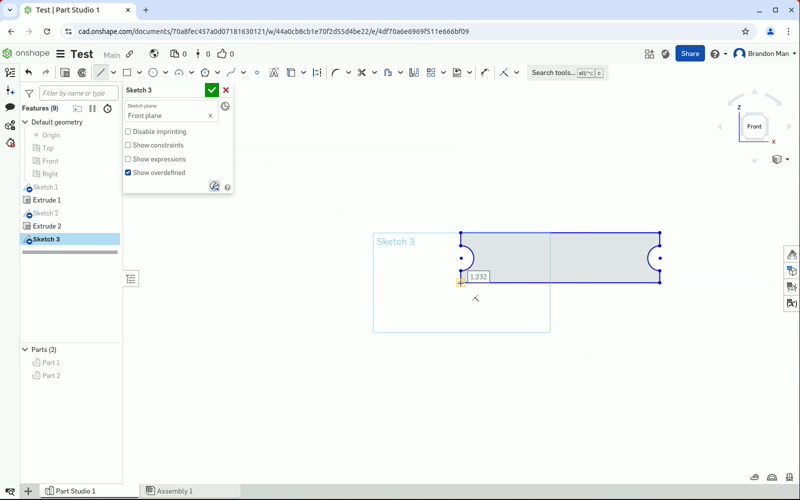
scroll(-6)
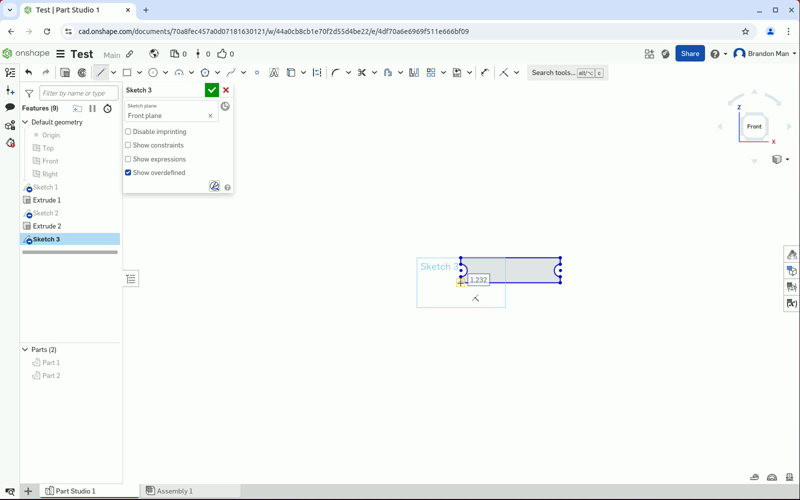
key(esc)
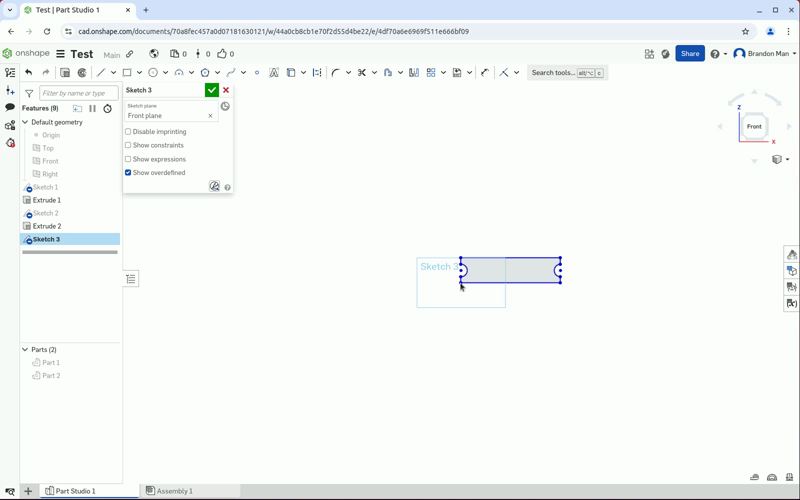
mouse_move(545, 275)
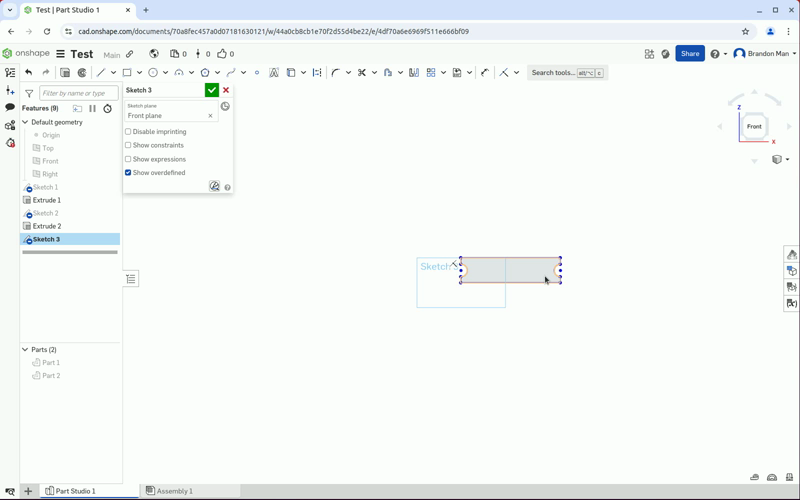
click(545, 275)
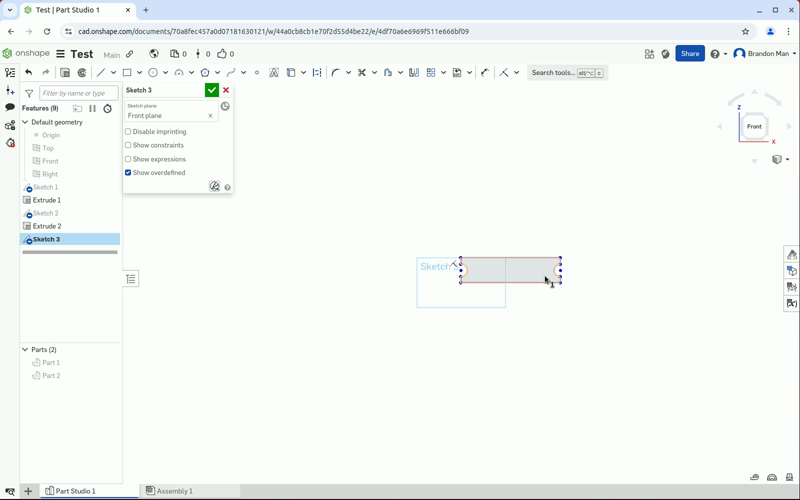
mouse_move(73, 352)
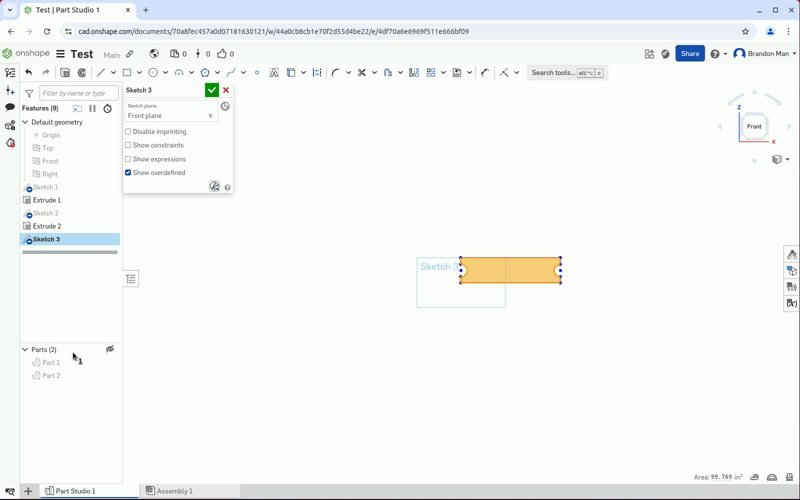
key(shift+y)
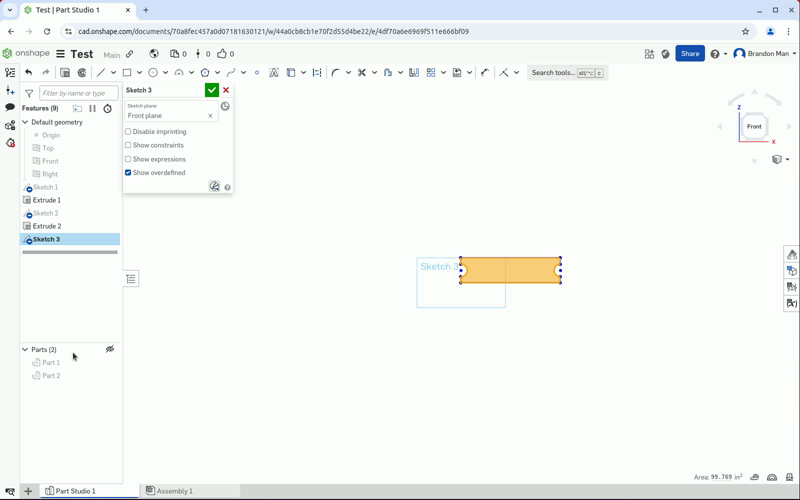
key(shift+e)
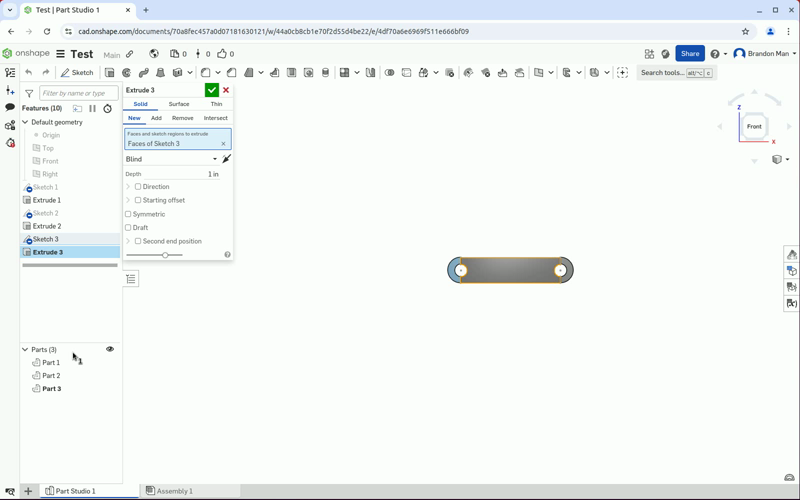
mouse_move(143, 106)
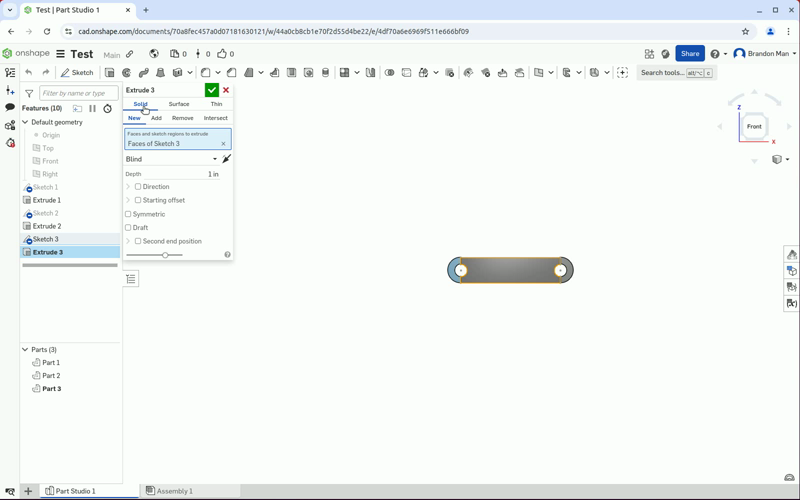
click(143, 106)
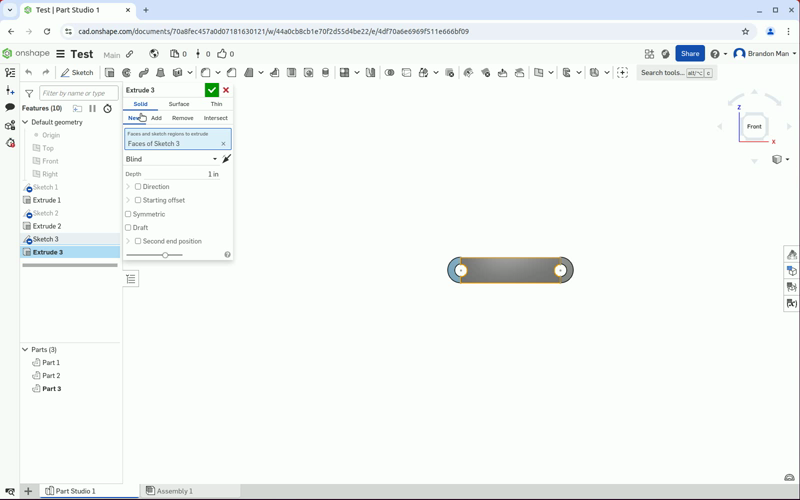
mouse_move(137, 120)
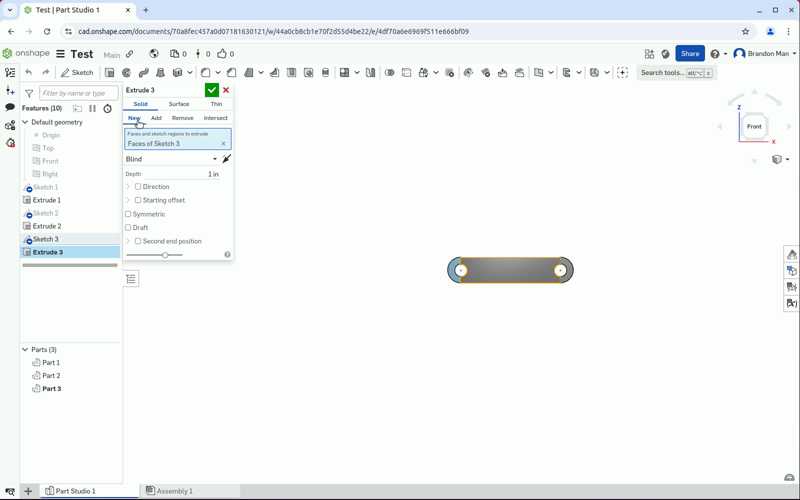
click(137, 120)
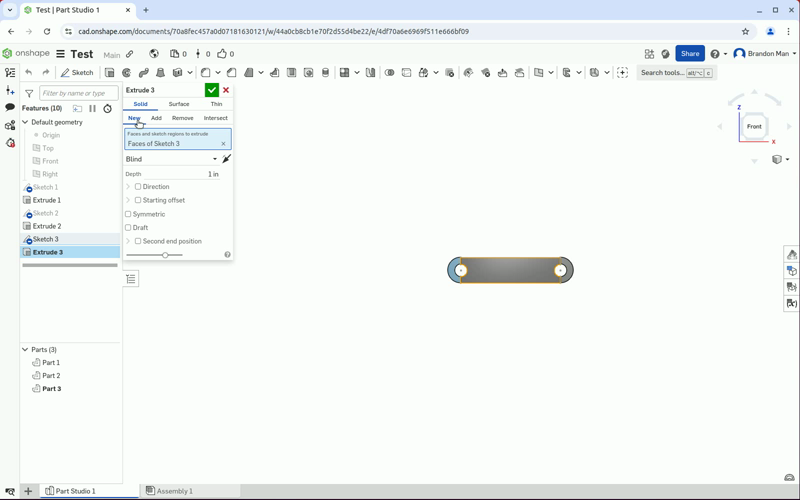
key(tab, 4)
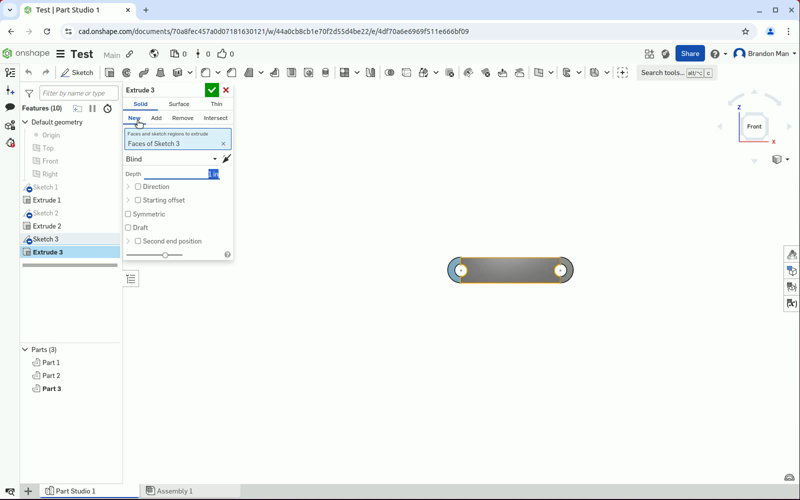
text(2.648)
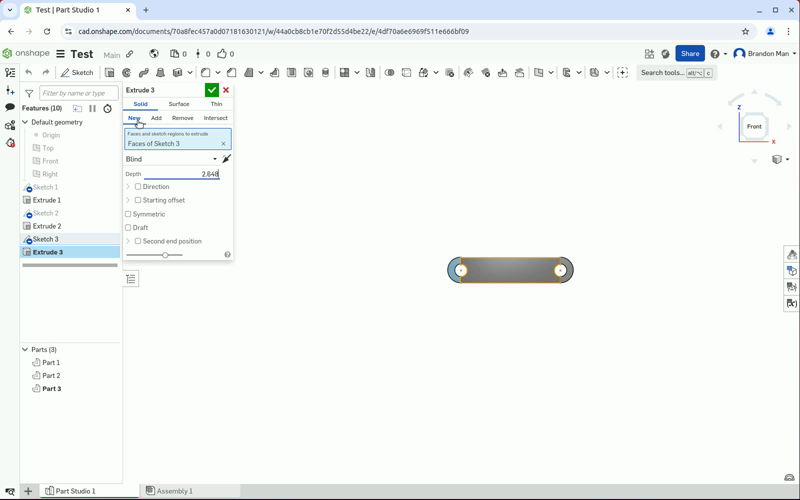
key(enter)
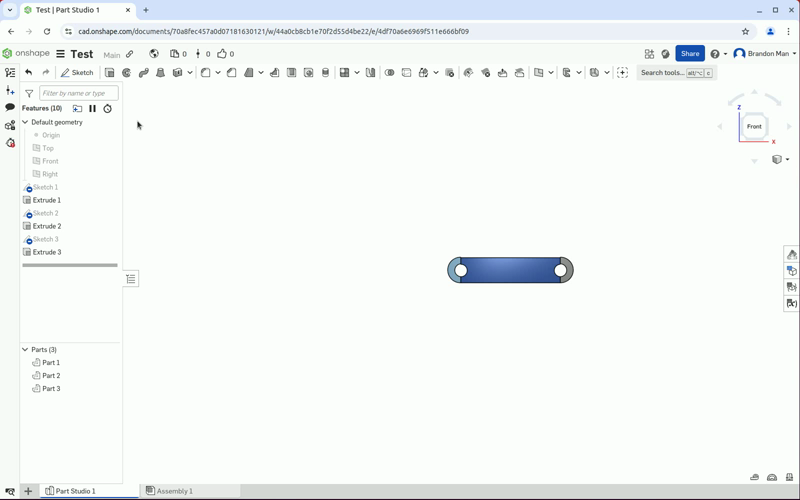
key(shift+h)
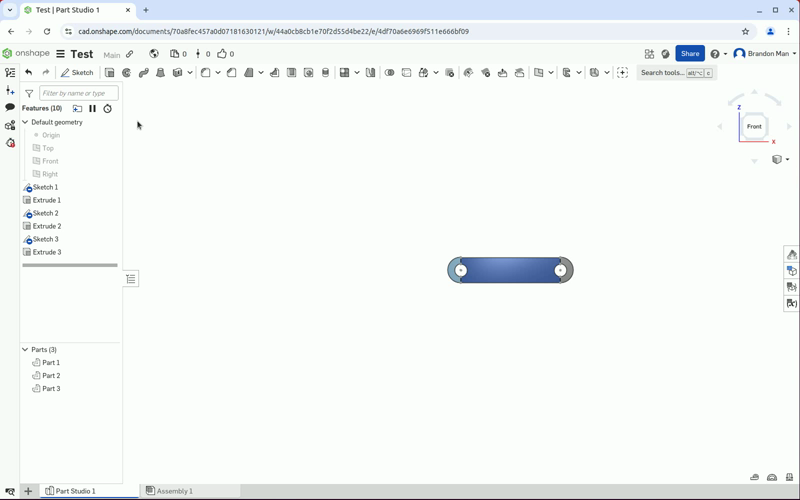
key(shift+h)
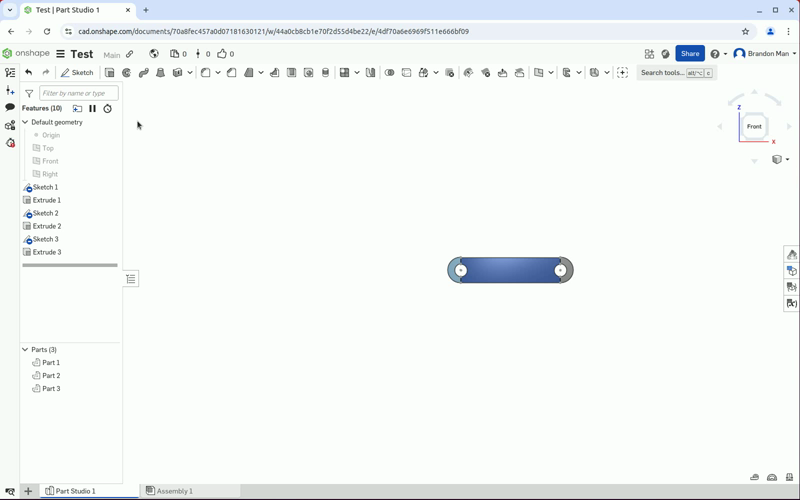
key(shift+7)
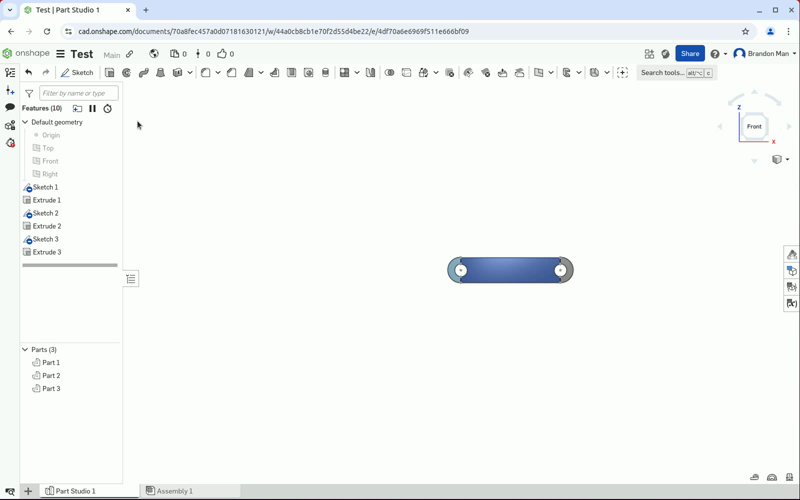
key(left, 2)
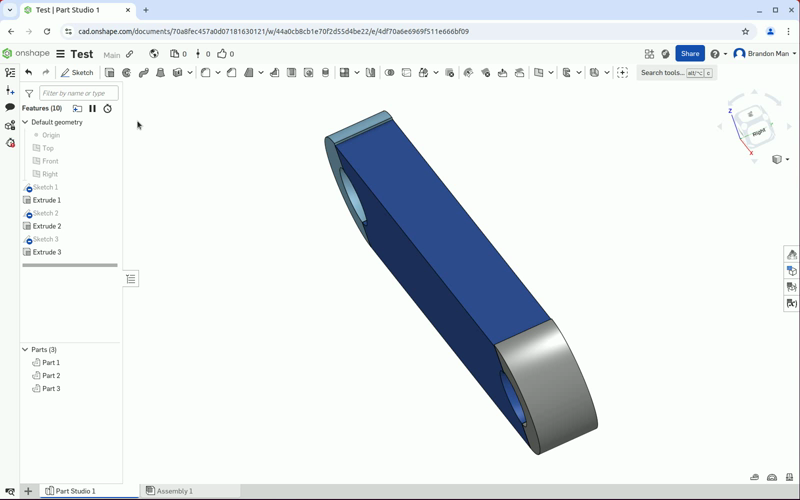
key(down, 2)
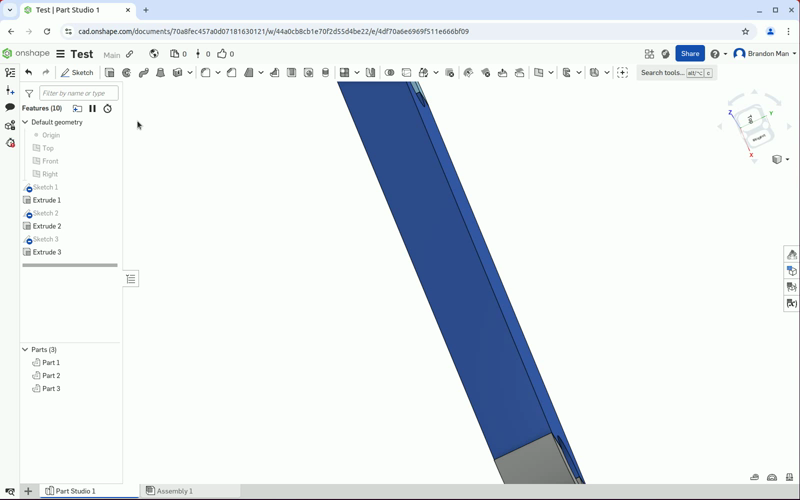
key(up, 2)
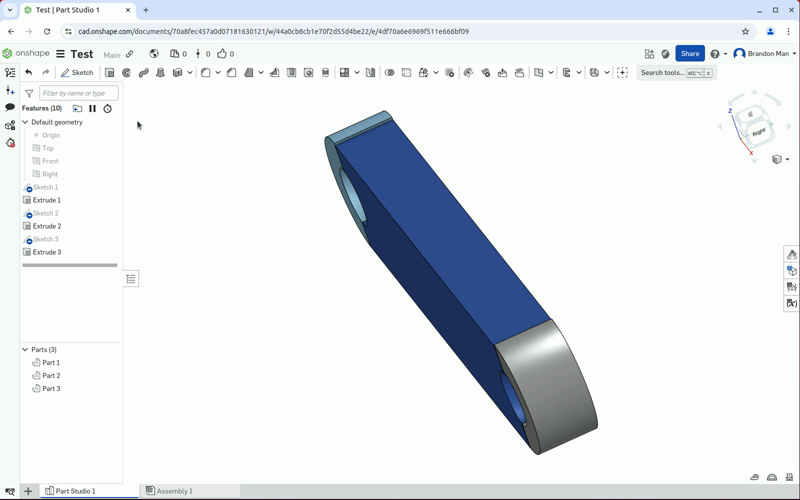
key(right, 2)
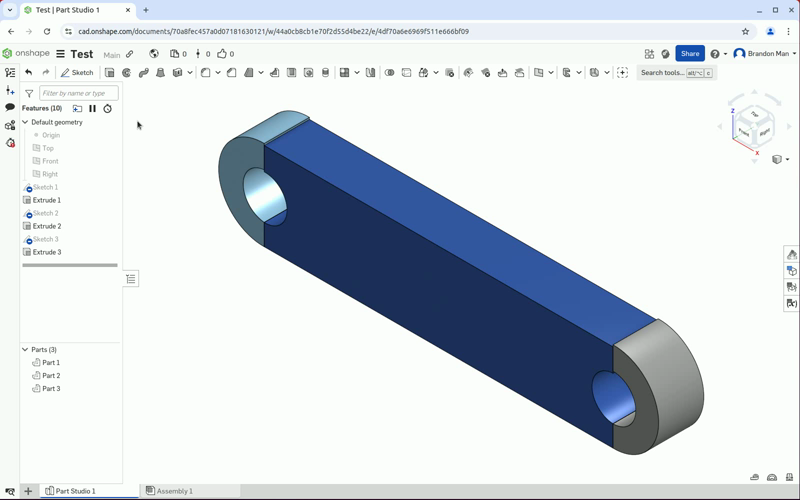
mouse_move(73, 189)
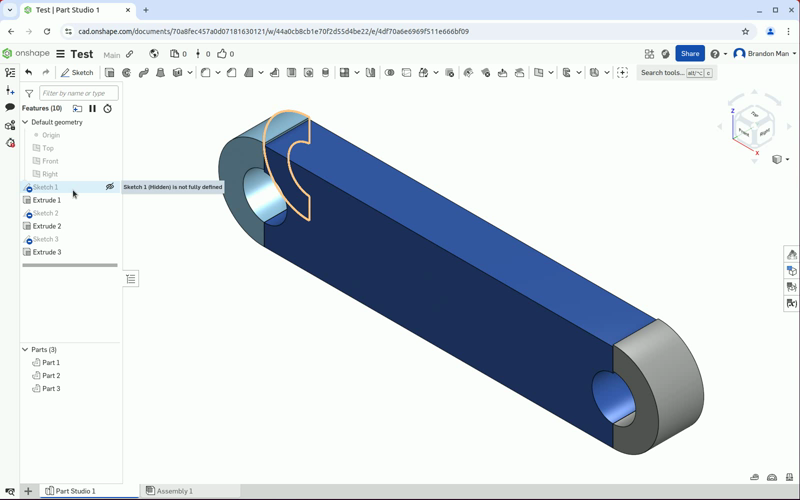
click(73, 189)